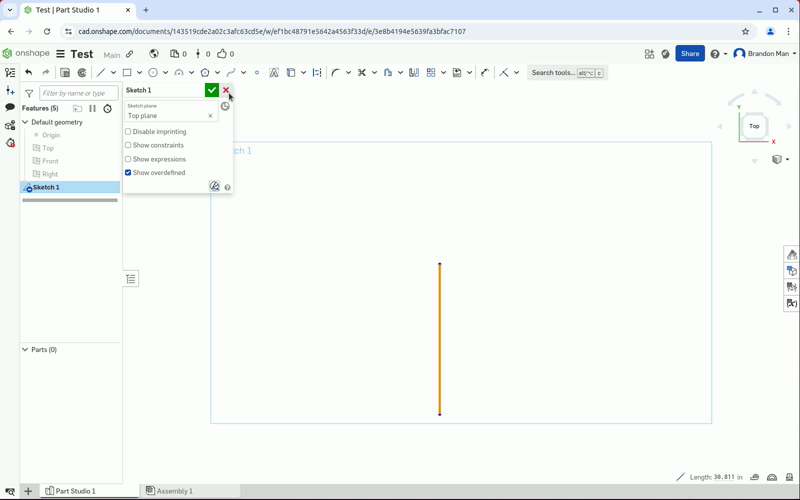
key(shift+h)
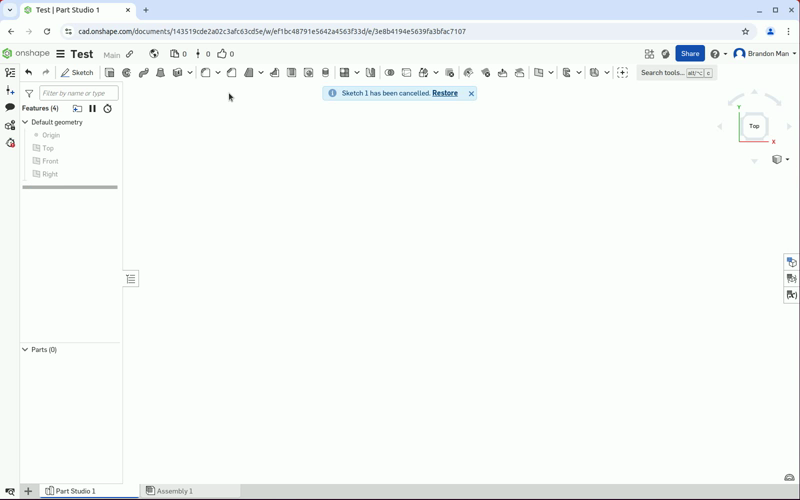
mouse_move(73, 352)
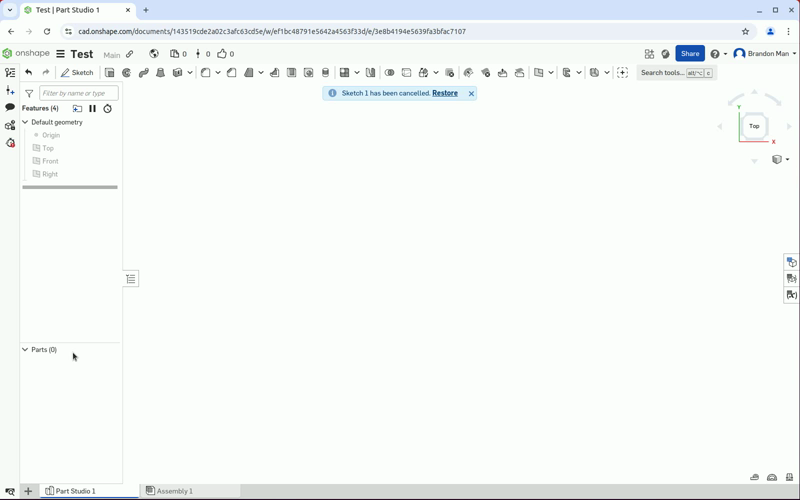
key(y)
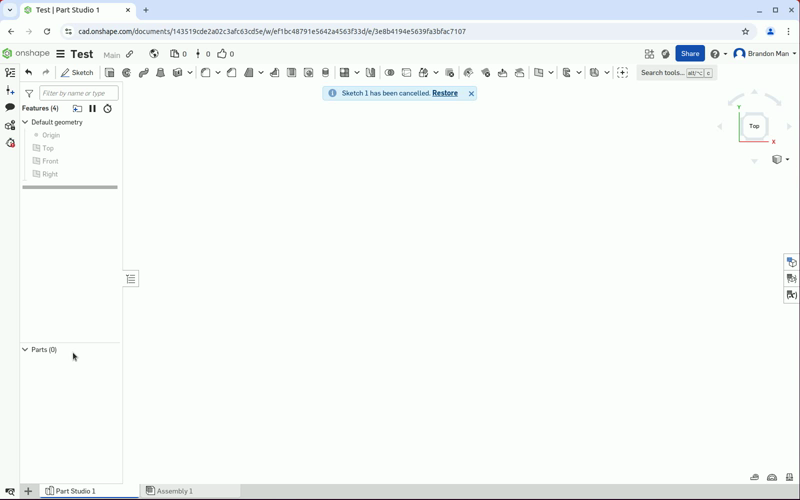
key(shift+p)
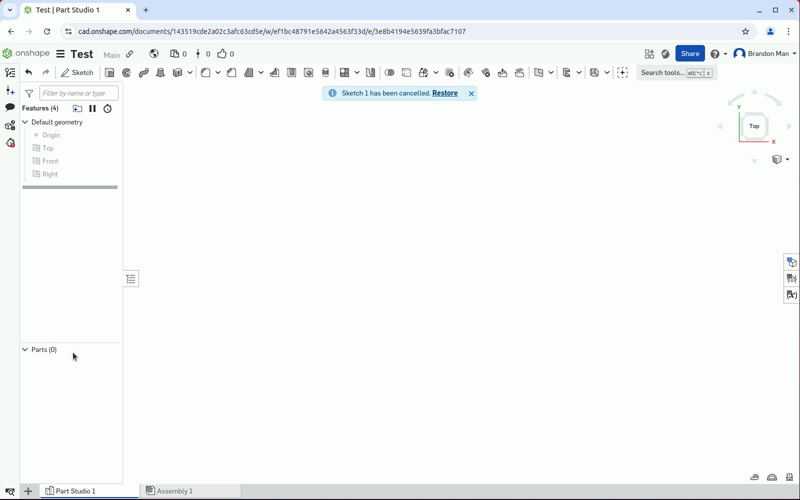
key(space)
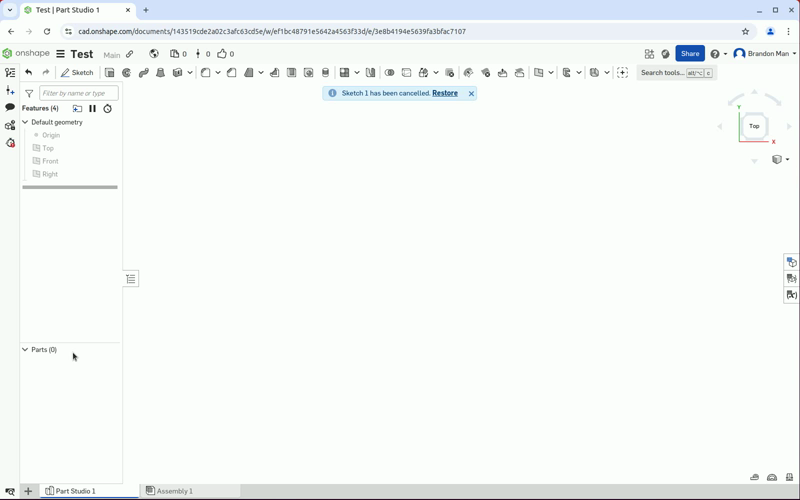
key_down(shift)
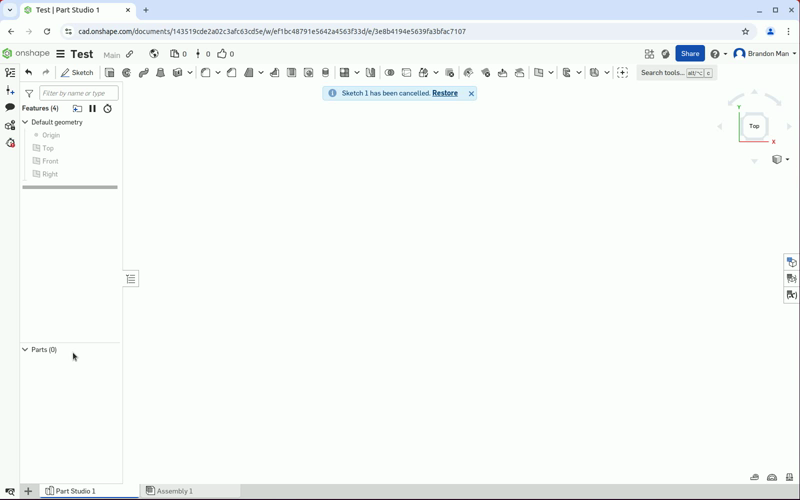
key(up)
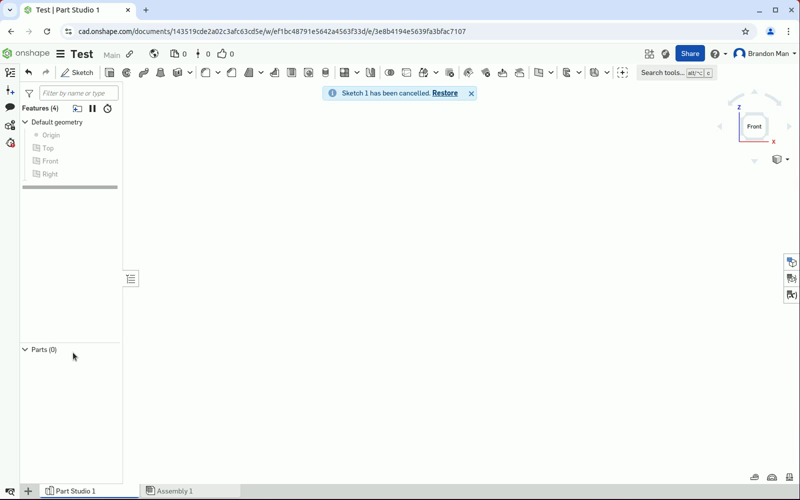
key_up(shift)
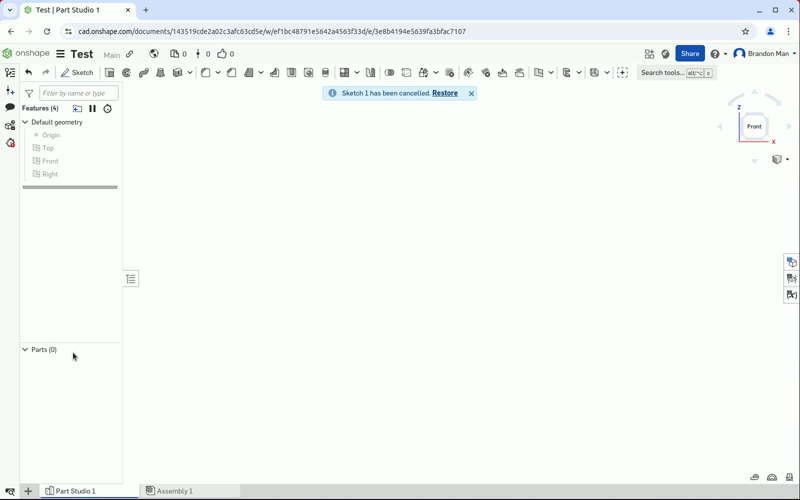
mouse_move(73, 352)
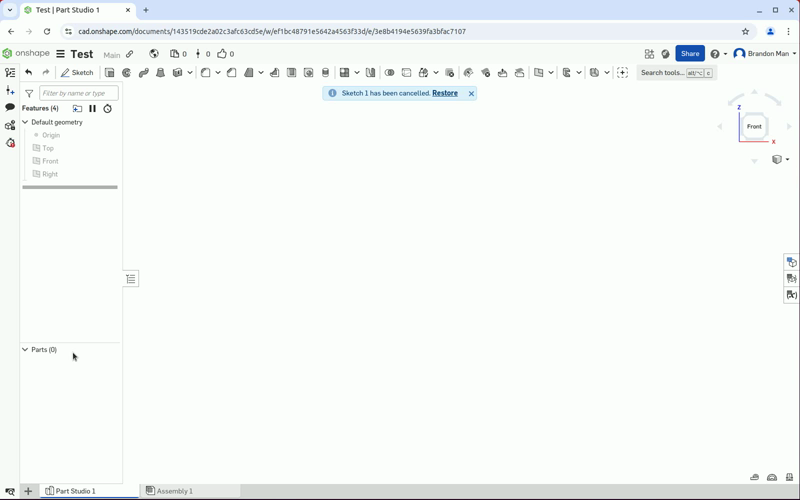
key(shift+y)
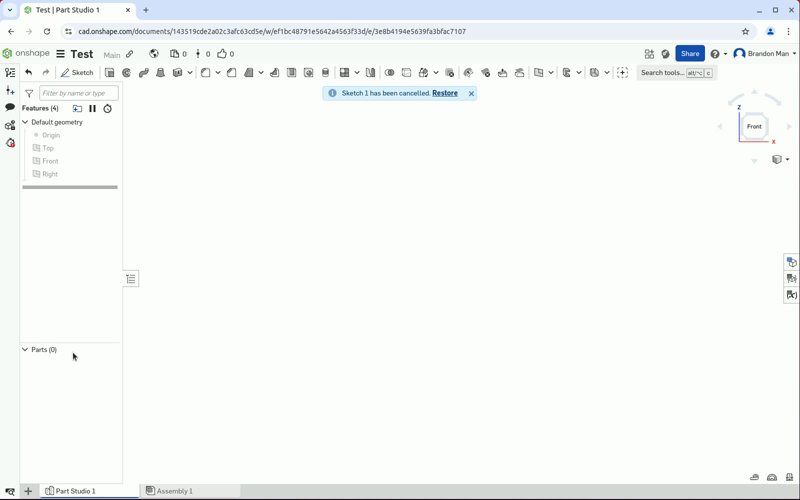
key(shift+s)
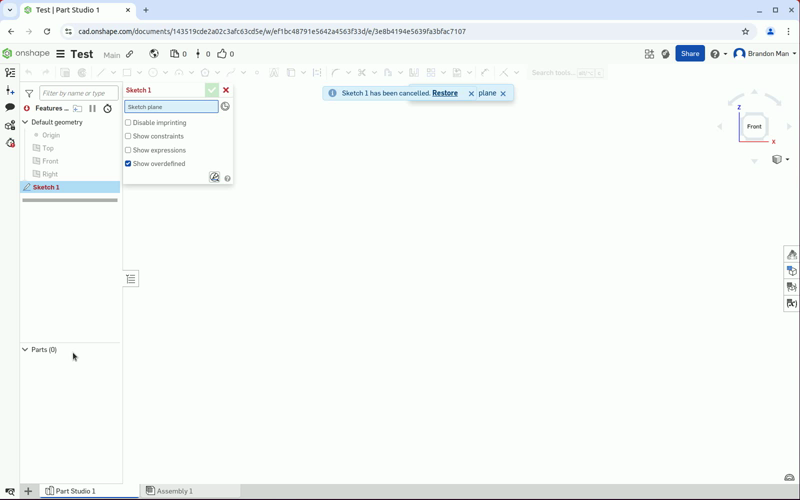
mouse_move(73, 163)
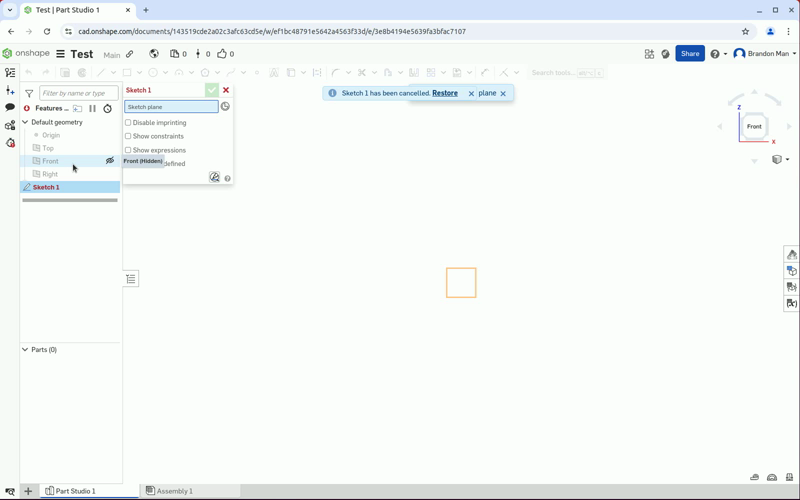
click(73, 163)
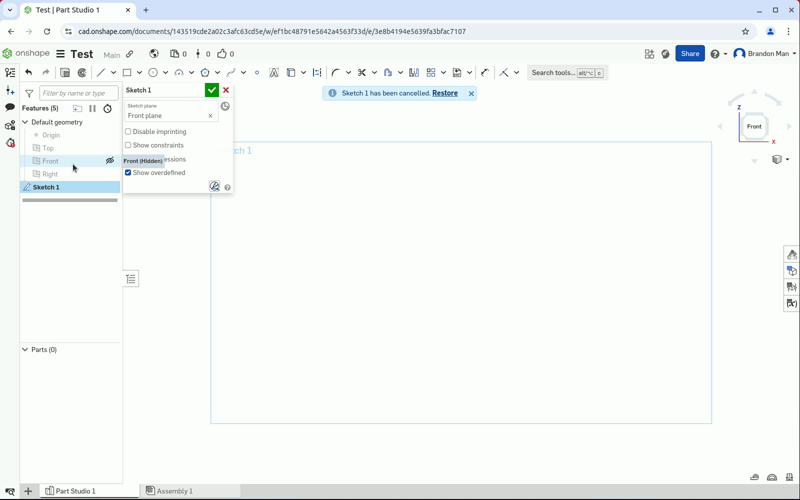
mouse_move(73, 352)
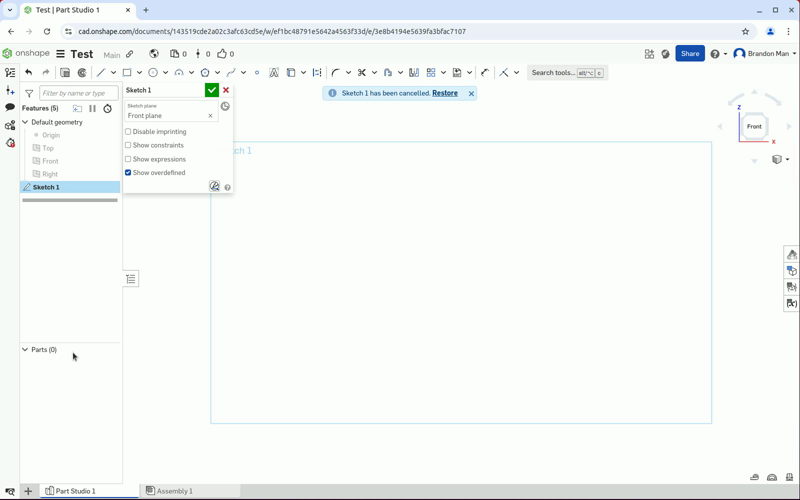
key(y)
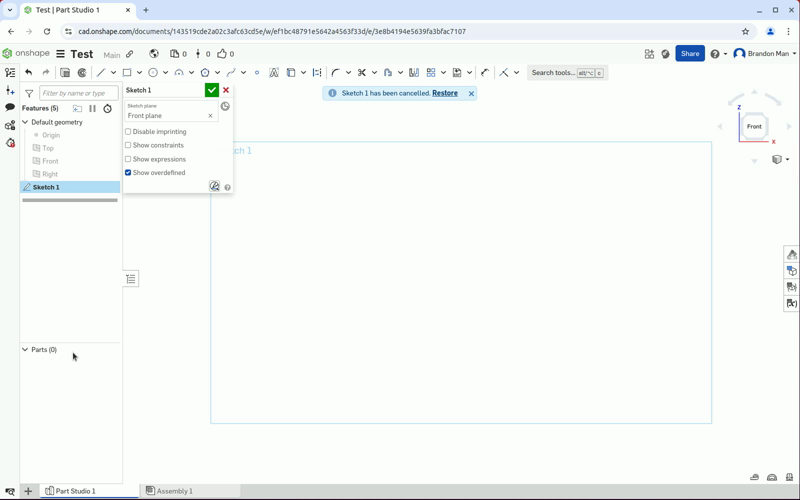
key(l)
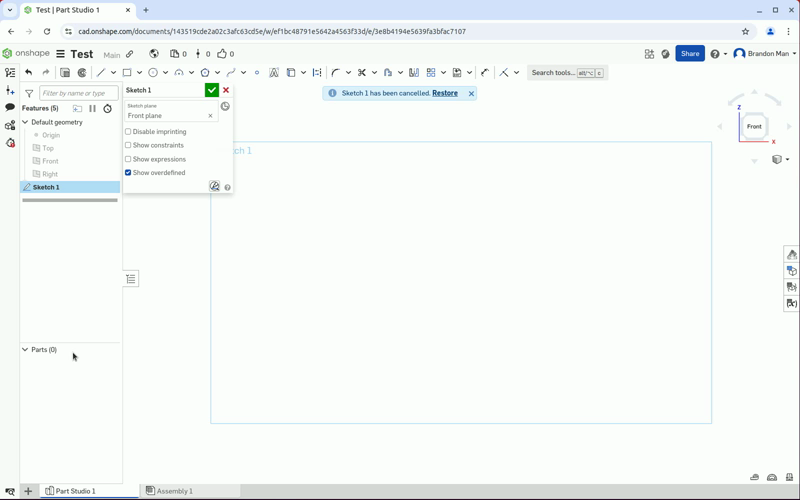
key_down(shift)
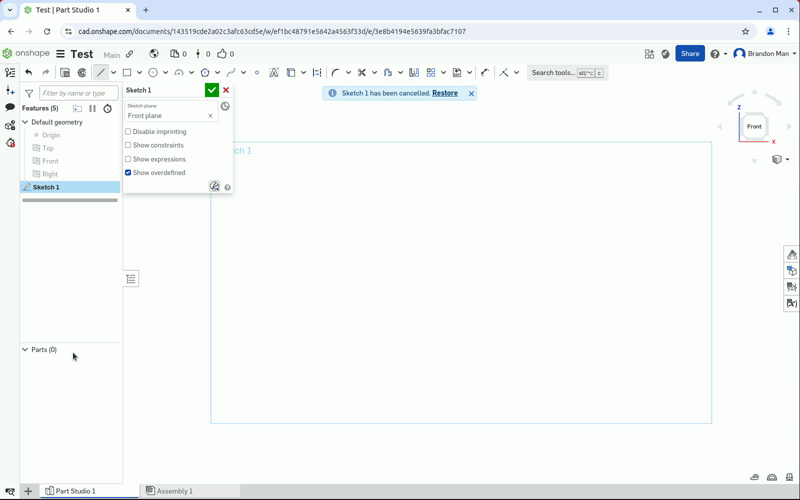
mouse_move(446, 293)
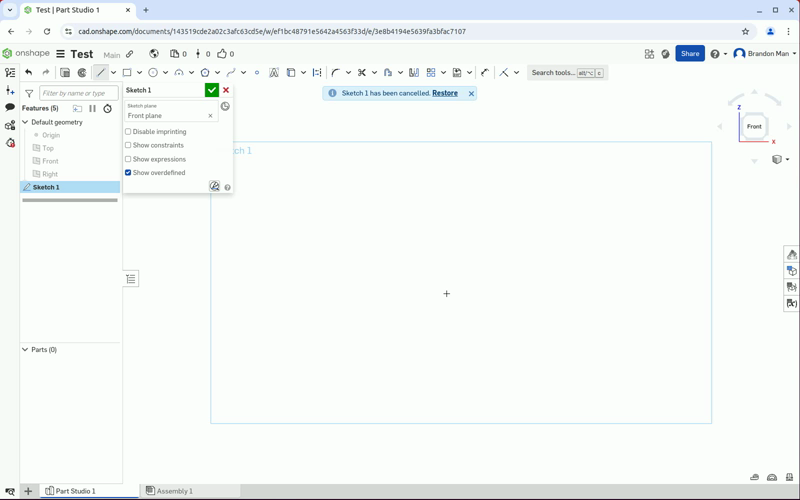
click(446, 293)
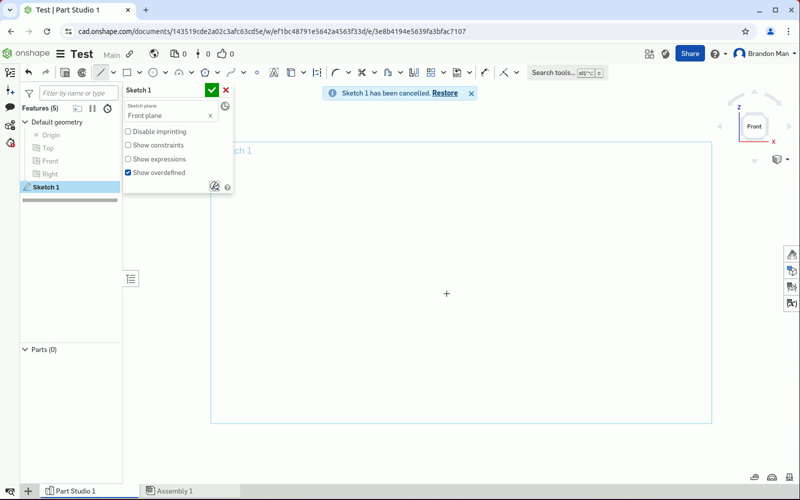
key_up(shift)
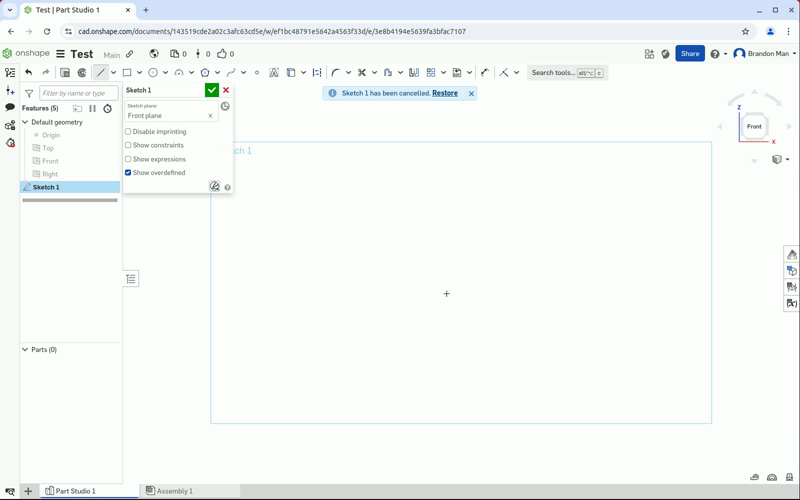
key_down(shift)
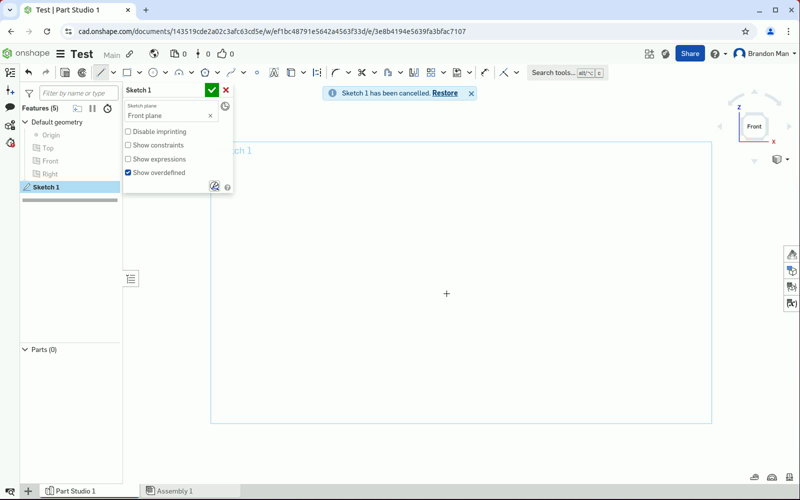
mouse_move(476, 293)
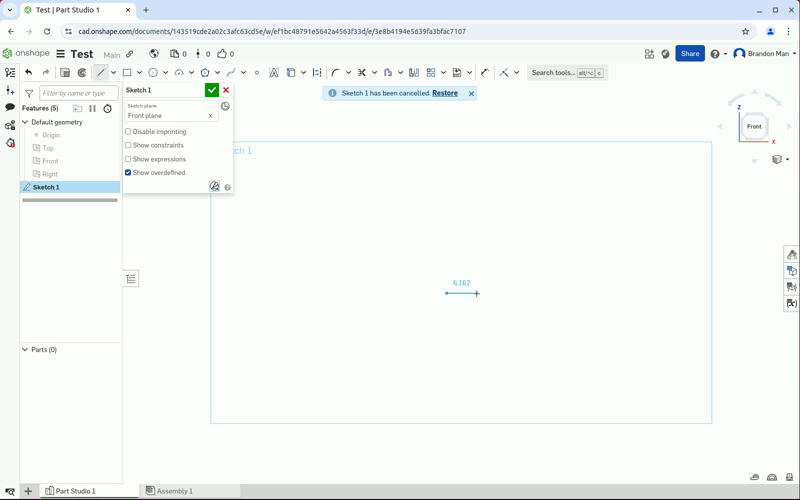
mouse_move(448, 293)
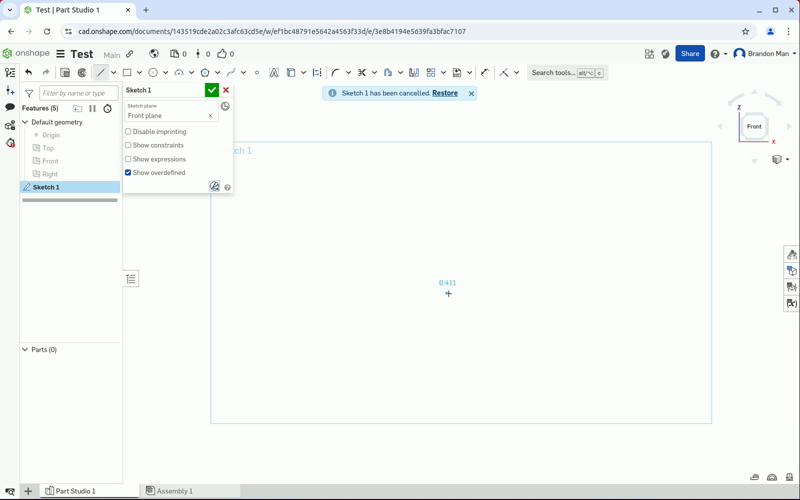
scroll(6)
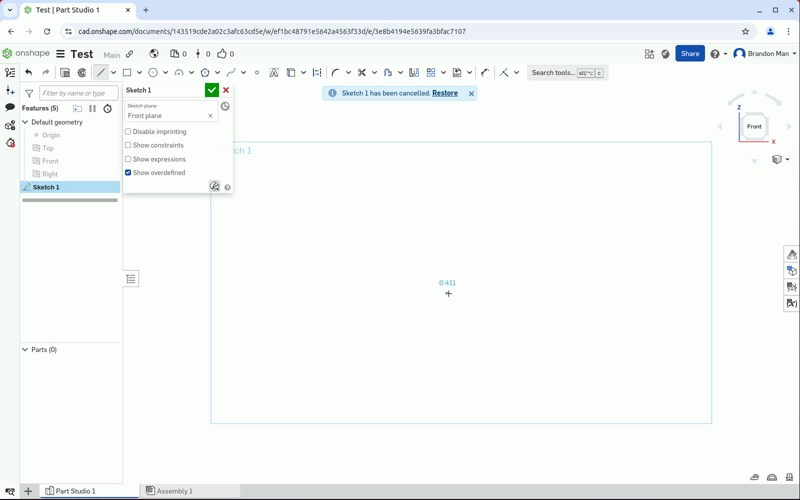
scroll(6)
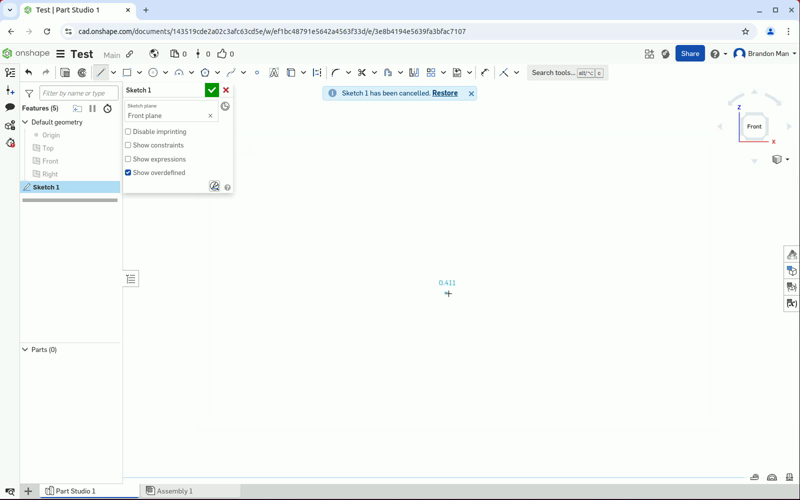
scroll(6)
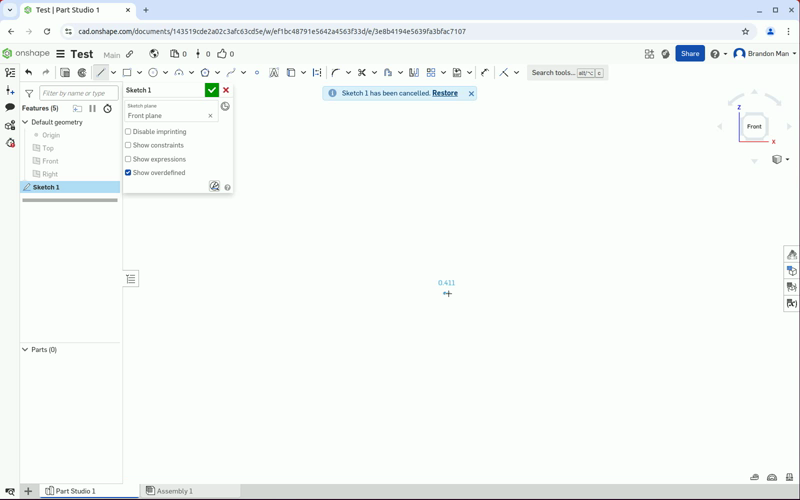
scroll(6)
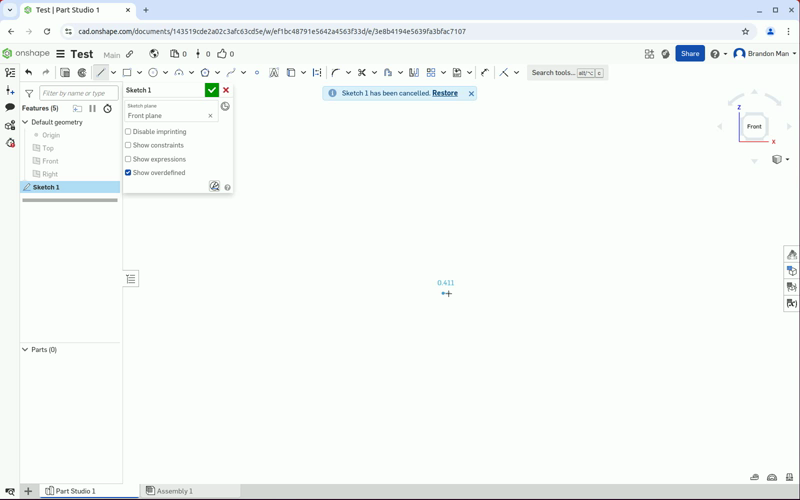
scroll(6)
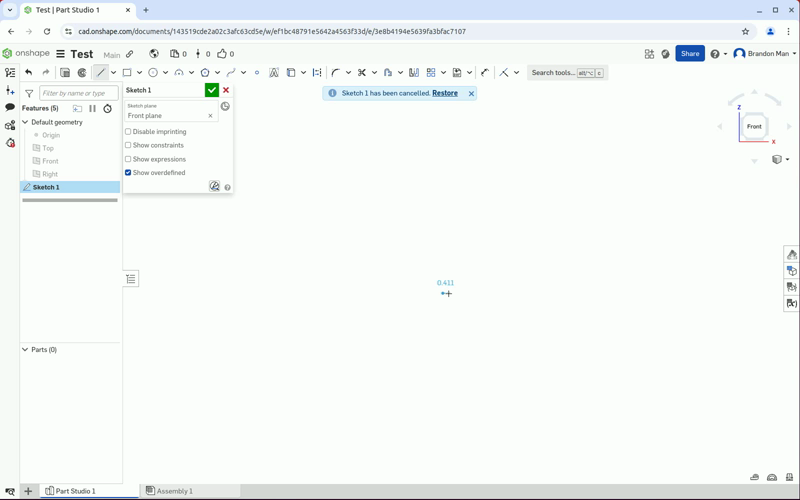
scroll(6)
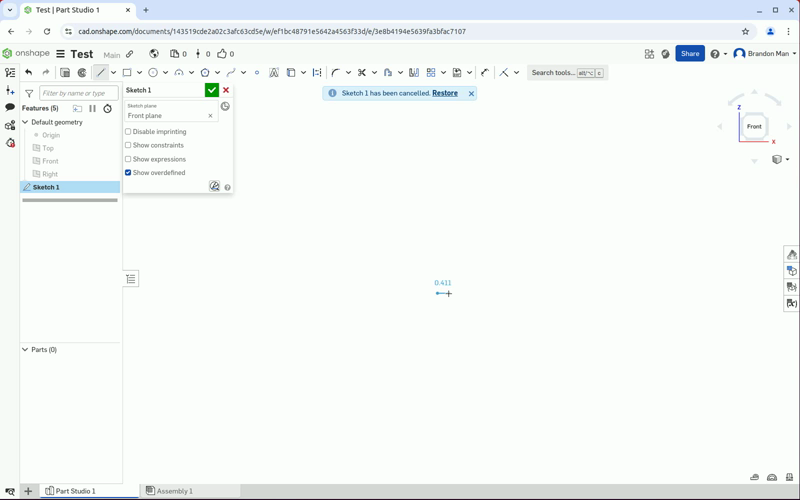
scroll(6)
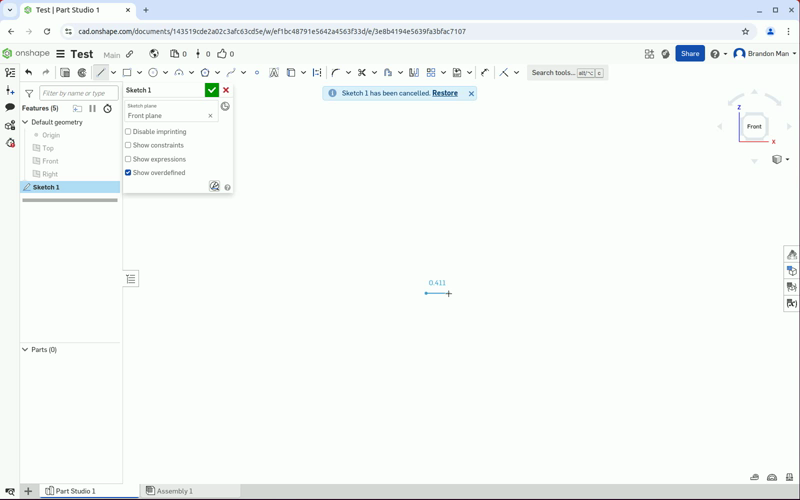
click(448, 293)
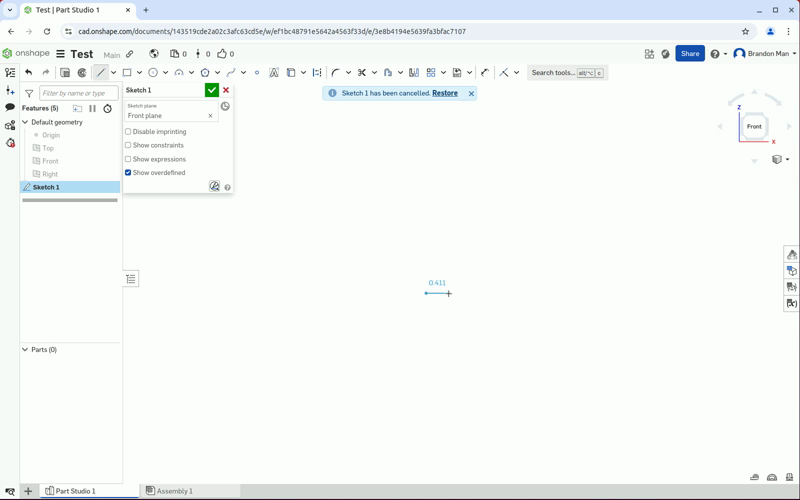
scroll(-6)
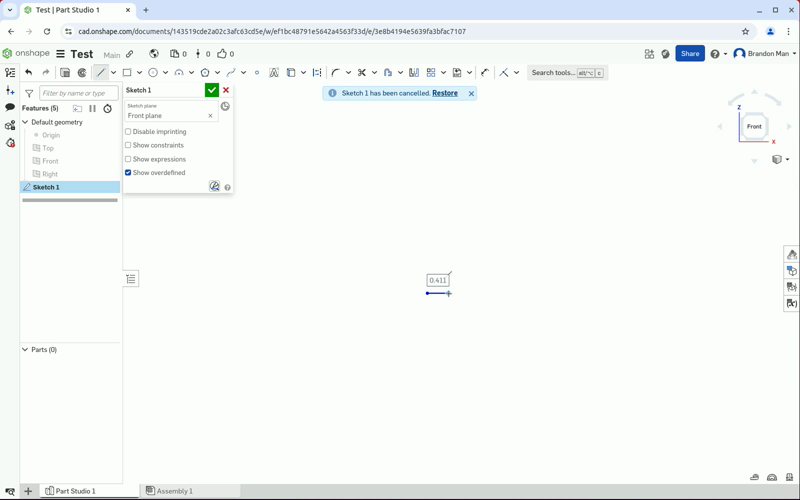
scroll(-6)
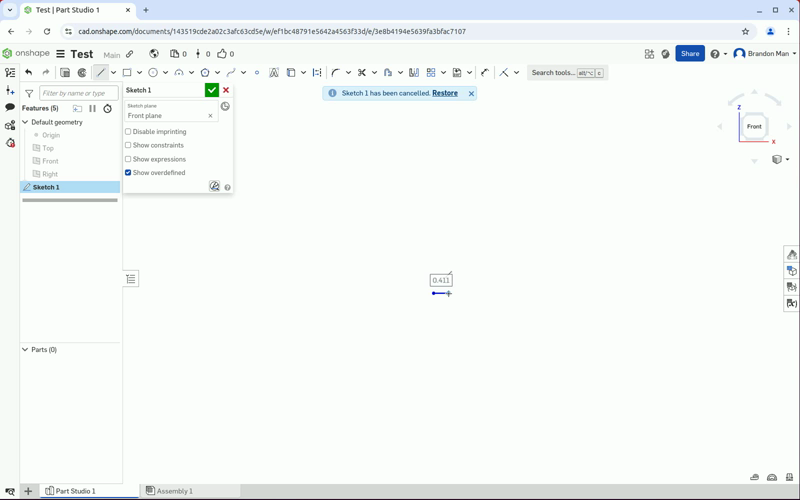
scroll(-6)
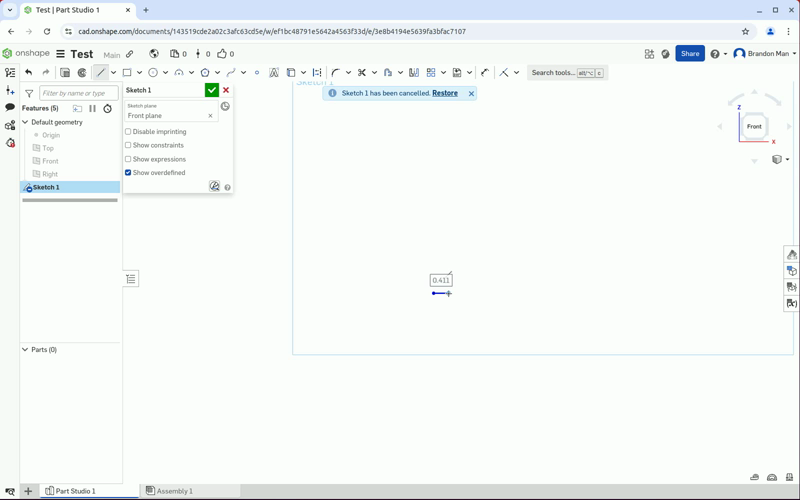
scroll(-6)
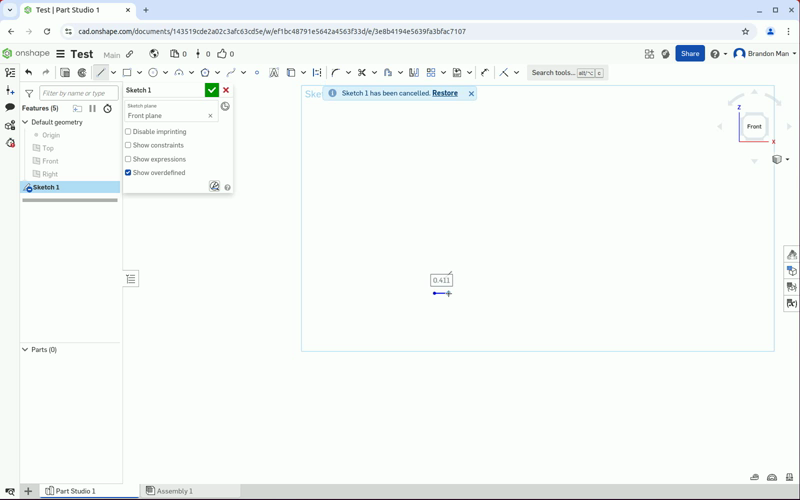
scroll(-6)
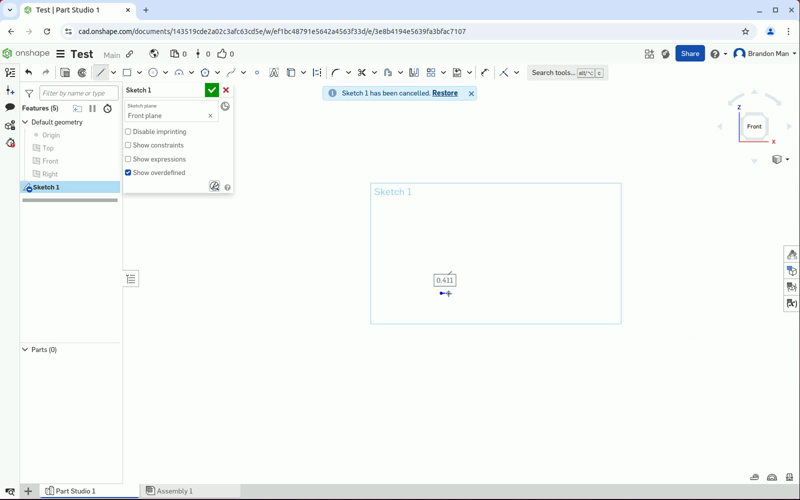
scroll(-6)
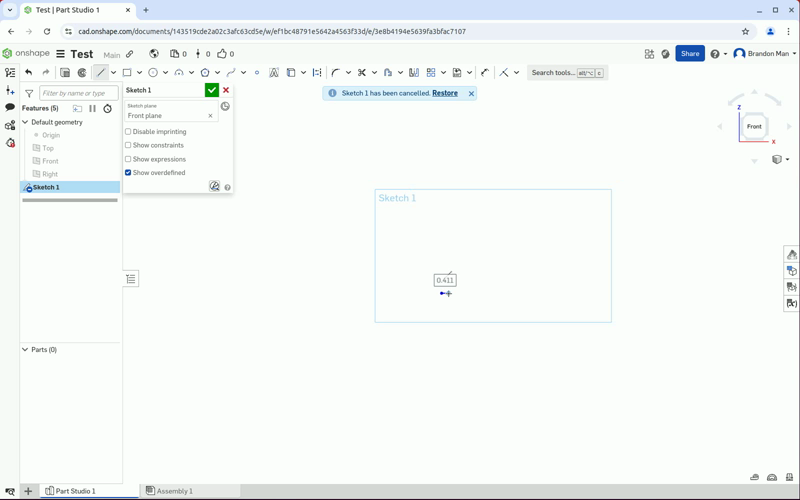
scroll(-6)
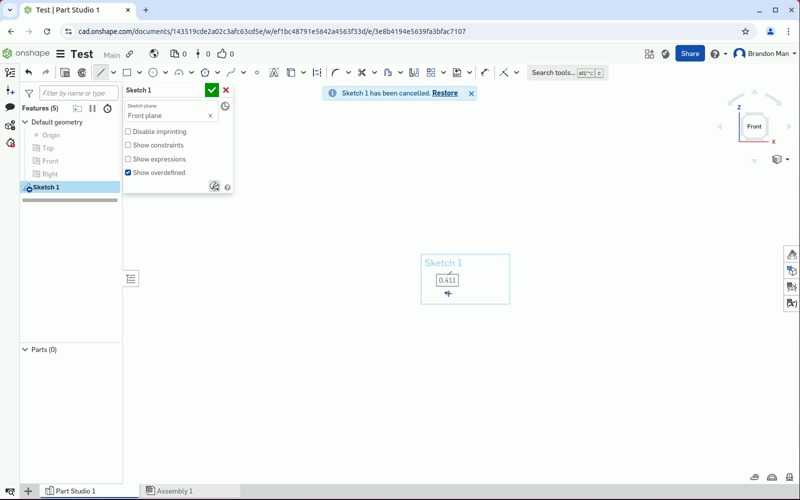
key_up(shift)
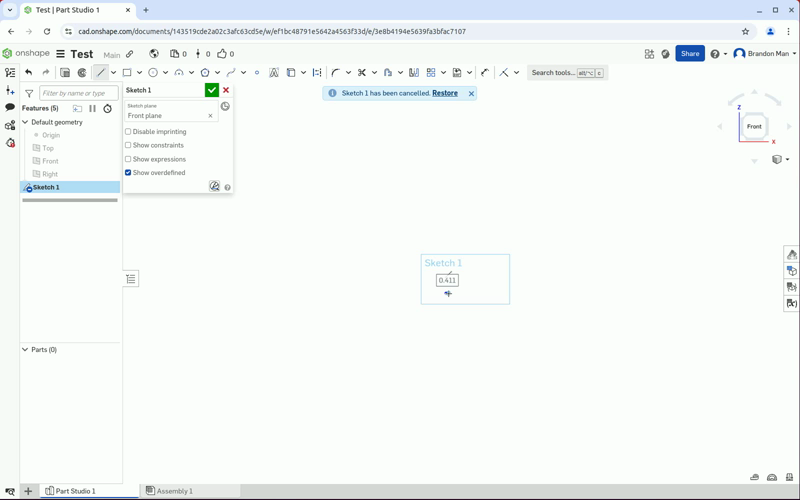
key_down(shift)
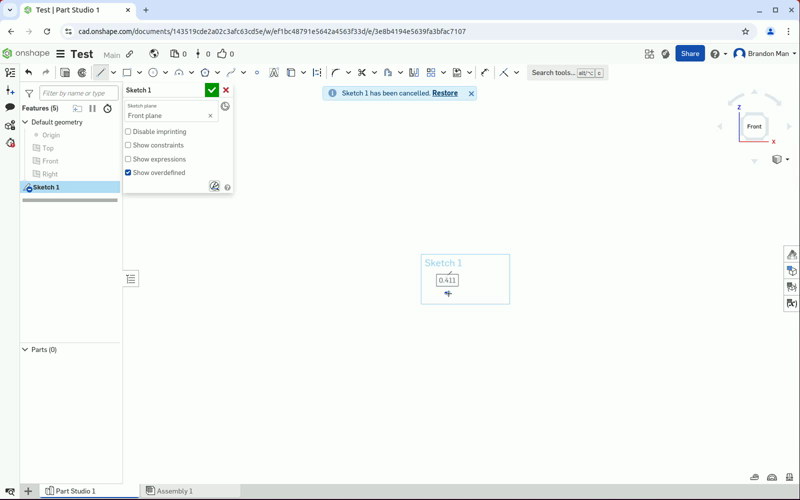
mouse_move(478, 293)
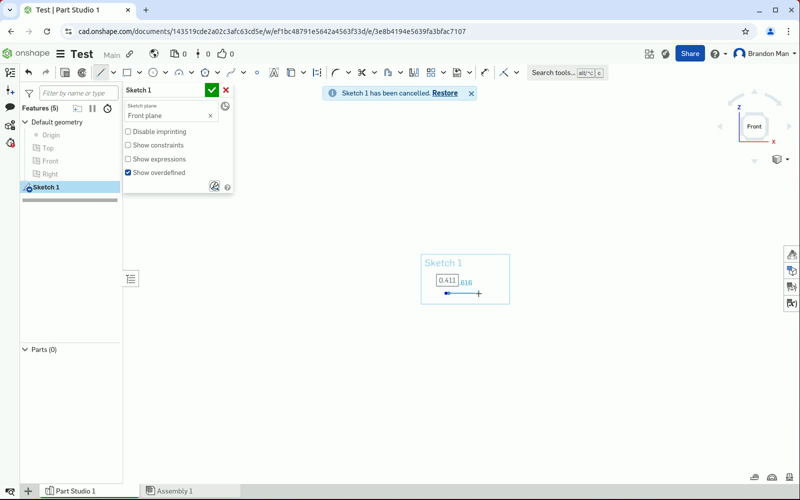
mouse_move(473, 293)
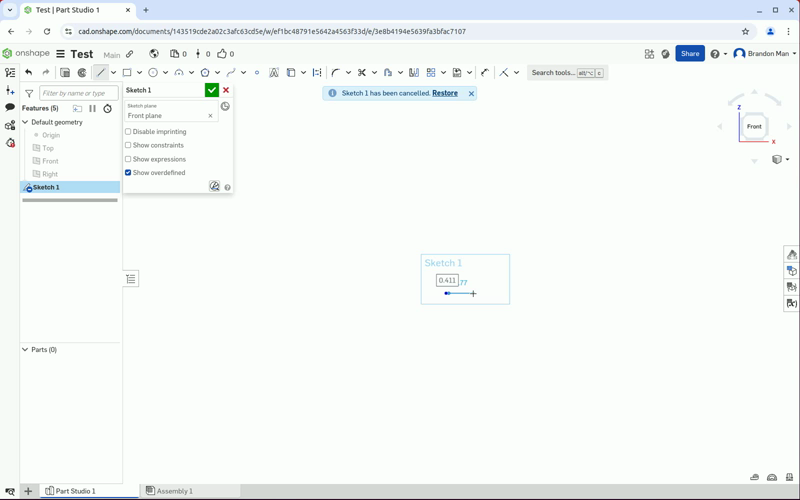
click(473, 293)
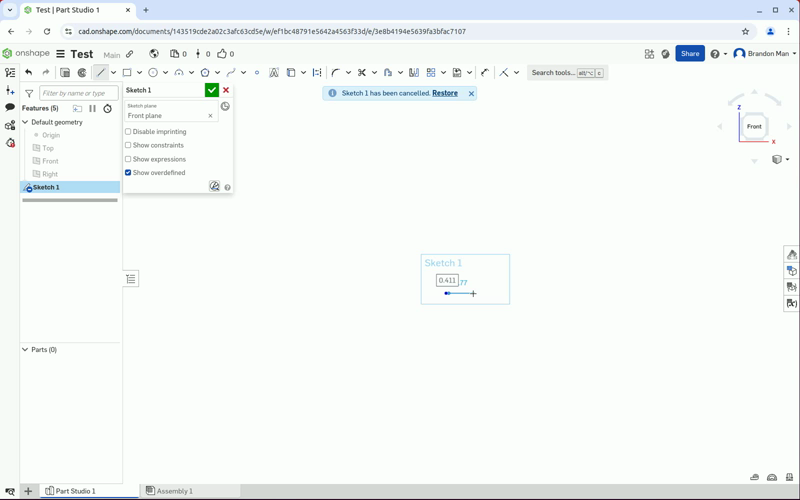
key_up(shift)
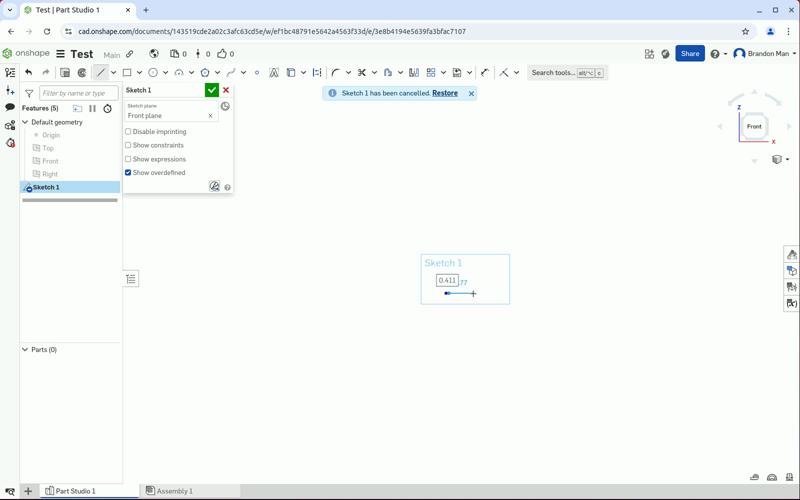
key_down(shift)
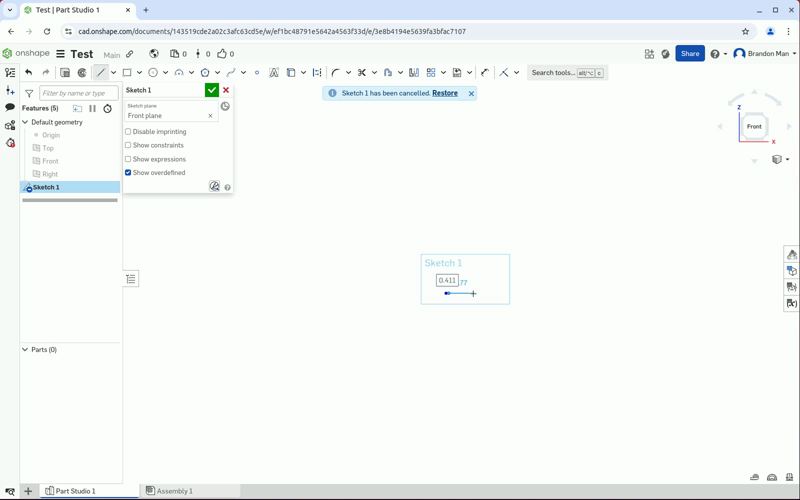
mouse_move(503, 293)
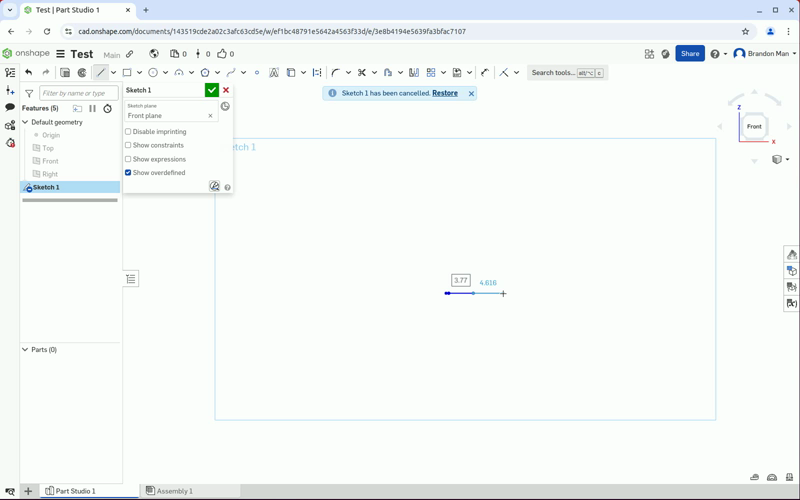
mouse_move(475, 293)
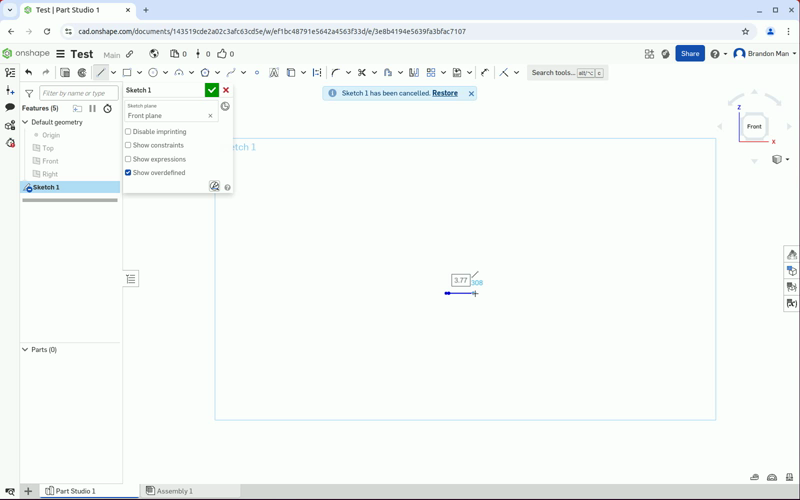
scroll(6)
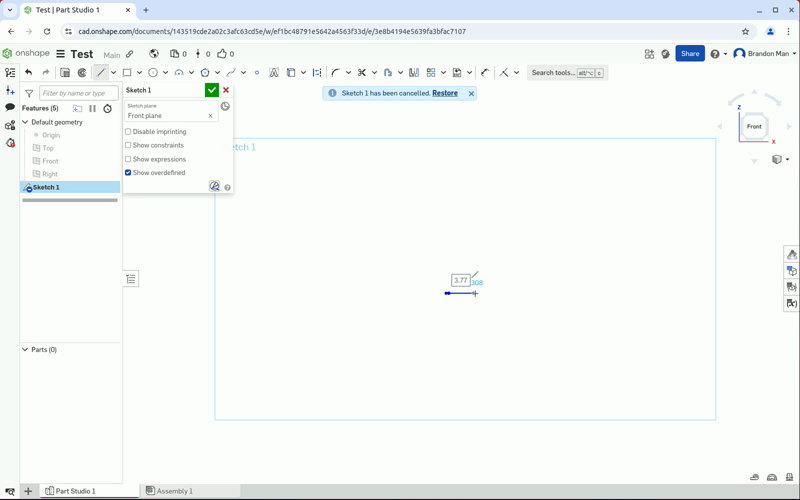
scroll(6)
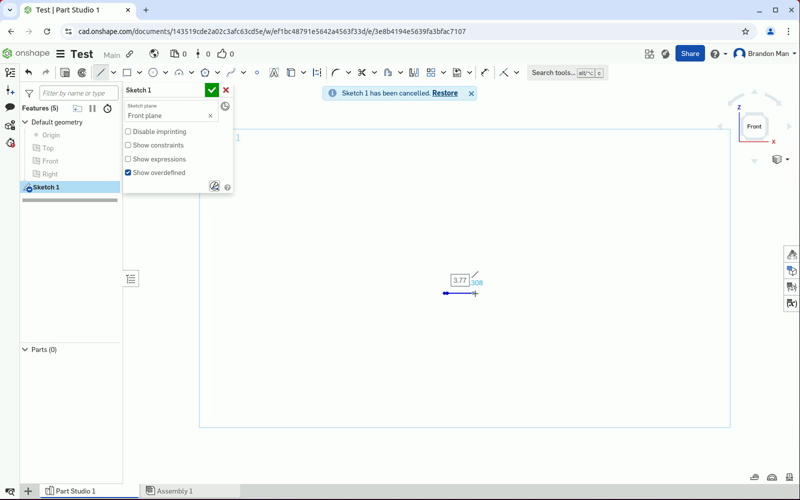
scroll(6)
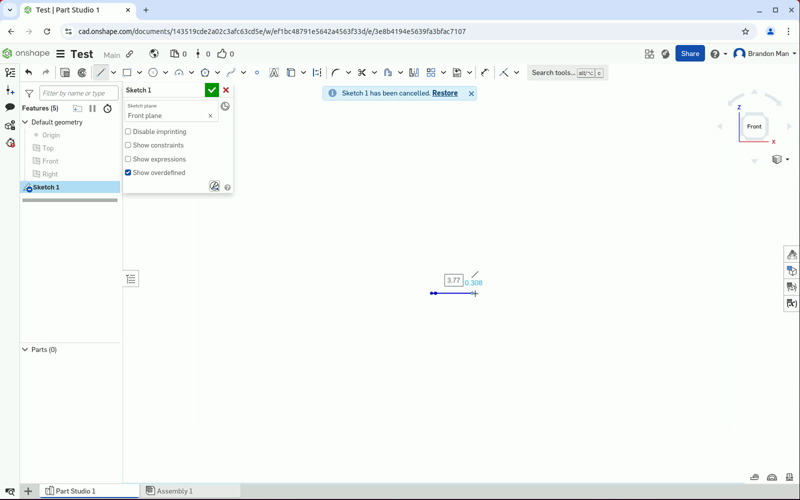
scroll(6)
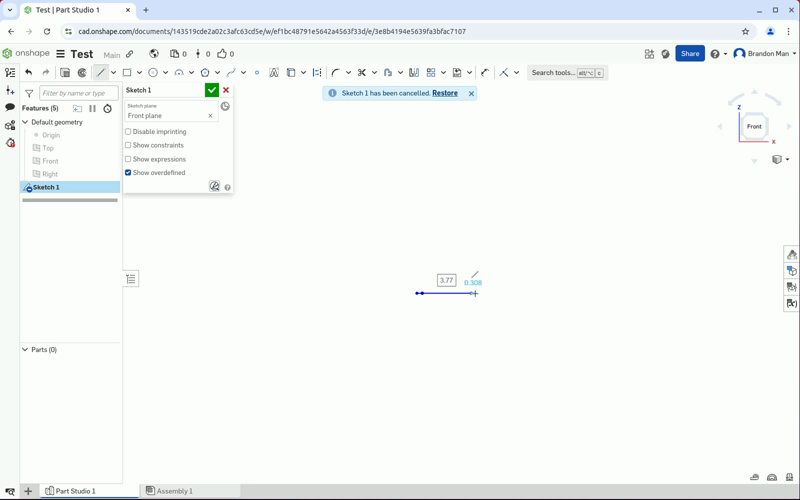
scroll(6)
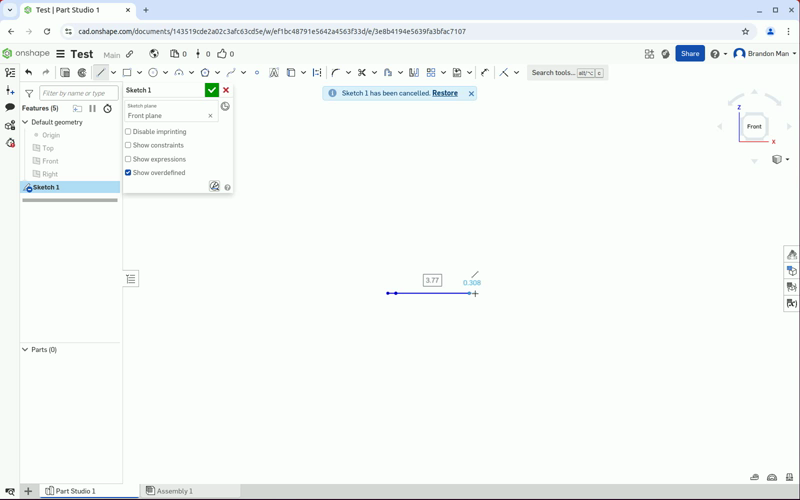
scroll(6)
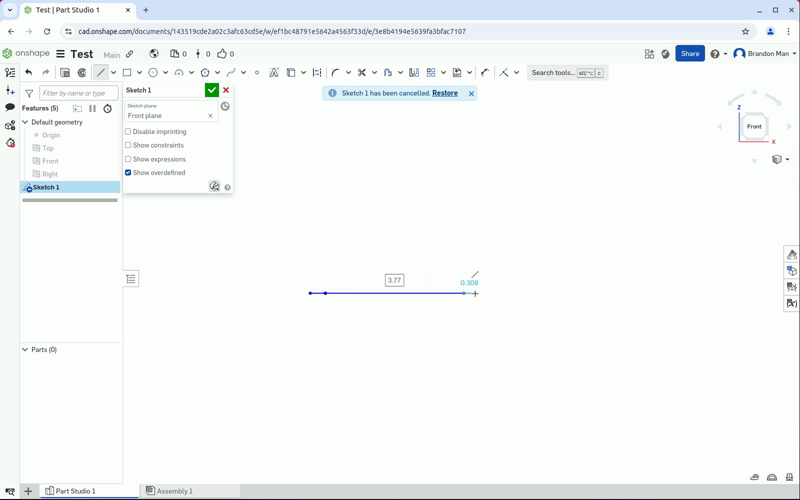
scroll(6)
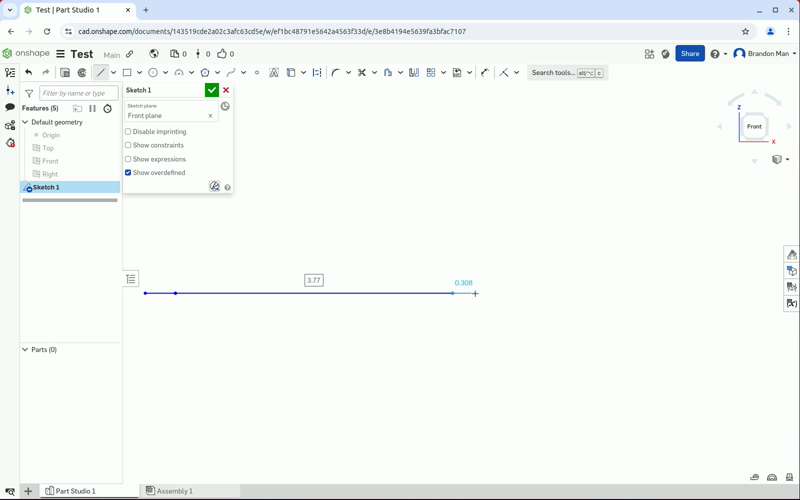
click(475, 293)
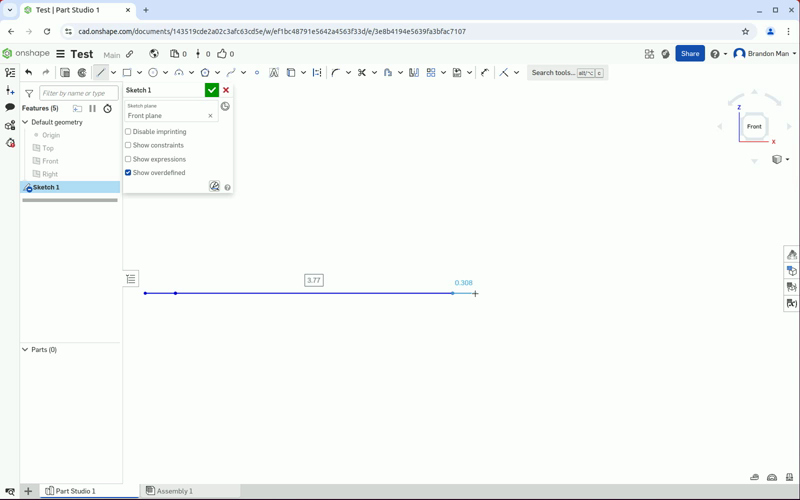
scroll(-6)
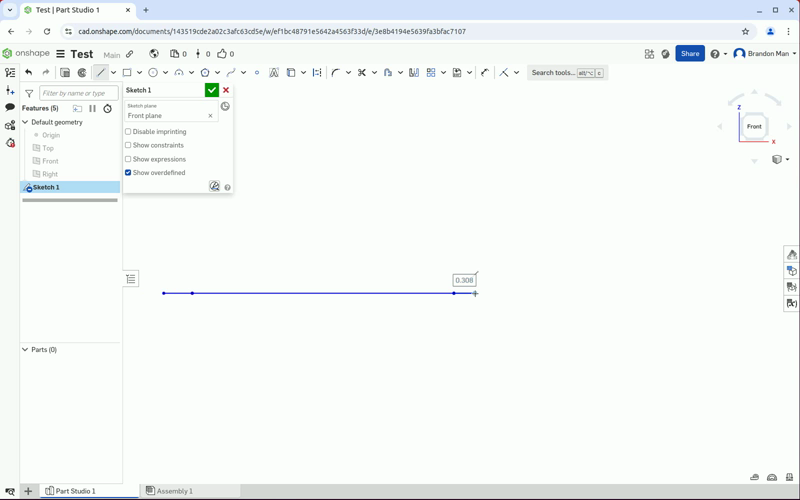
scroll(-6)
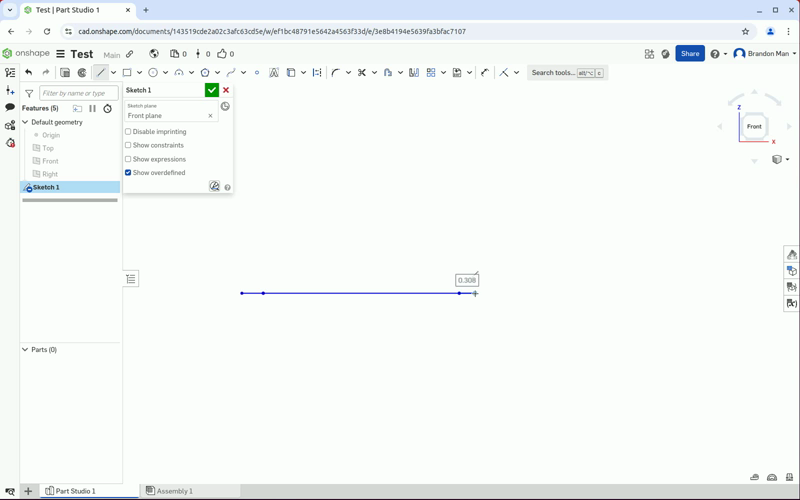
scroll(-6)
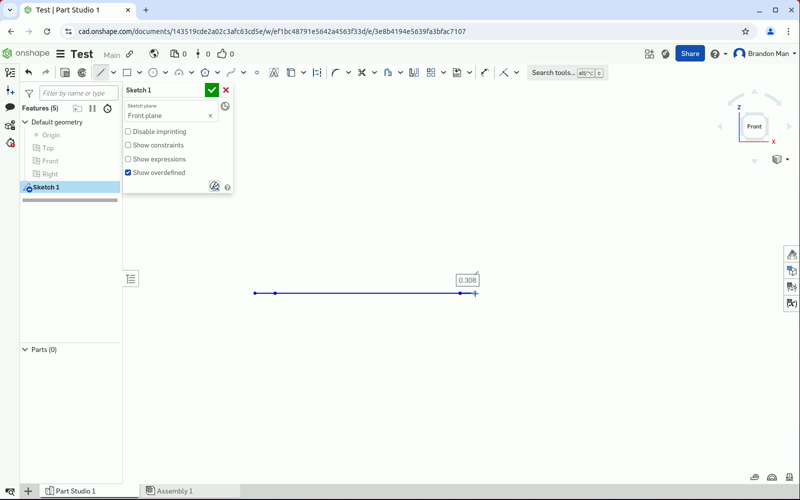
scroll(-6)
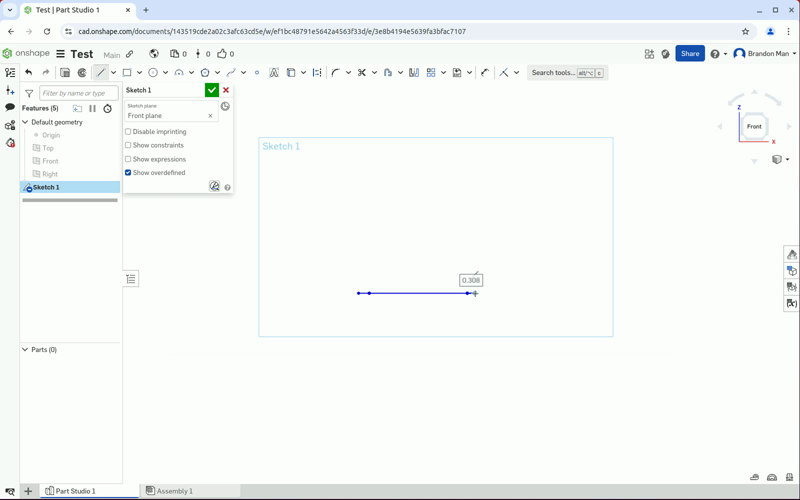
scroll(-6)
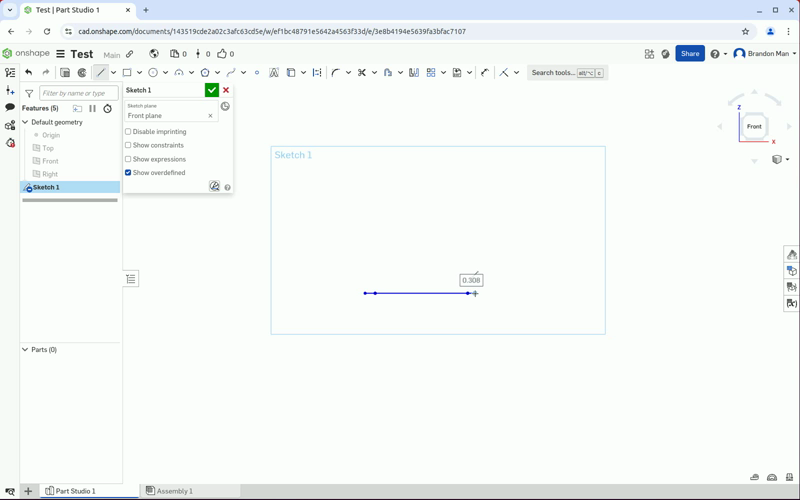
scroll(-6)
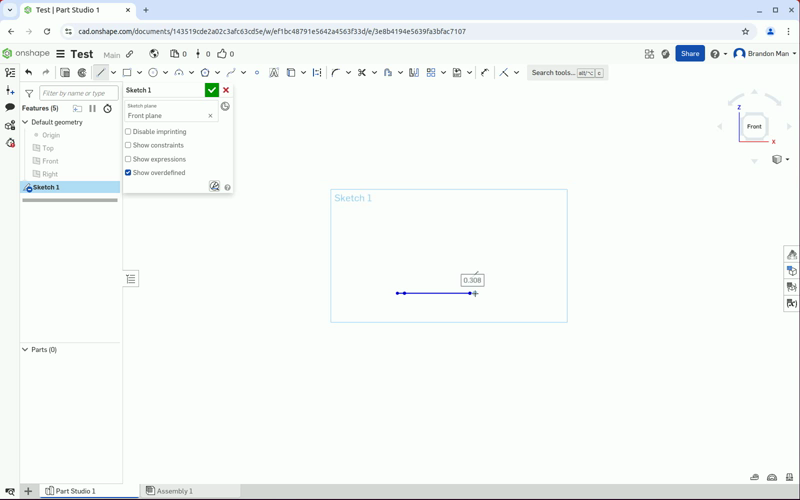
scroll(-6)
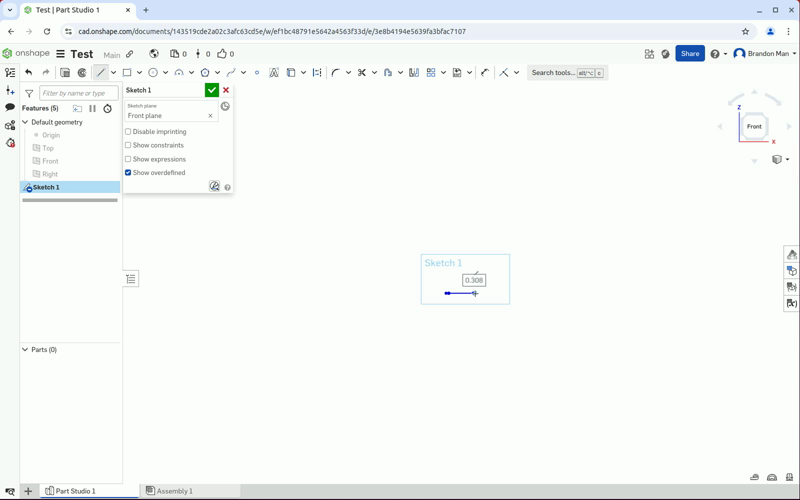
key_up(shift)
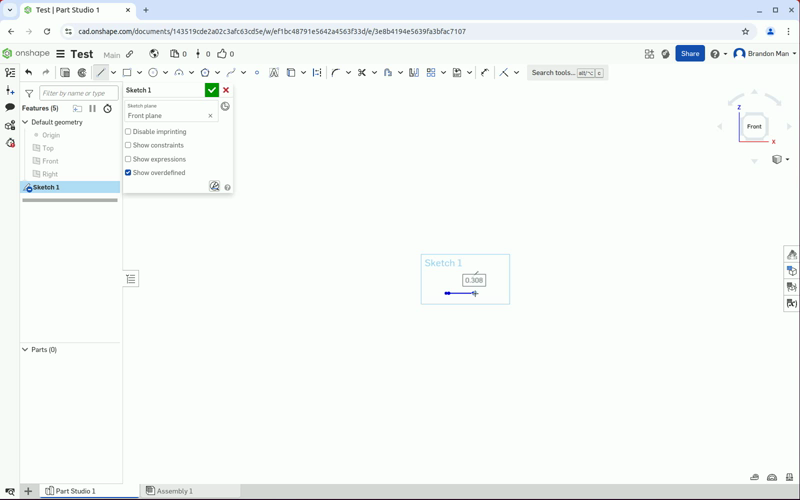
key_down(shift)
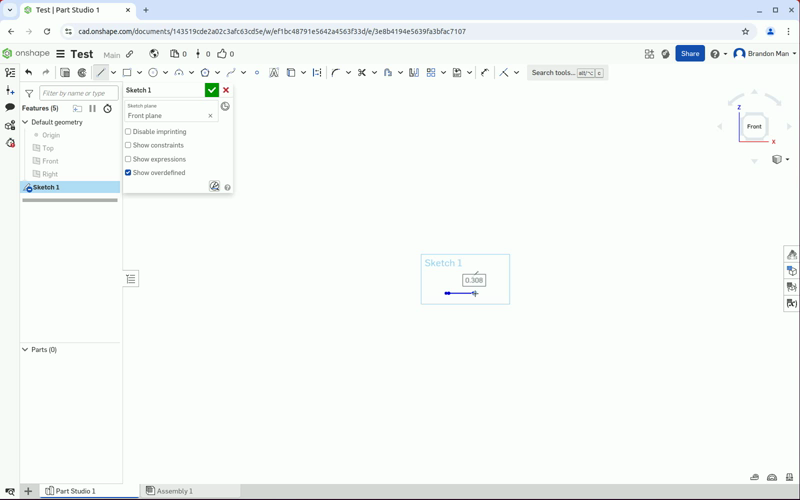
mouse_move(505, 293)
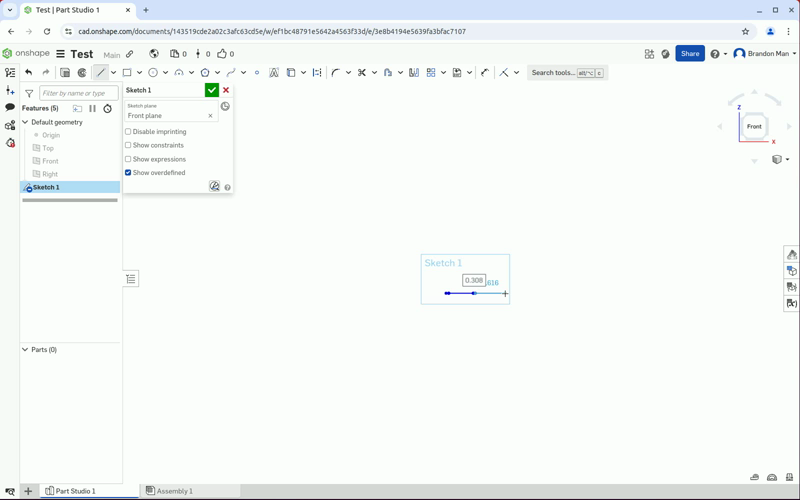
mouse_move(473, 244)
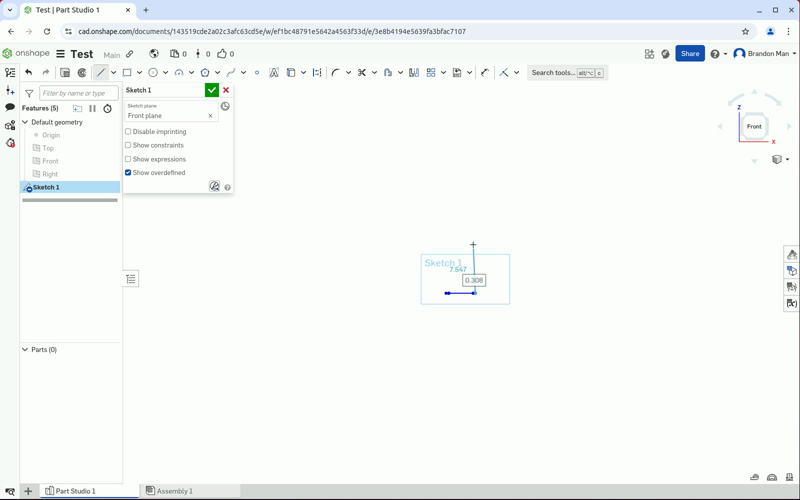
click(473, 244)
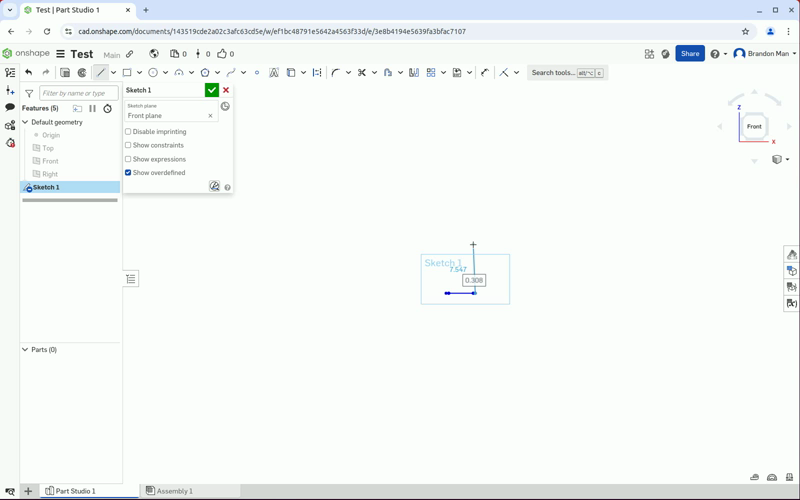
key_up(shift)
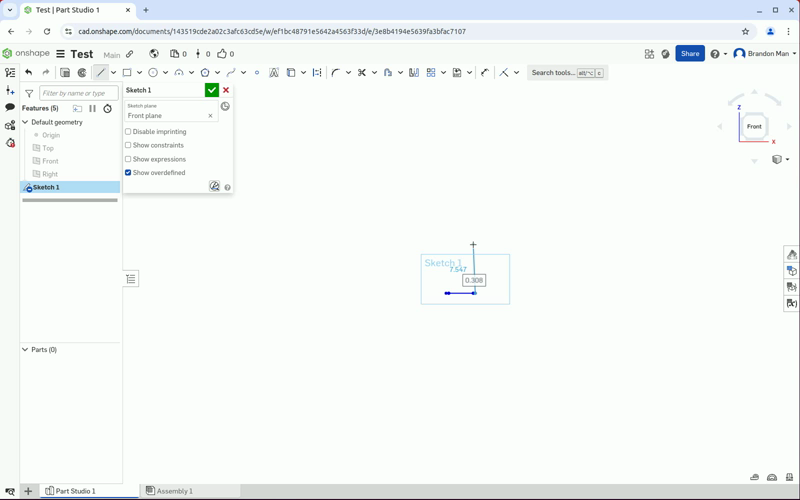
key(esc)
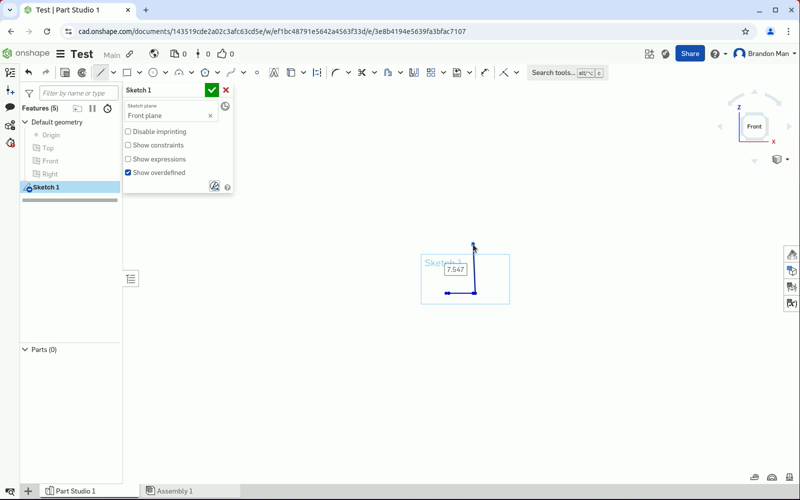
key(a)
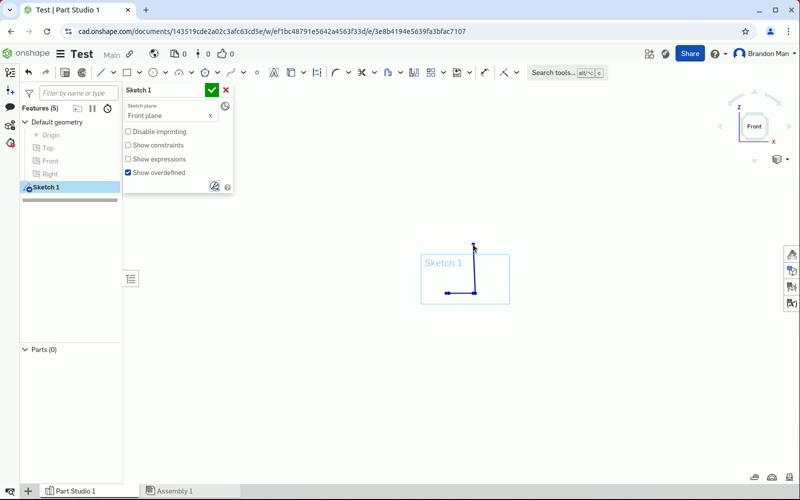
mouse_move(473, 244)
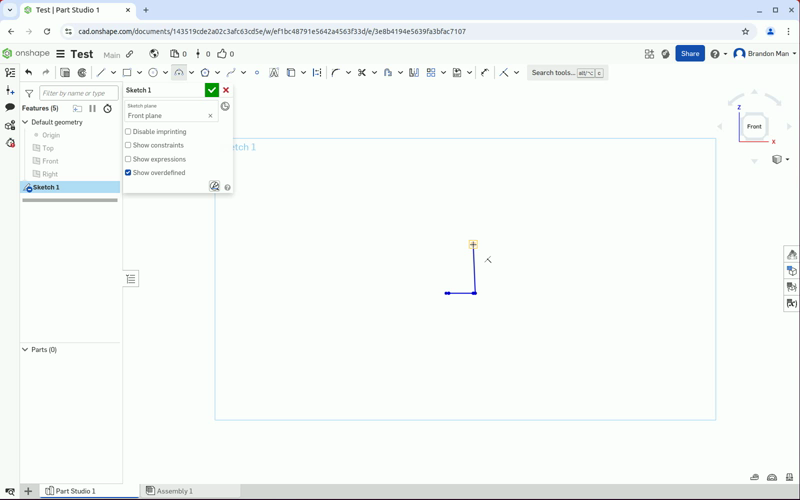
click(473, 244)
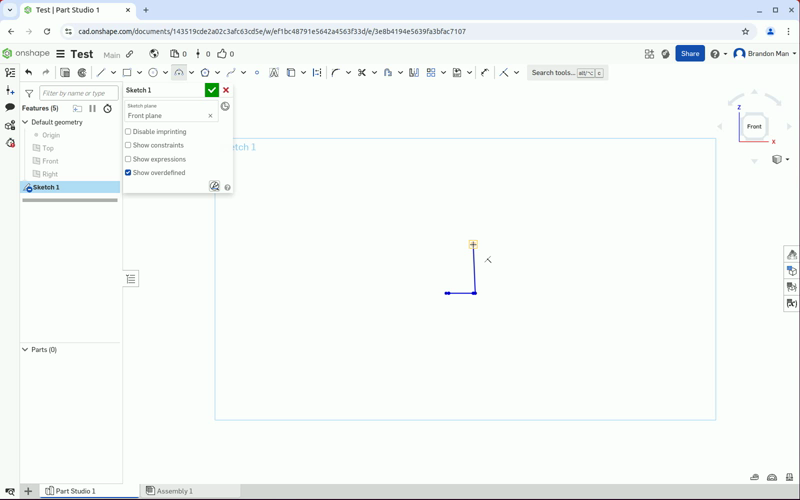
key_down(shift)
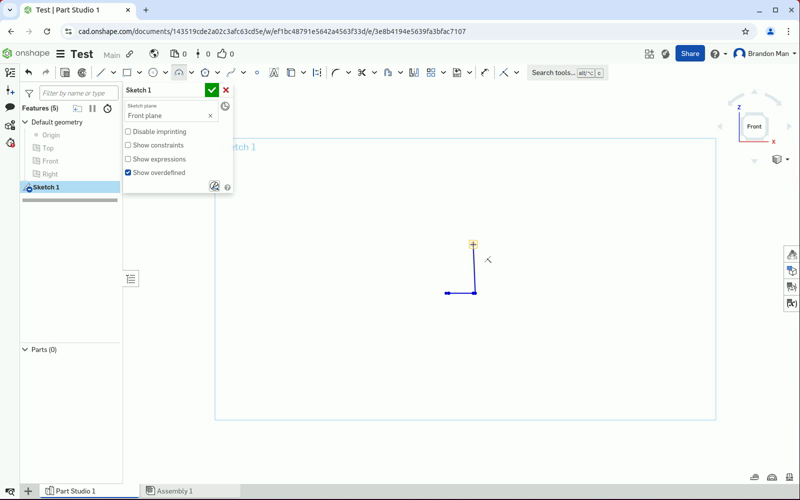
mouse_move(448, 244)
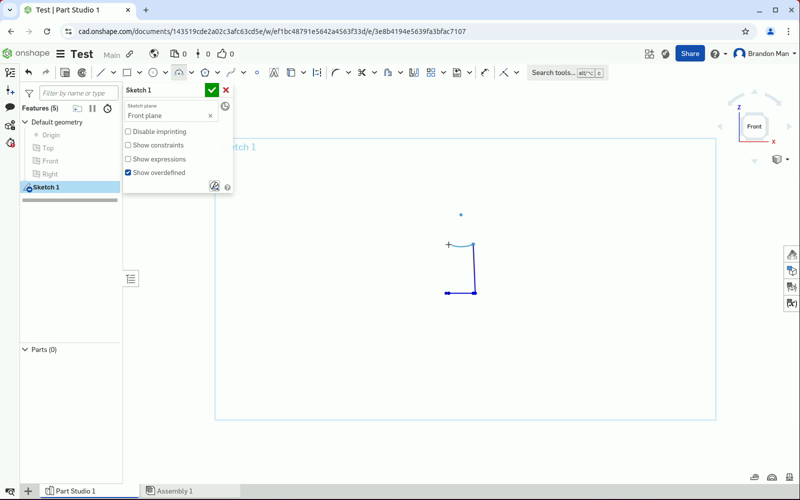
click(448, 244)
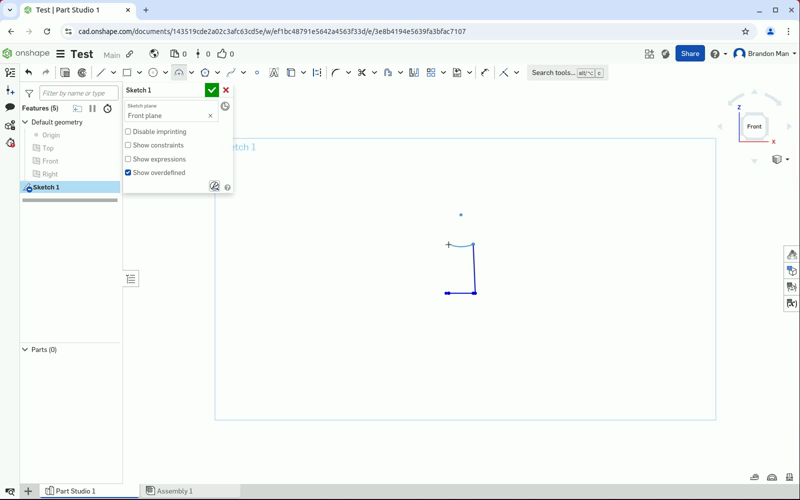
mouse_move(460, 231)
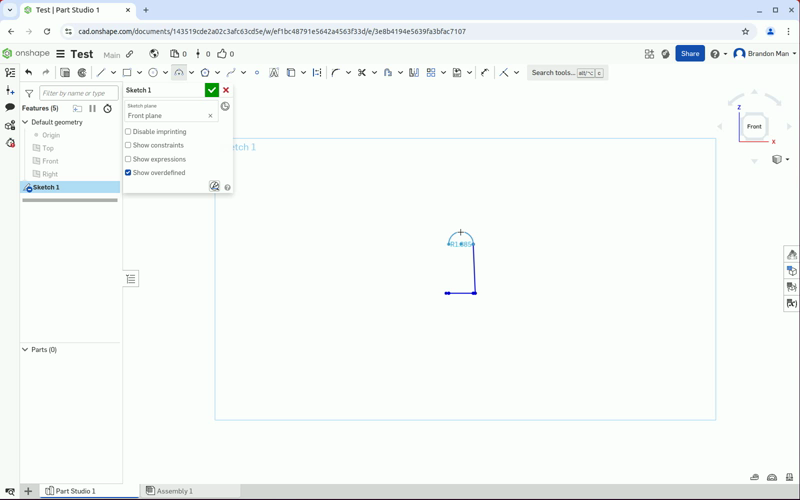
click(460, 231)
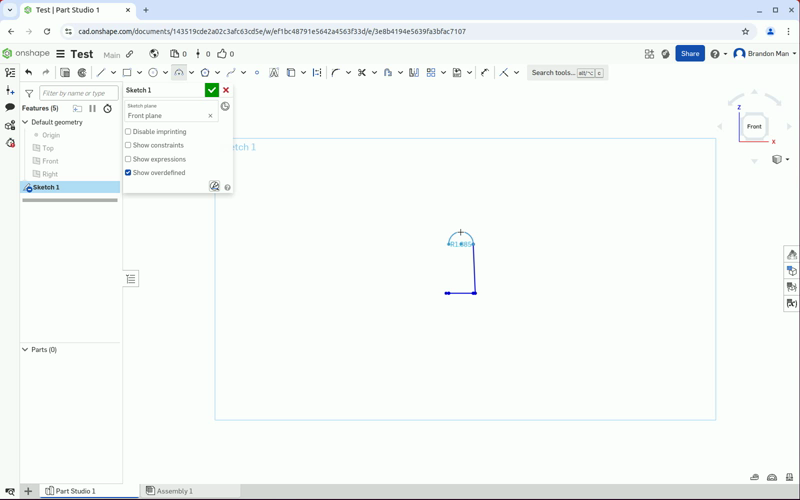
key_up(shift)
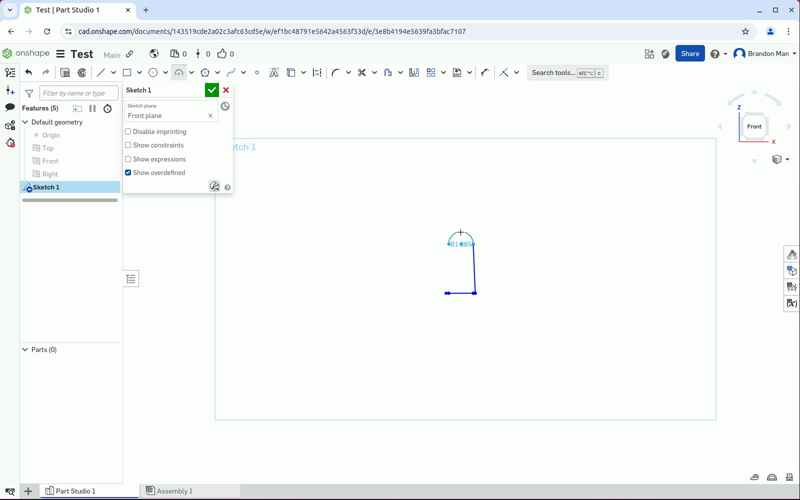
key(esc)
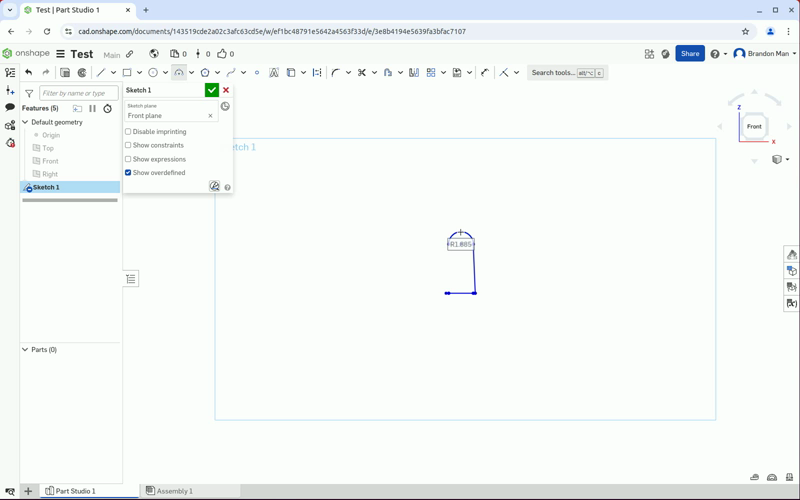
key(l)
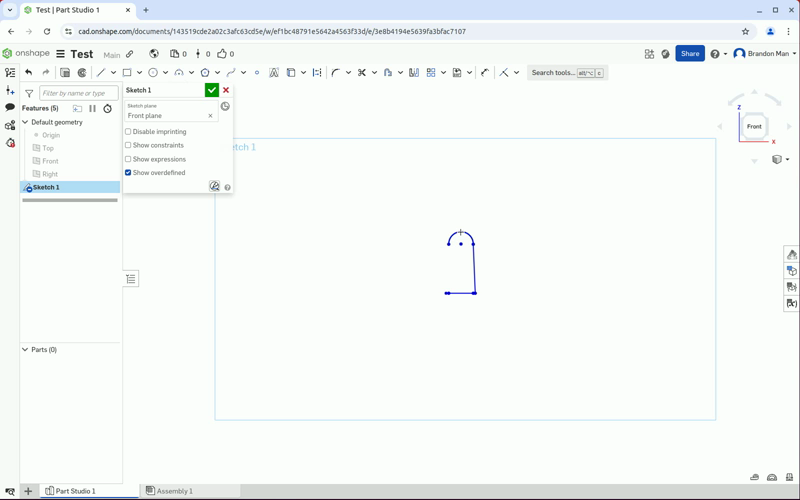
mouse_move(448, 244)
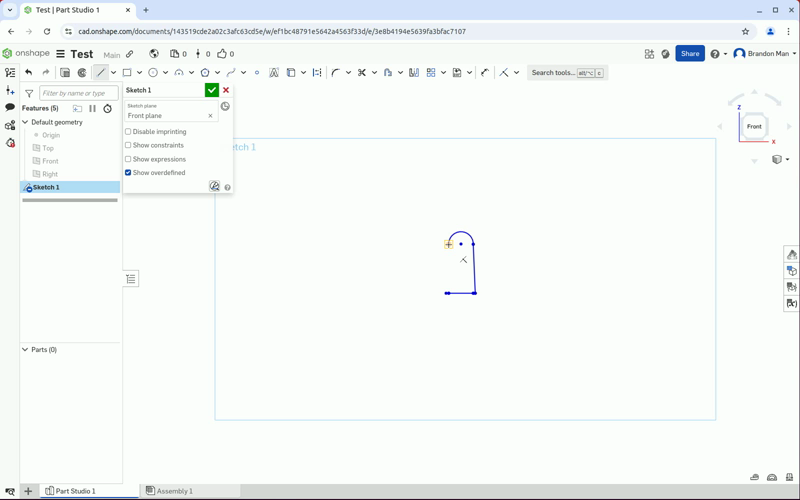
click(448, 244)
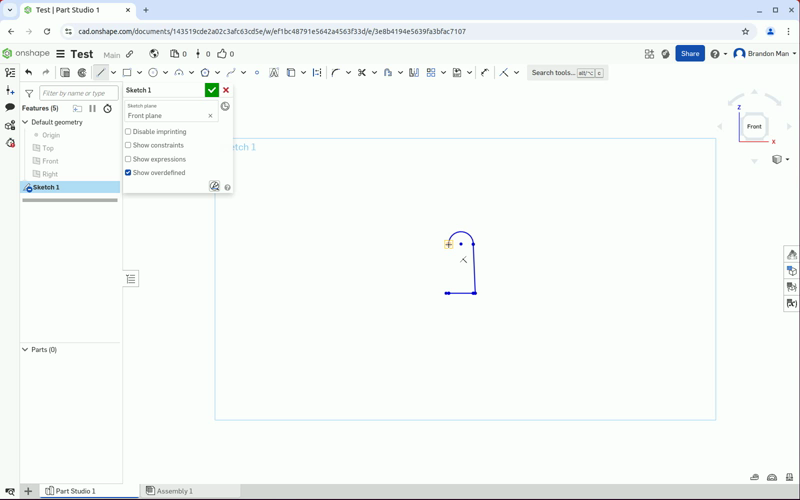
mouse_move(478, 244)
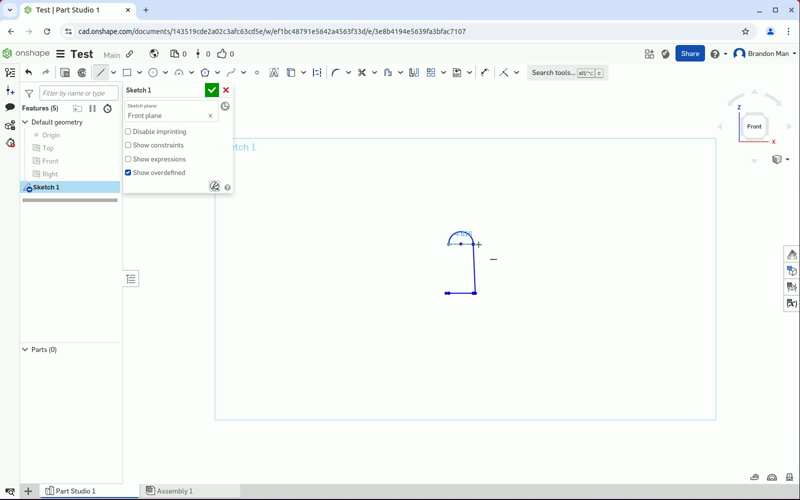
key_down(shift)
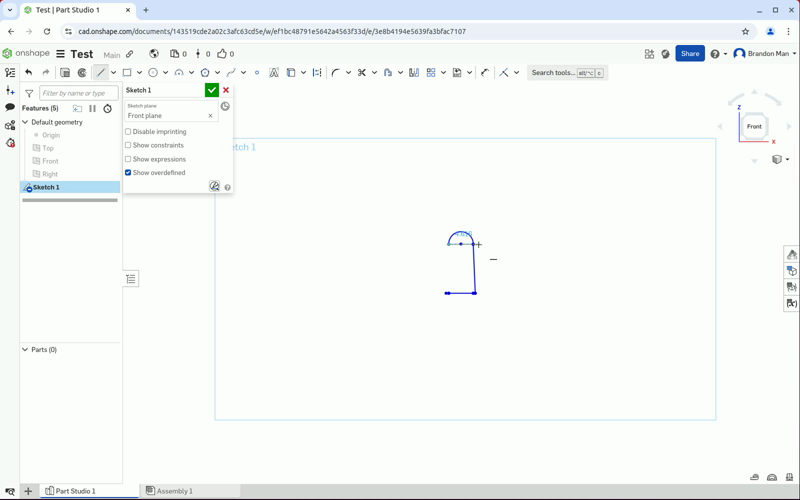
mouse_move(446, 293)
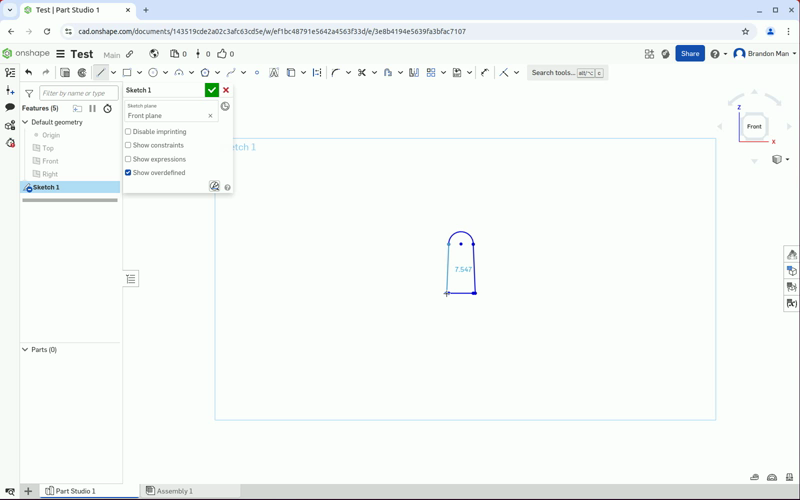
scroll(6)
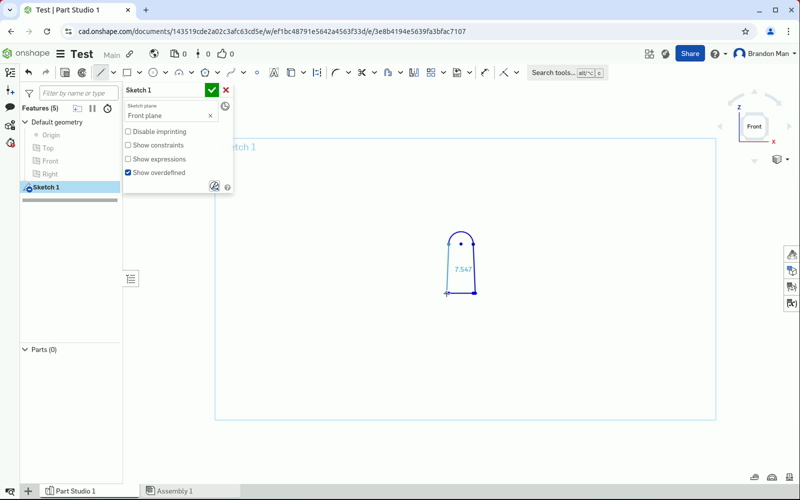
scroll(6)
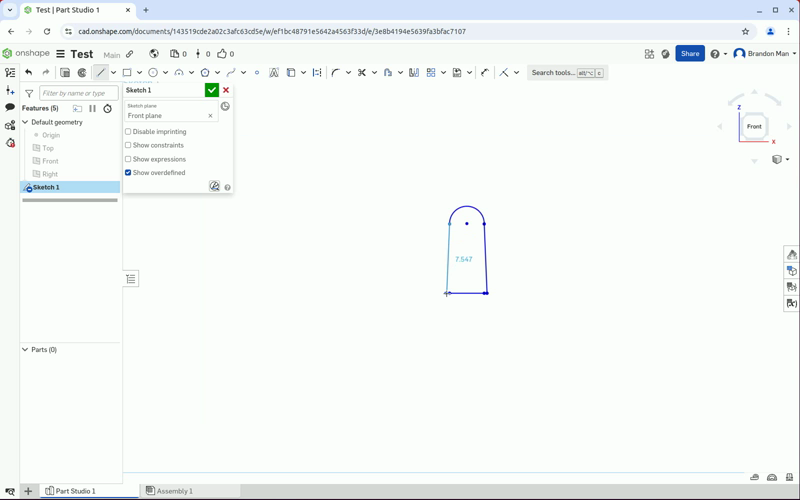
scroll(6)
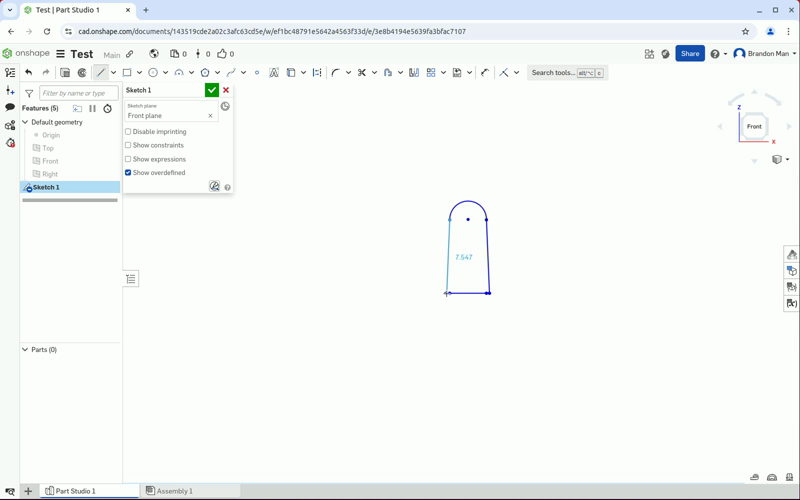
scroll(6)
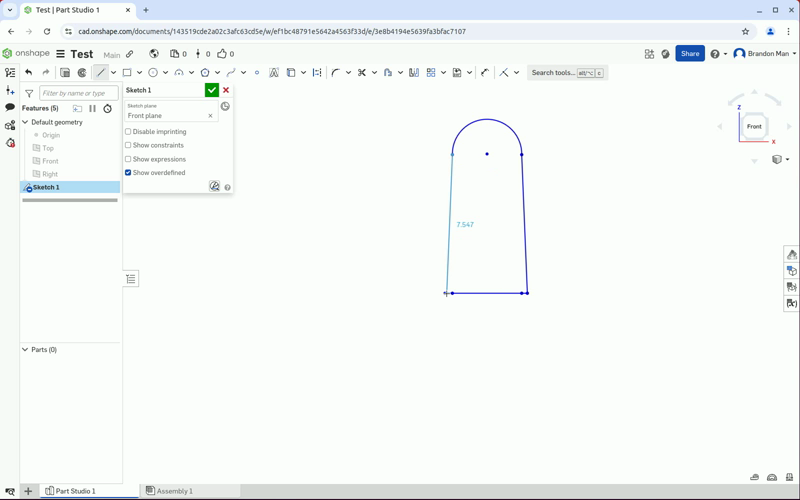
scroll(6)
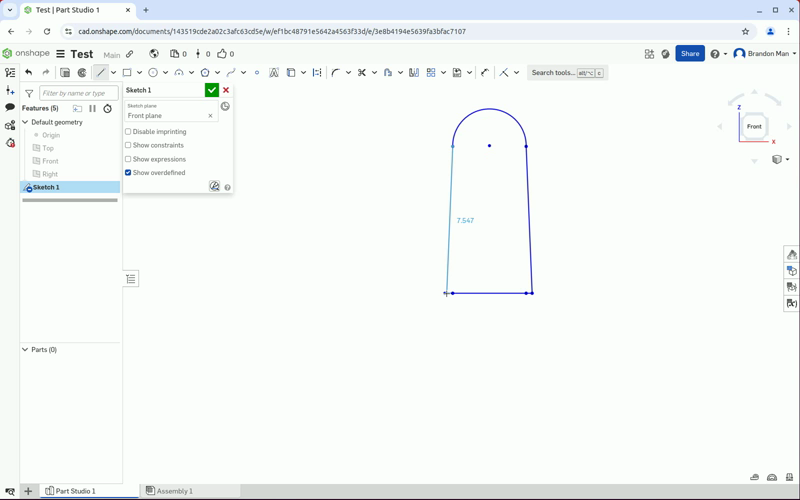
scroll(6)
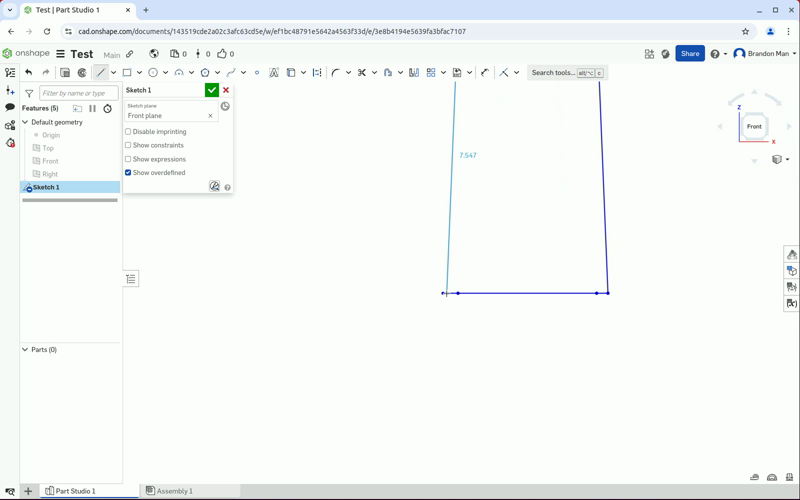
scroll(6)
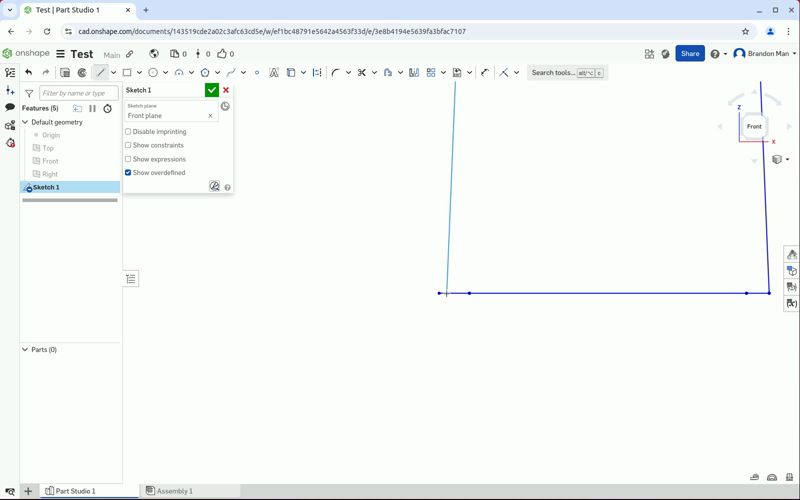
key_up(shift)
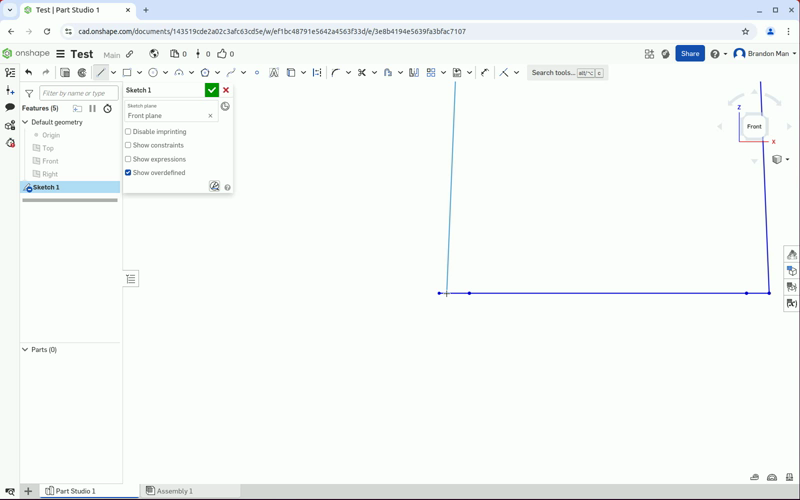
click(446, 293)
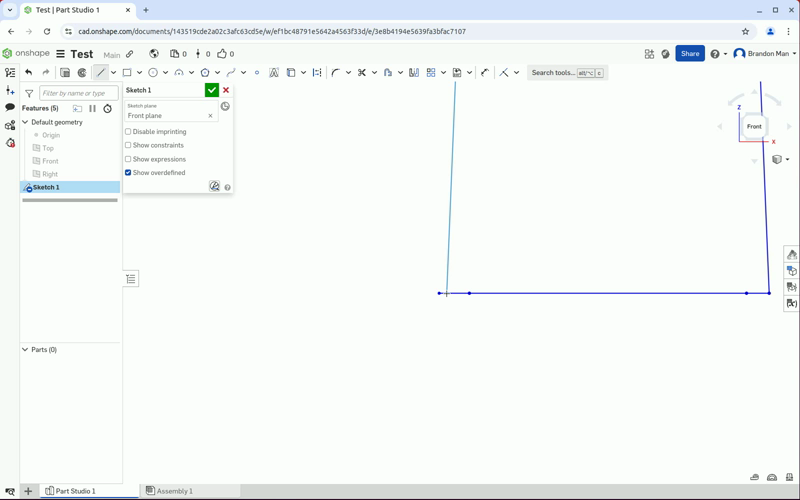
scroll(-6)
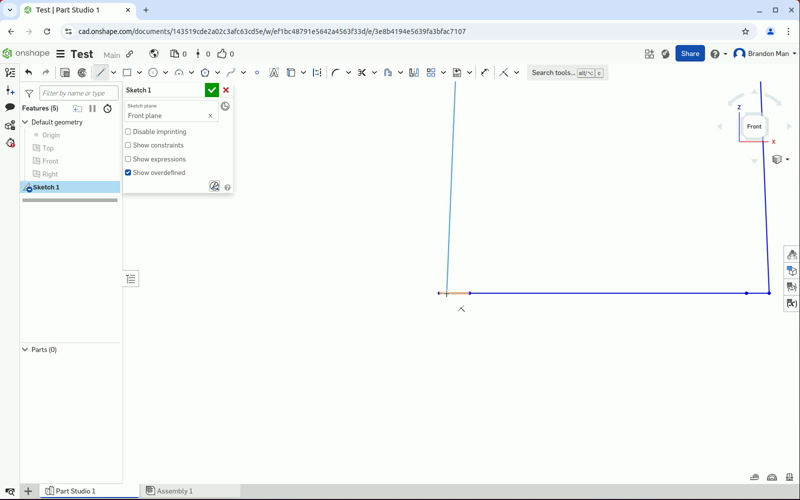
scroll(-6)
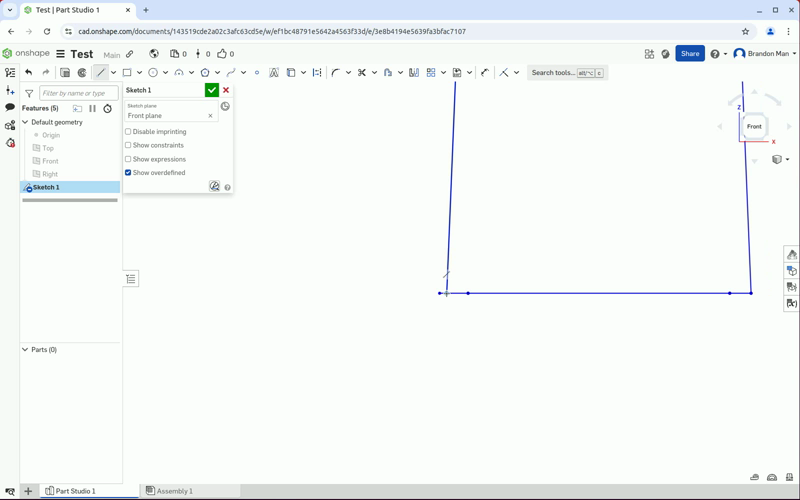
scroll(-6)
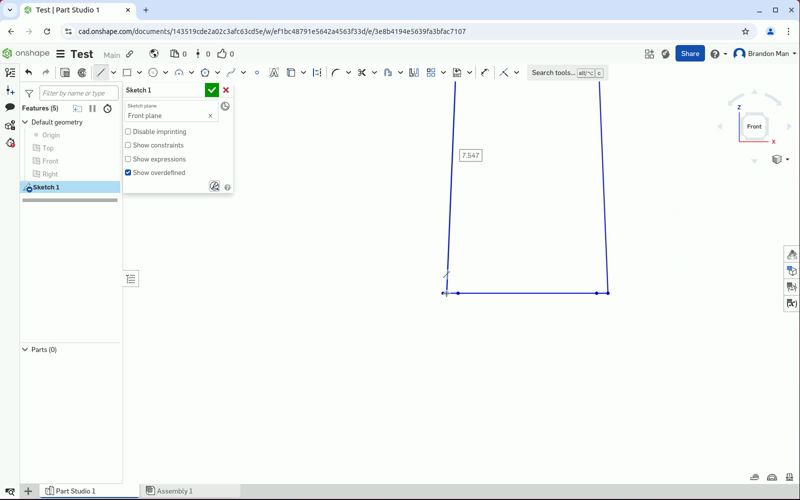
scroll(-6)
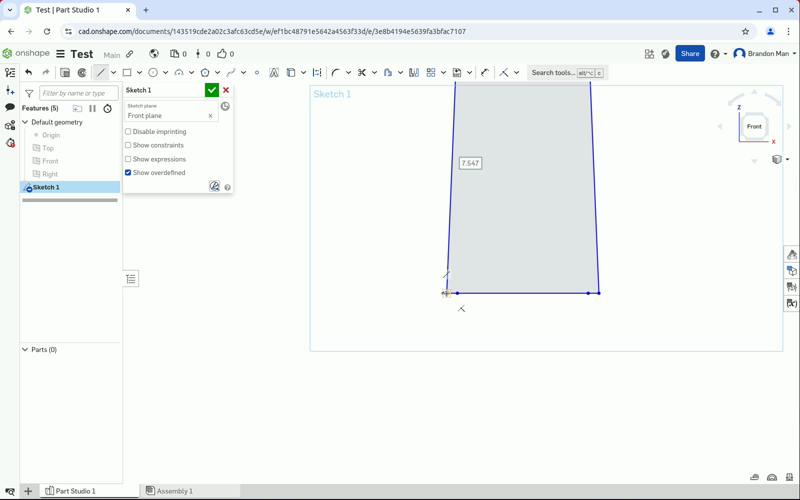
scroll(-6)
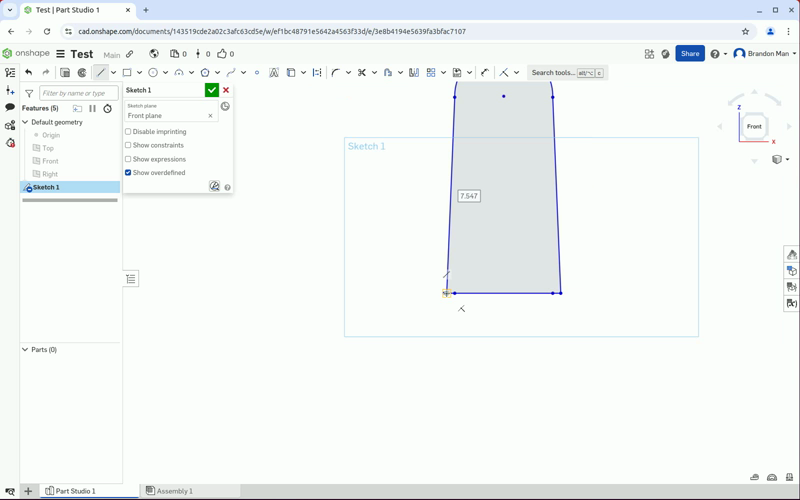
scroll(-6)
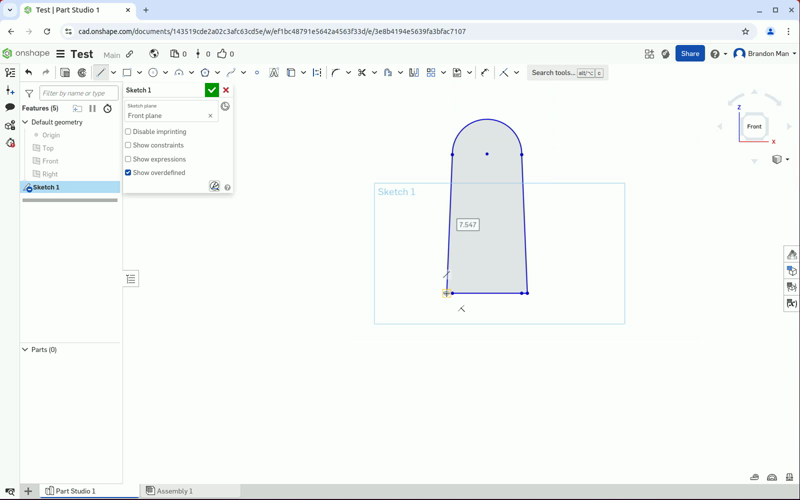
scroll(-6)
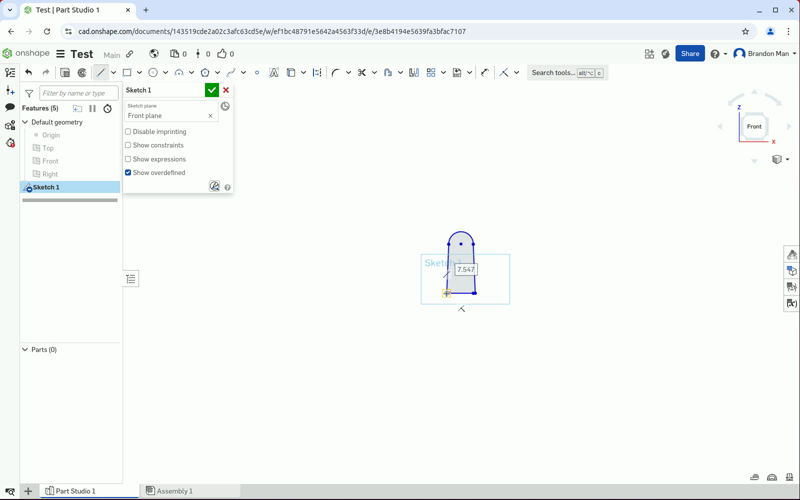
key(esc)
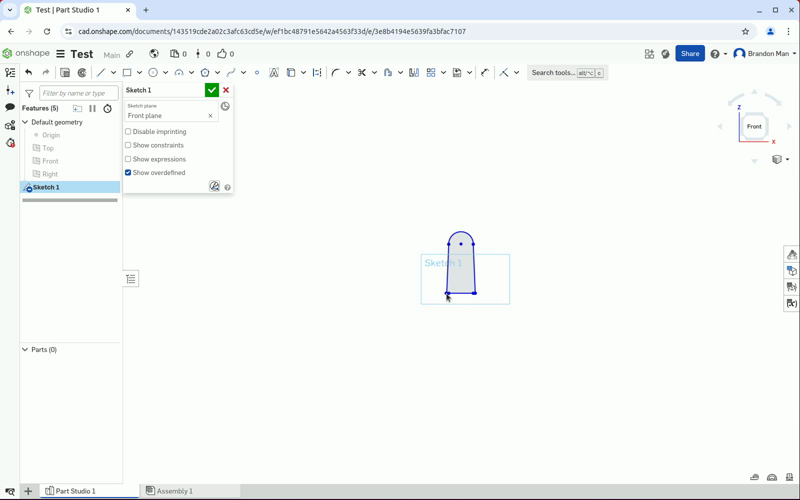
key(c)
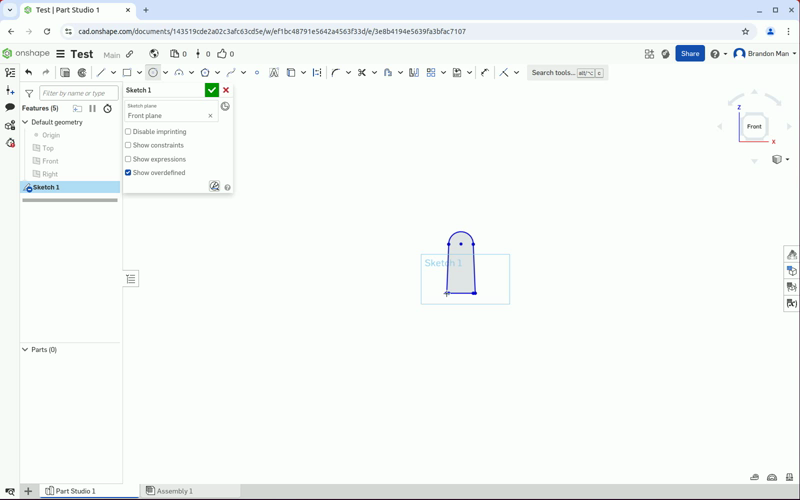
key_down(shift)
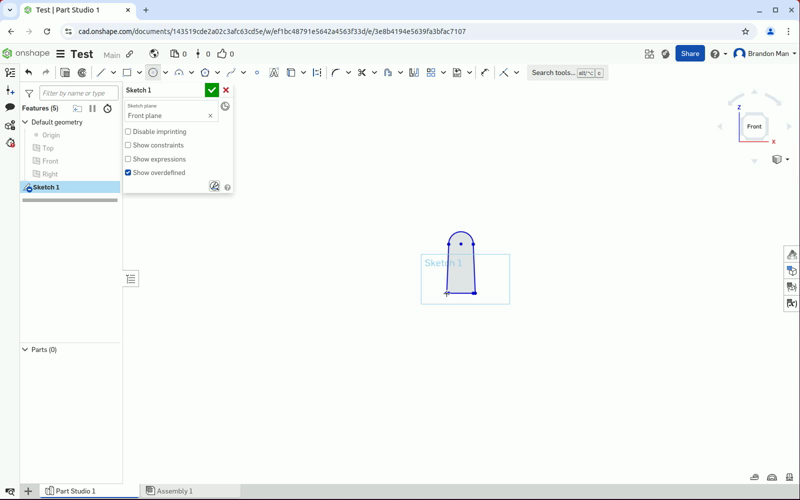
mouse_move(460, 244)
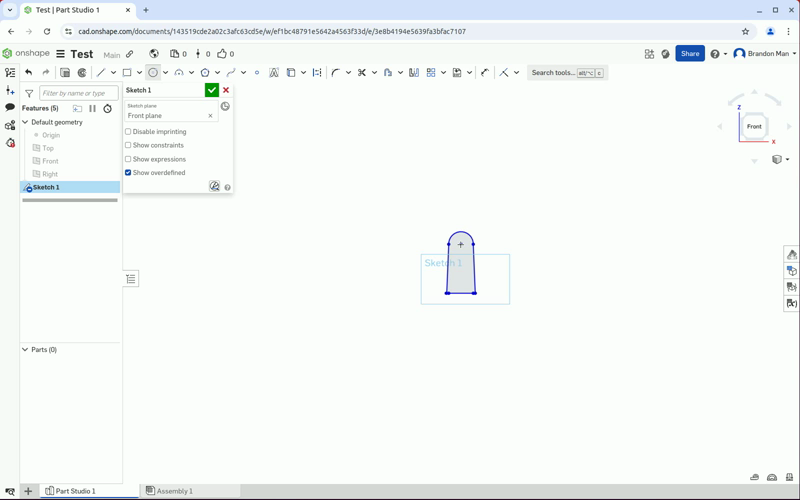
click(460, 244)
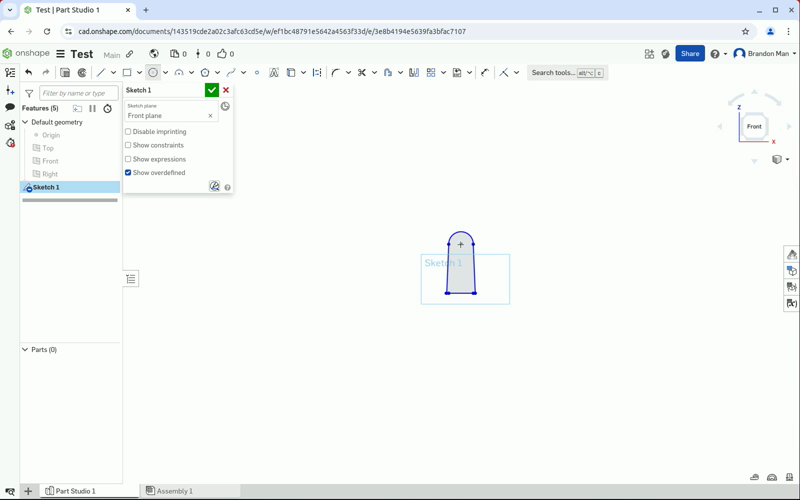
key_up(shift)
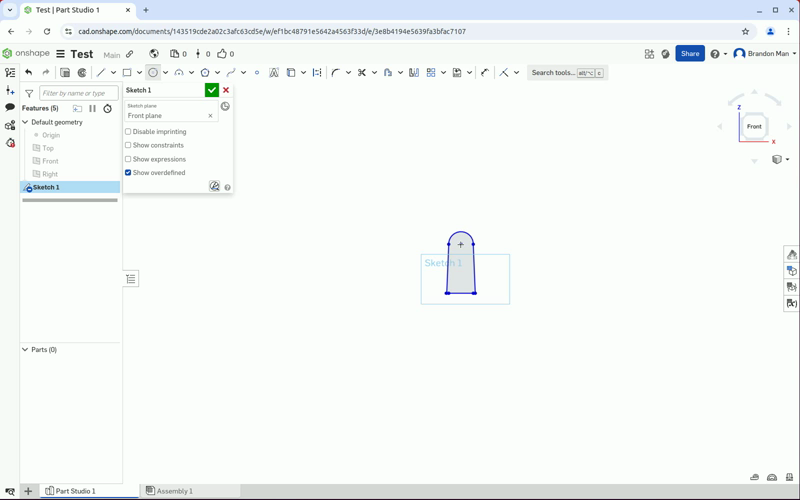
mouse_move(461, 244)
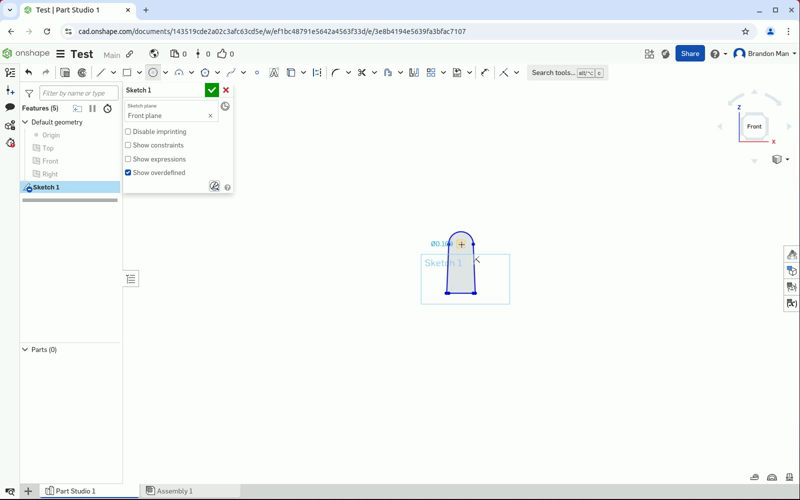
scroll(6)
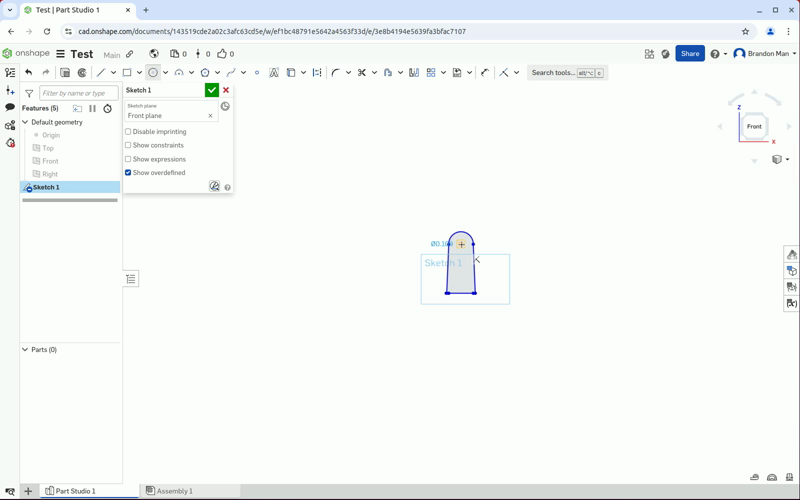
scroll(6)
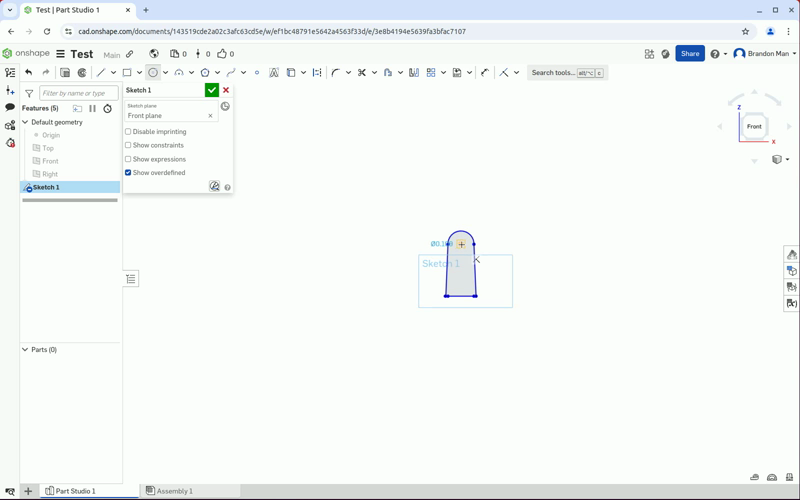
scroll(6)
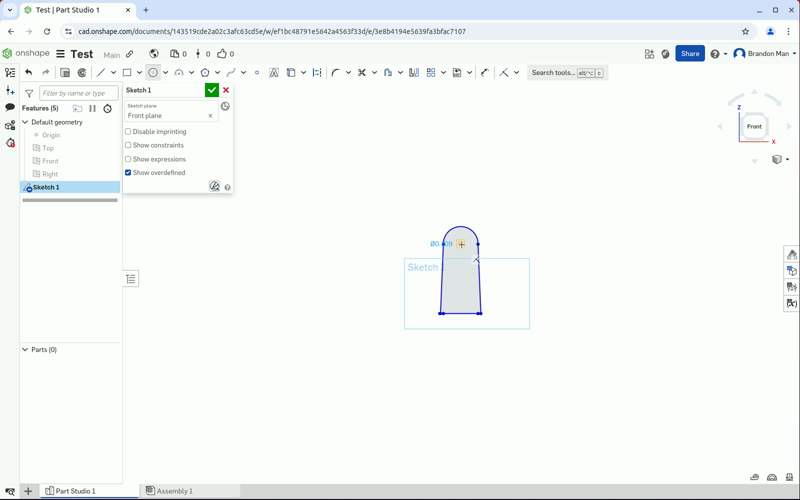
scroll(6)
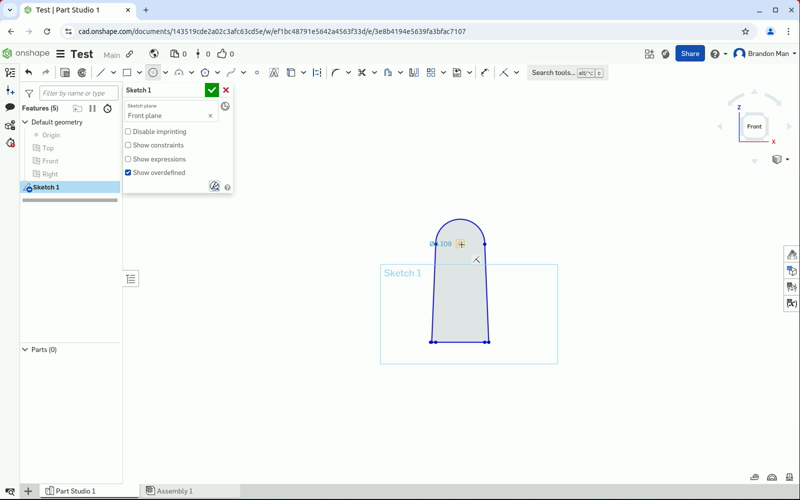
scroll(6)
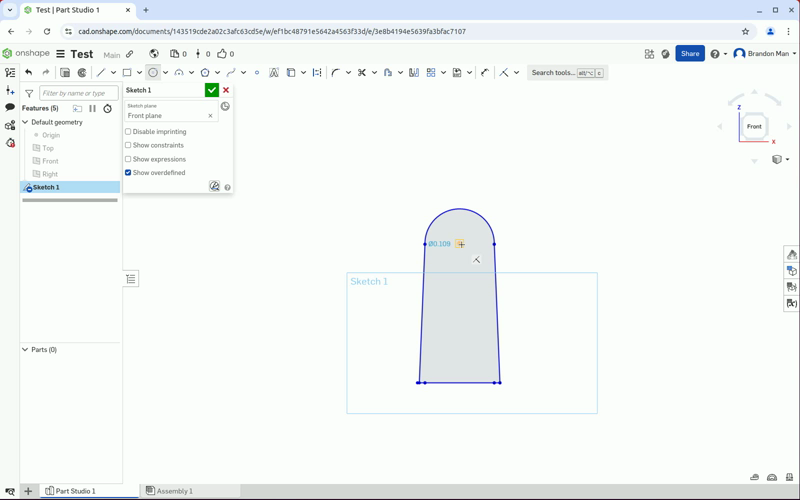
scroll(6)
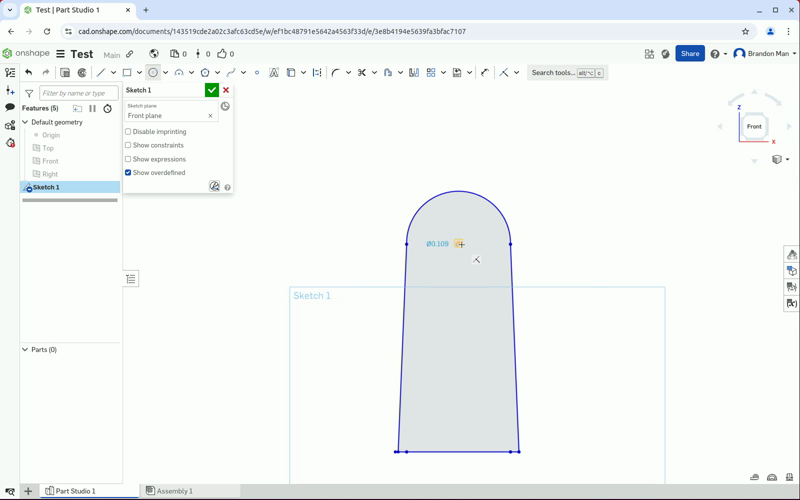
scroll(6)
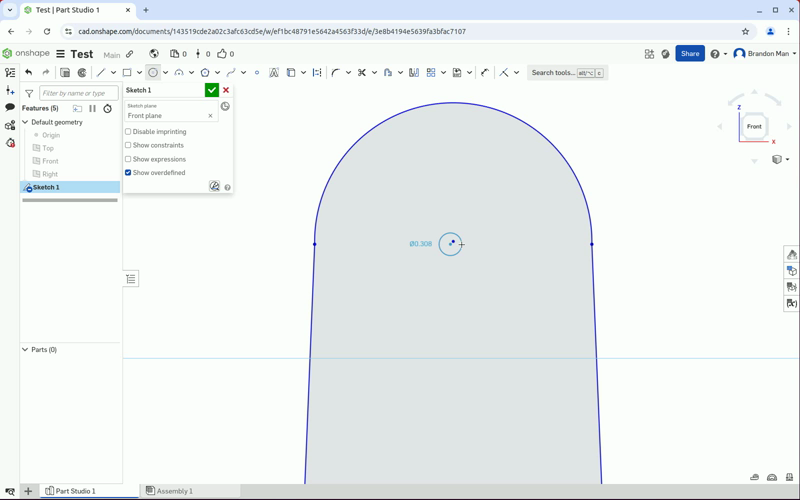
click(461, 244)
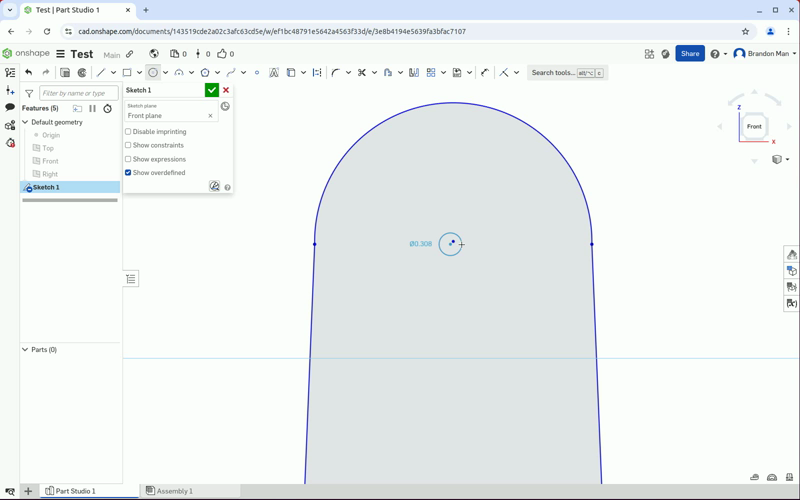
scroll(-6)
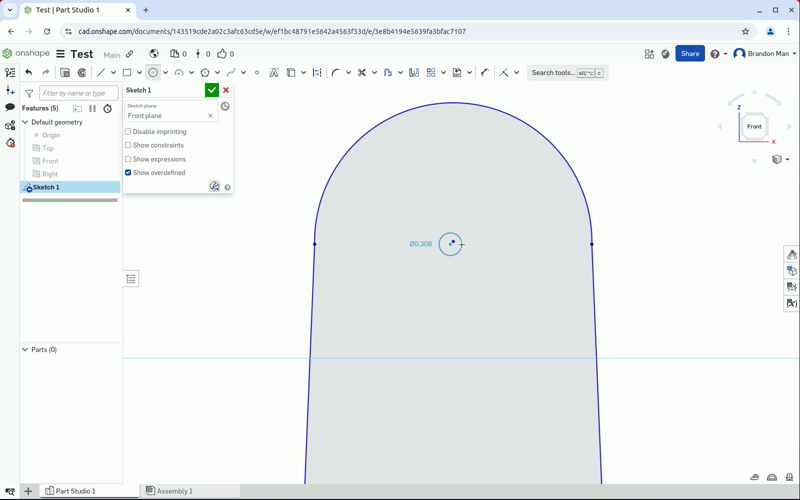
scroll(-6)
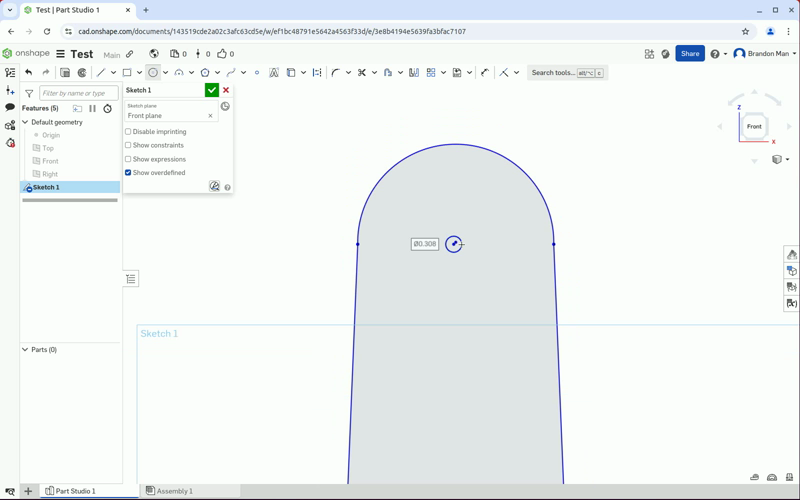
scroll(-6)
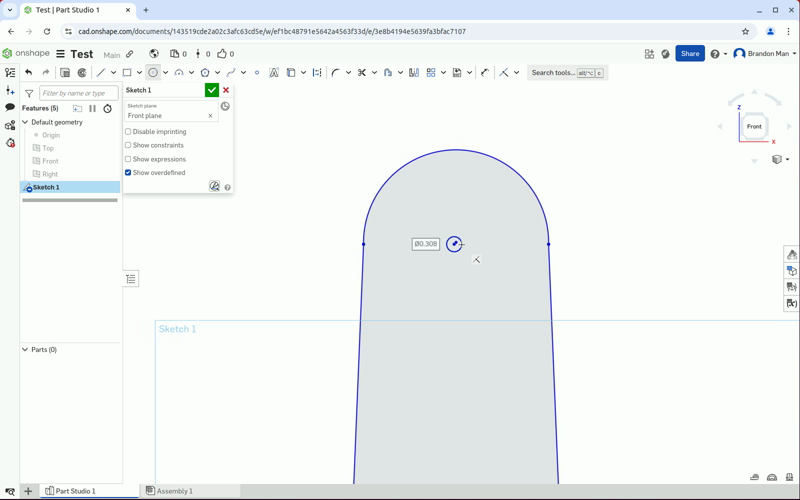
scroll(-6)
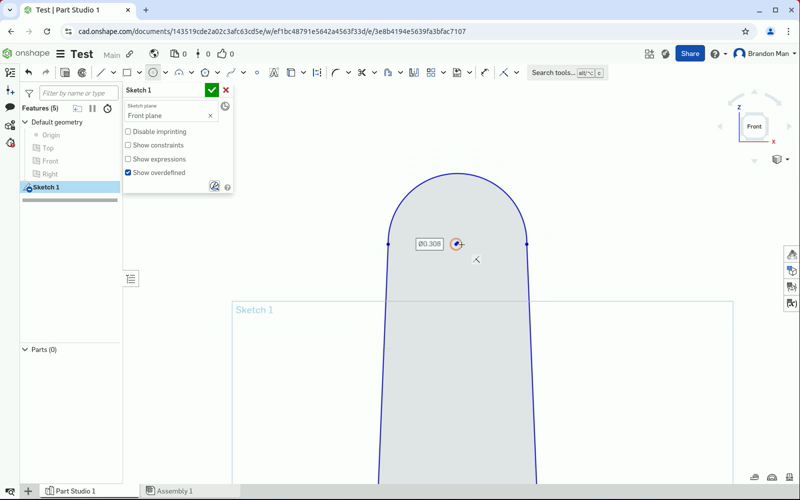
scroll(-6)
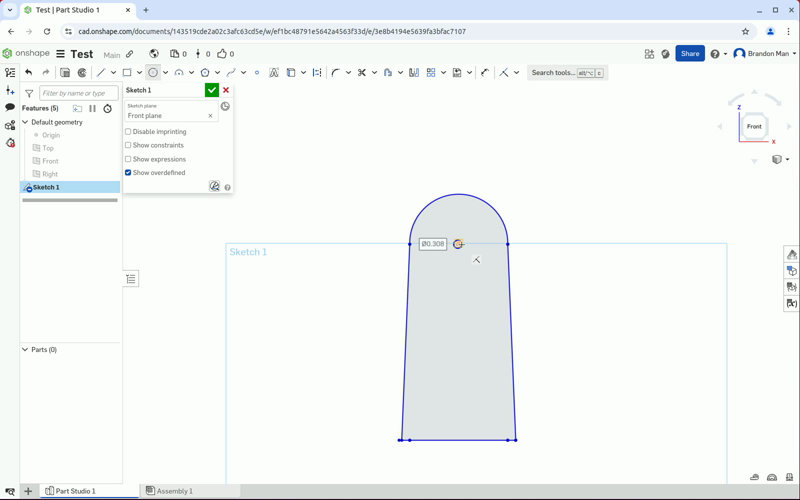
scroll(-6)
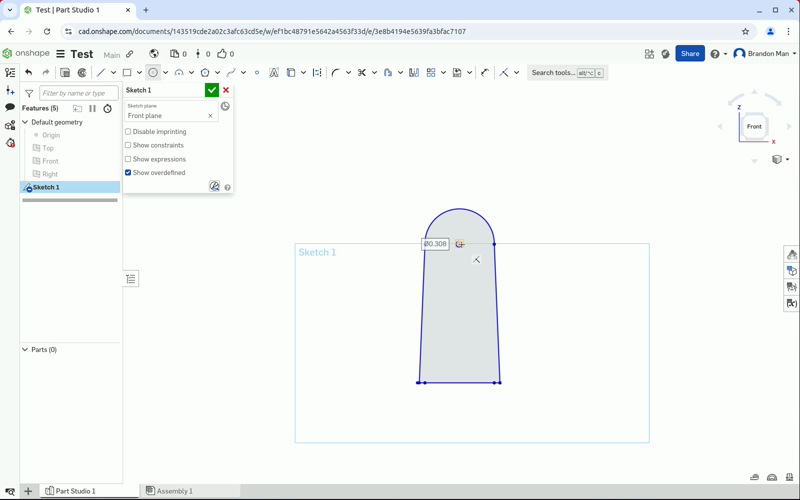
scroll(-6)
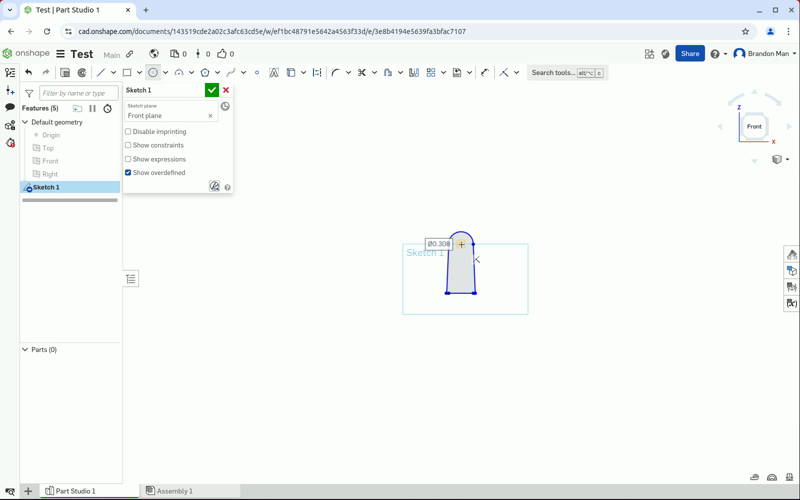
key(esc)
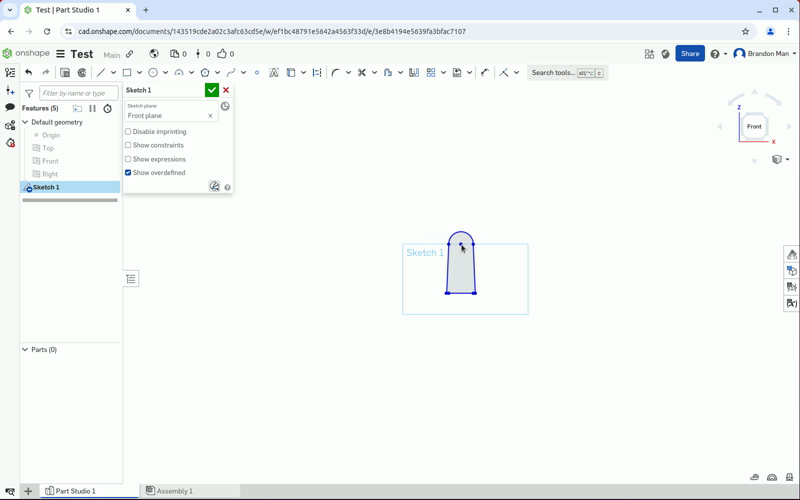
mouse_move(453, 279)
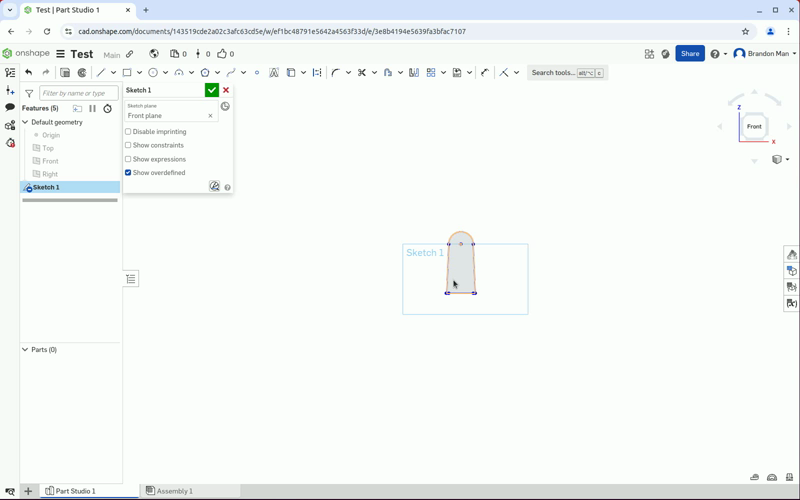
scroll(6)
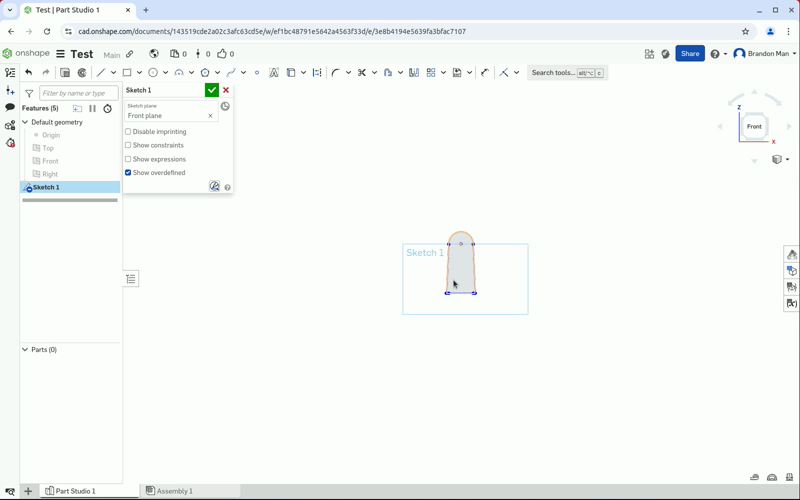
scroll(6)
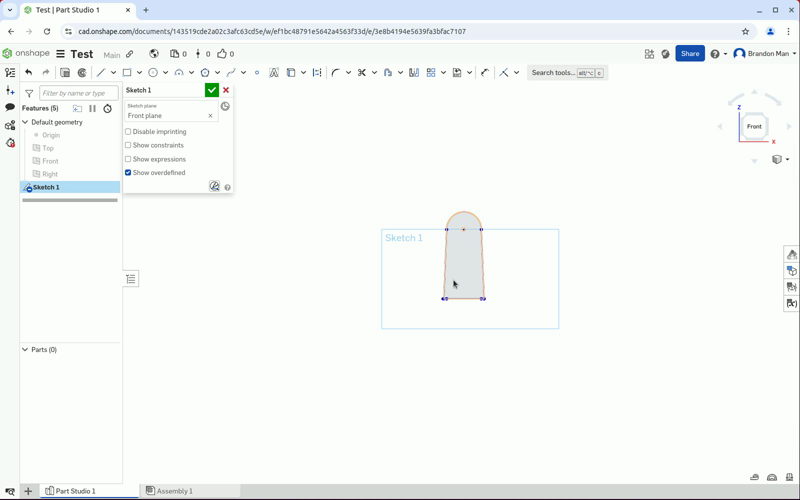
scroll(6)
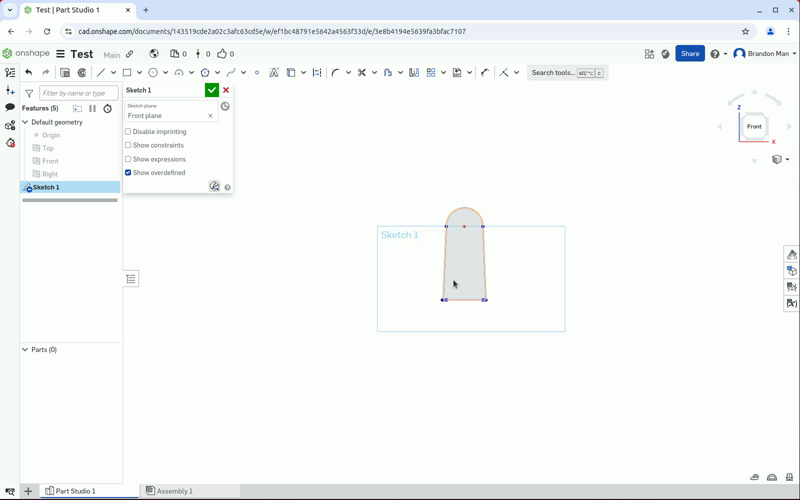
scroll(6)
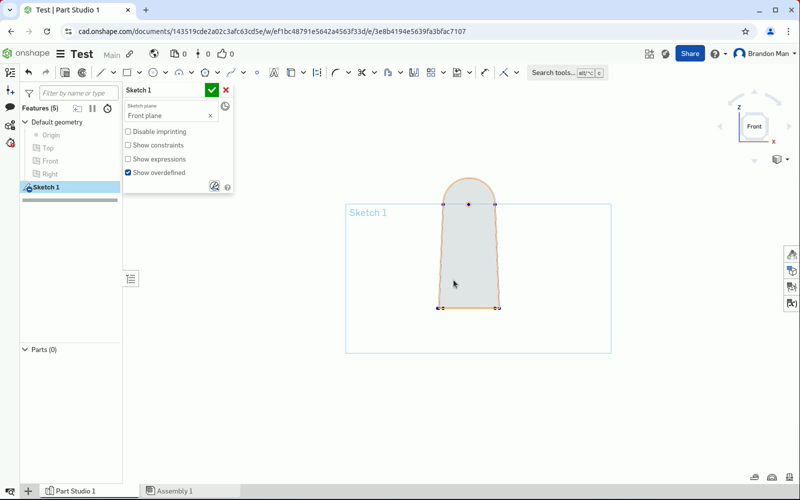
scroll(6)
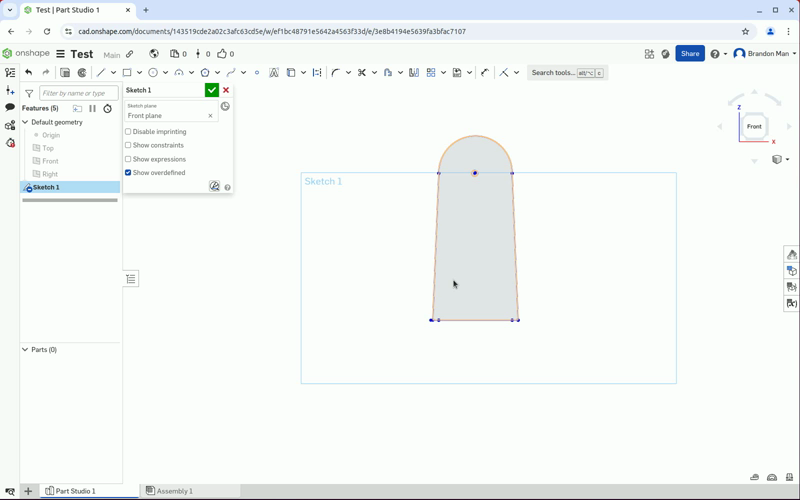
scroll(6)
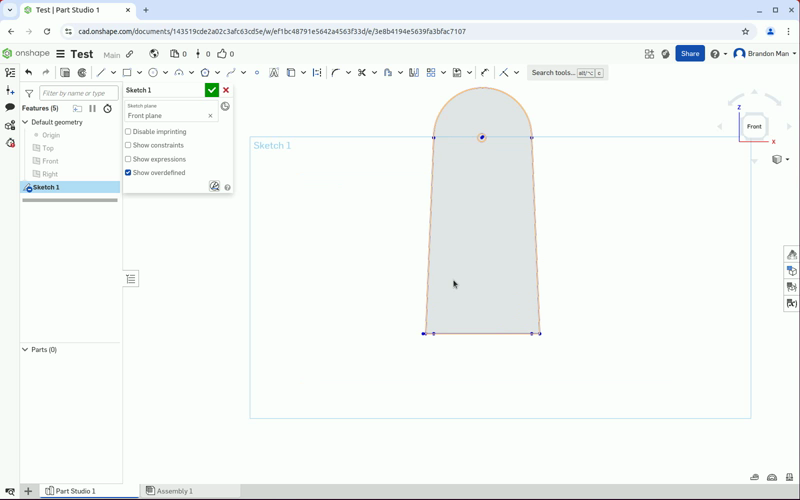
scroll(6)
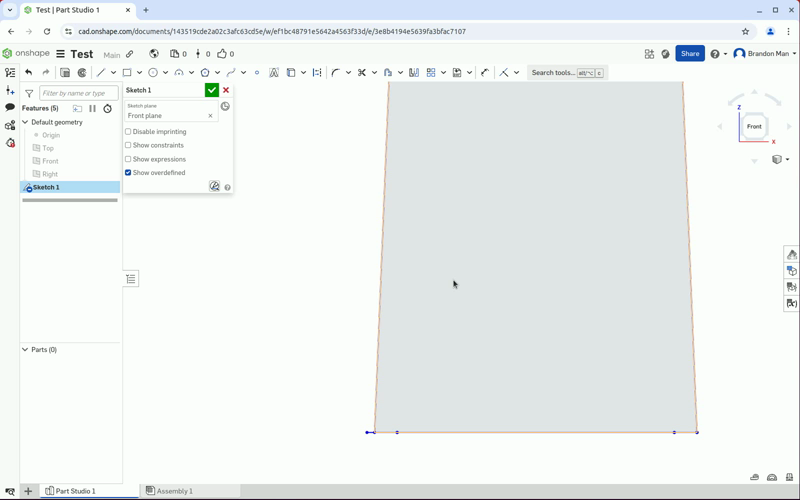
click(453, 279)
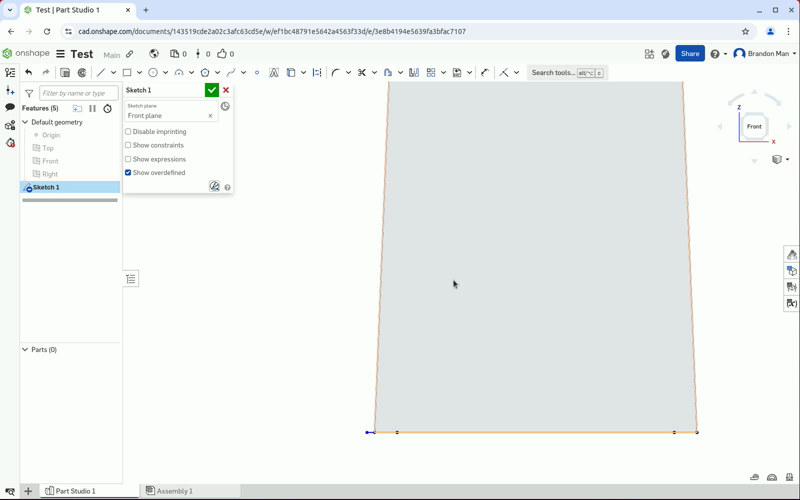
scroll(-6)
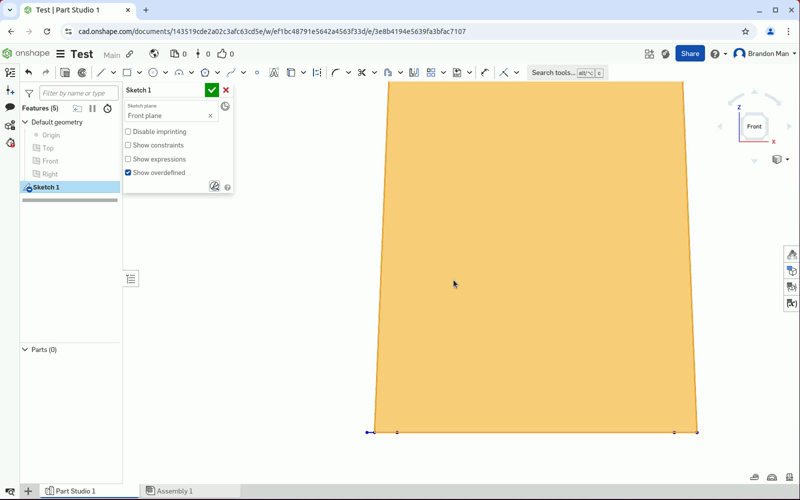
scroll(-6)
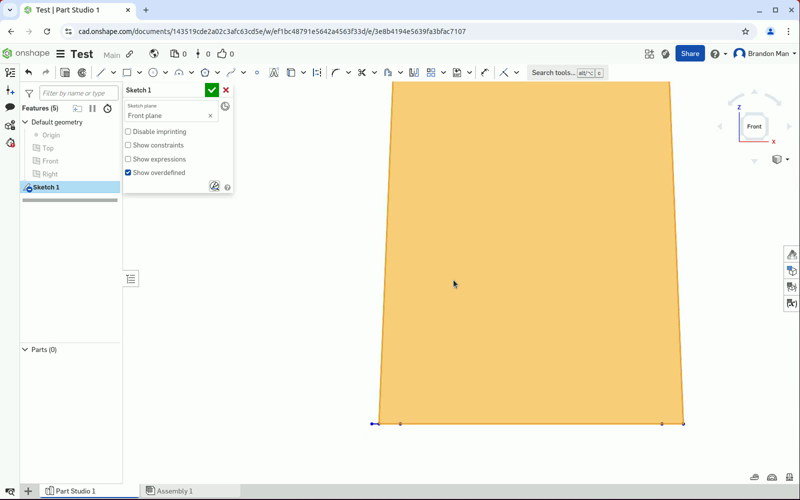
scroll(-6)
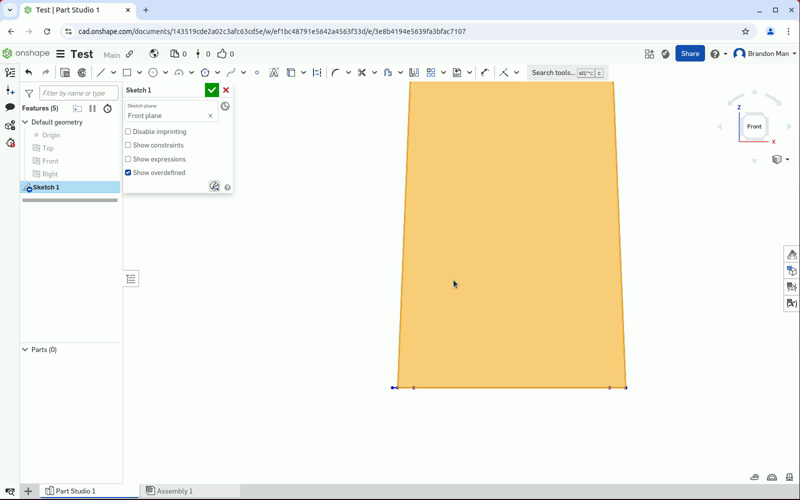
scroll(-6)
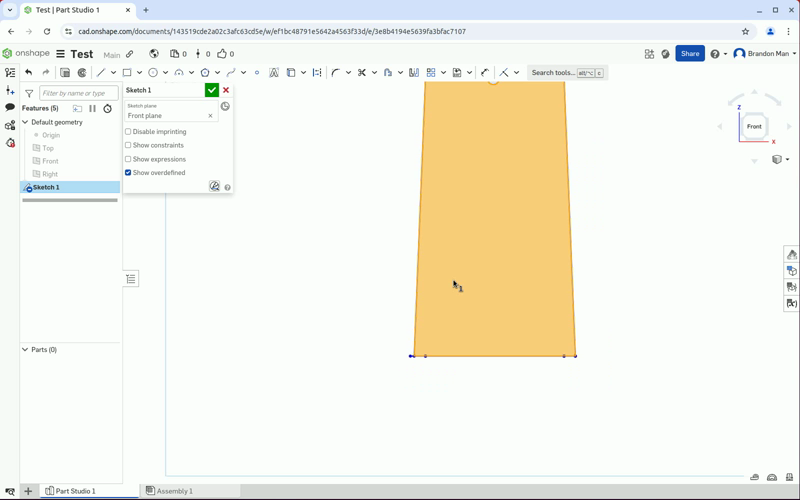
scroll(-6)
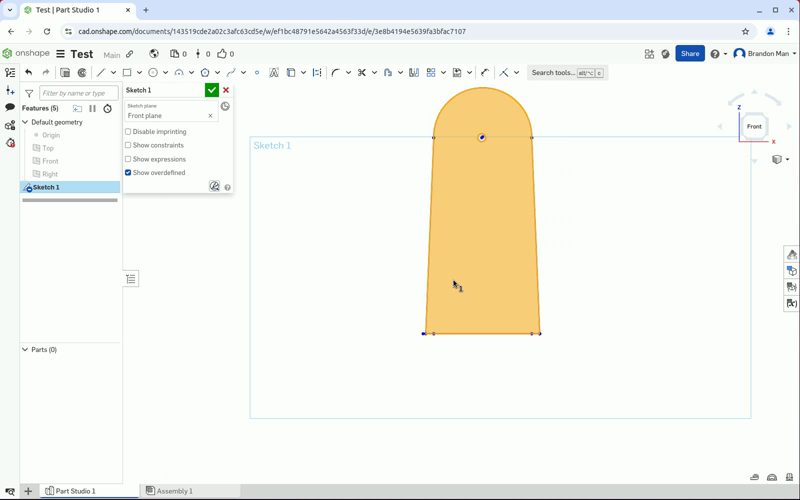
scroll(-6)
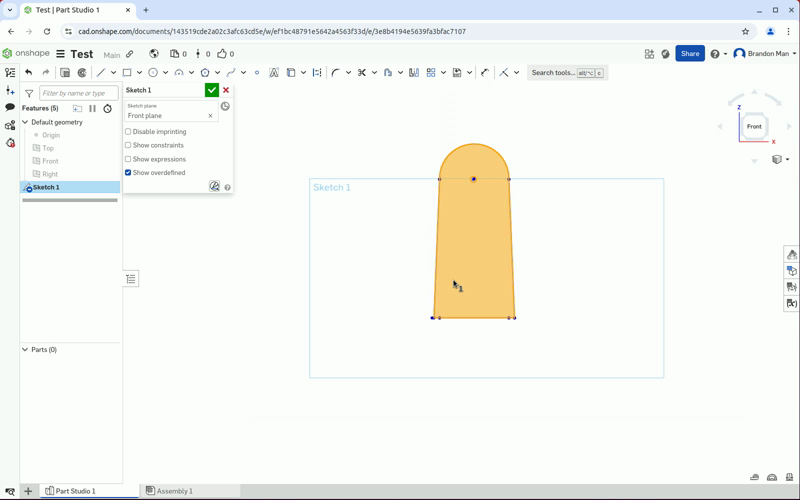
scroll(-6)
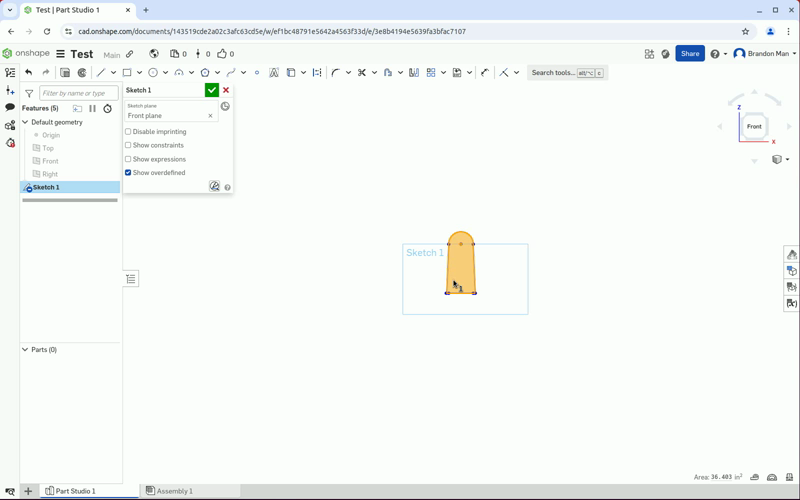
mouse_move(73, 352)
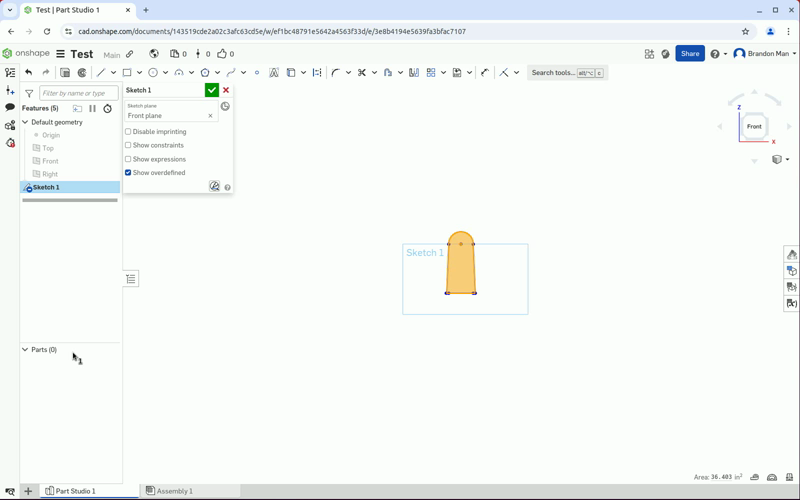
key(shift+y)
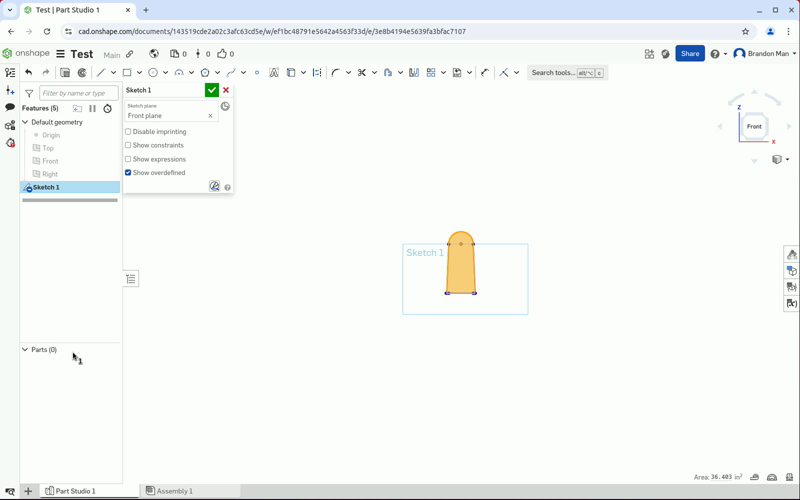
key(shift+e)
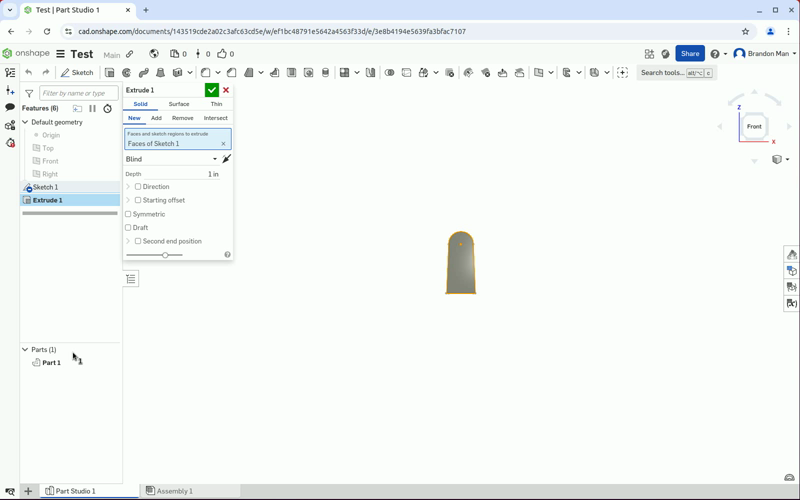
mouse_move(143, 106)
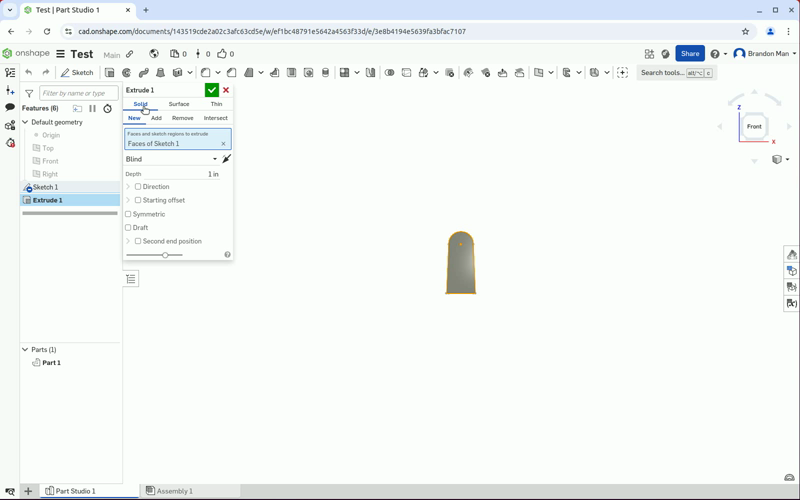
click(143, 106)
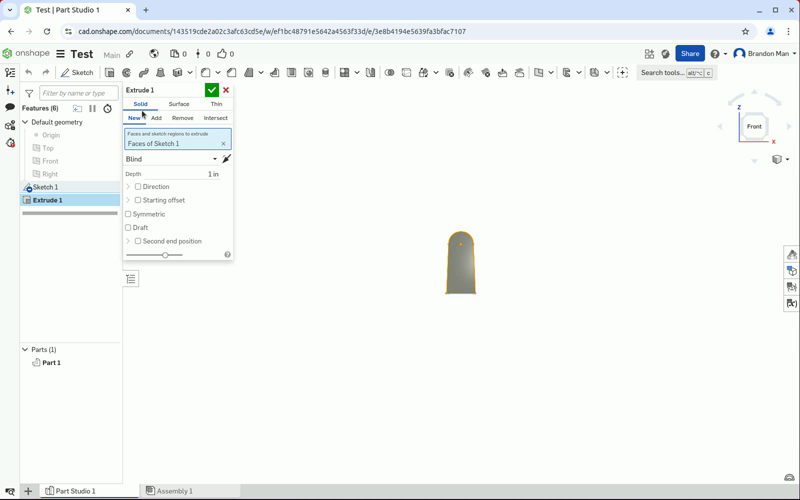
mouse_move(137, 120)
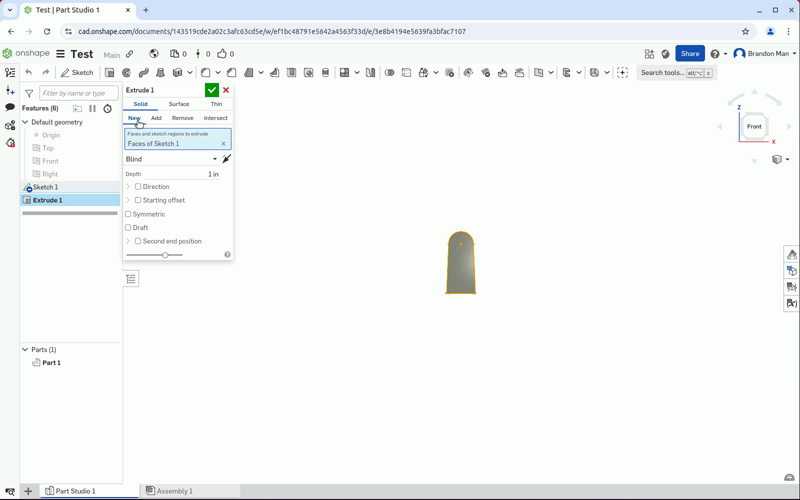
click(137, 120)
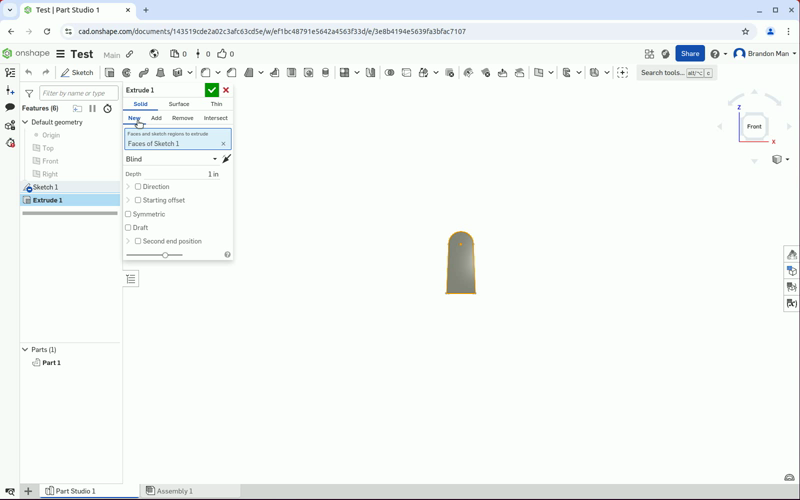
key(tab, 4)
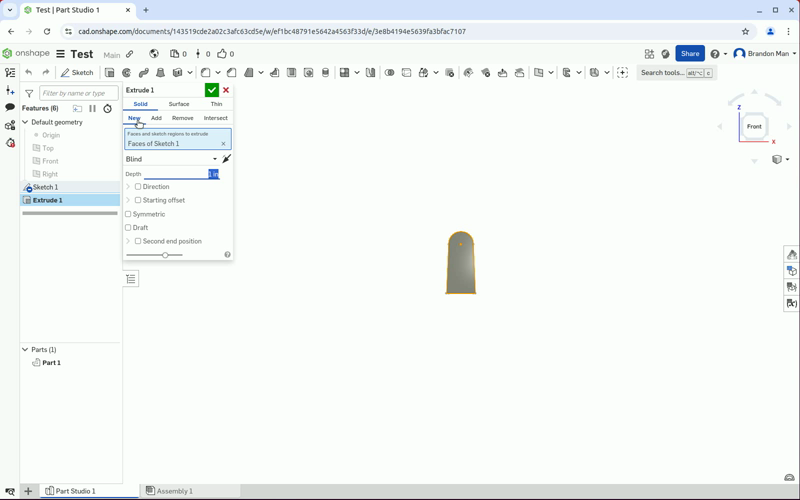
text(0.481)
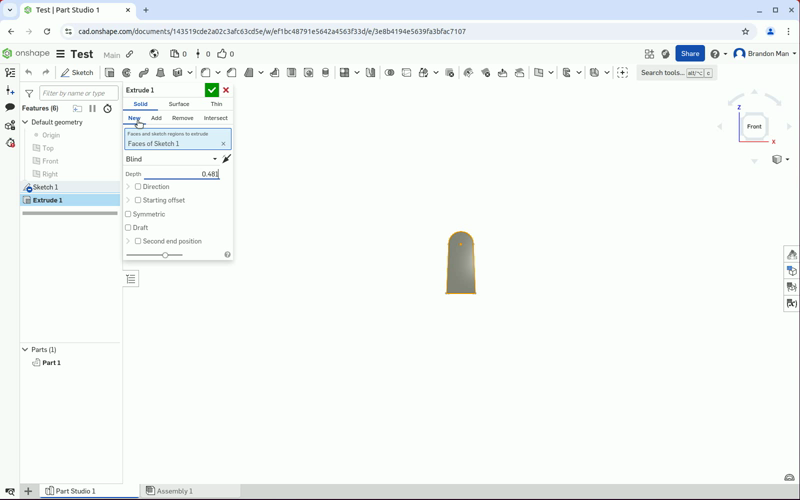
key(enter)
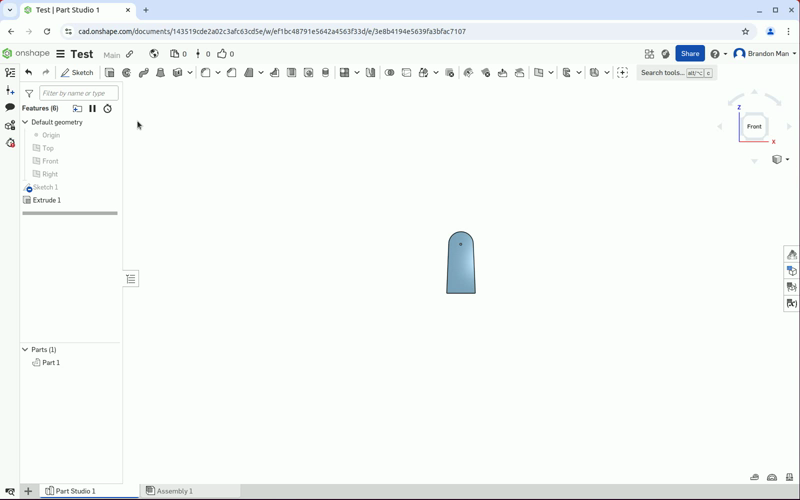
key(shift+h)
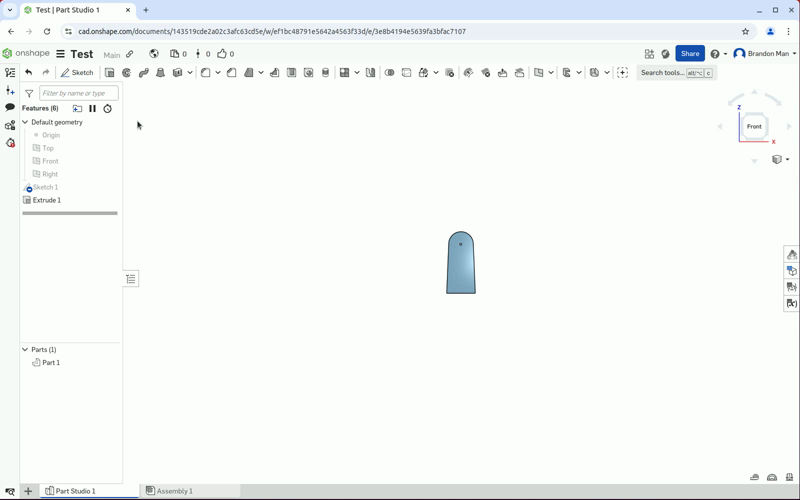
key(shift+h)
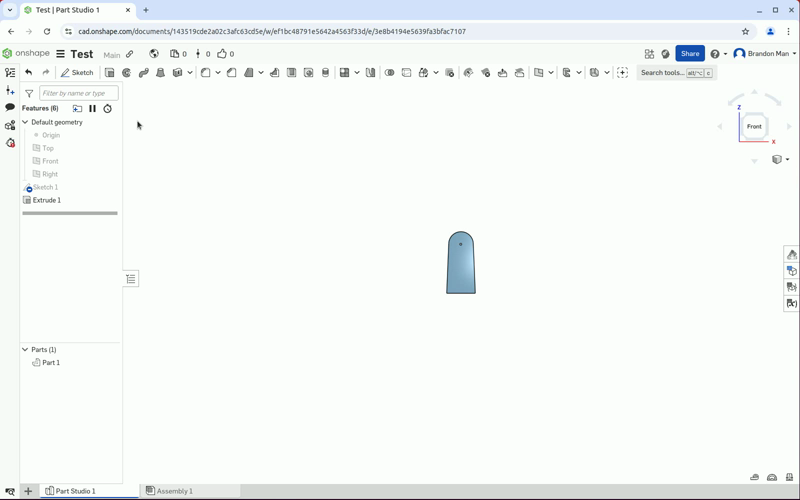
mouse_move(73, 189)
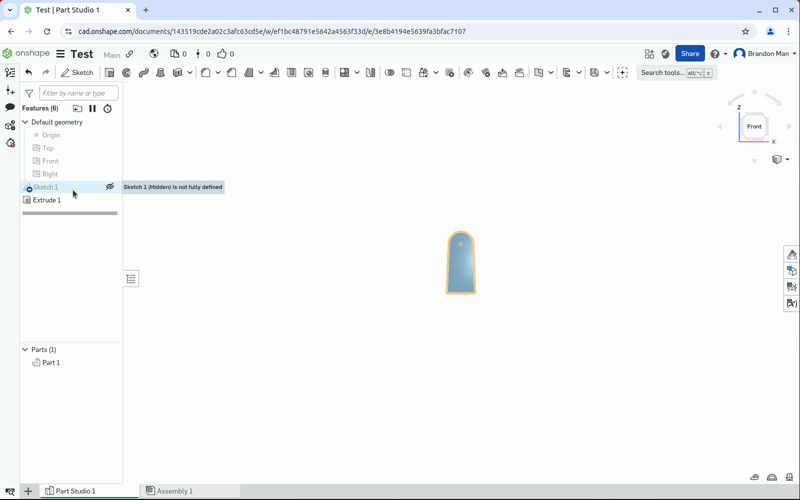
click(73, 189)
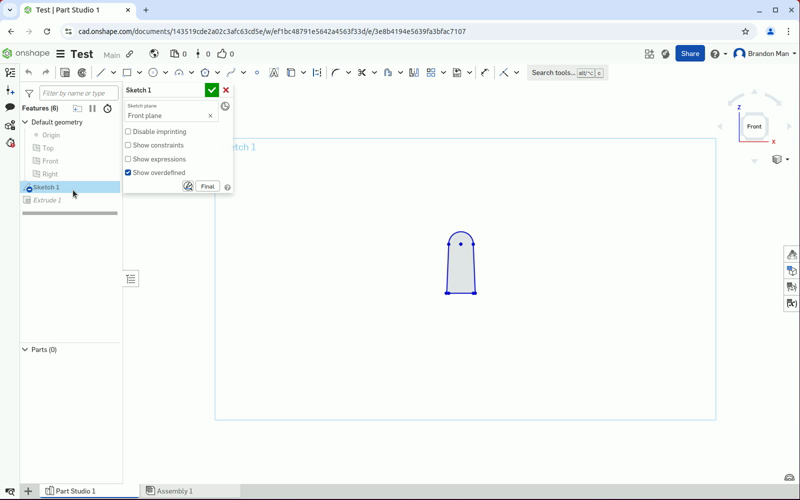
mouse_move(229, 92)
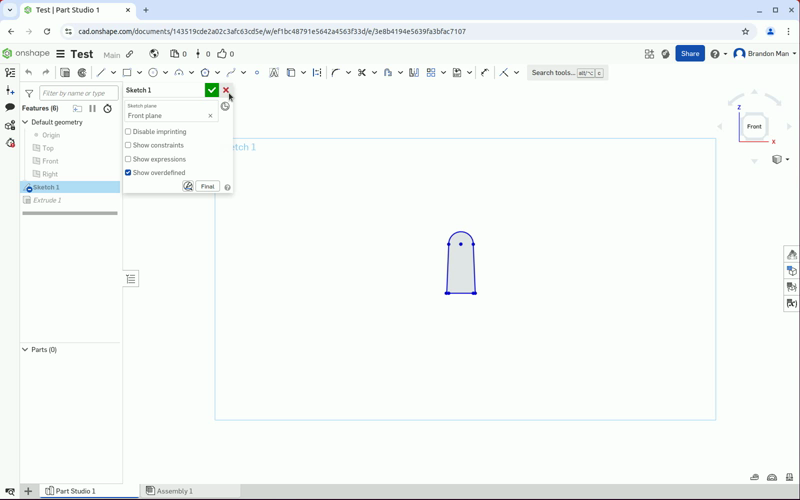
click(229, 92)
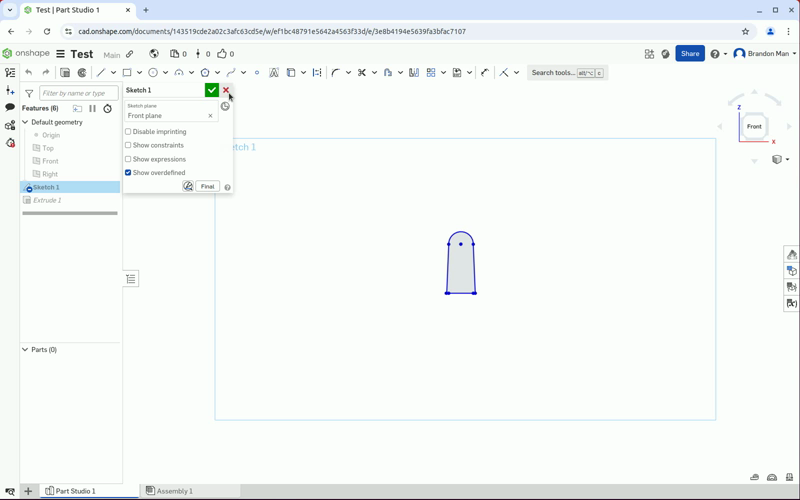
key(shift+s)
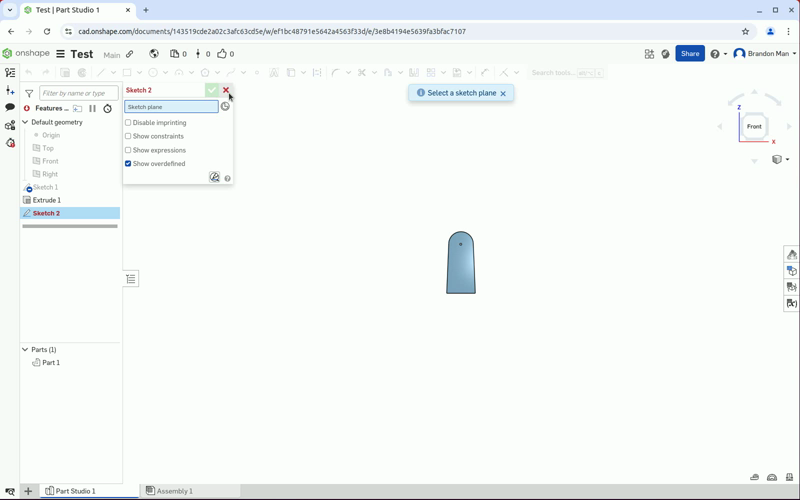
mouse_move(73, 163)
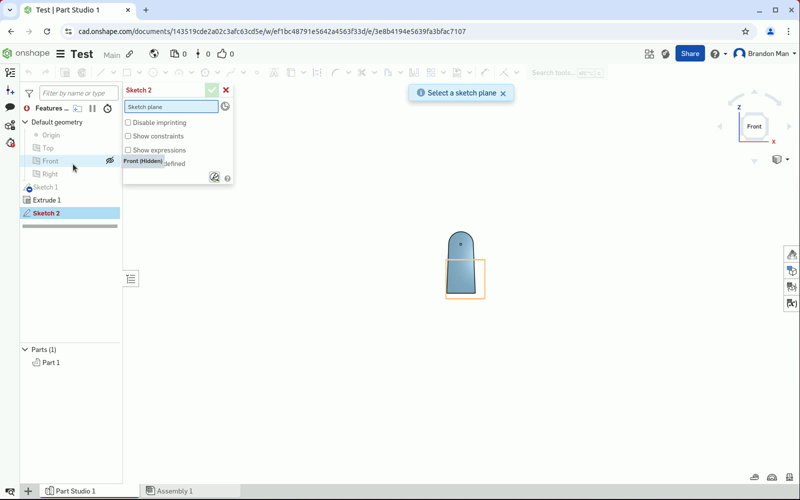
click(73, 163)
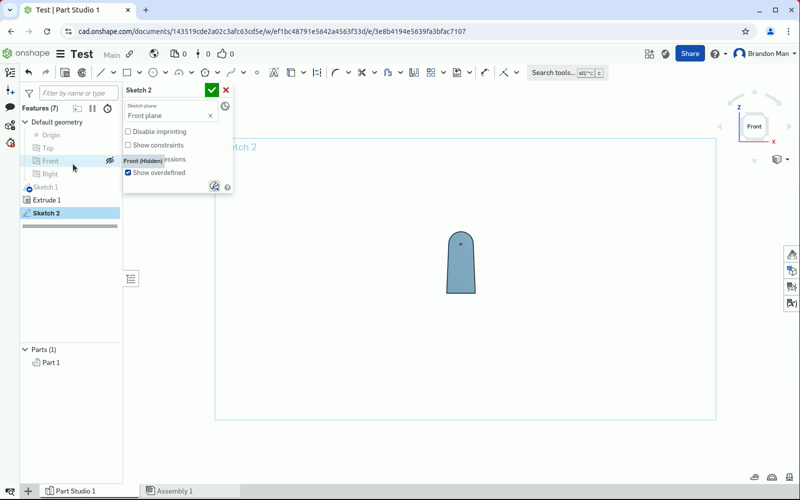
mouse_move(73, 352)
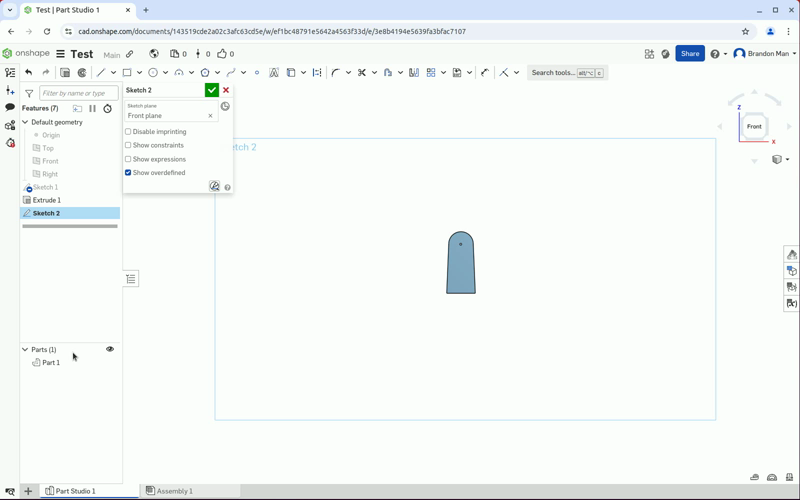
key(y)
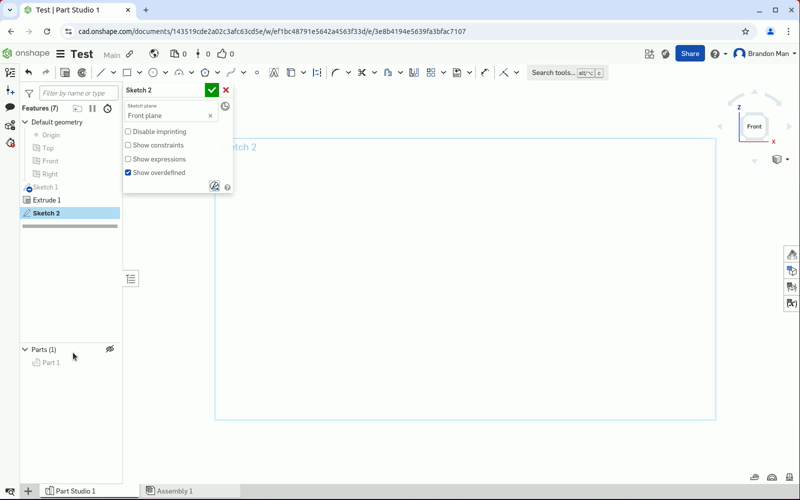
key(l)
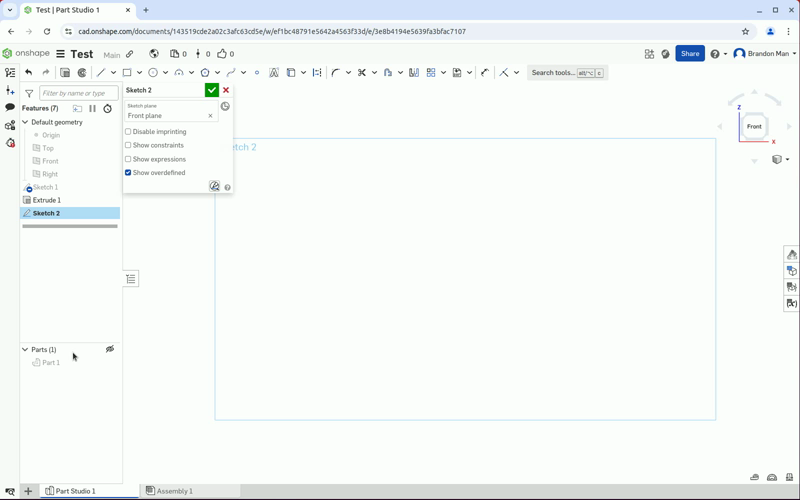
key_down(shift)
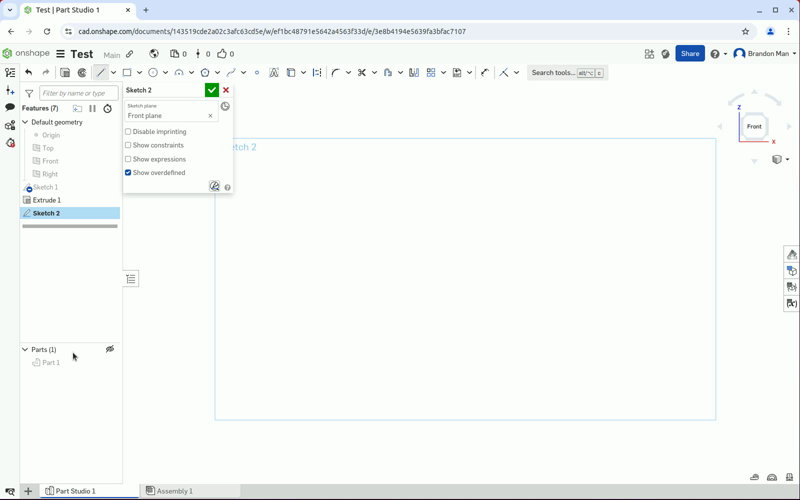
mouse_move(449, 294)
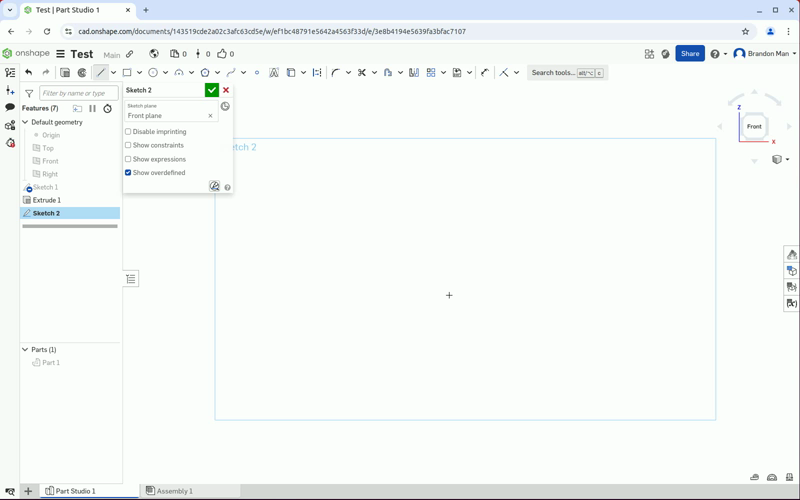
click(449, 294)
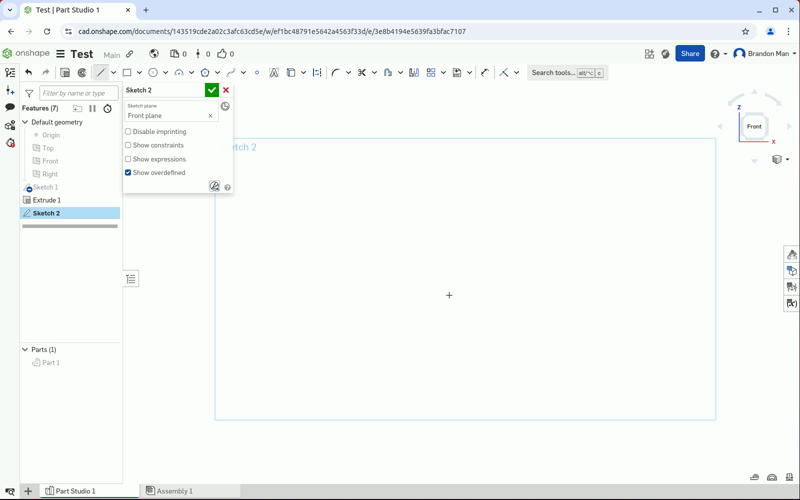
key_up(shift)
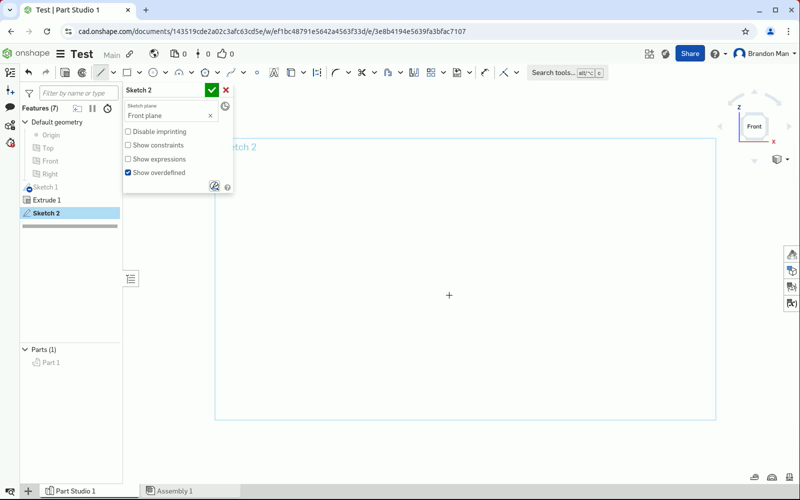
key_down(shift)
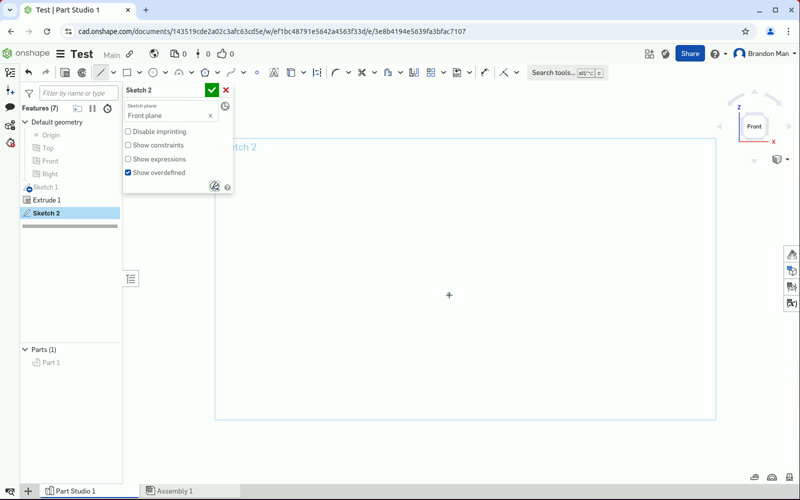
mouse_move(479, 294)
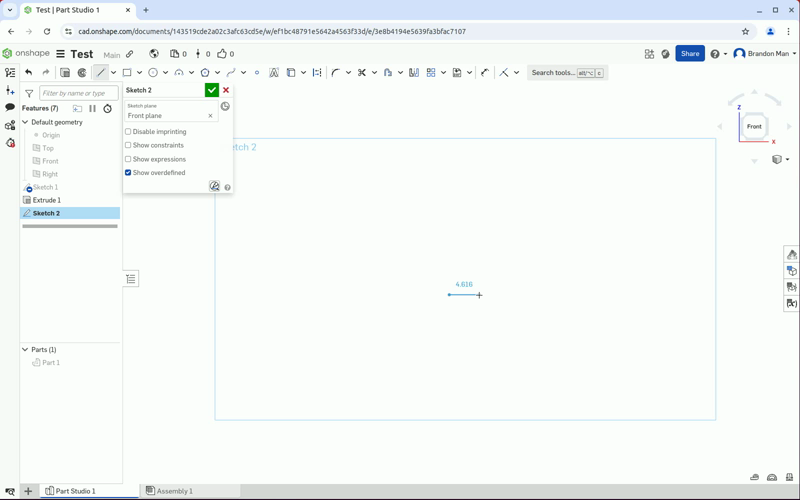
mouse_move(474, 294)
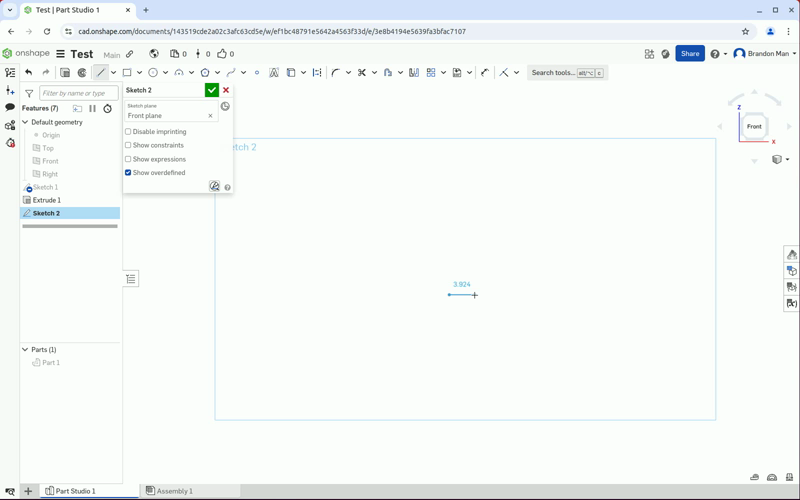
click(474, 294)
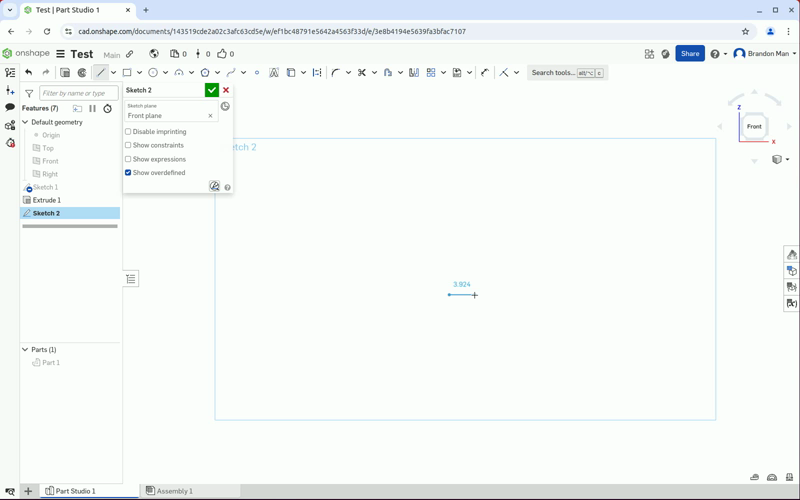
key_up(shift)
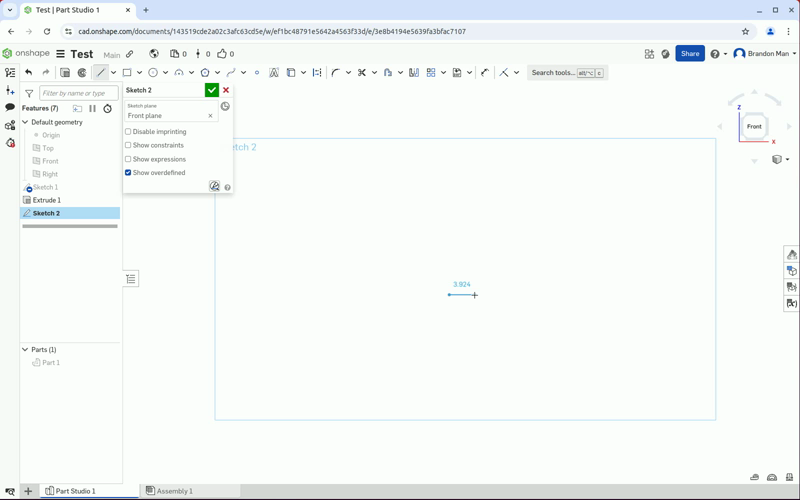
key_down(shift)
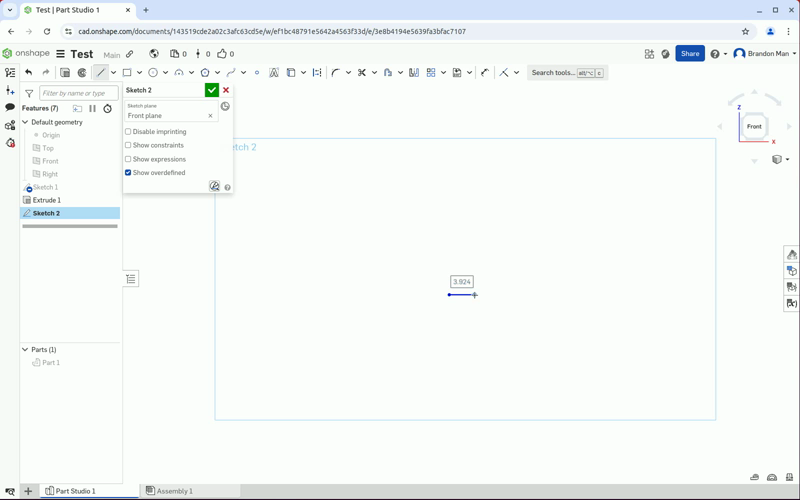
mouse_move(504, 294)
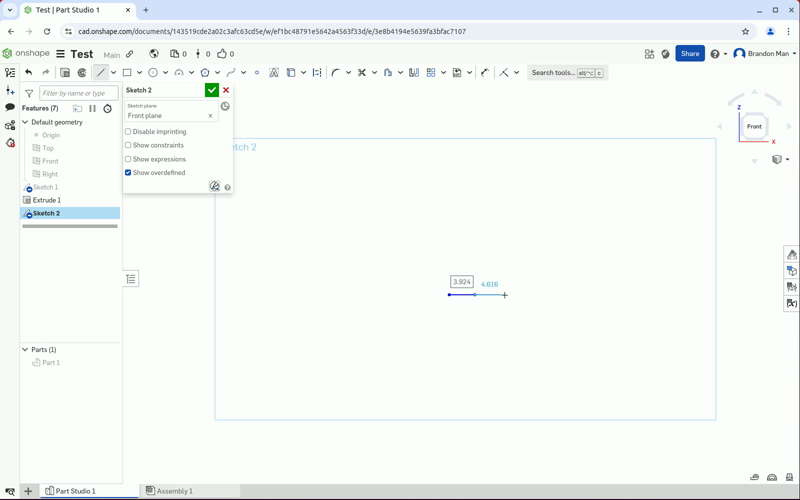
mouse_move(474, 292)
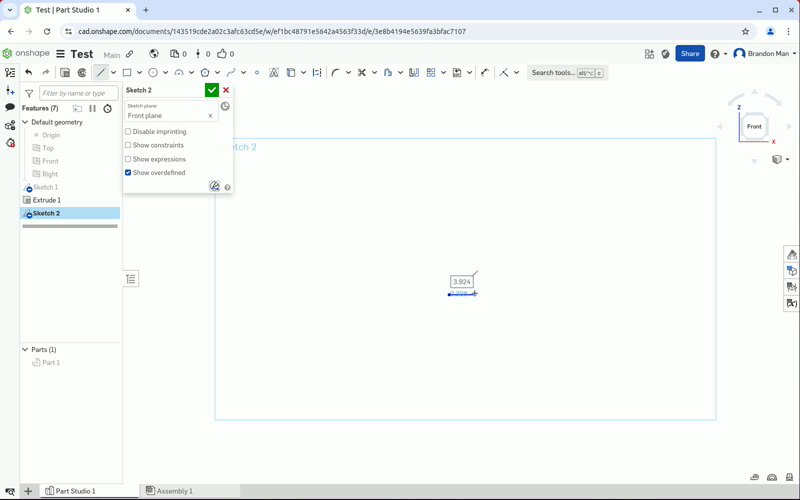
scroll(6)
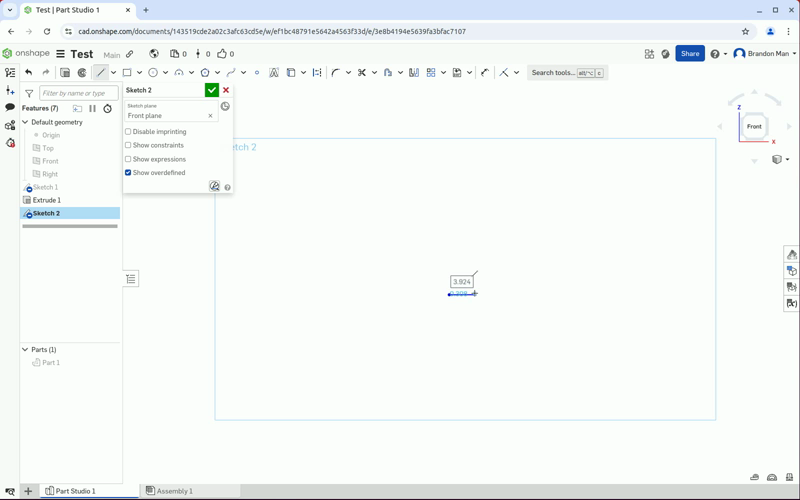
scroll(6)
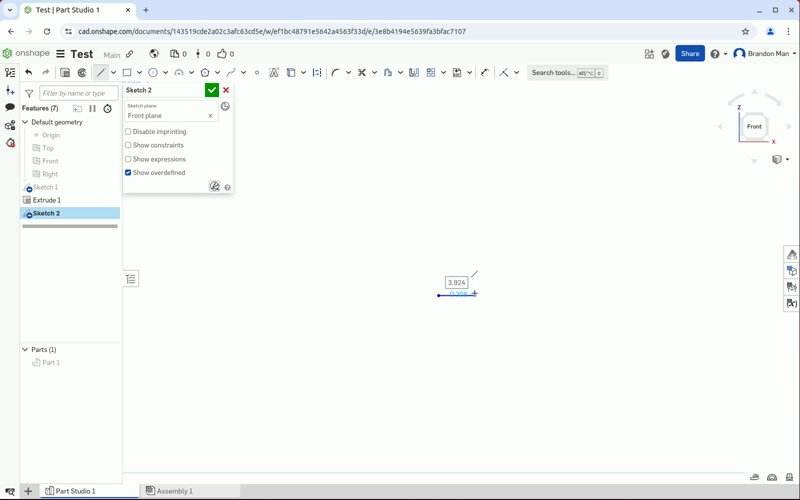
scroll(6)
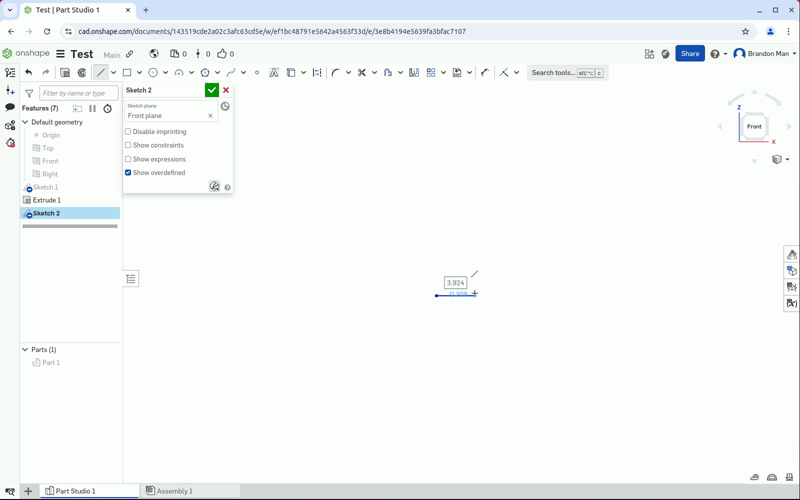
scroll(6)
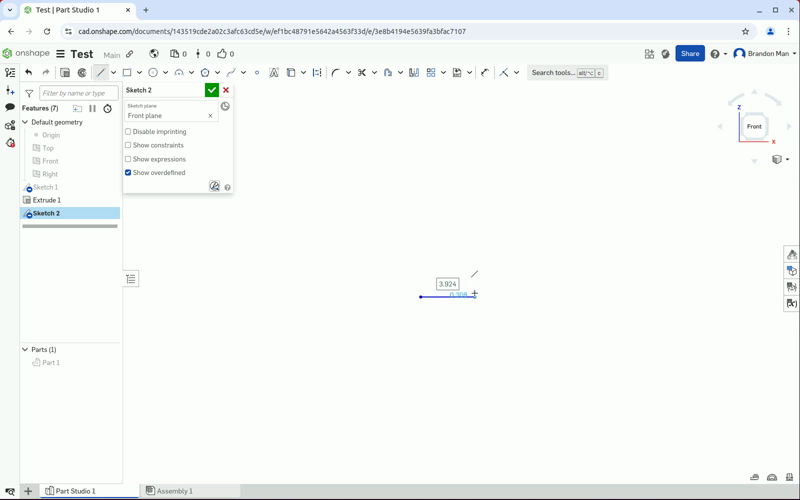
scroll(6)
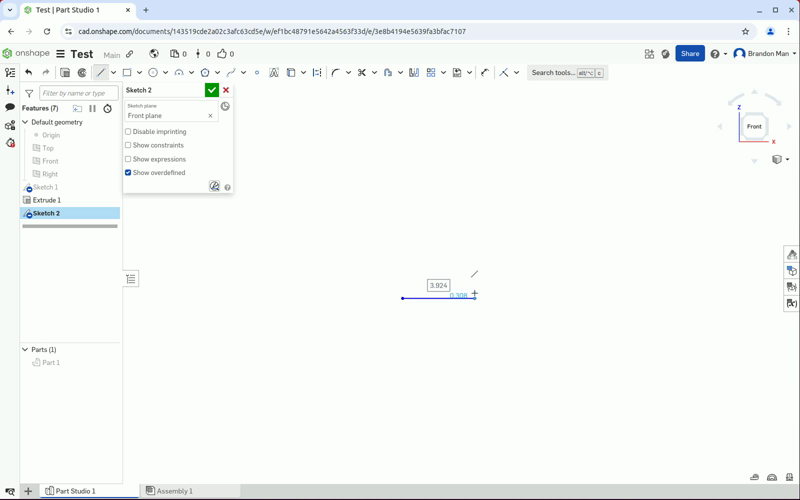
scroll(6)
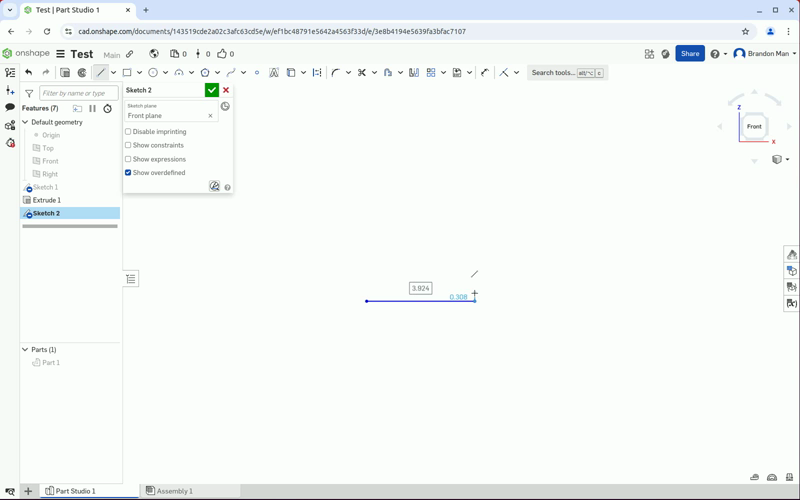
scroll(6)
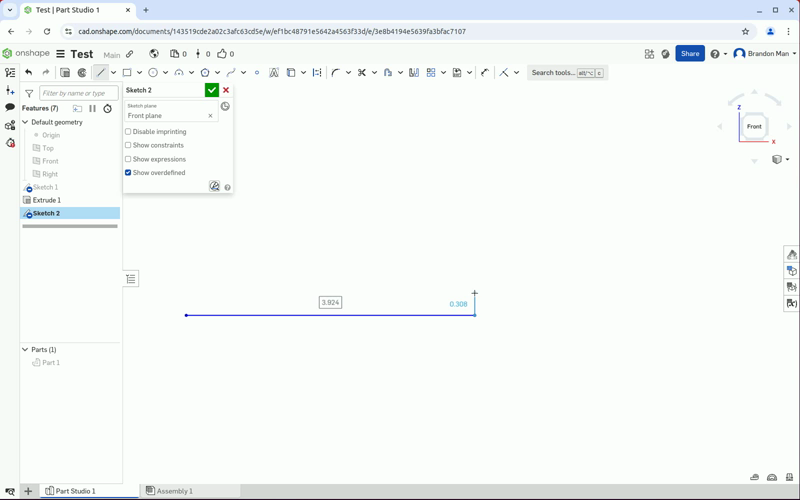
click(474, 292)
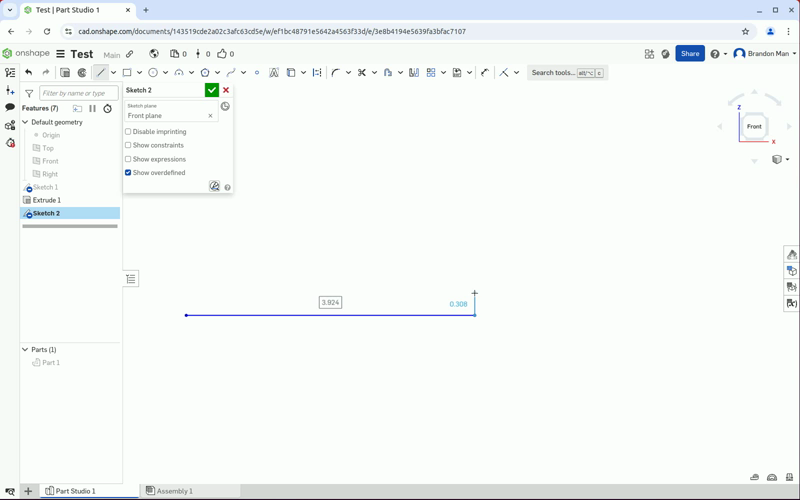
scroll(-6)
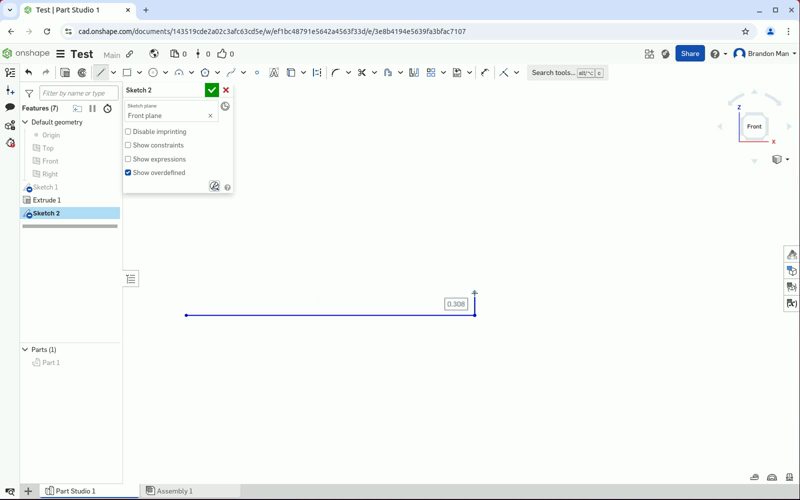
scroll(-6)
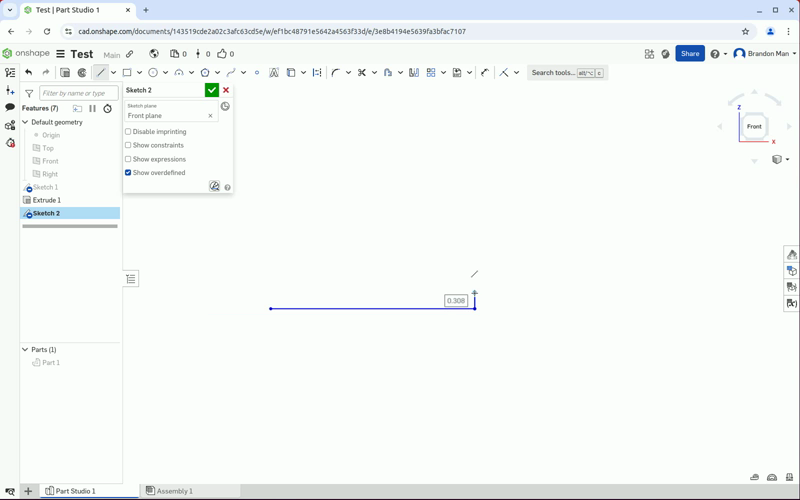
scroll(-6)
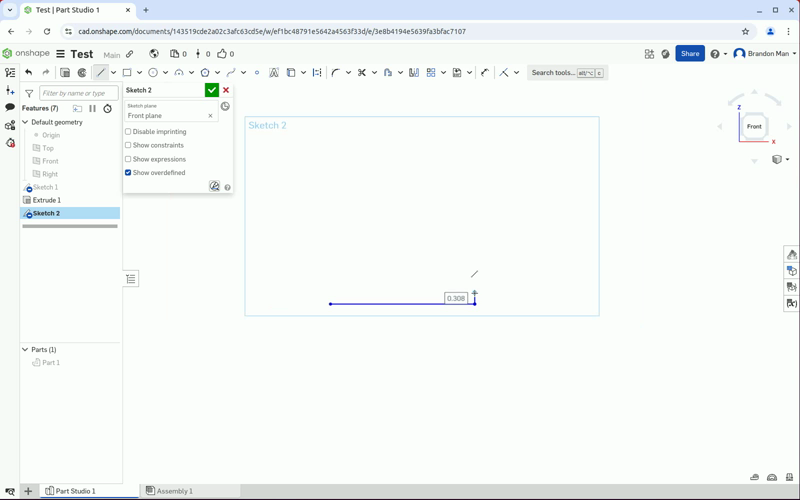
scroll(-6)
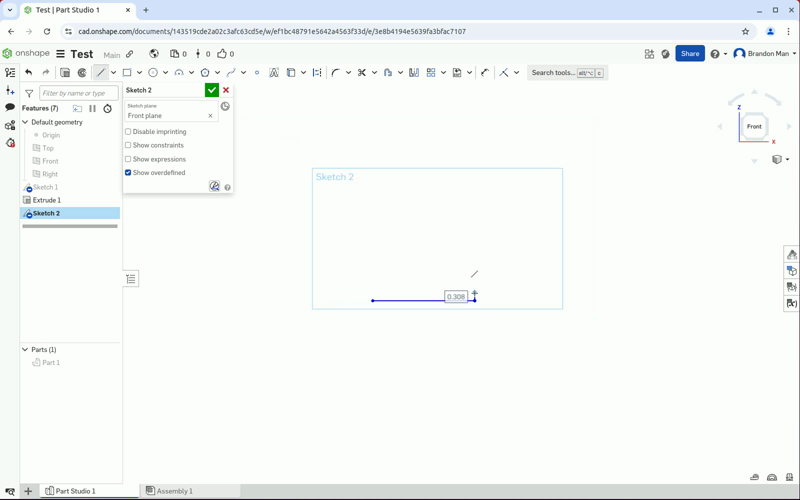
scroll(-6)
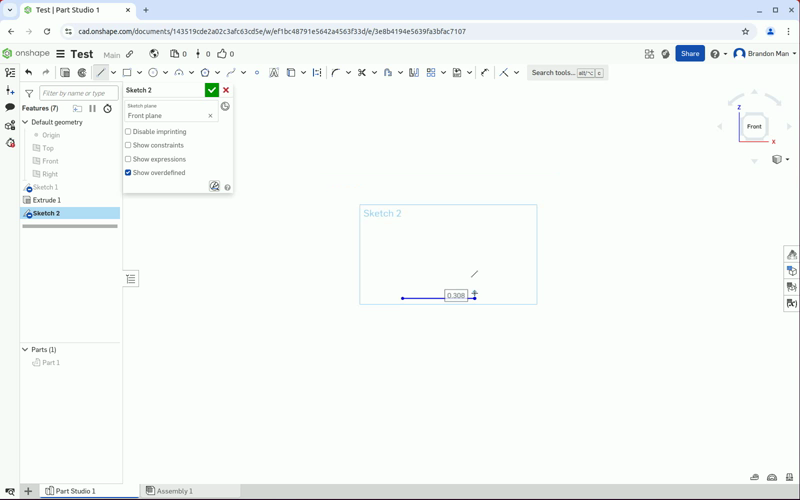
scroll(-6)
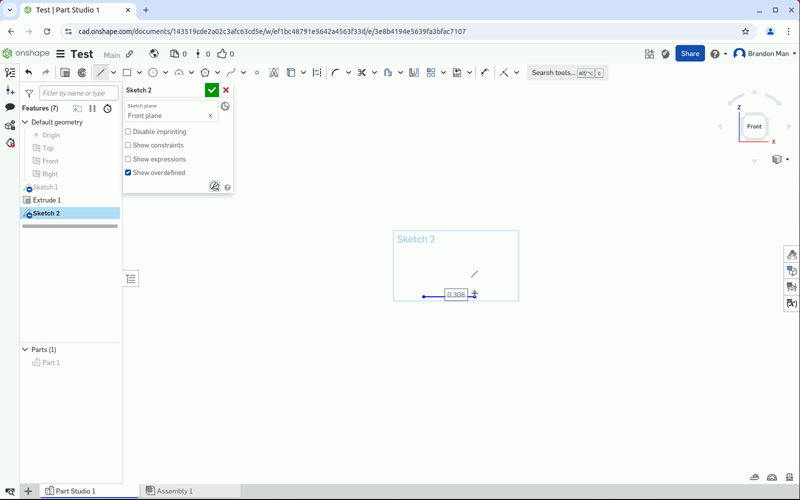
scroll(-6)
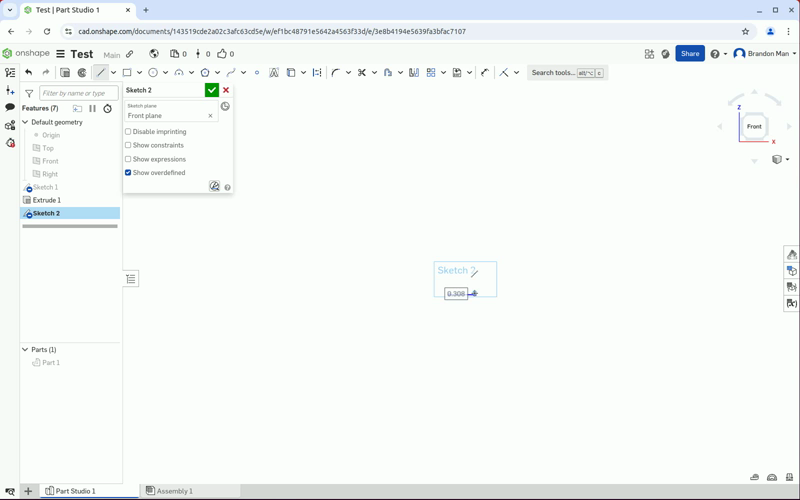
key_up(shift)
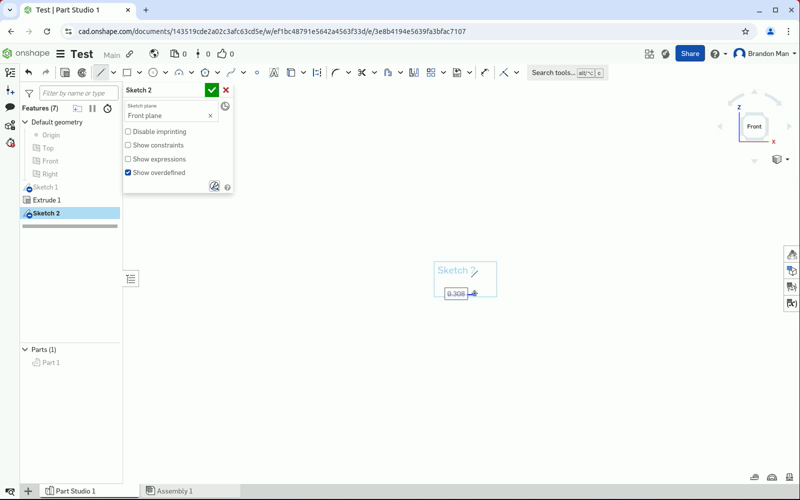
key_down(shift)
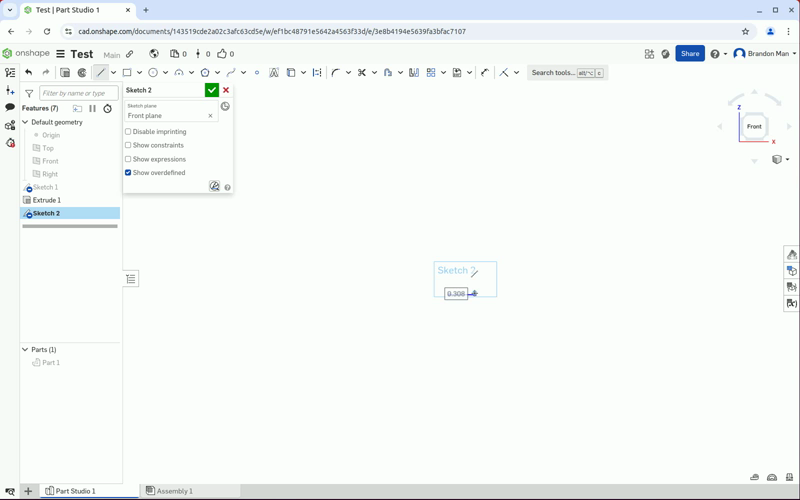
mouse_move(504, 292)
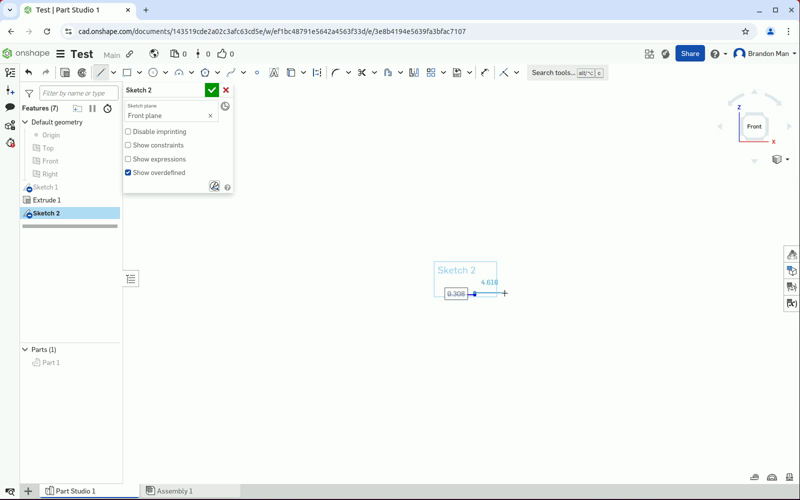
mouse_move(449, 292)
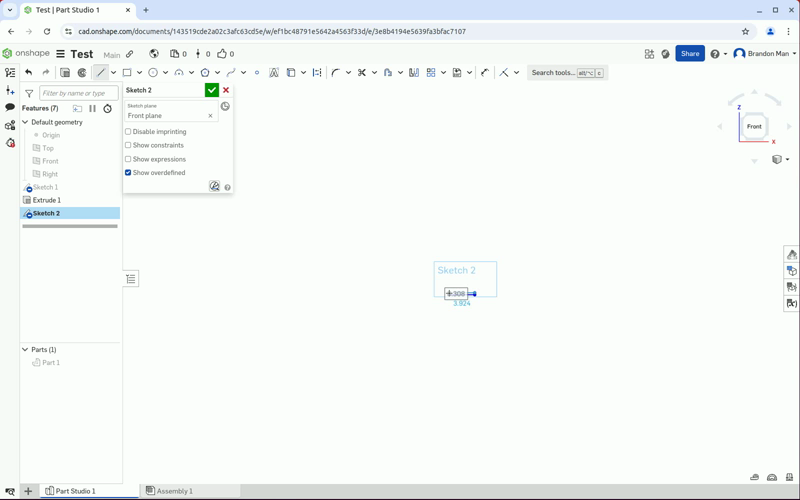
scroll(6)
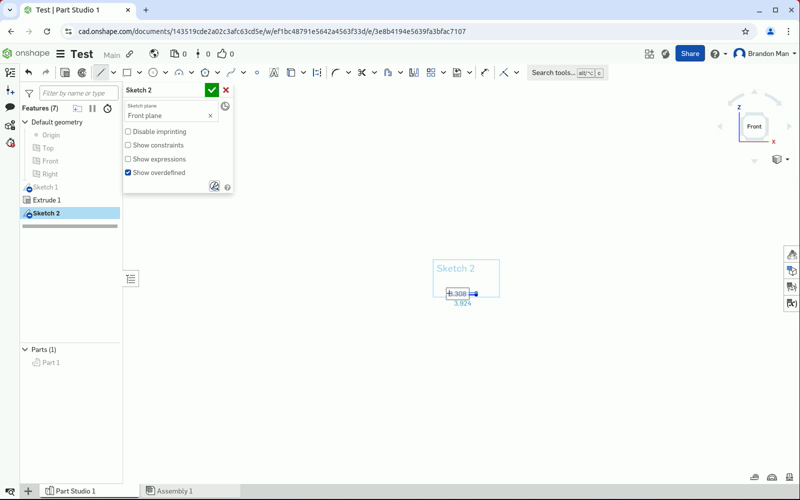
scroll(6)
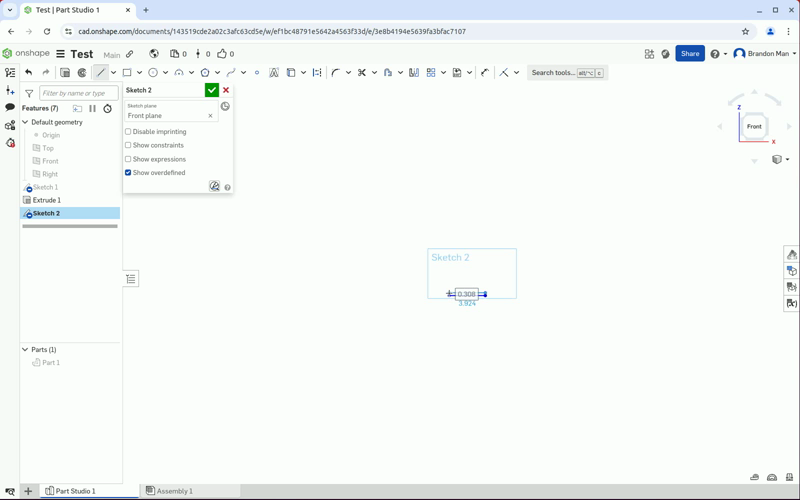
scroll(6)
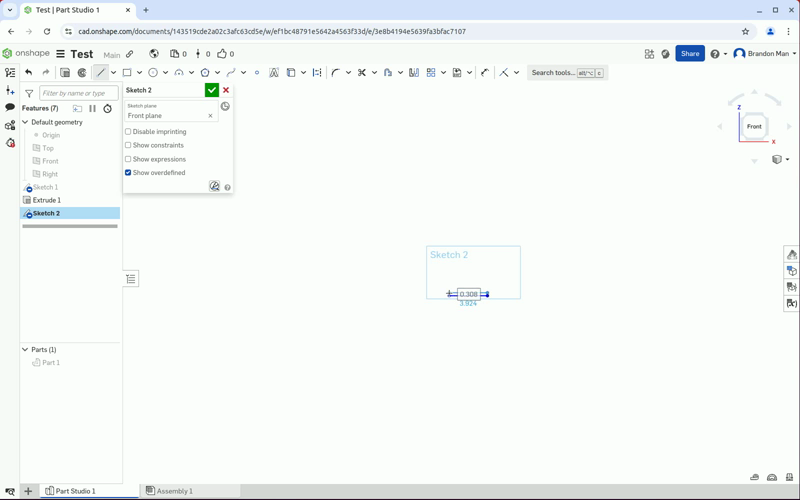
scroll(6)
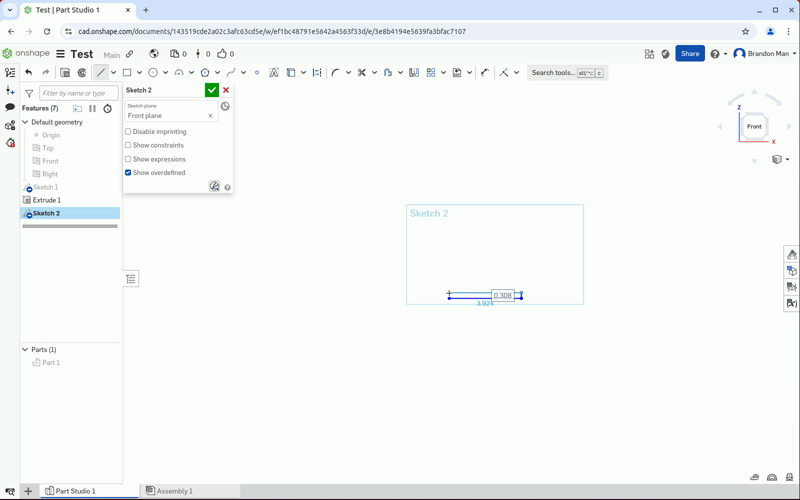
scroll(6)
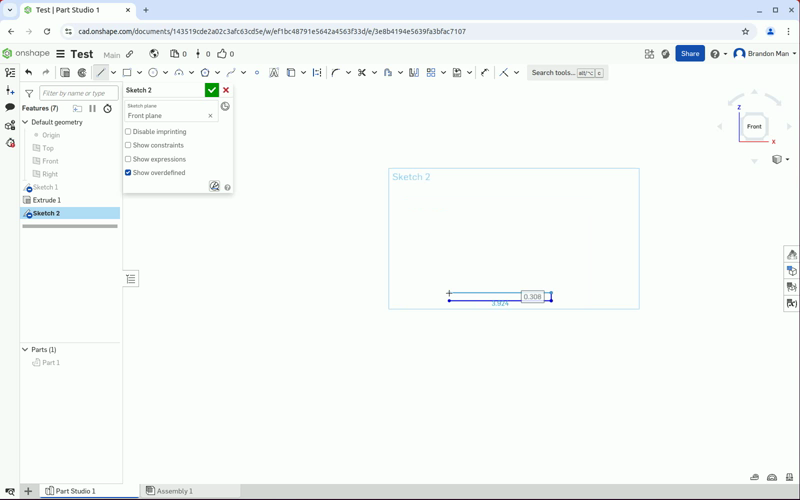
scroll(6)
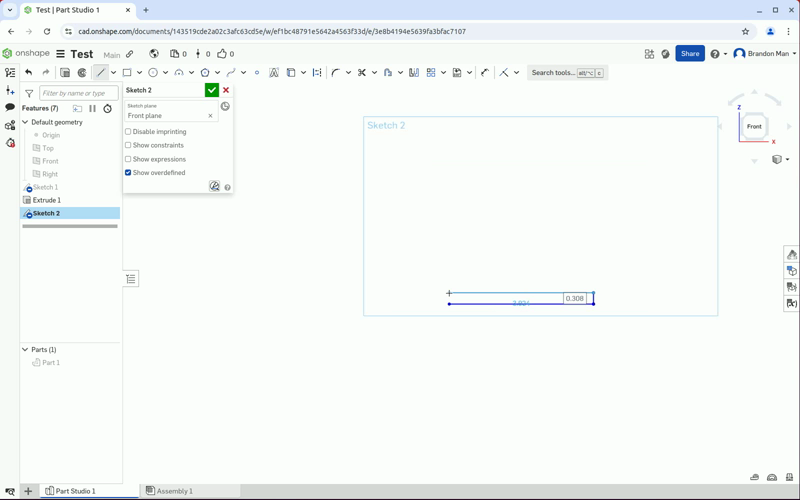
scroll(6)
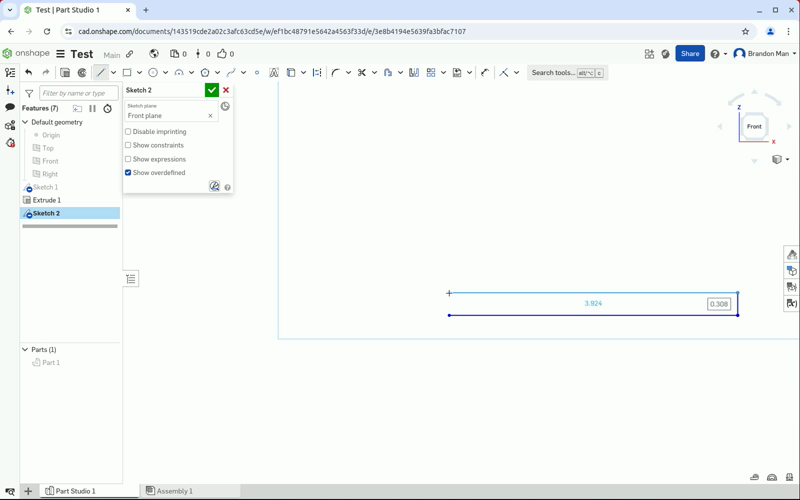
click(449, 292)
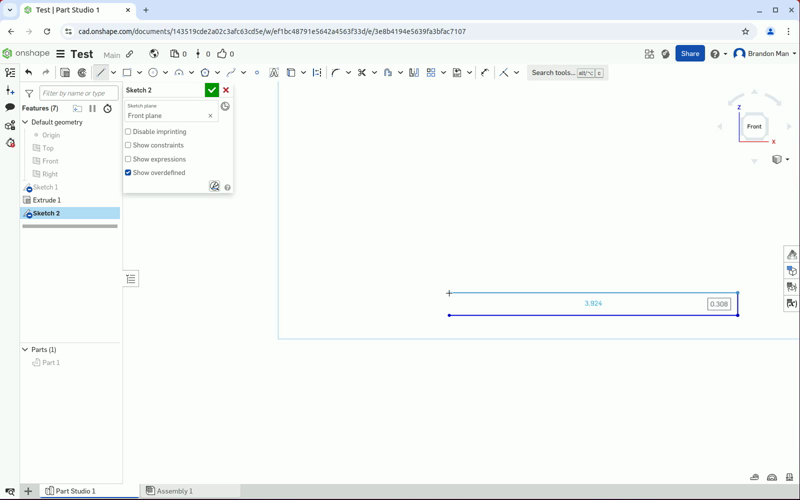
scroll(-6)
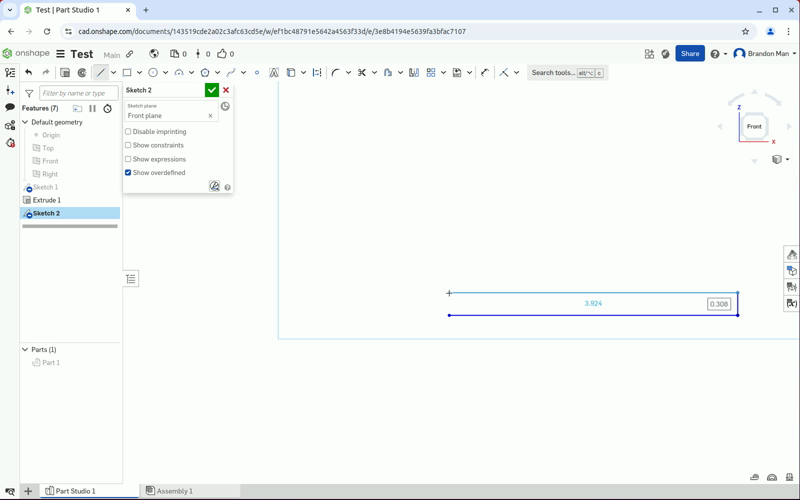
scroll(-6)
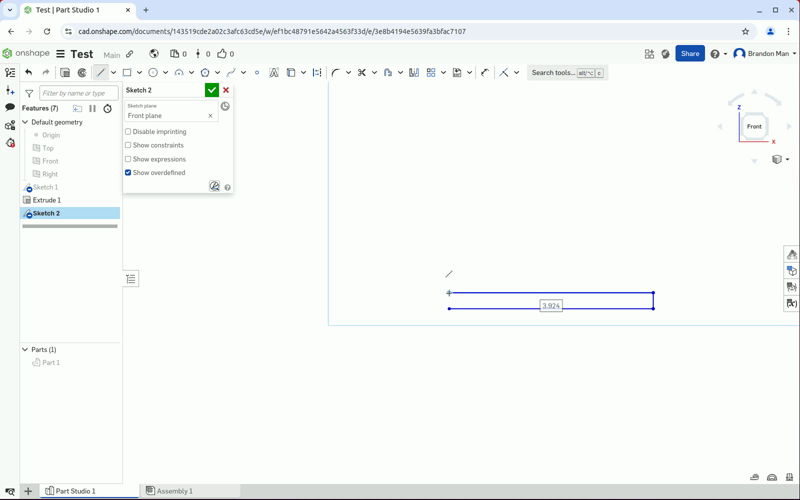
scroll(-6)
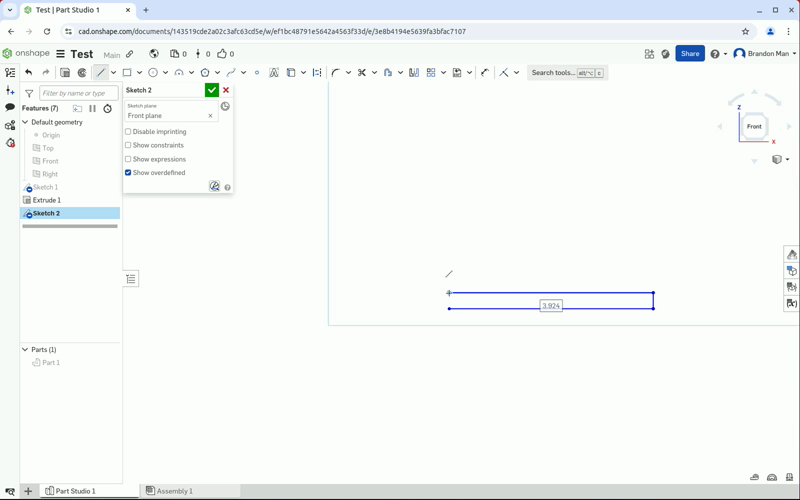
scroll(-6)
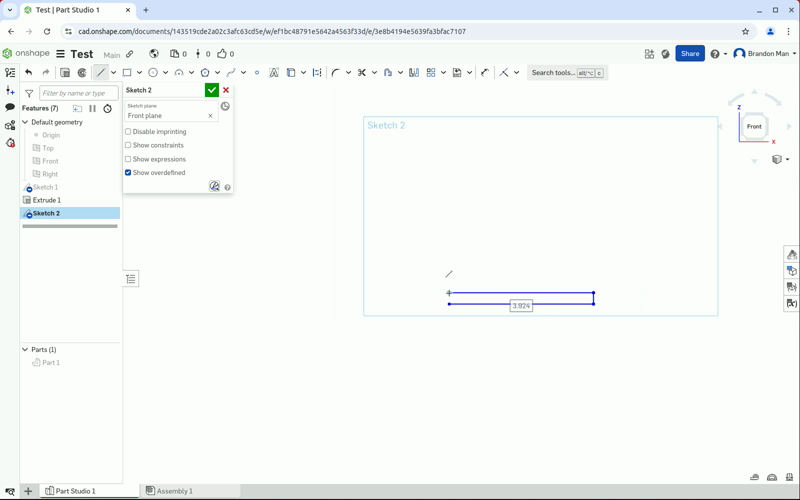
scroll(-6)
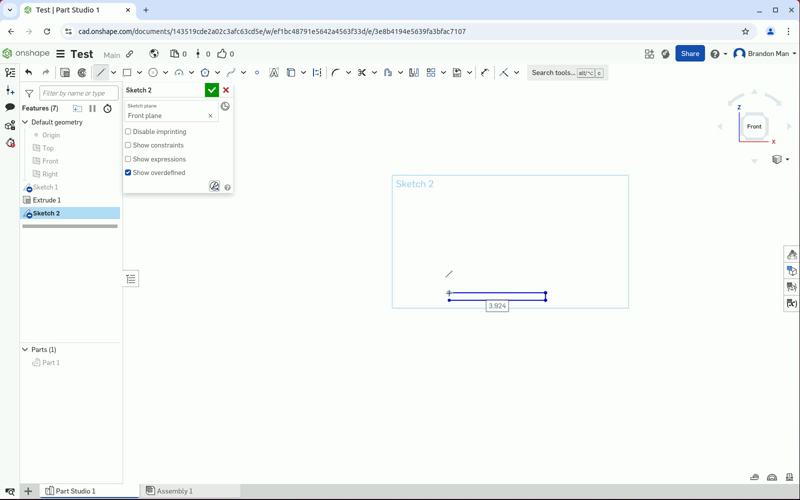
scroll(-6)
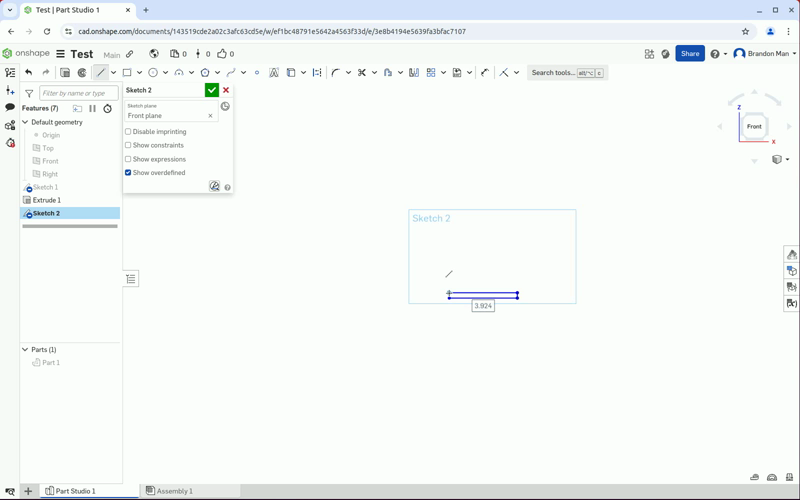
scroll(-6)
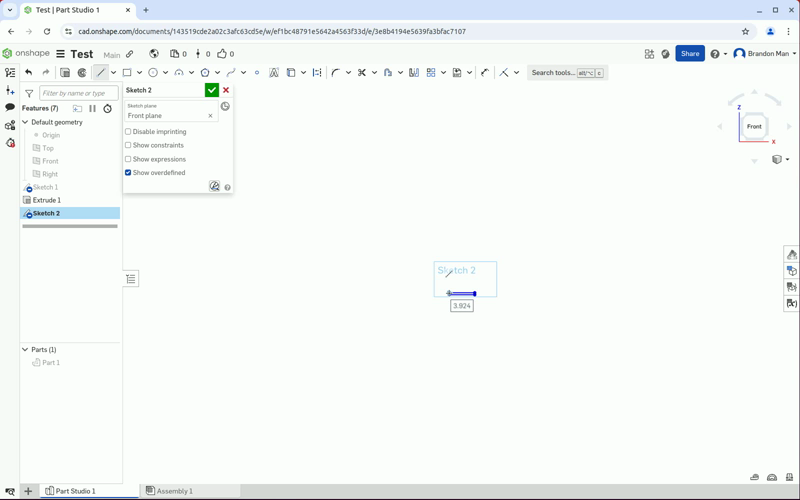
key_up(shift)
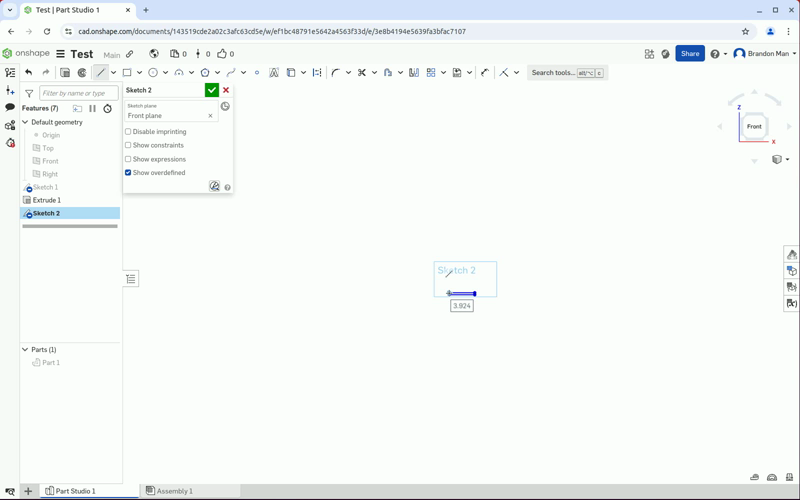
mouse_move(479, 292)
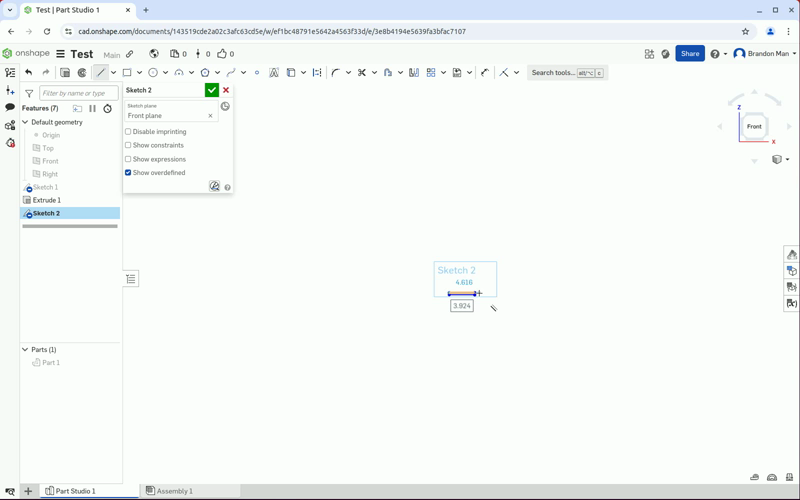
key_down(shift)
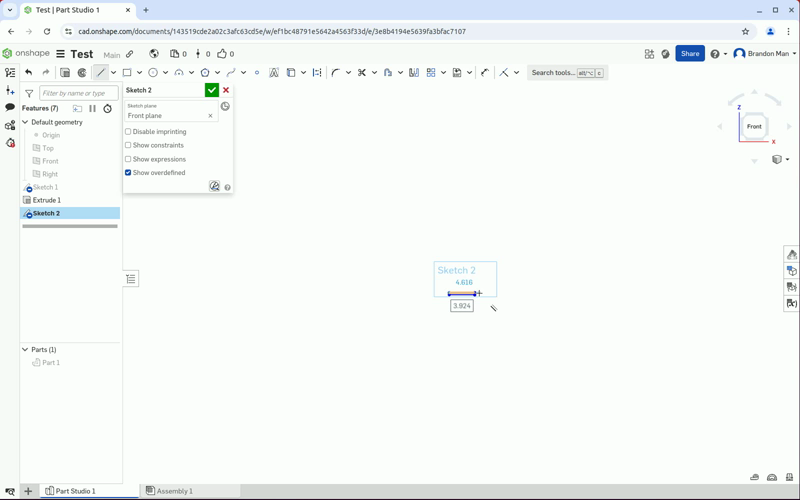
mouse_move(449, 294)
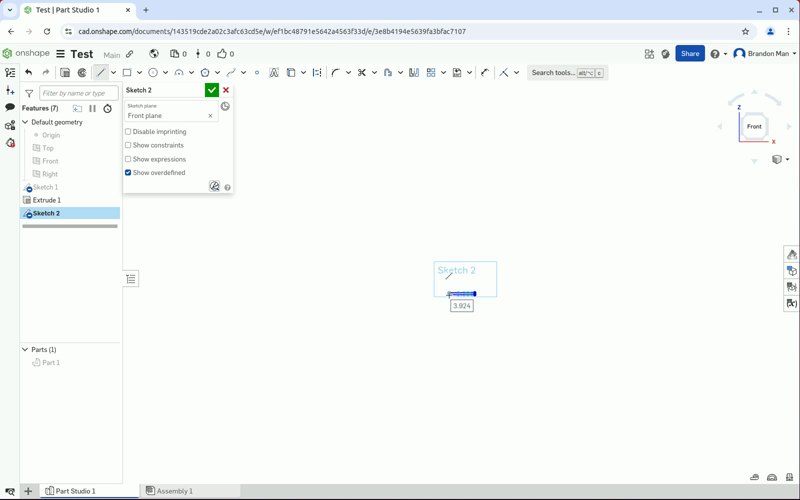
scroll(6)
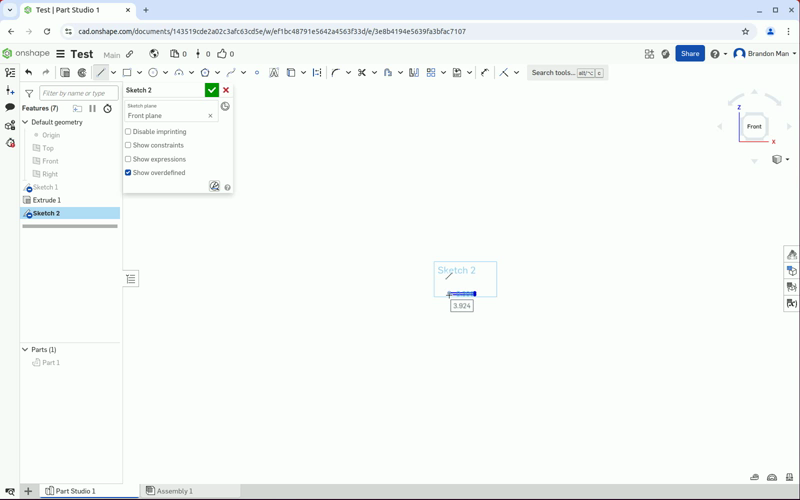
scroll(6)
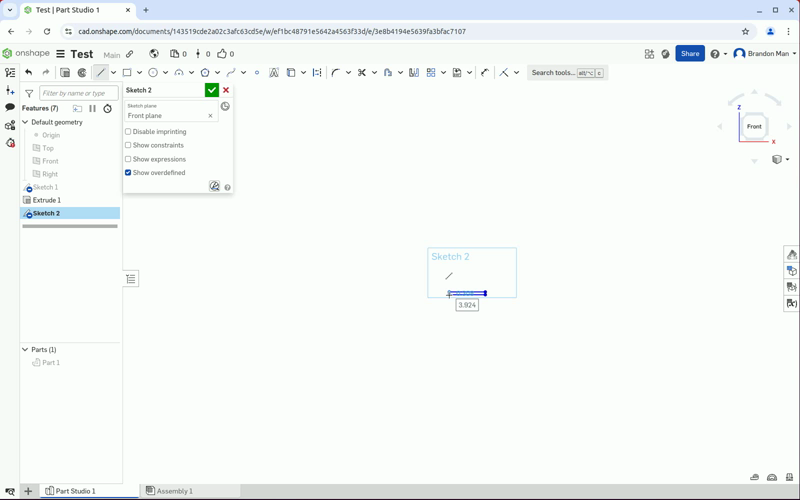
scroll(6)
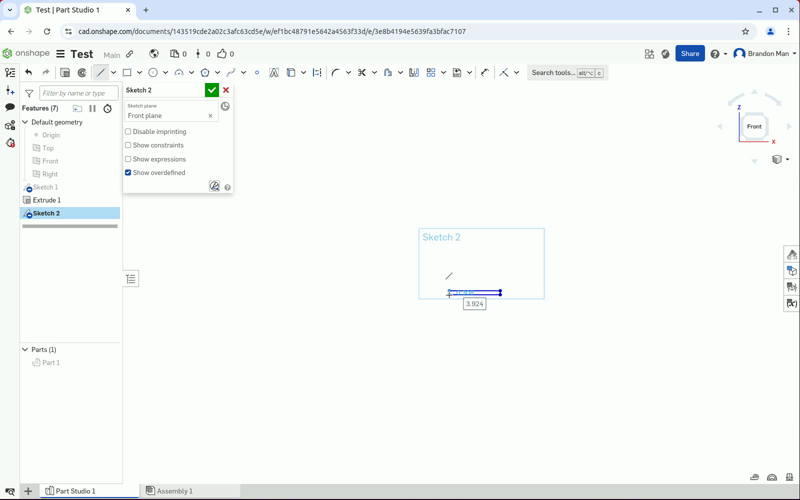
scroll(6)
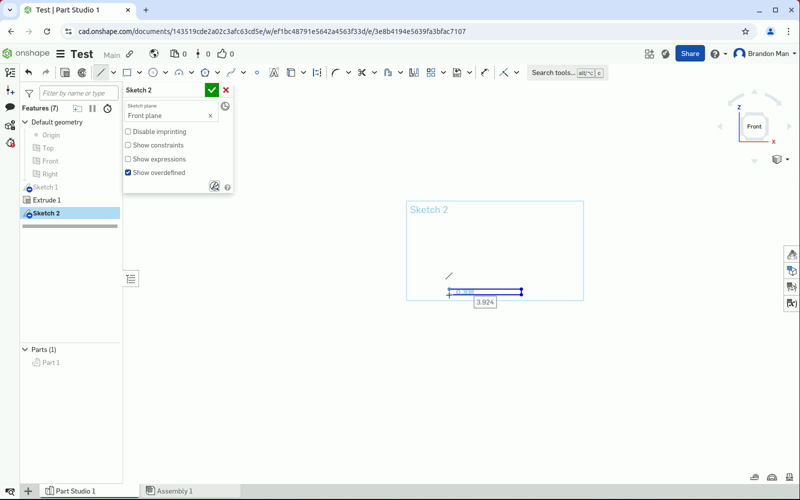
scroll(6)
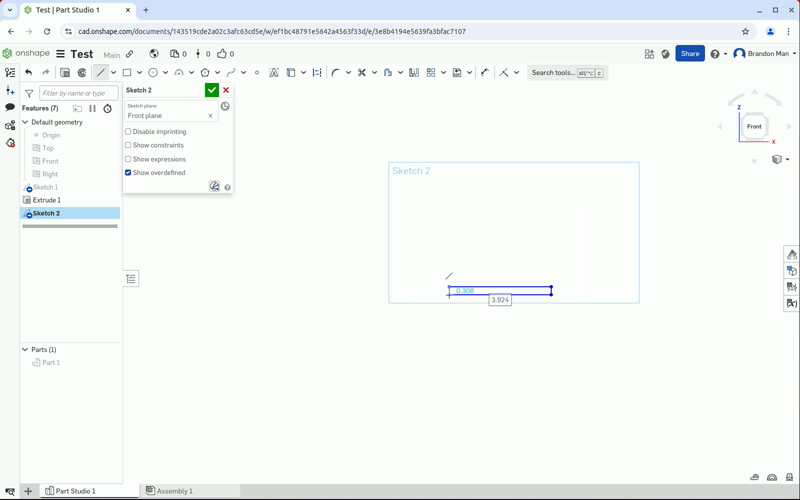
scroll(6)
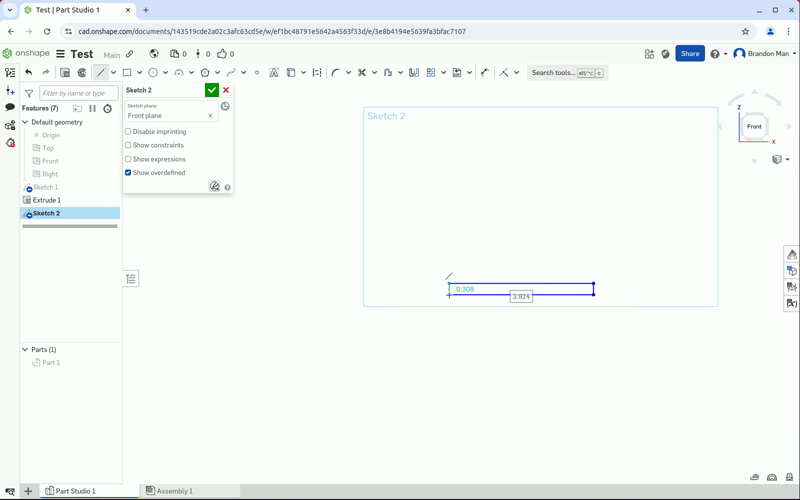
scroll(6)
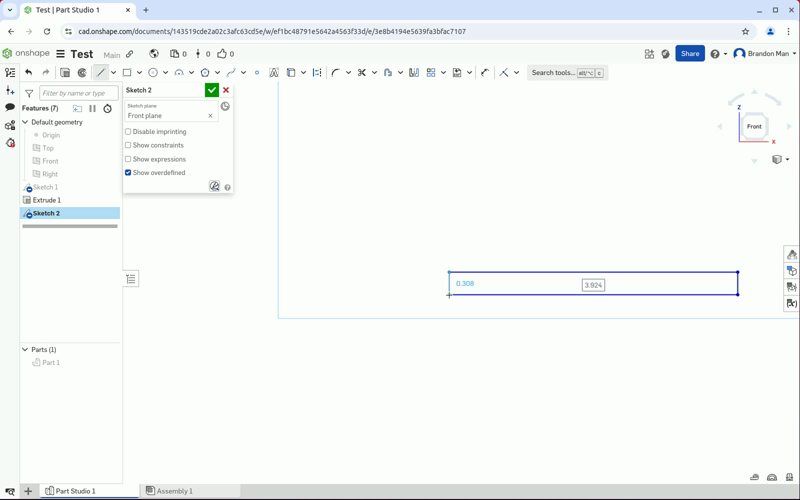
key_up(shift)
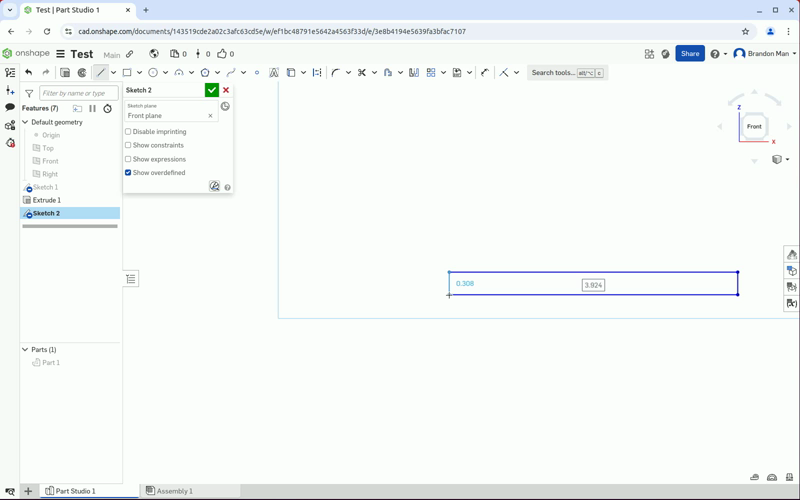
click(449, 294)
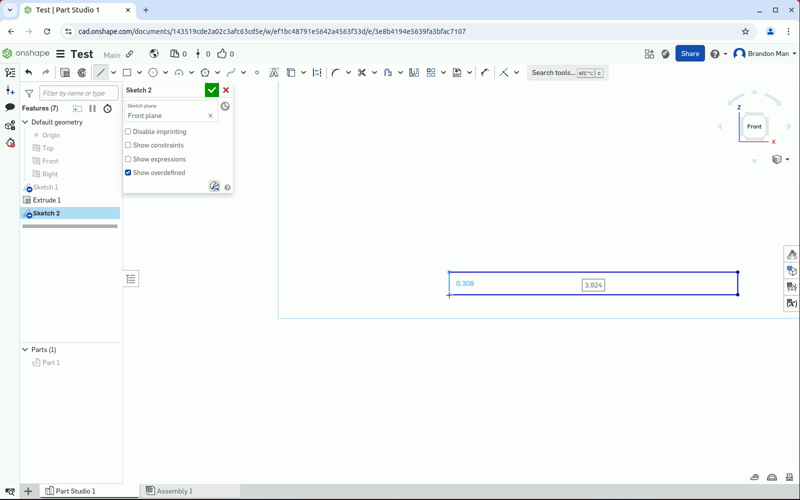
scroll(-6)
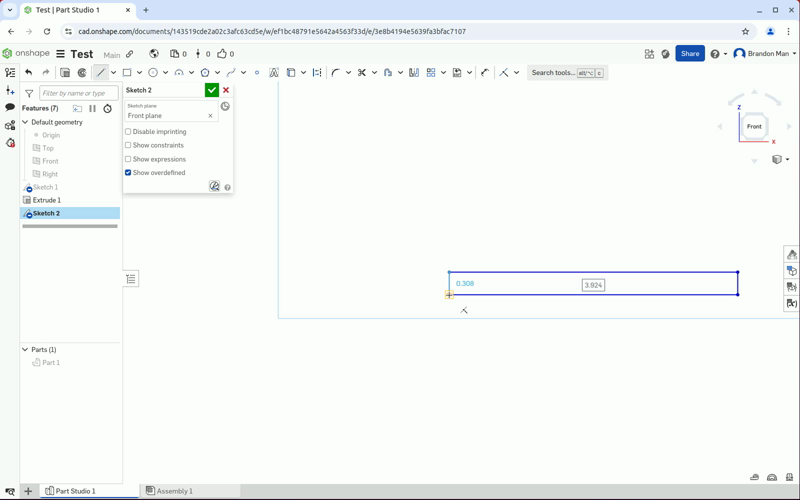
scroll(-6)
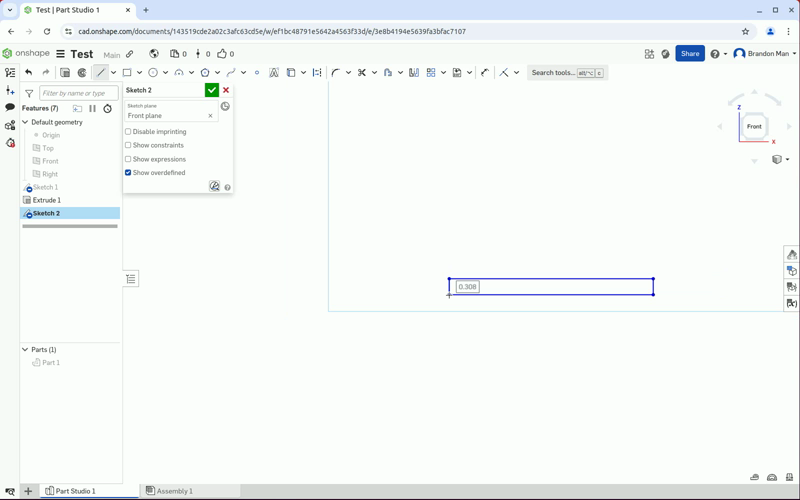
scroll(-6)
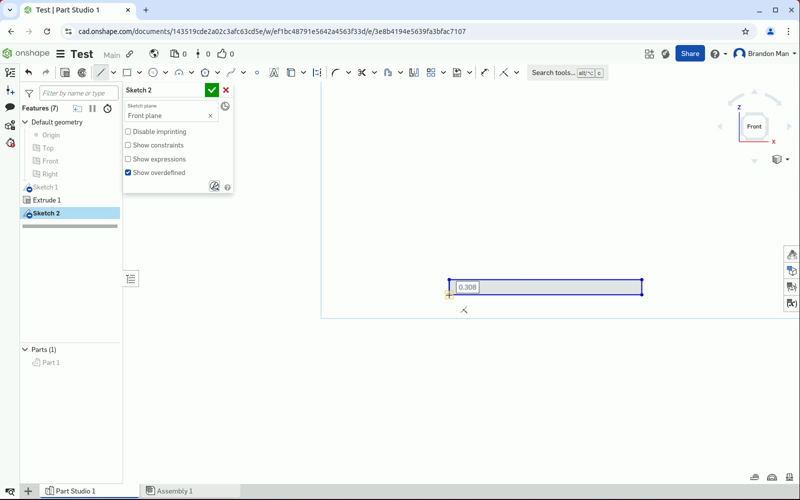
scroll(-6)
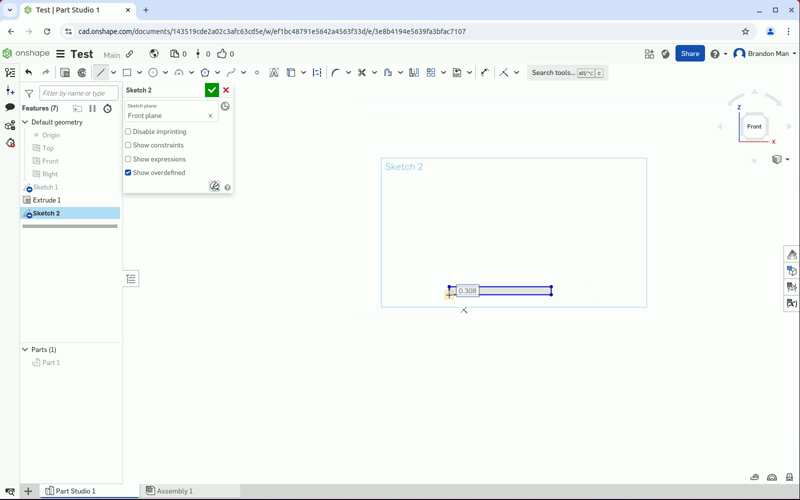
scroll(-6)
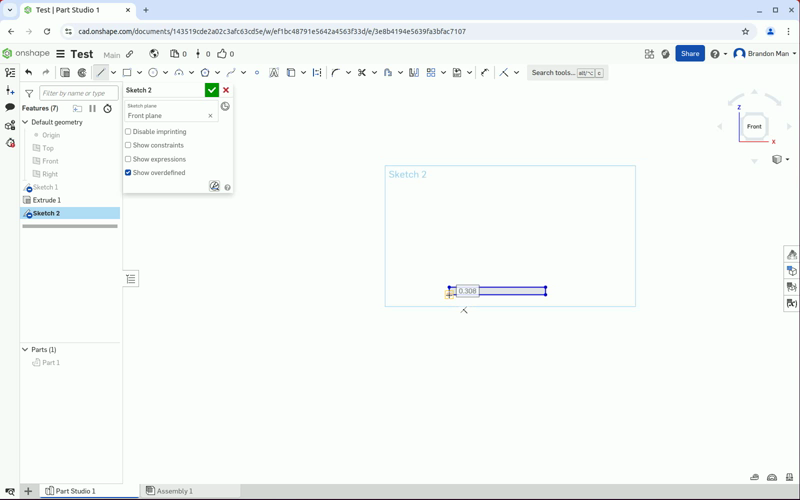
scroll(-6)
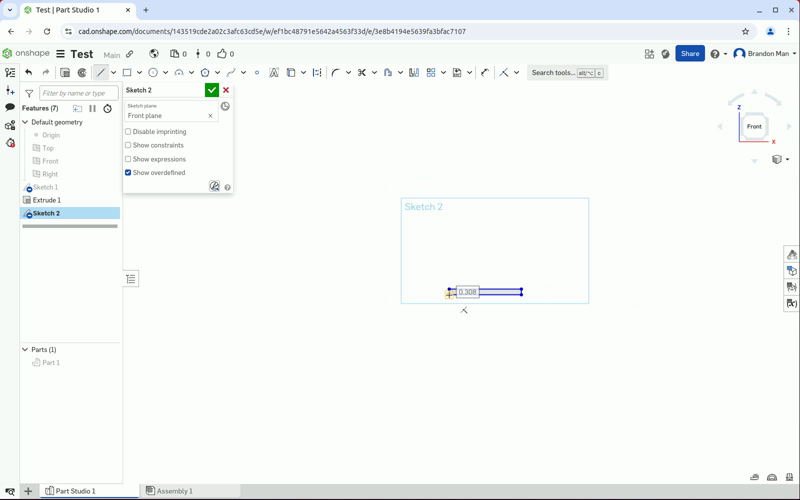
scroll(-6)
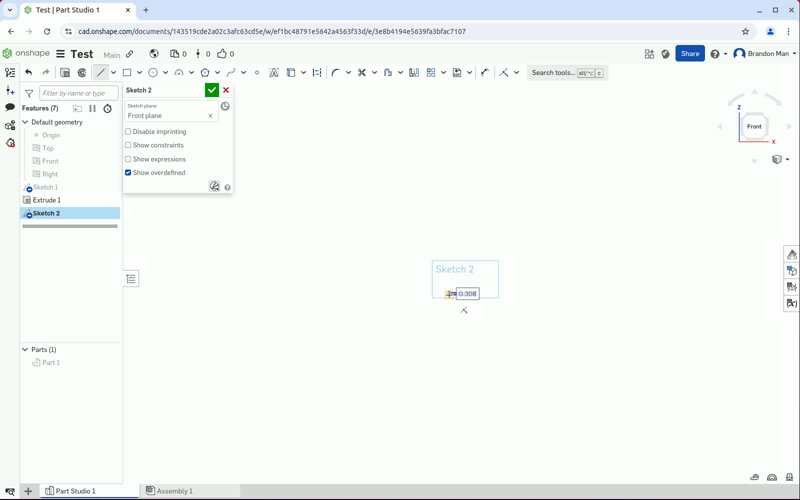
key(esc)
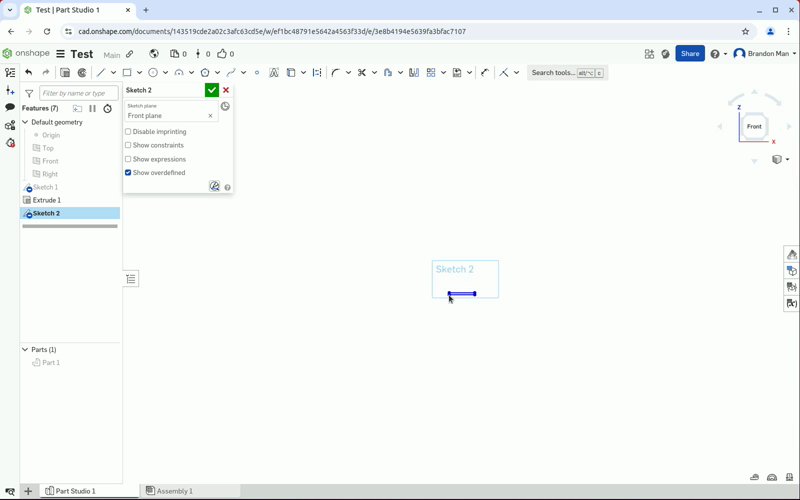
mouse_move(450, 292)
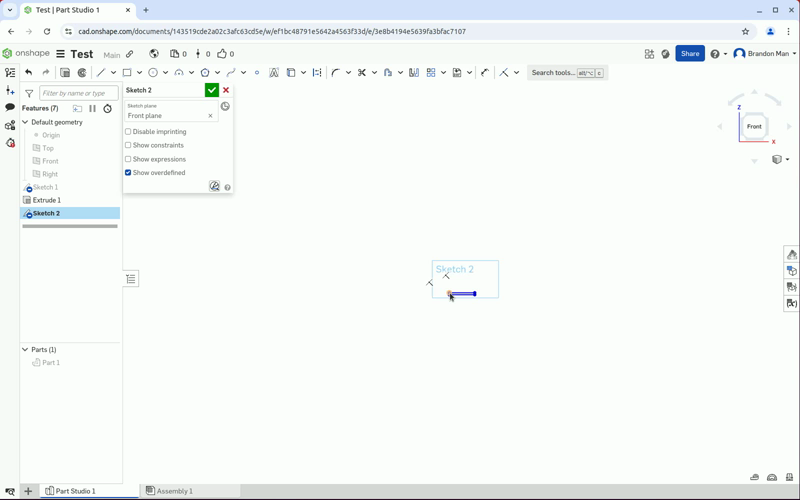
scroll(6)
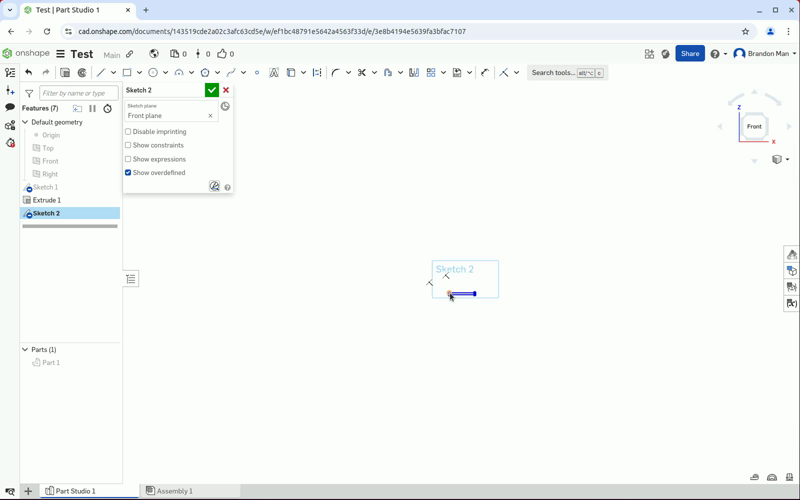
scroll(6)
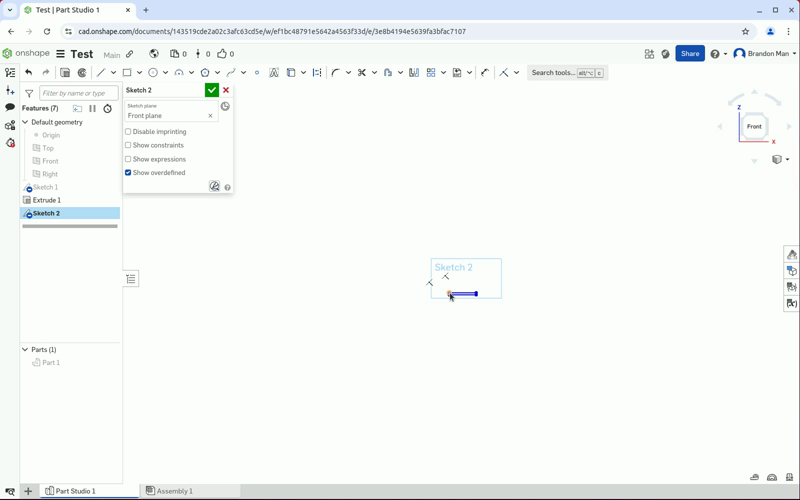
scroll(6)
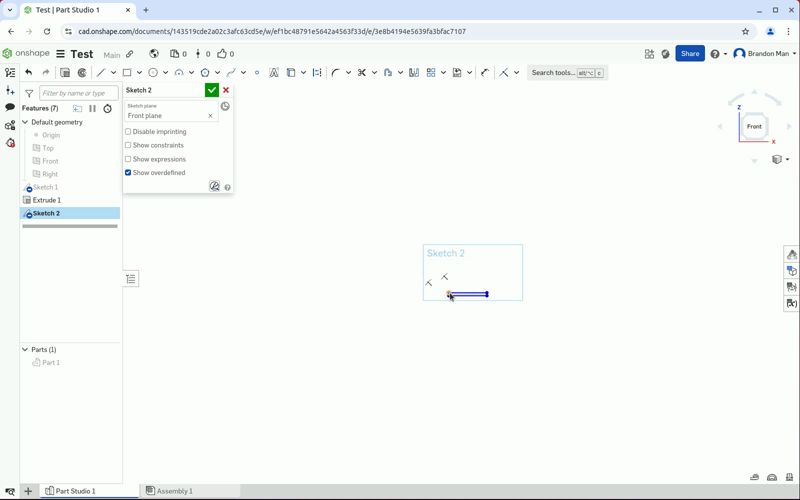
scroll(6)
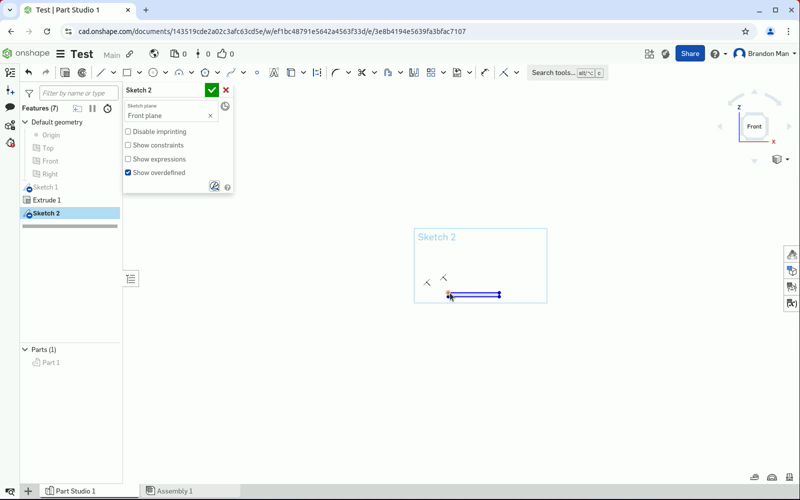
scroll(6)
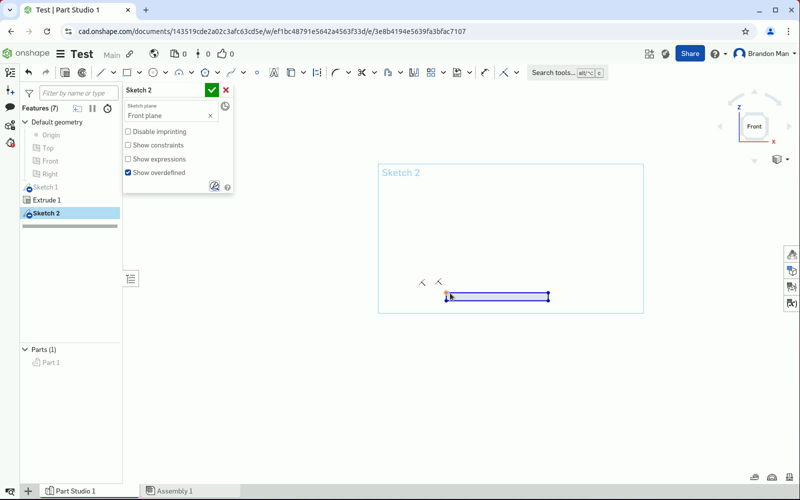
scroll(6)
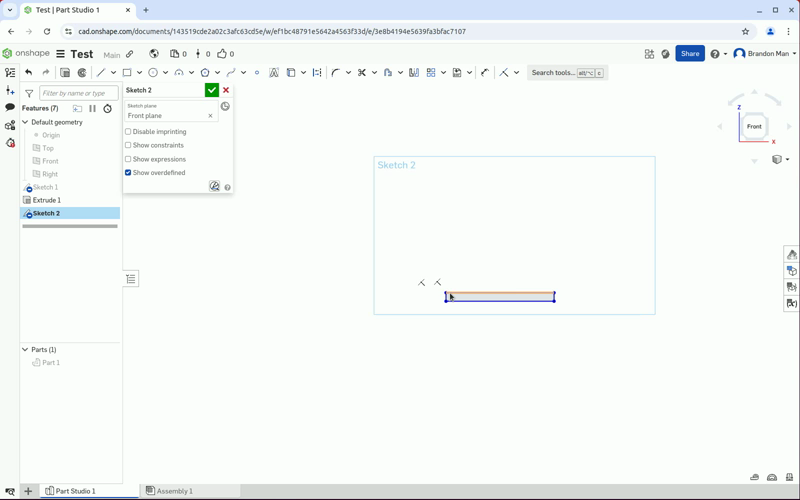
scroll(6)
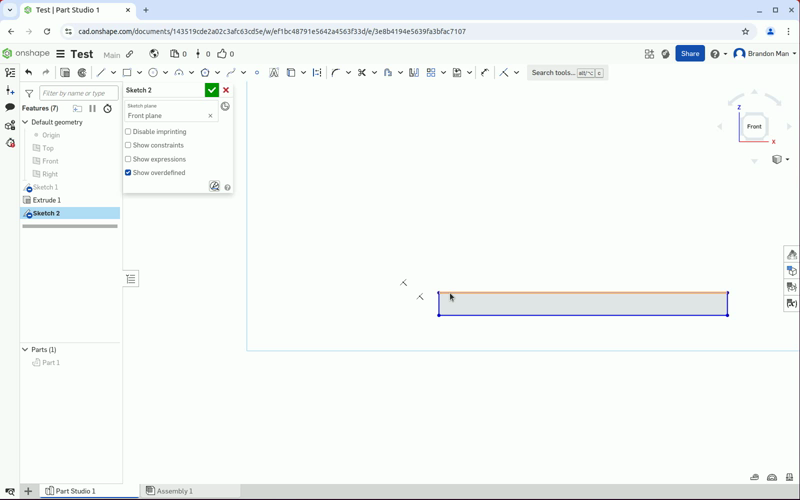
click(450, 292)
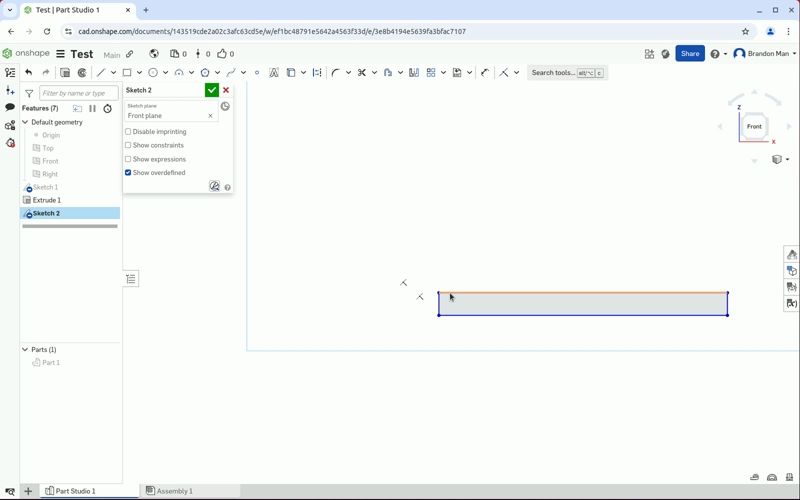
scroll(-6)
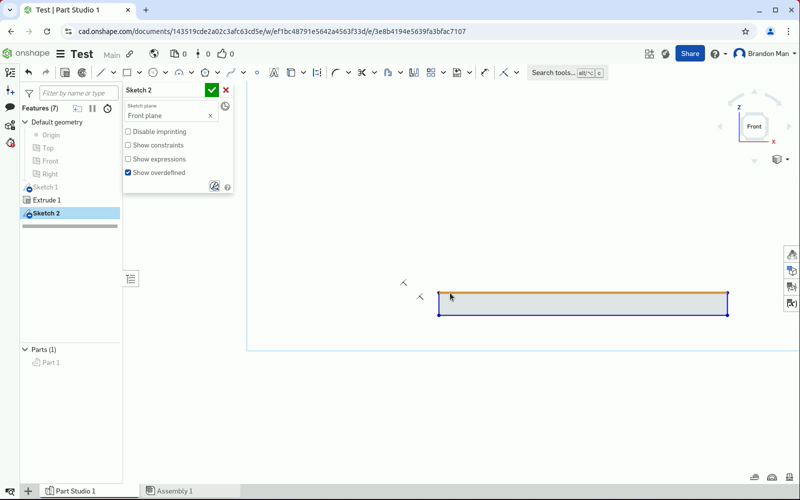
scroll(-6)
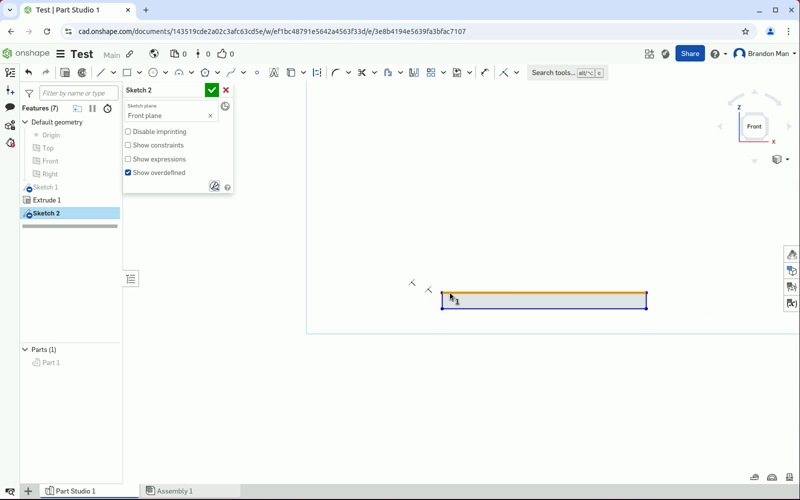
scroll(-6)
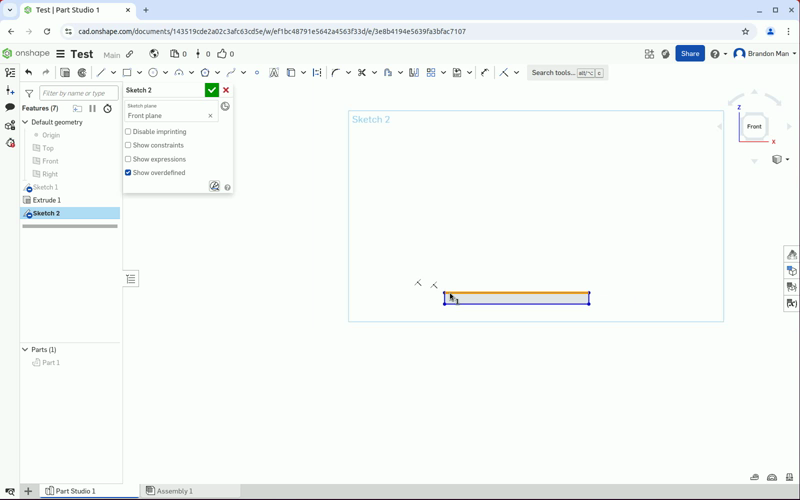
scroll(-6)
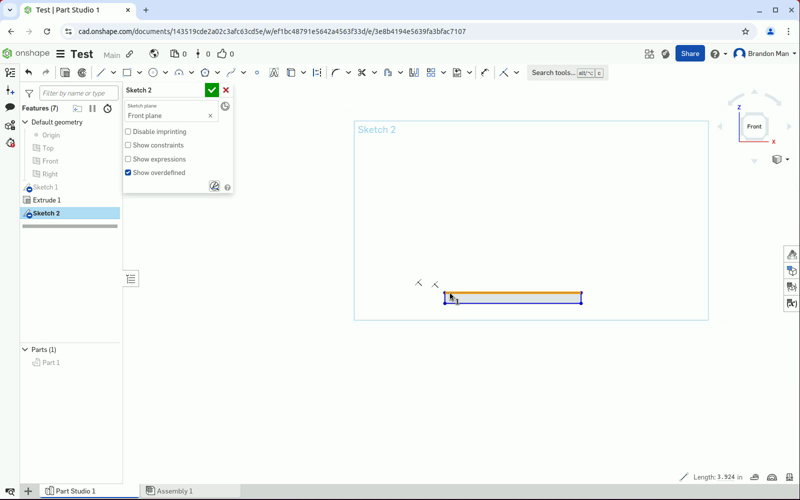
scroll(-6)
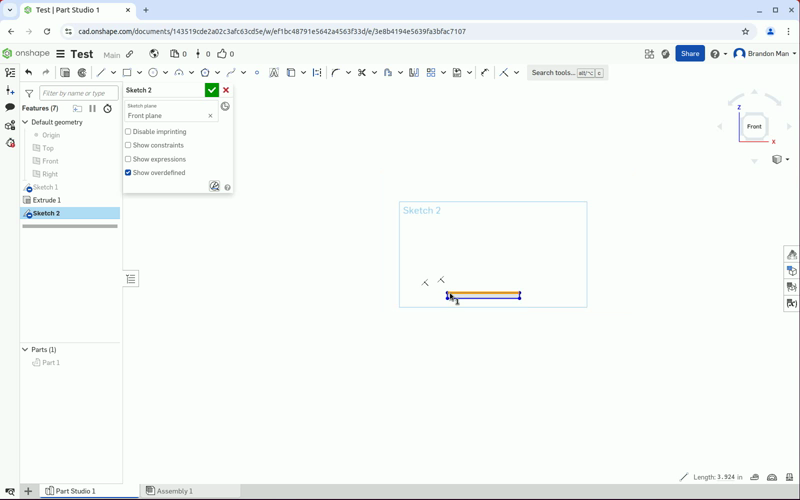
scroll(-6)
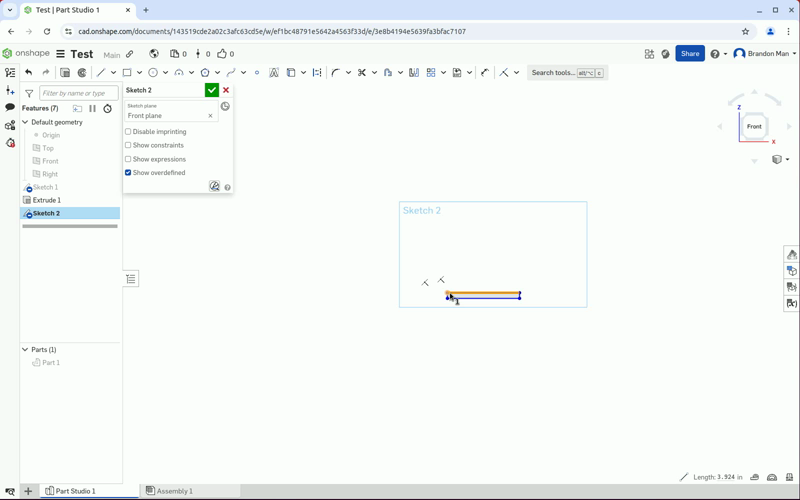
scroll(-6)
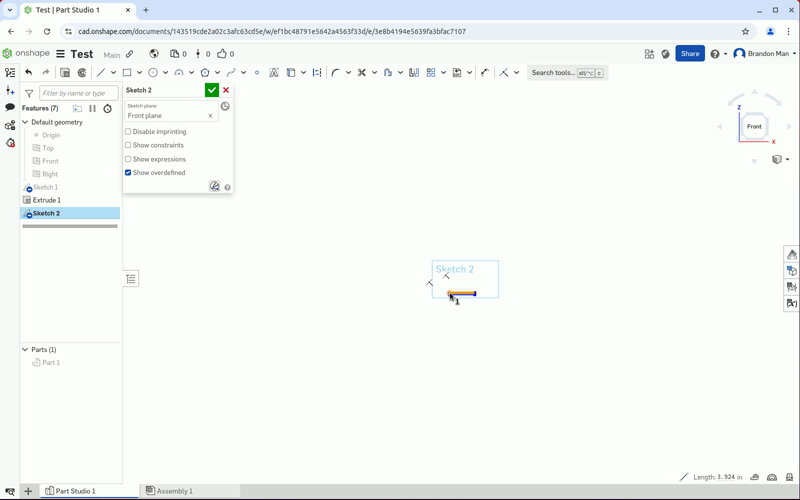
mouse_move(73, 352)
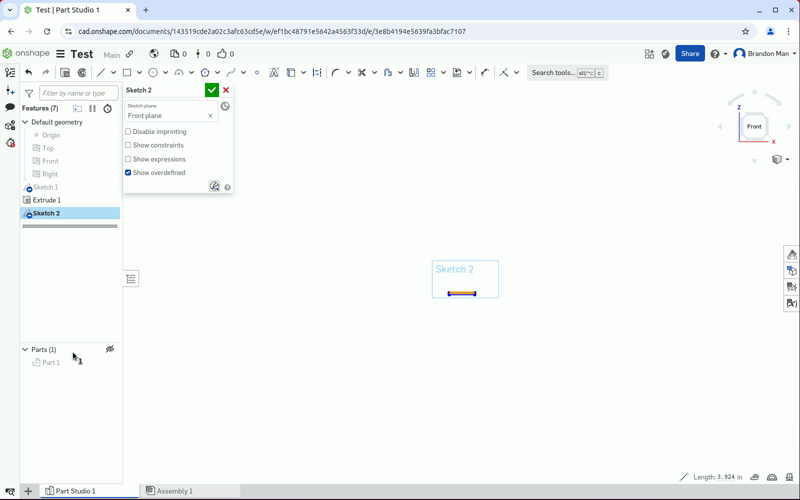
key(shift+y)
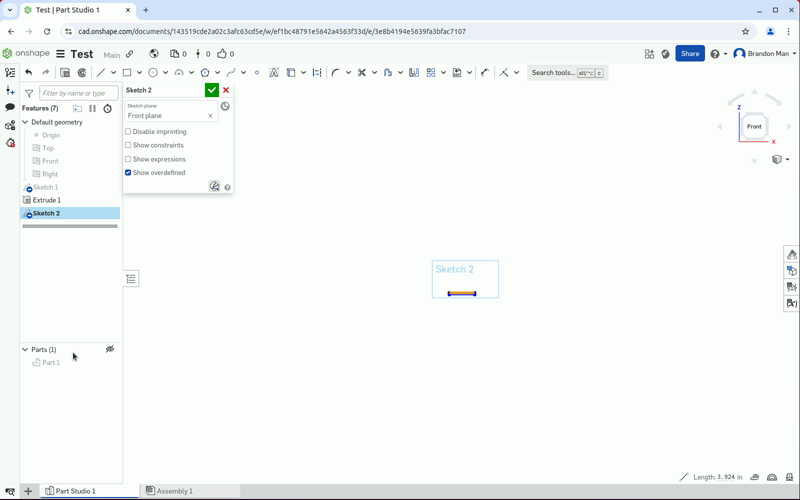
key(shift+e)
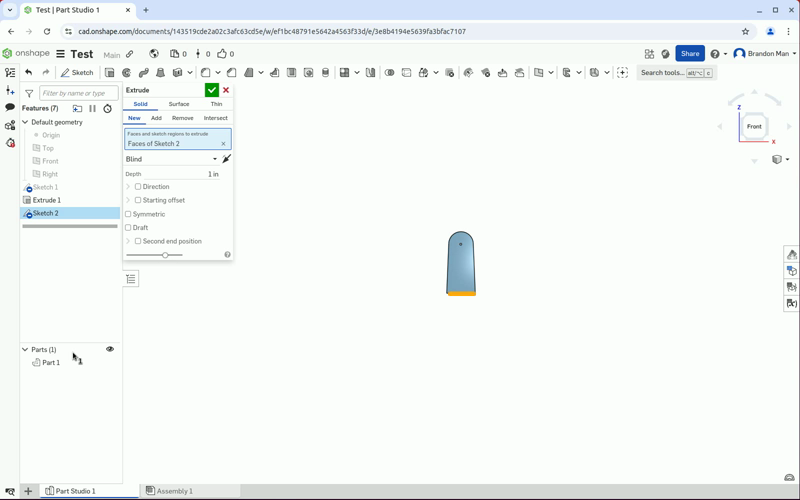
mouse_move(143, 106)
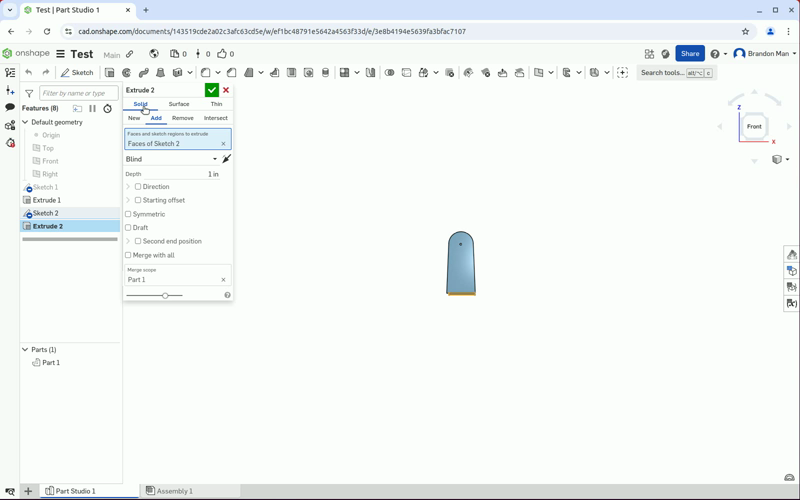
click(143, 106)
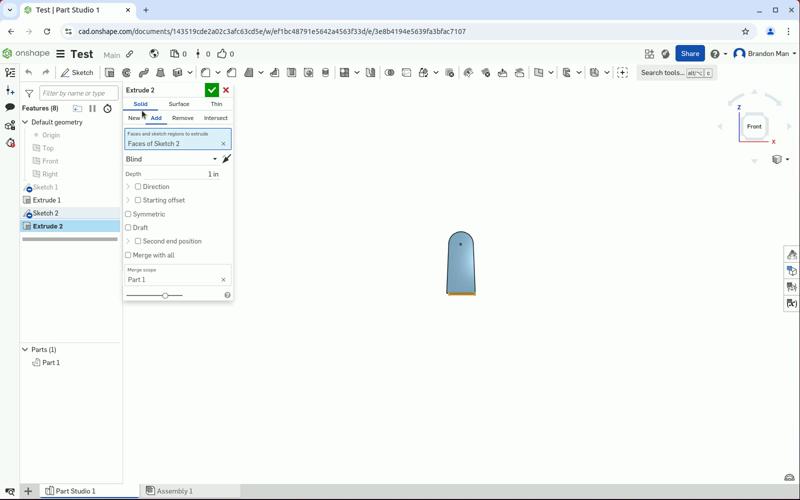
mouse_move(137, 120)
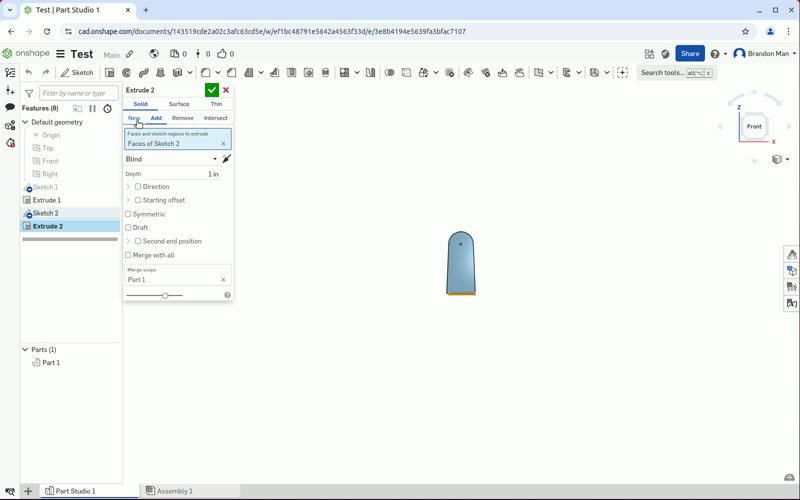
click(137, 120)
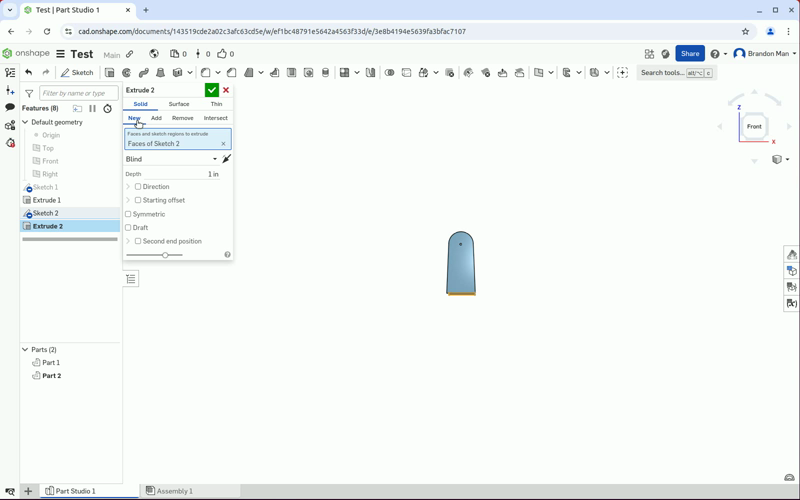
key(tab, 4)
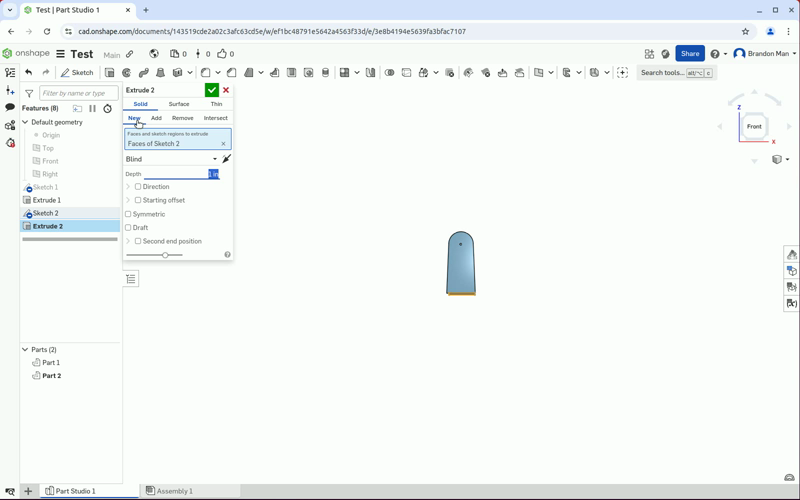
text(0.481)
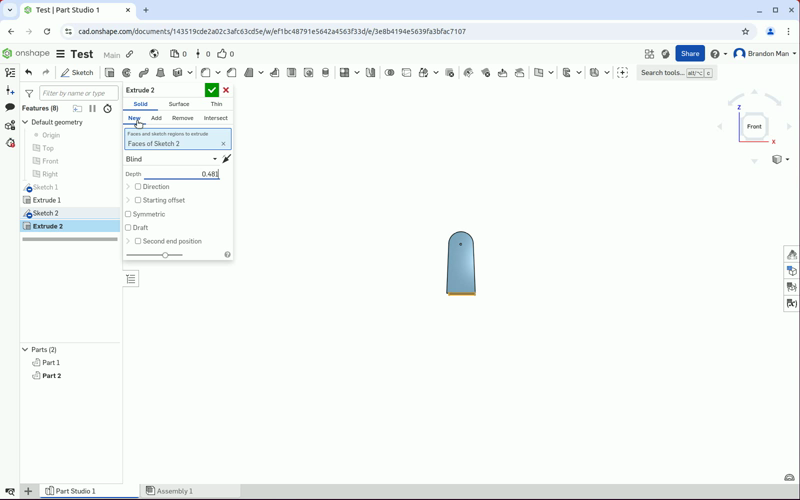
key(enter)
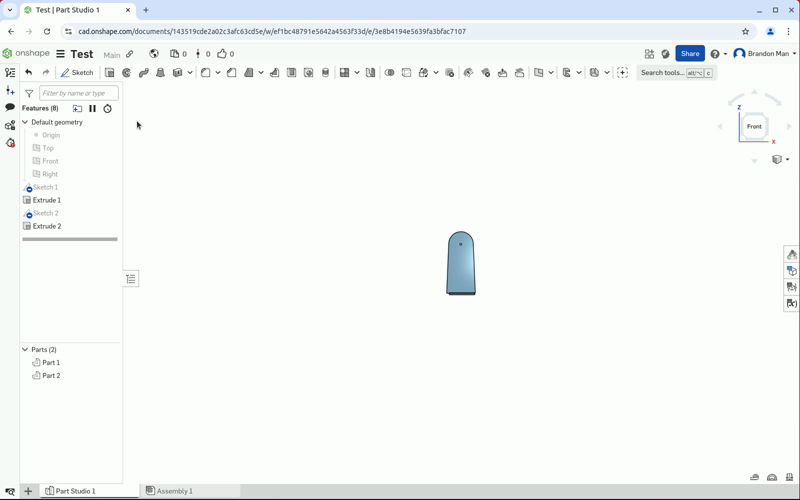
key(shift+h)
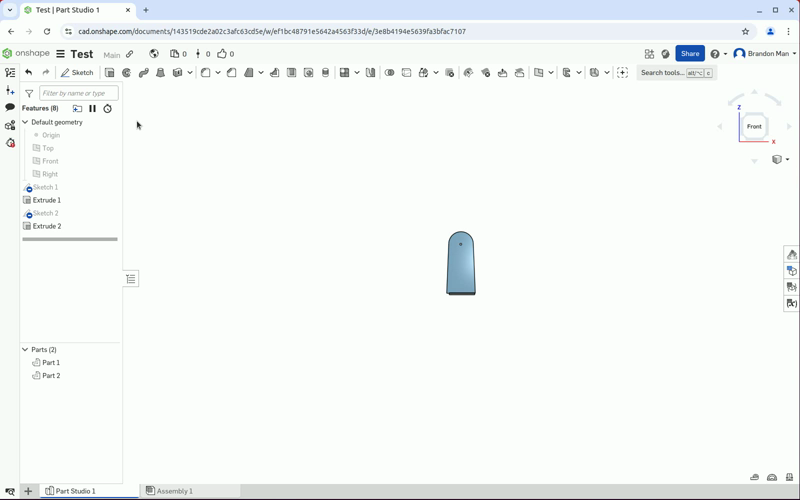
key(shift+h)
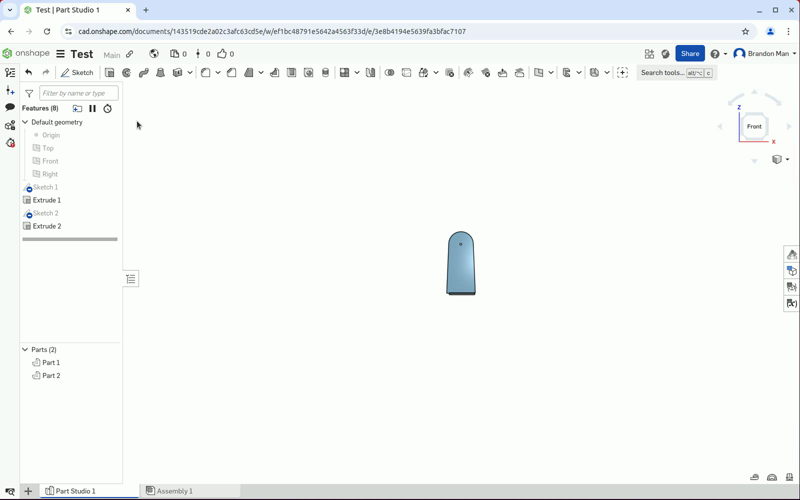
mouse_move(73, 189)
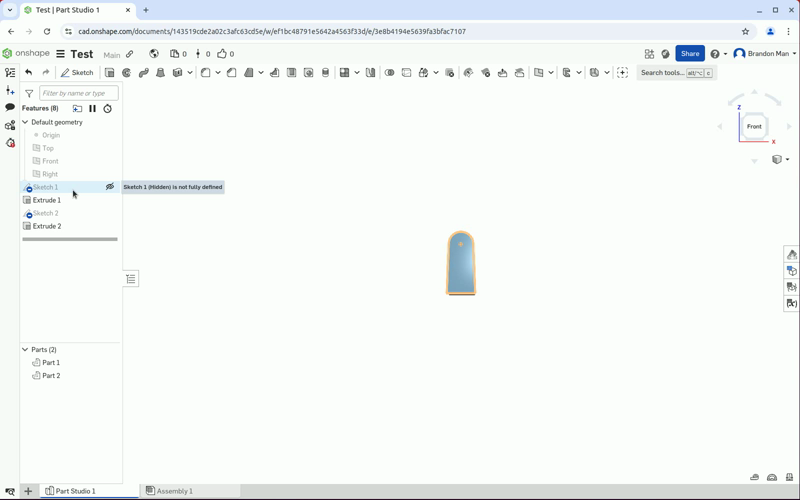
click(73, 189)
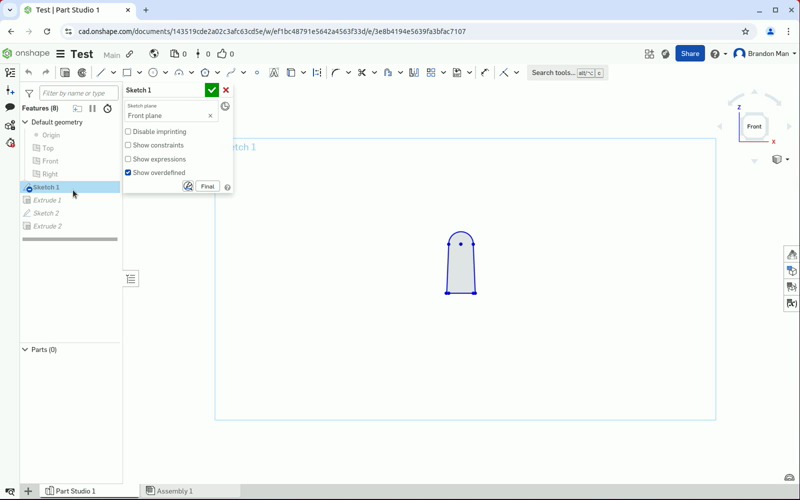
mouse_move(229, 92)
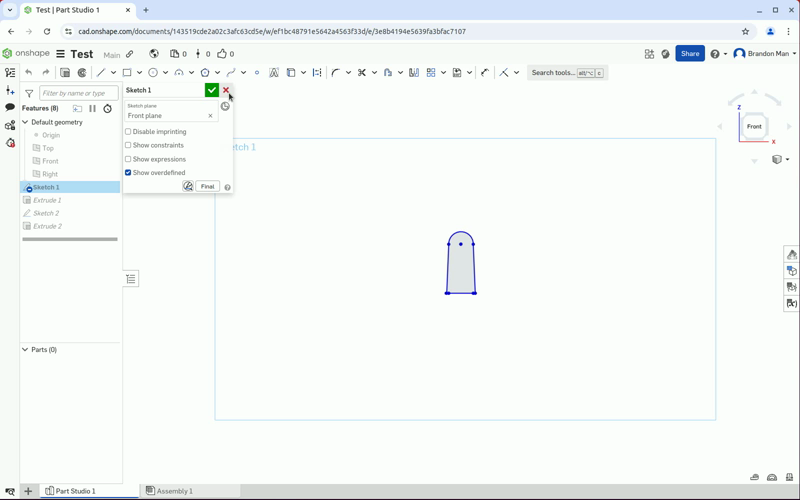
click(229, 92)
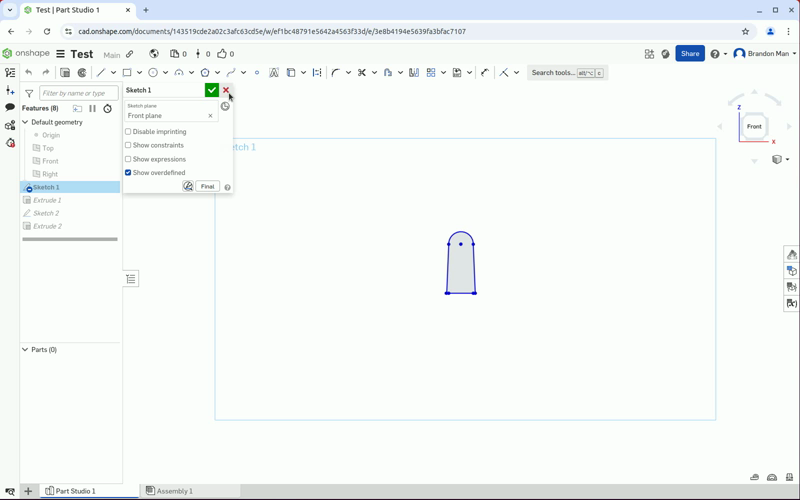
key(shift+s)
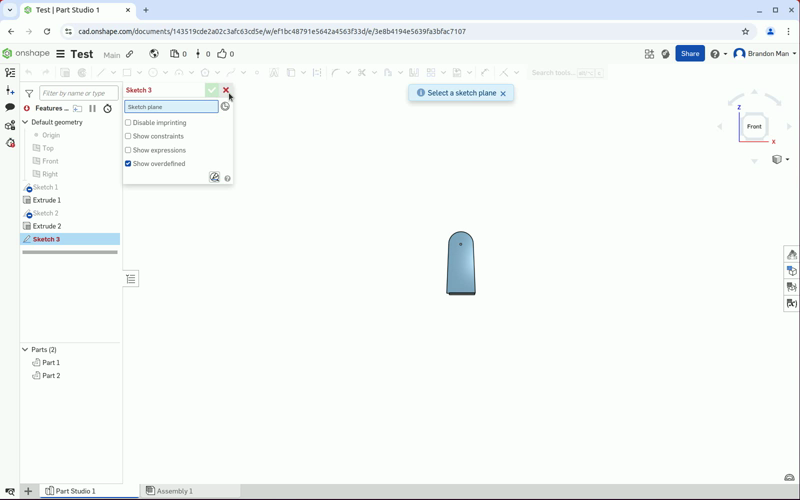
mouse_move(73, 163)
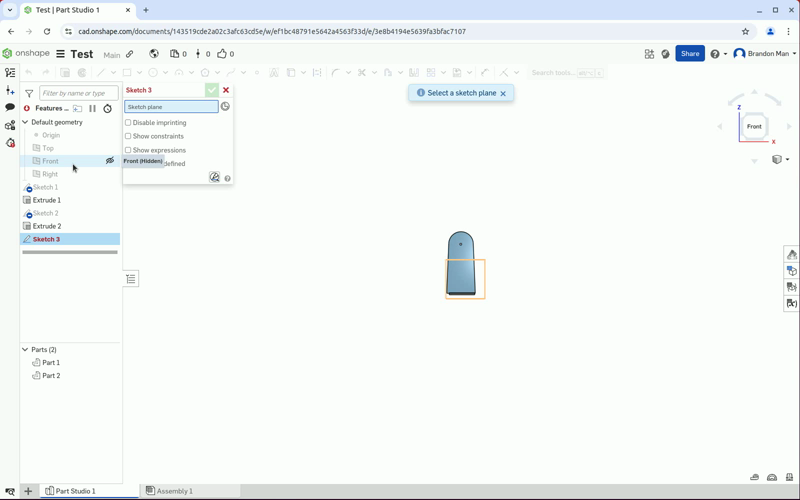
click(73, 163)
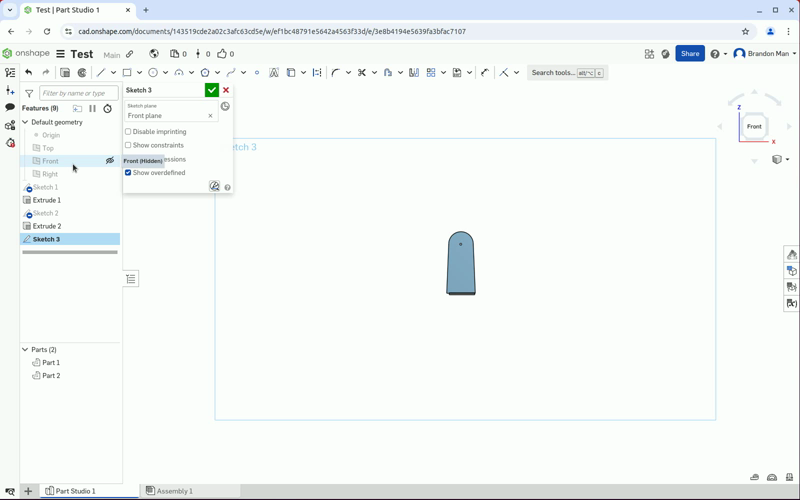
mouse_move(73, 352)
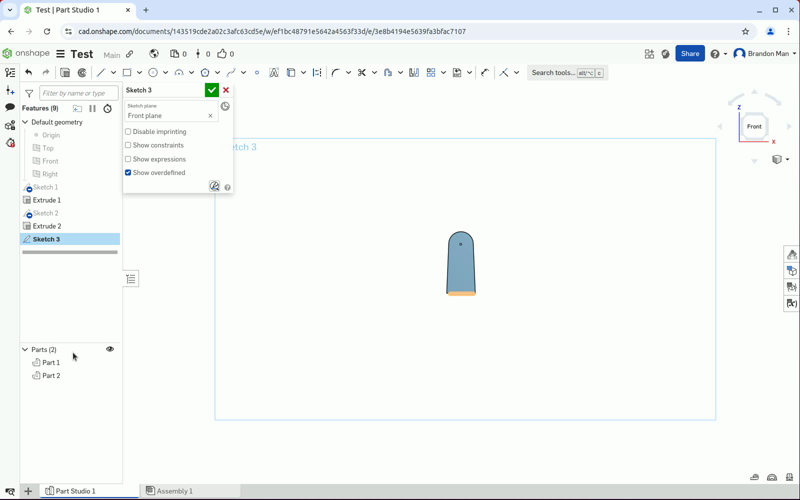
key(y)
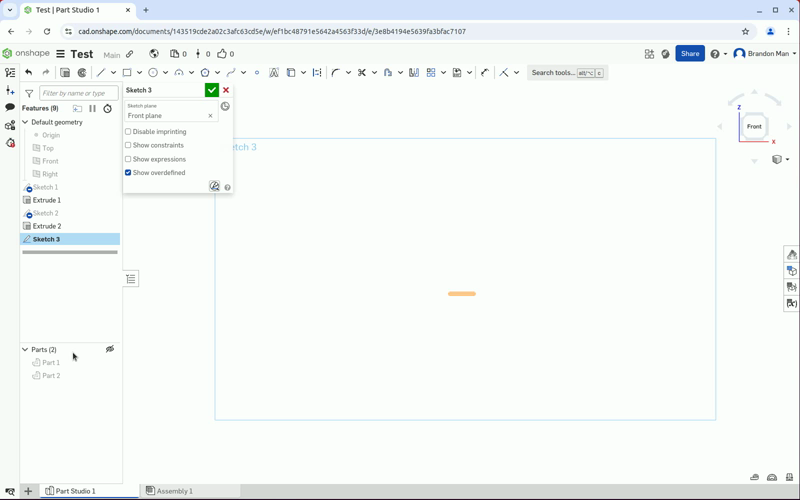
key(a)
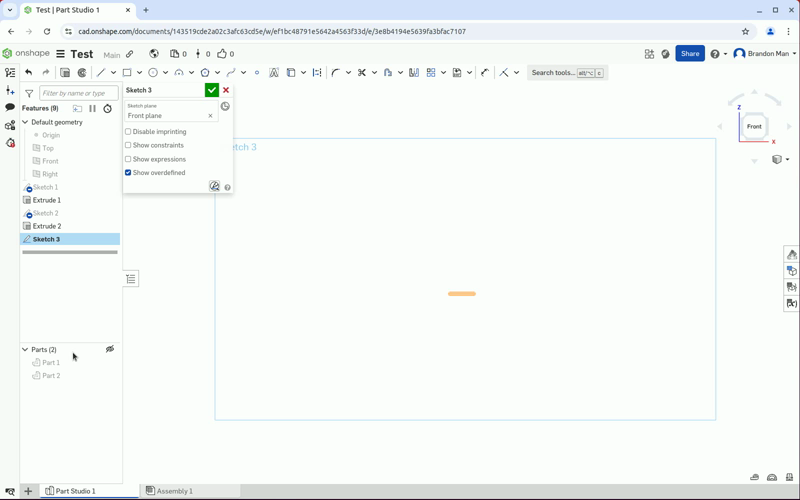
key_down(shift)
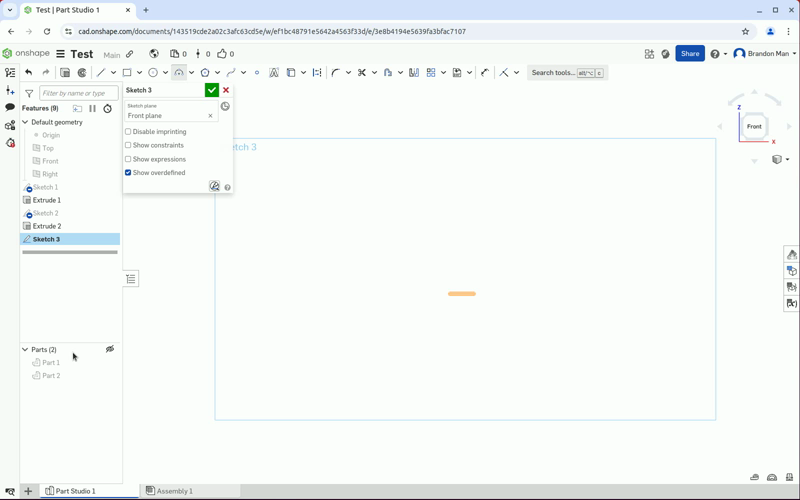
mouse_move(449, 244)
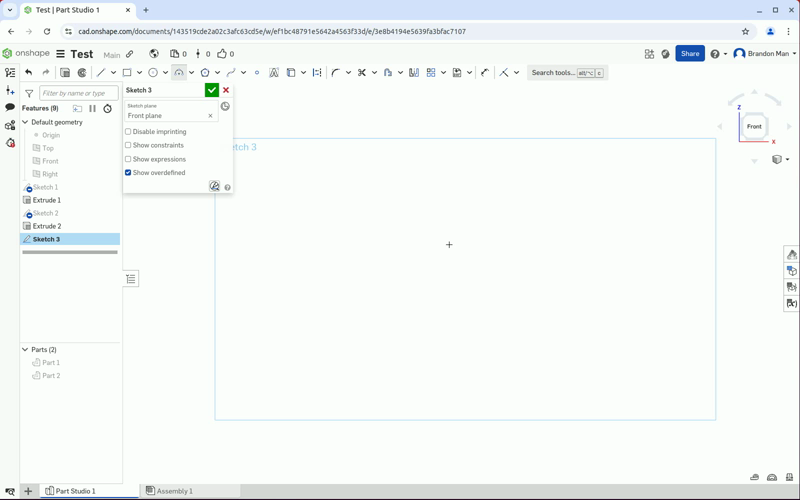
click(449, 244)
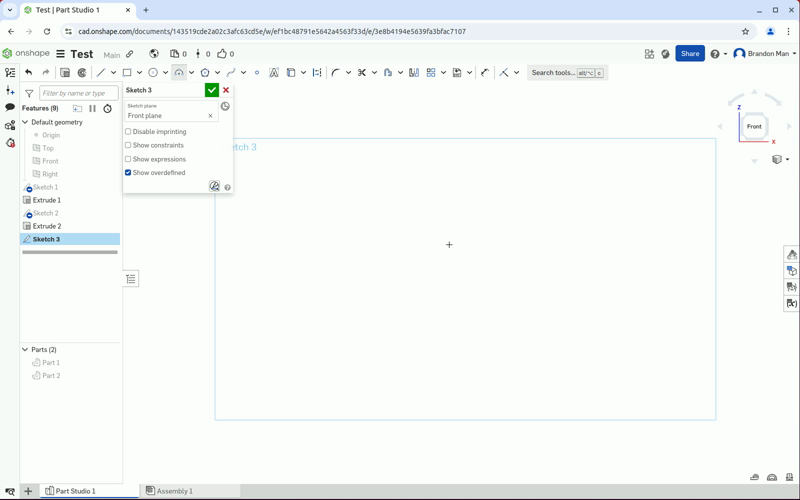
key_up(shift)
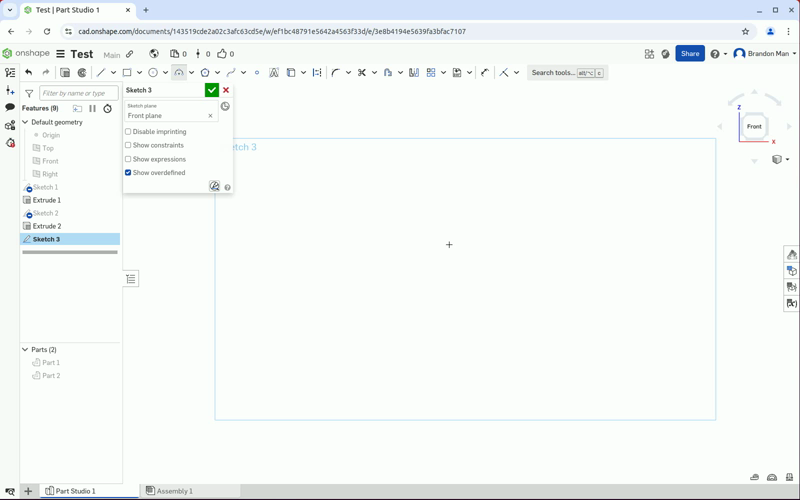
key_down(shift)
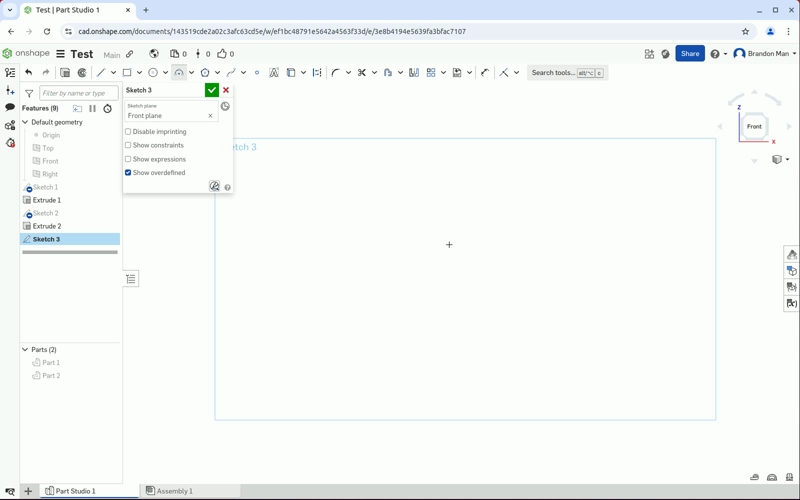
mouse_move(474, 244)
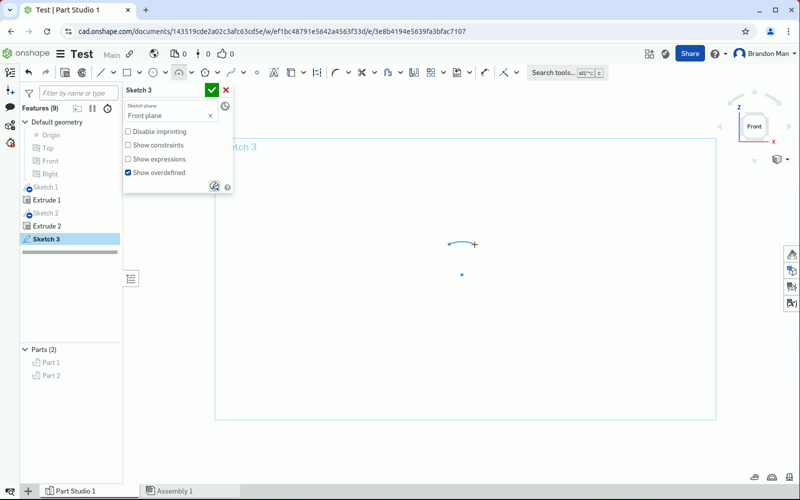
click(474, 244)
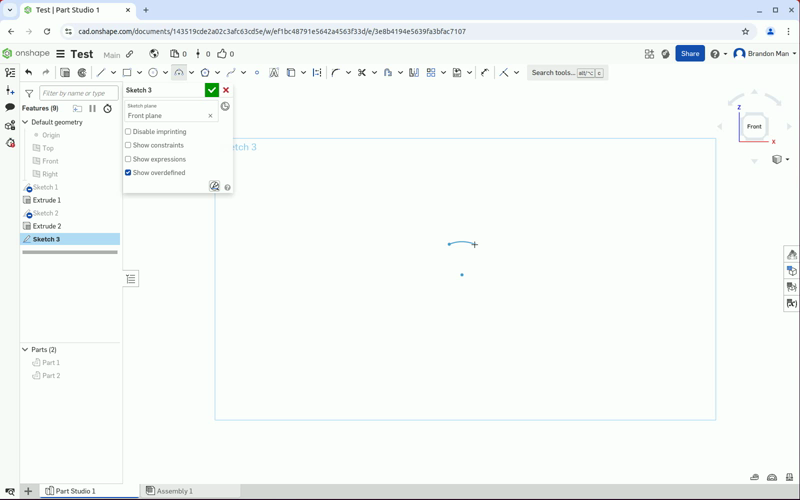
mouse_move(461, 257)
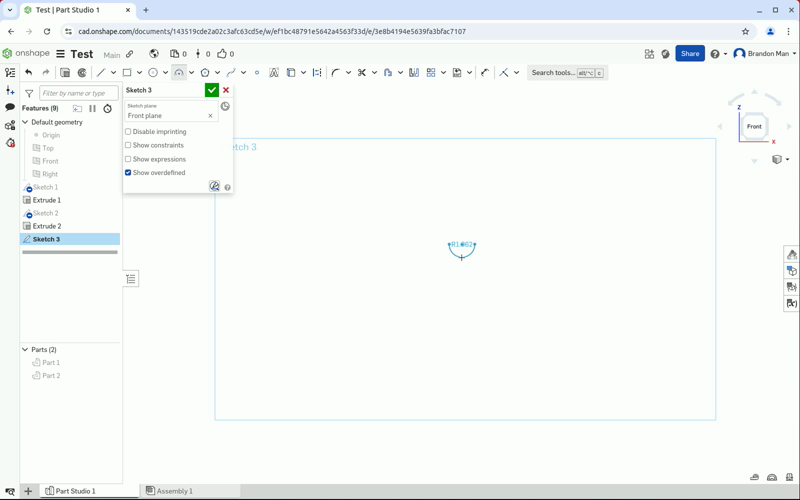
click(461, 257)
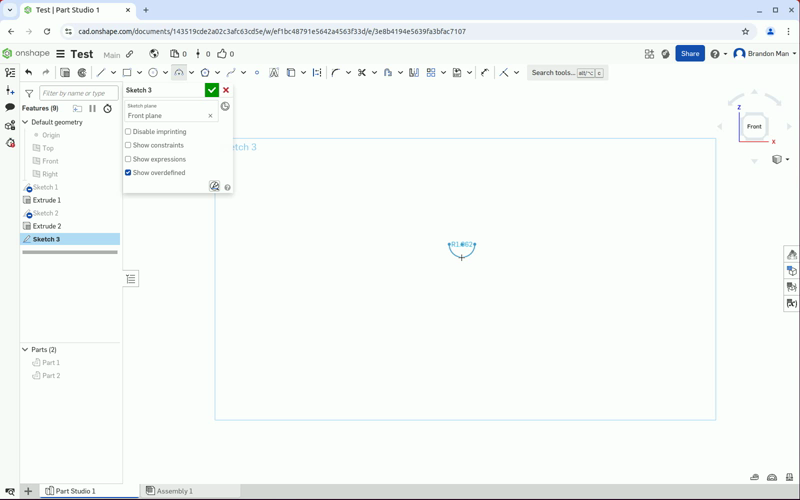
key_up(shift)
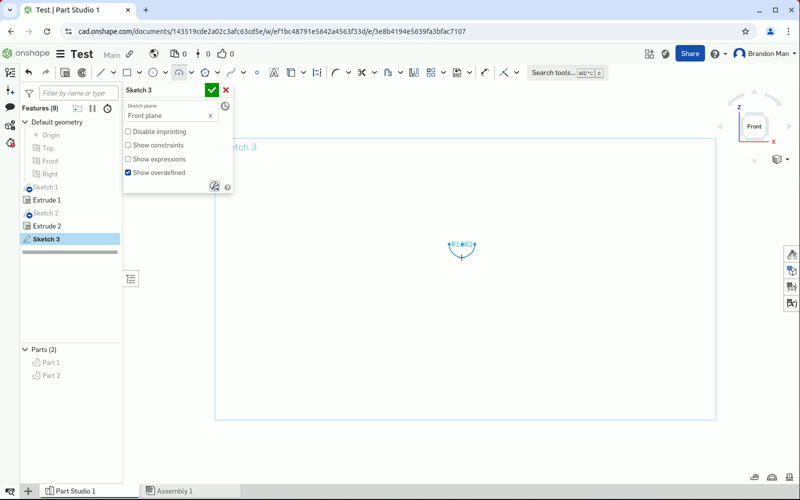
key(esc)
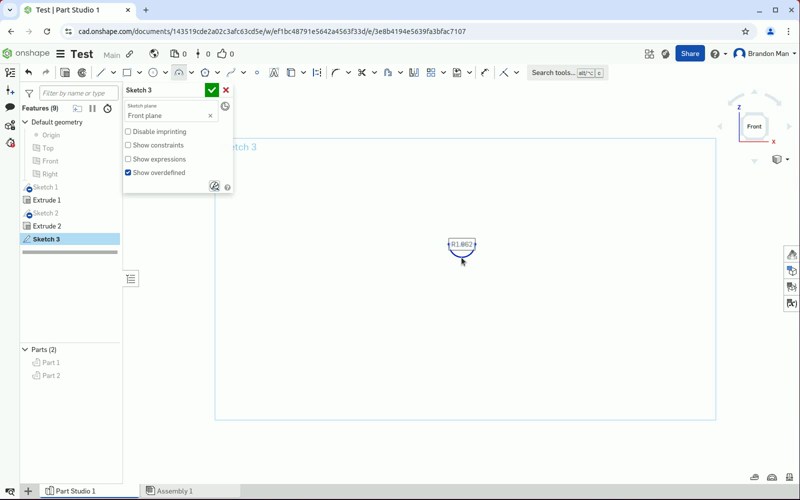
key(l)
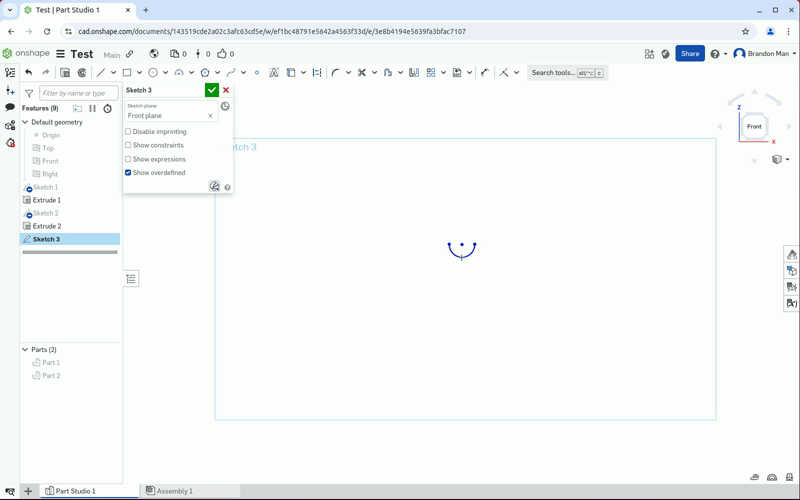
mouse_move(474, 244)
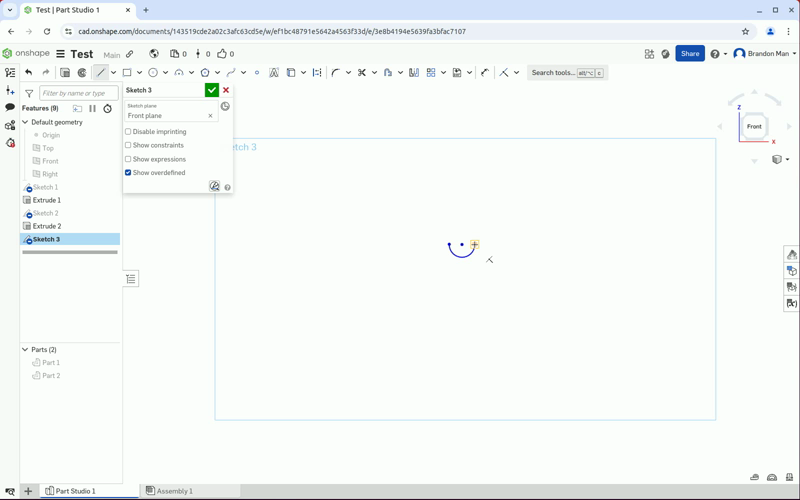
click(474, 244)
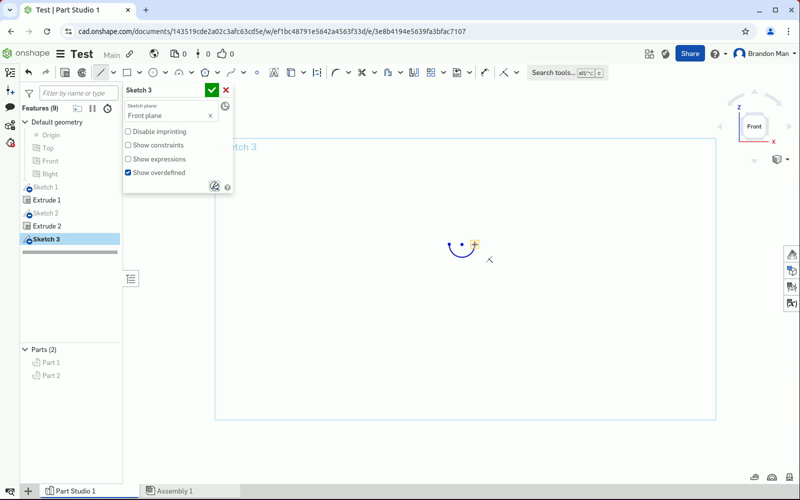
key_down(shift)
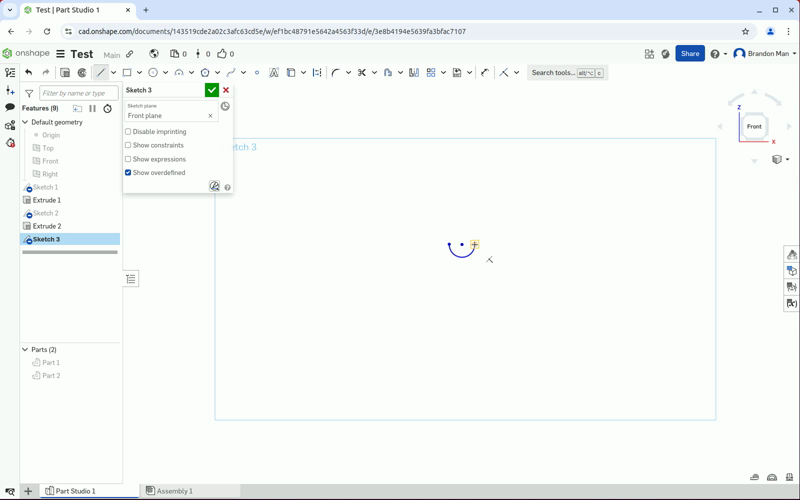
mouse_move(504, 244)
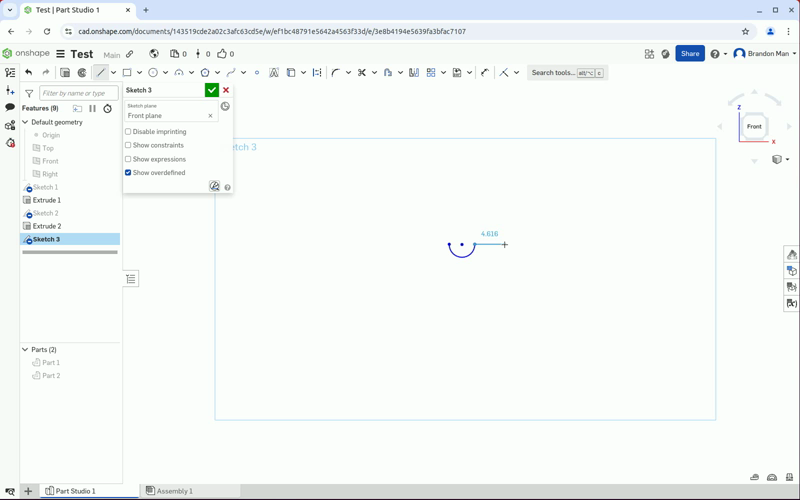
mouse_move(463, 244)
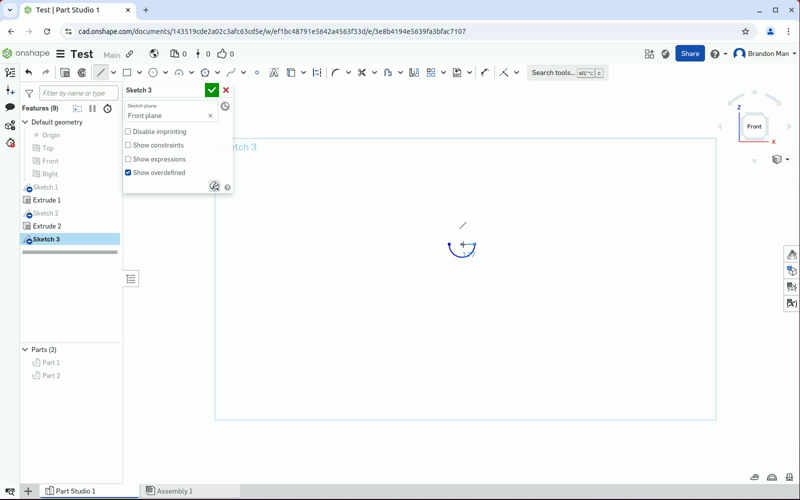
scroll(6)
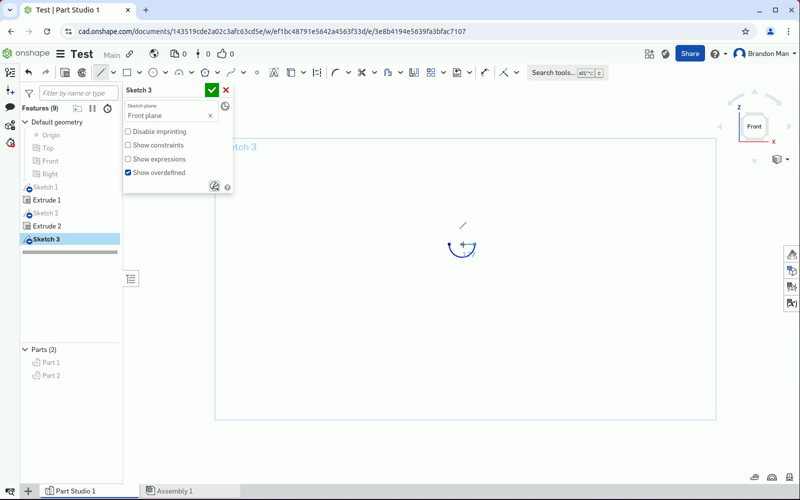
scroll(6)
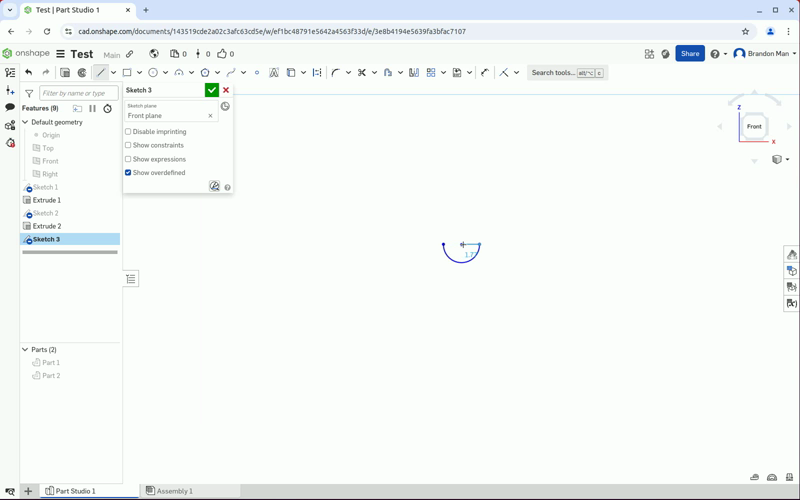
scroll(6)
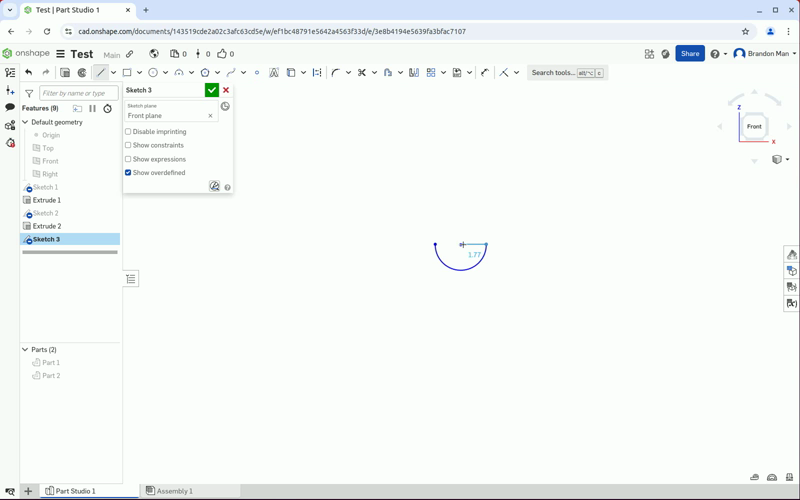
scroll(6)
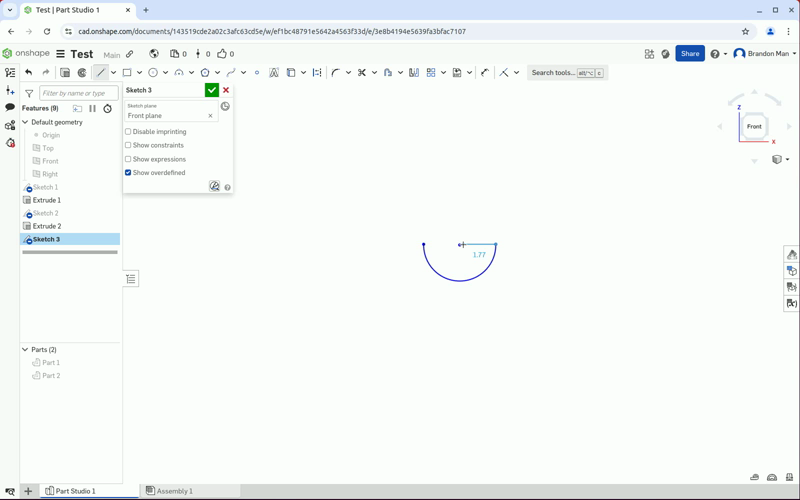
scroll(6)
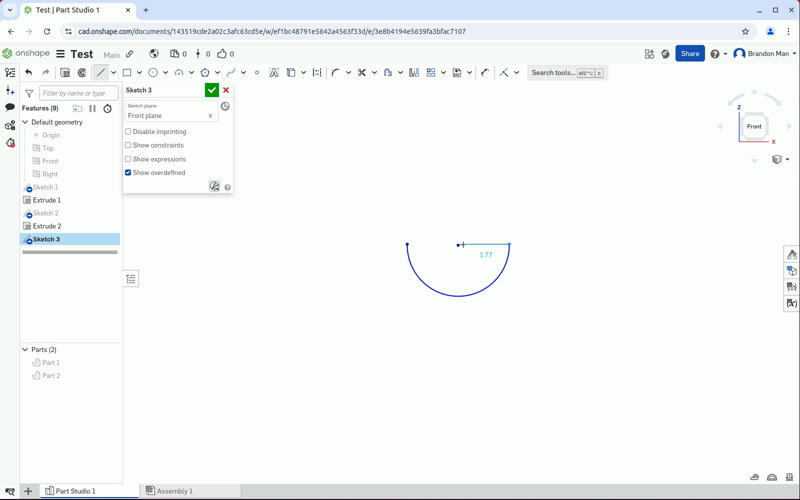
scroll(6)
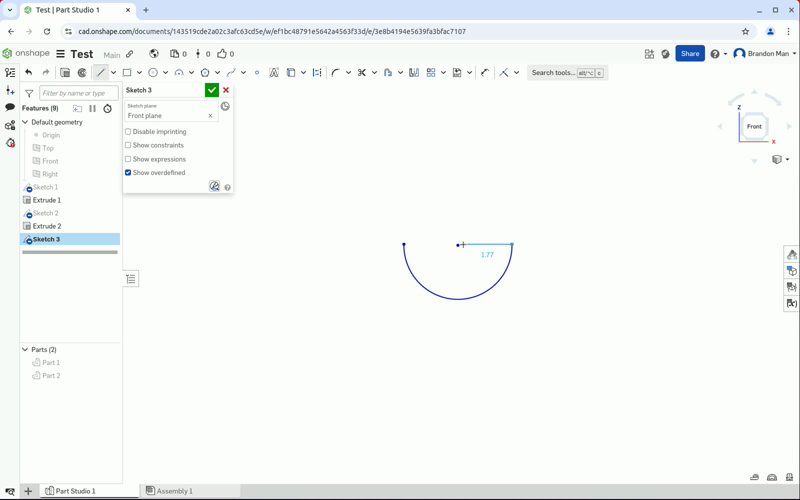
scroll(6)
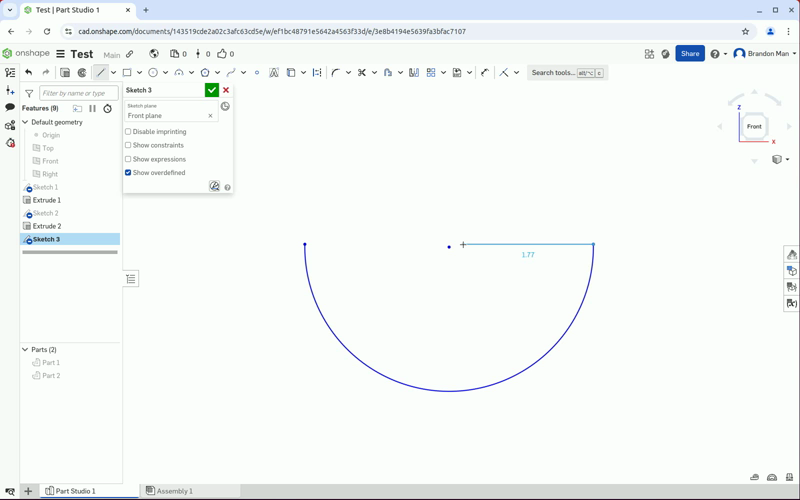
click(463, 244)
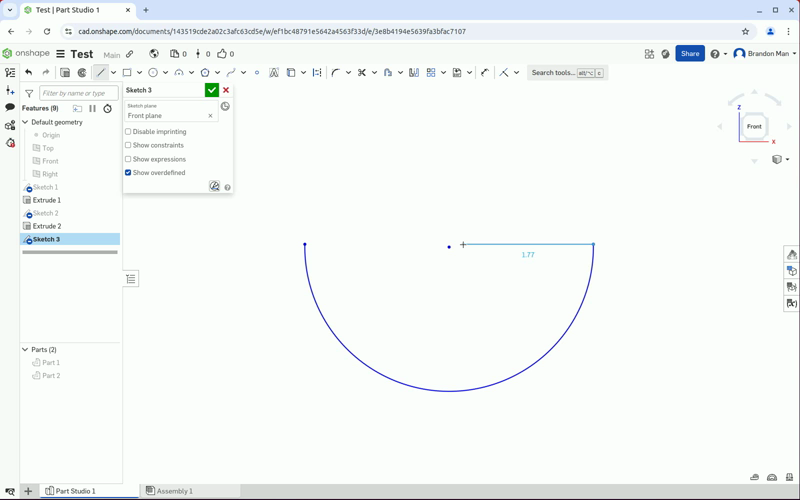
scroll(-6)
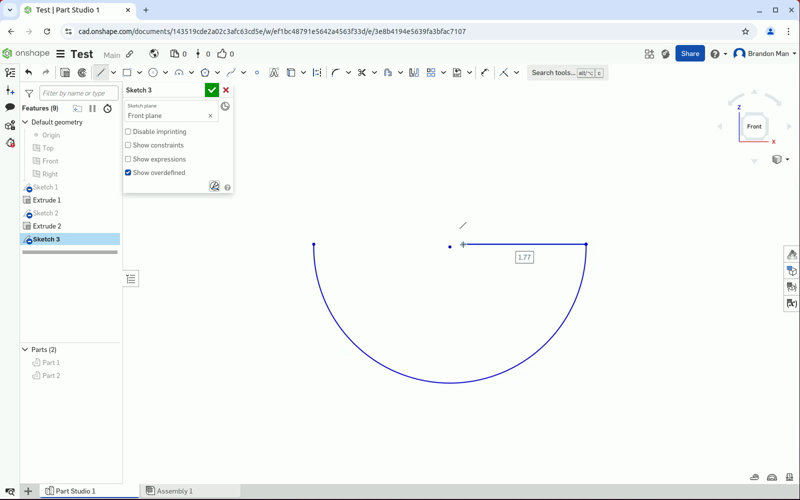
scroll(-6)
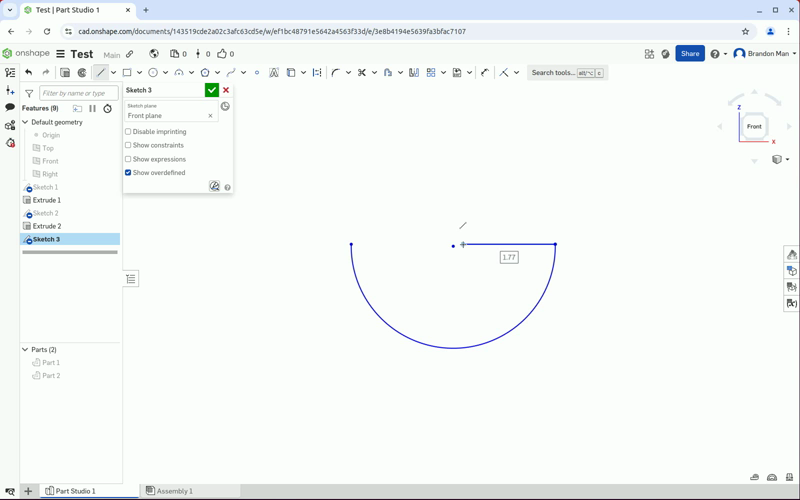
scroll(-6)
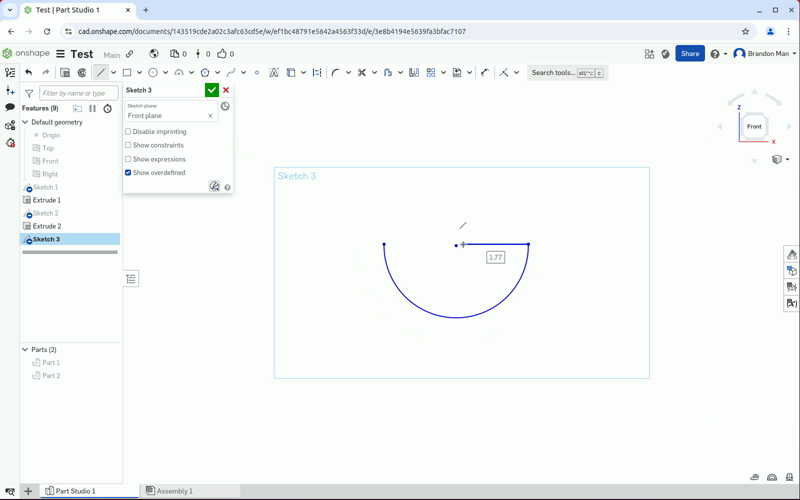
scroll(-6)
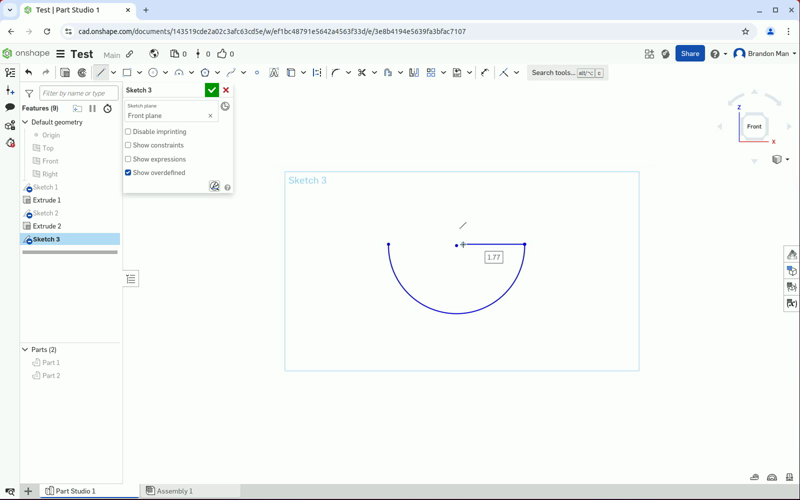
scroll(-6)
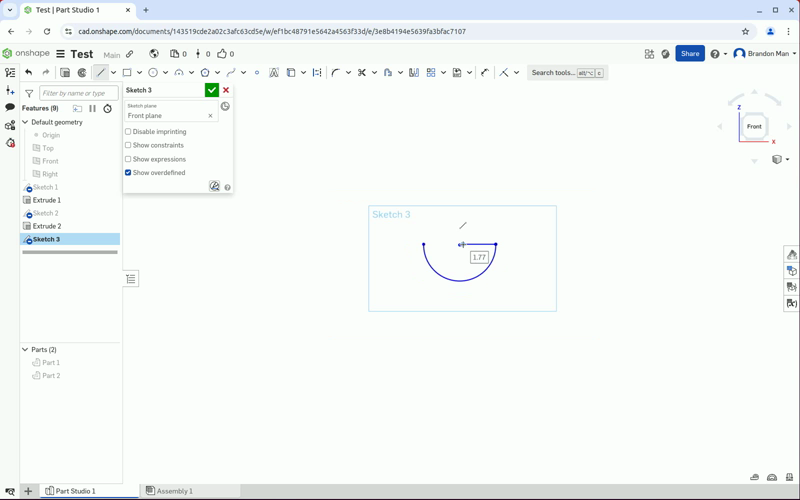
scroll(-6)
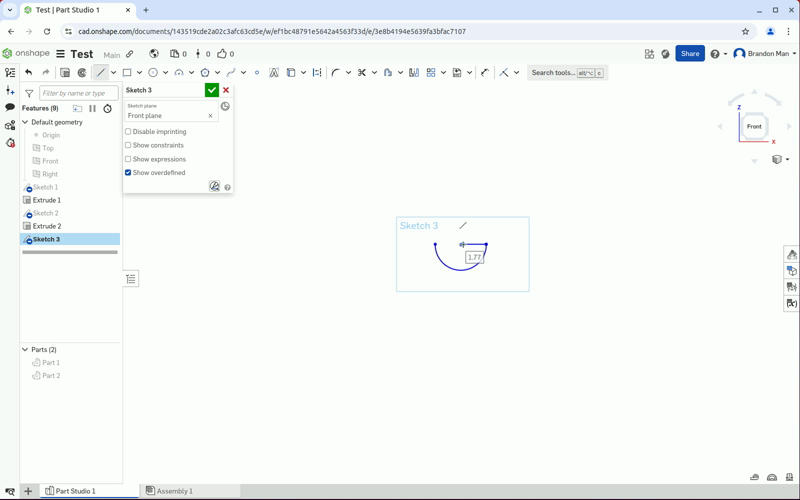
scroll(-6)
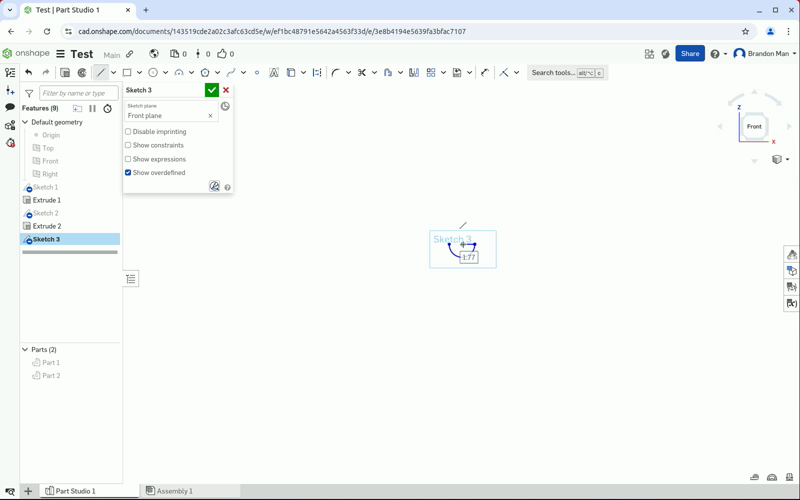
key_up(shift)
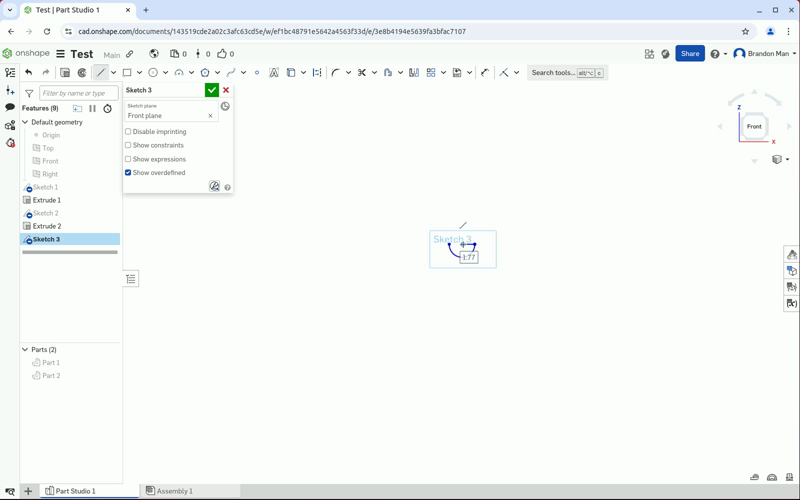
key(esc)
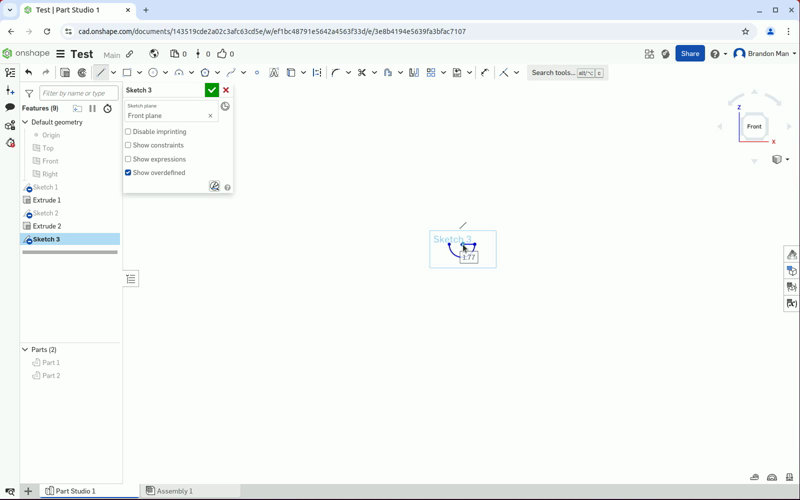
key(a)
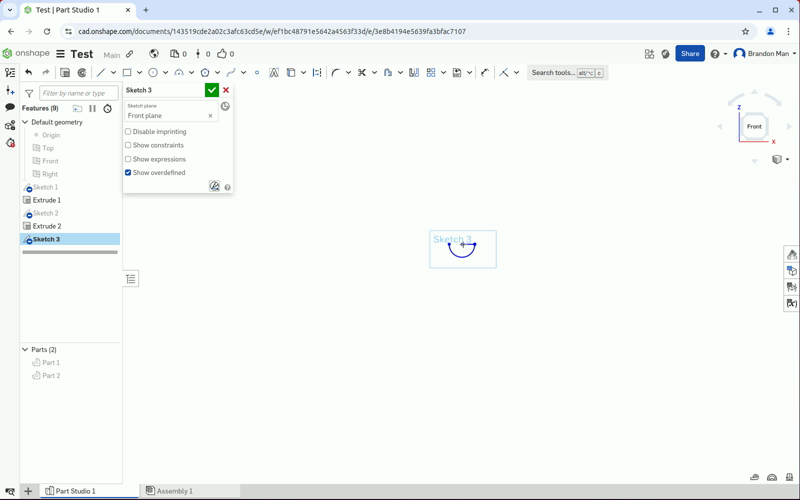
mouse_move(463, 244)
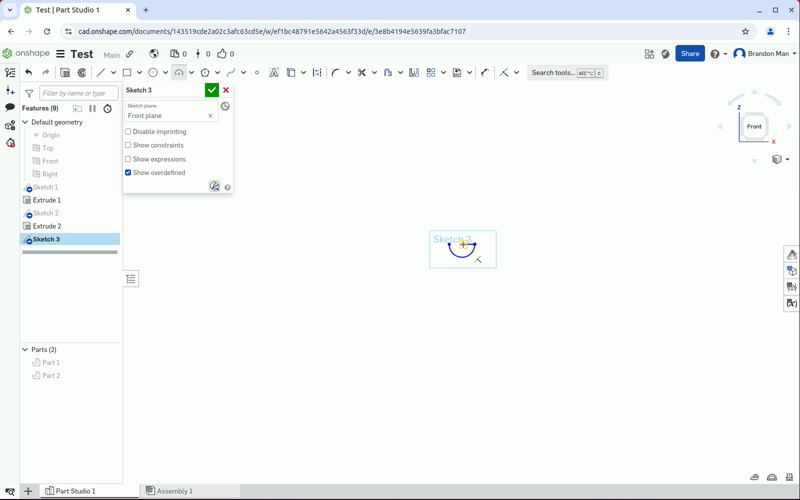
scroll(6)
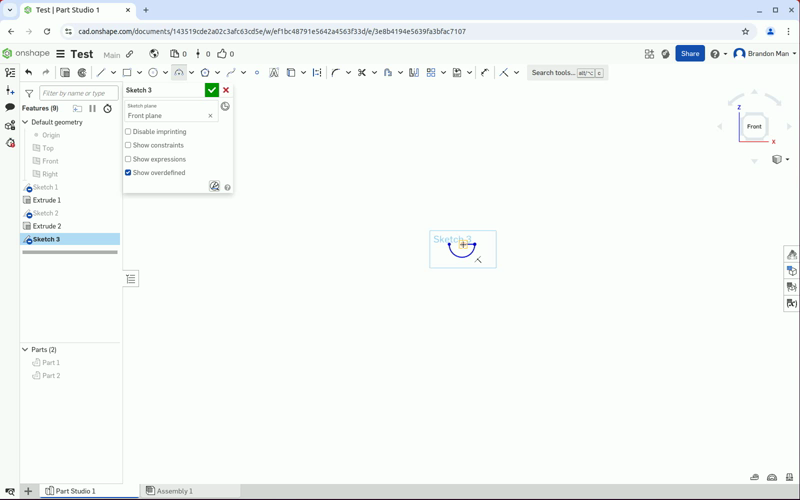
scroll(6)
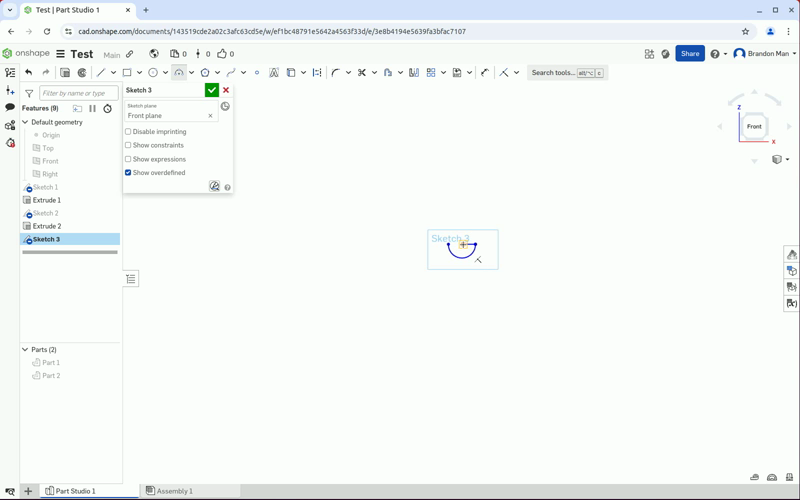
scroll(6)
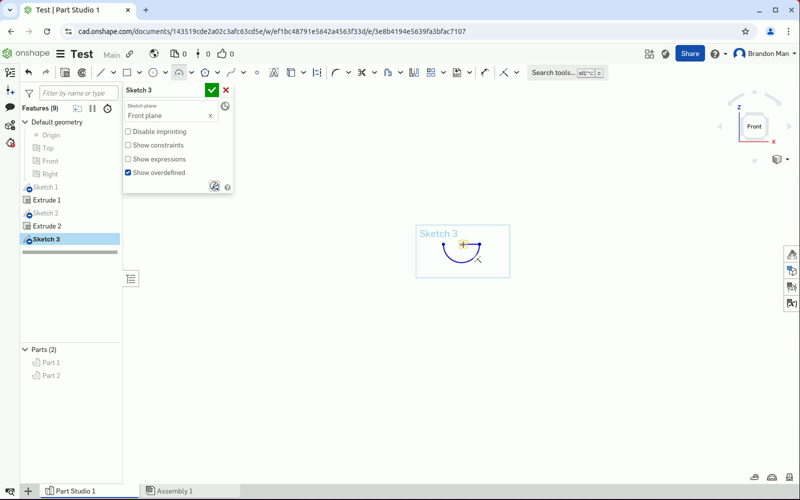
scroll(6)
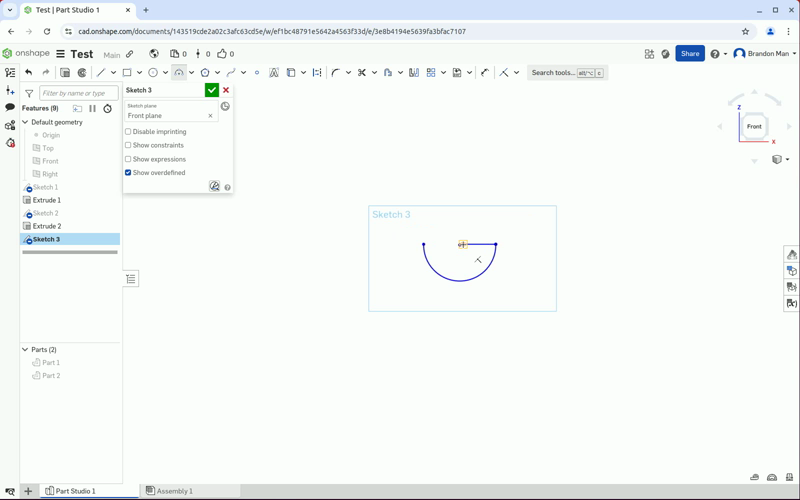
scroll(6)
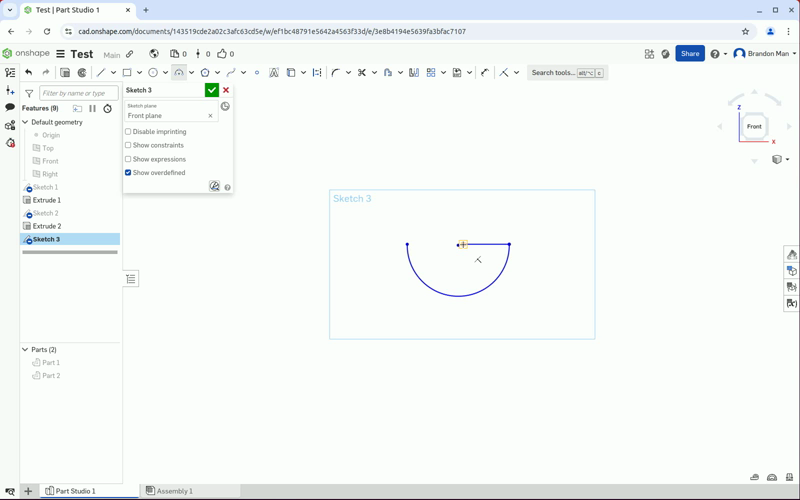
scroll(6)
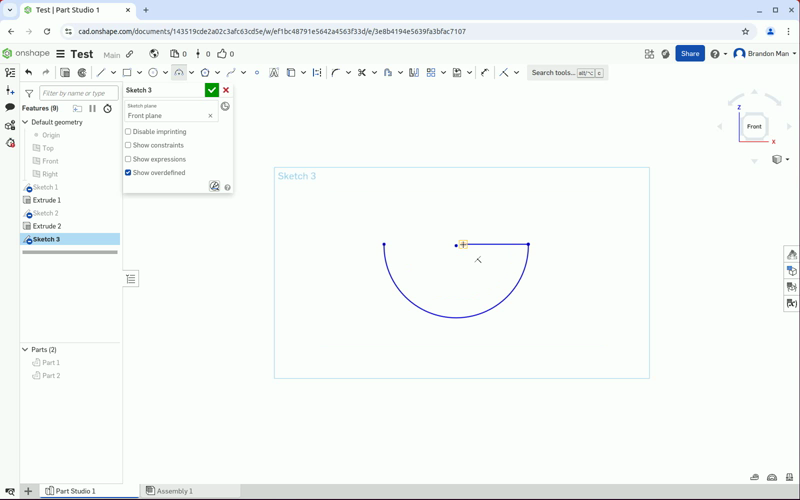
scroll(6)
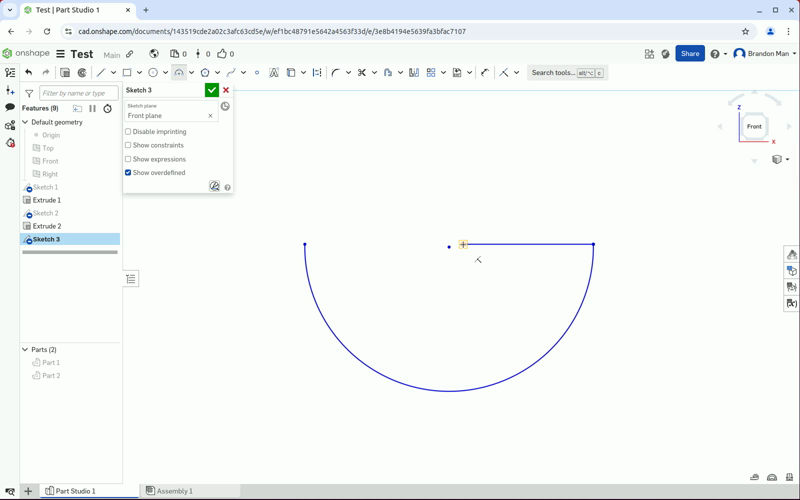
click(463, 244)
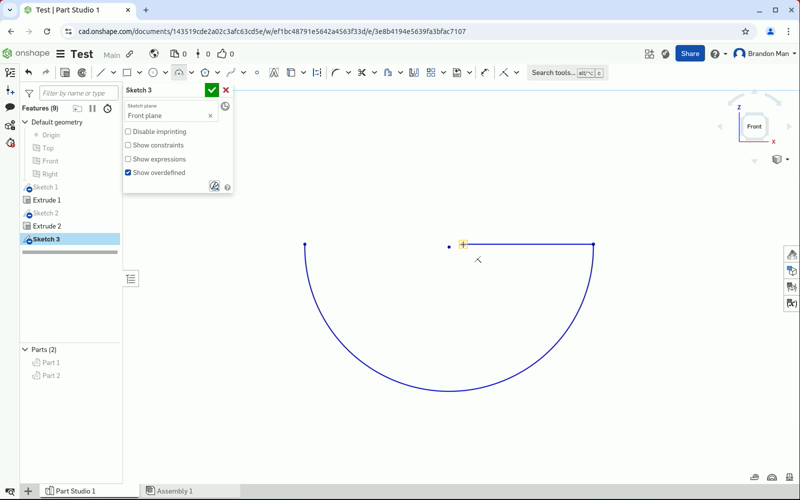
scroll(-6)
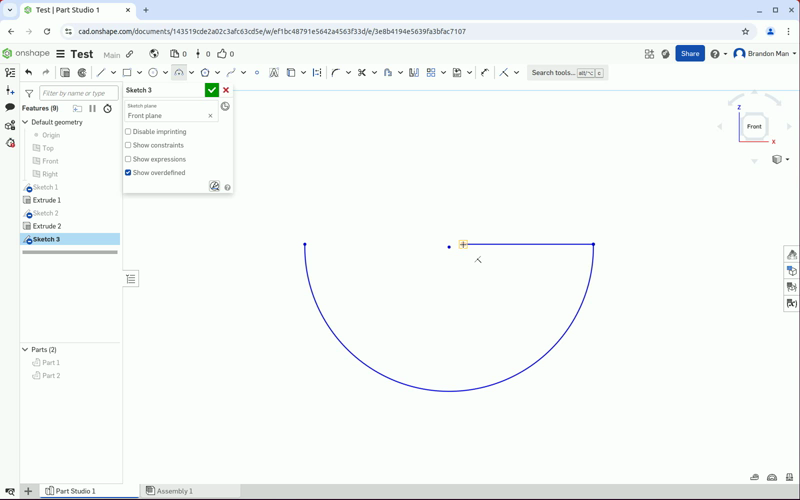
scroll(-6)
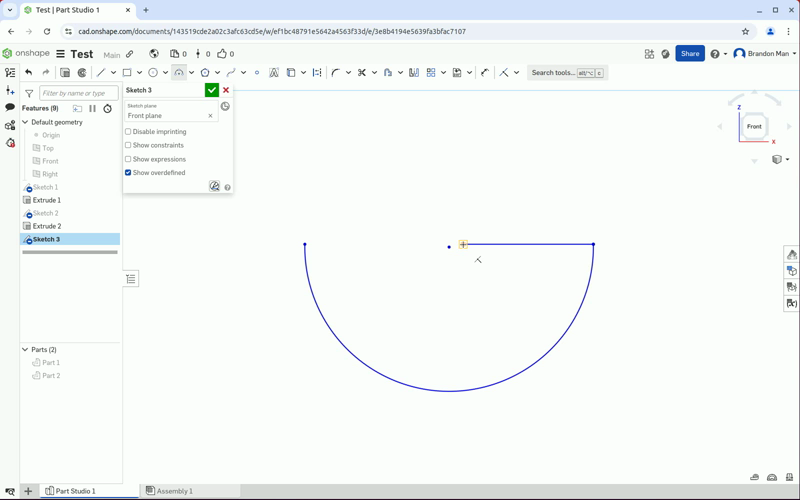
scroll(-6)
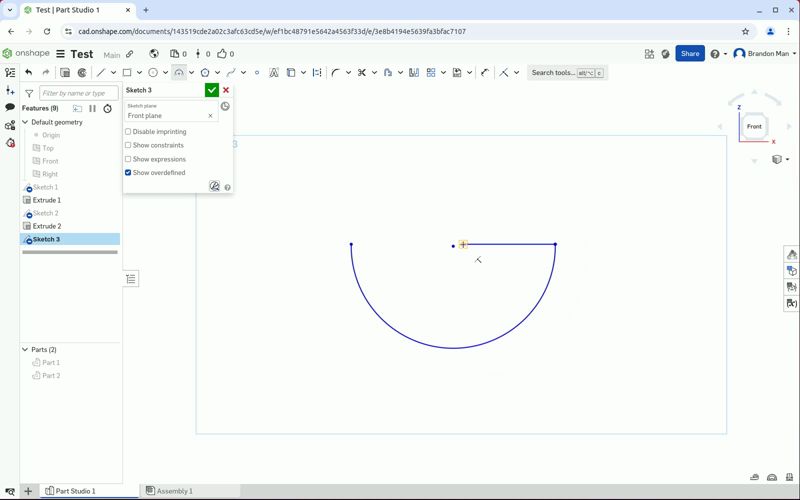
scroll(-6)
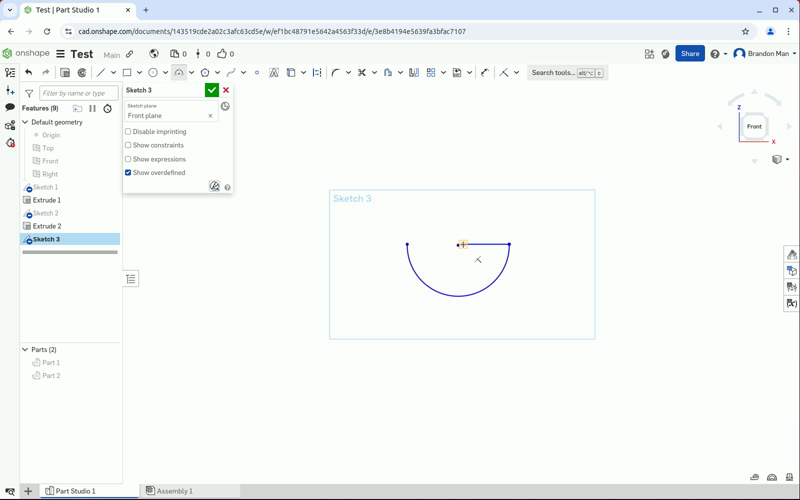
scroll(-6)
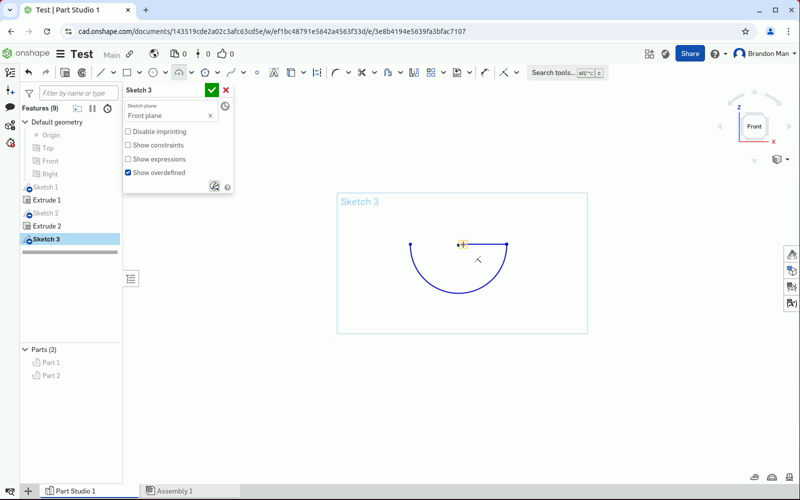
scroll(-6)
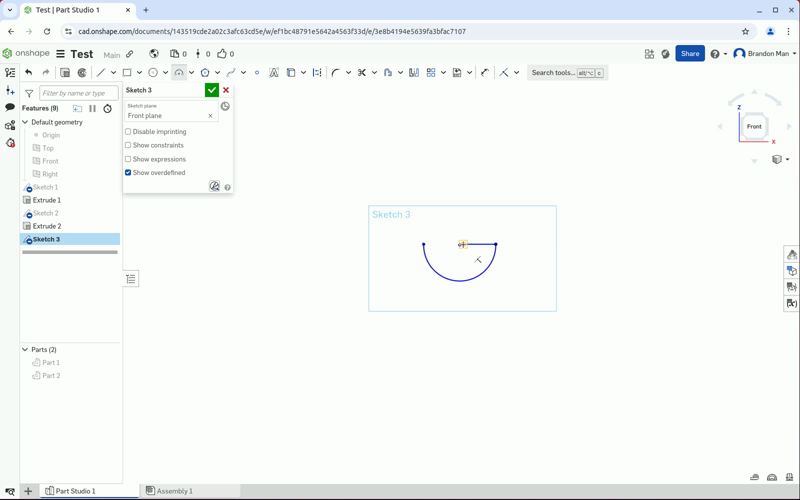
scroll(-6)
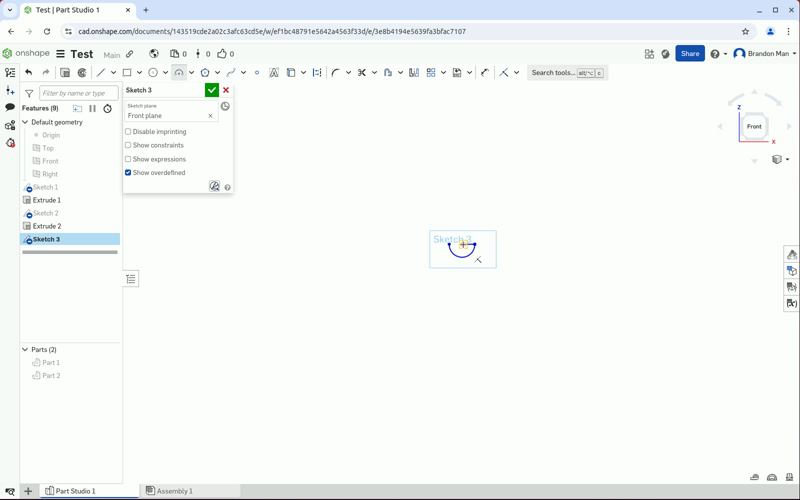
key_down(shift)
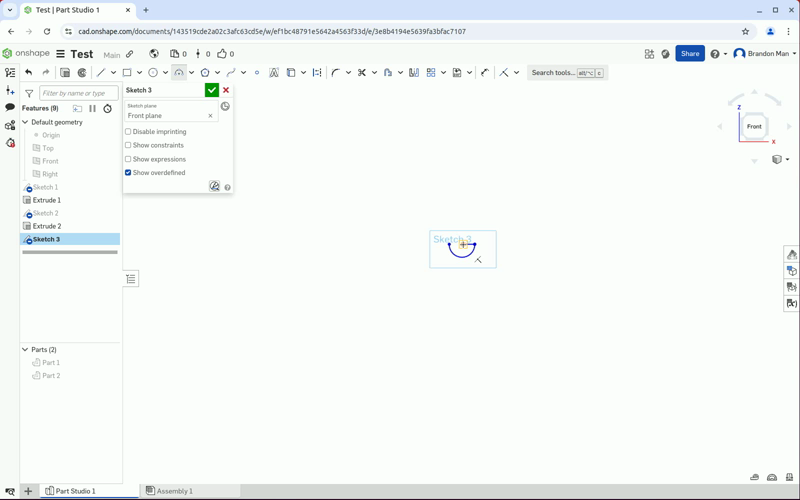
mouse_move(460, 244)
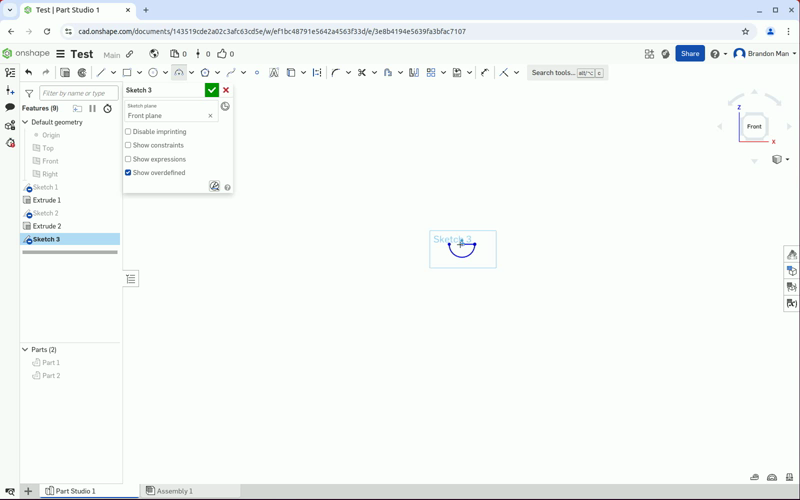
scroll(6)
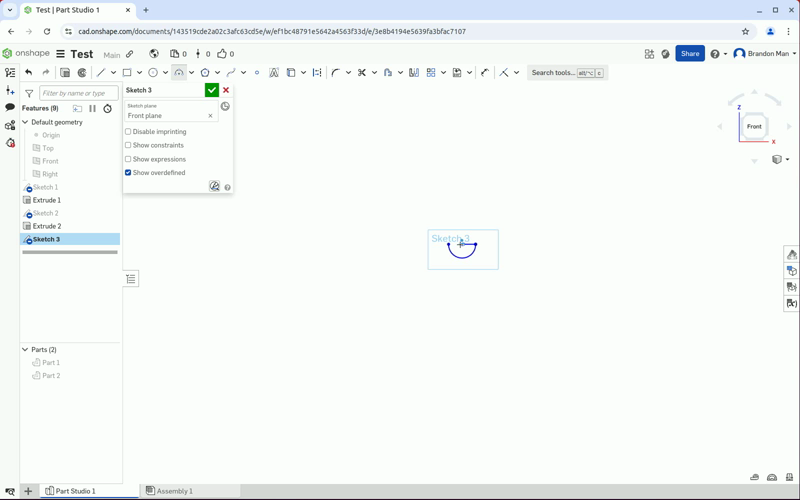
scroll(6)
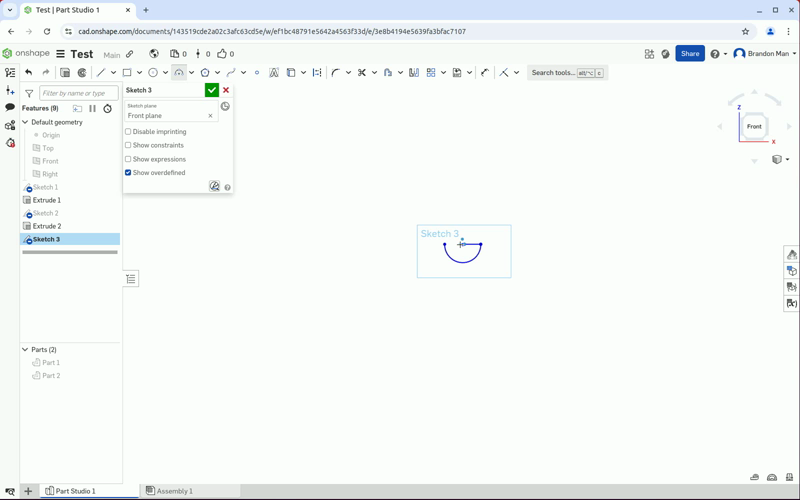
scroll(6)
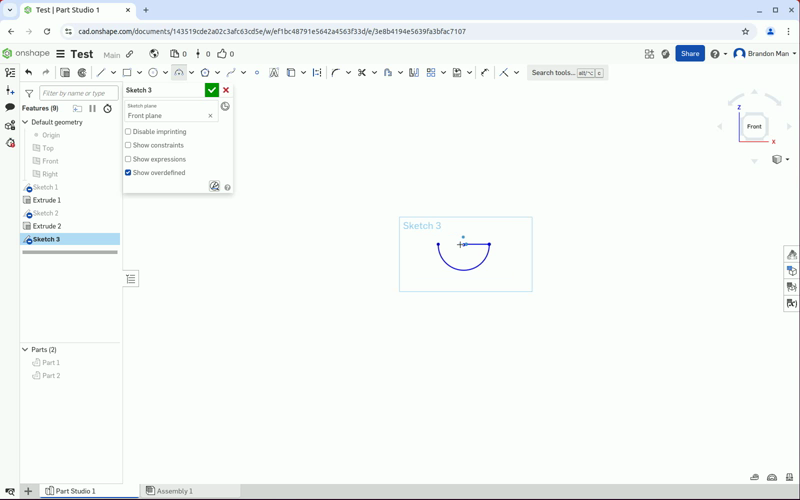
scroll(6)
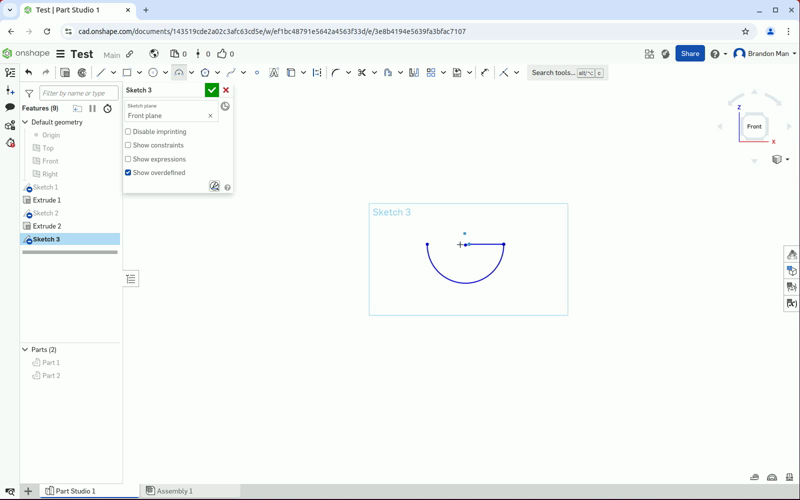
scroll(6)
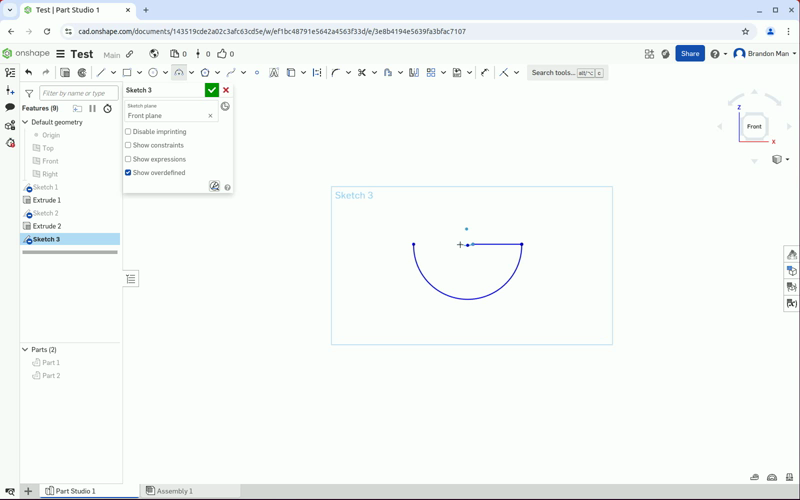
scroll(6)
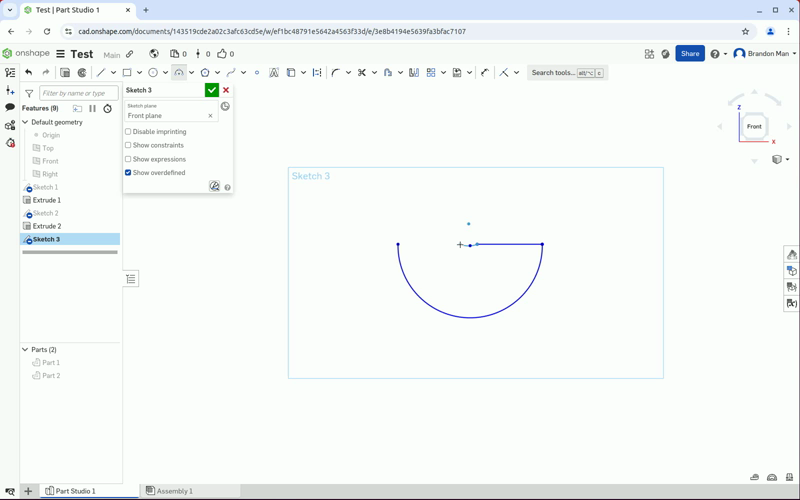
scroll(6)
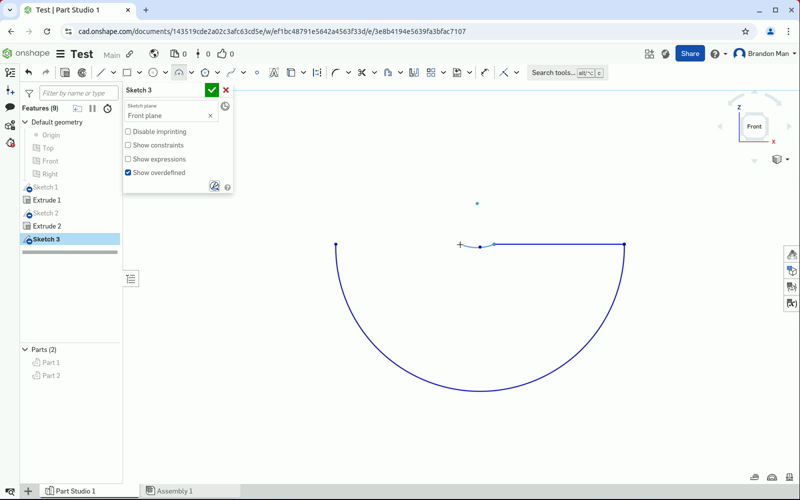
click(460, 244)
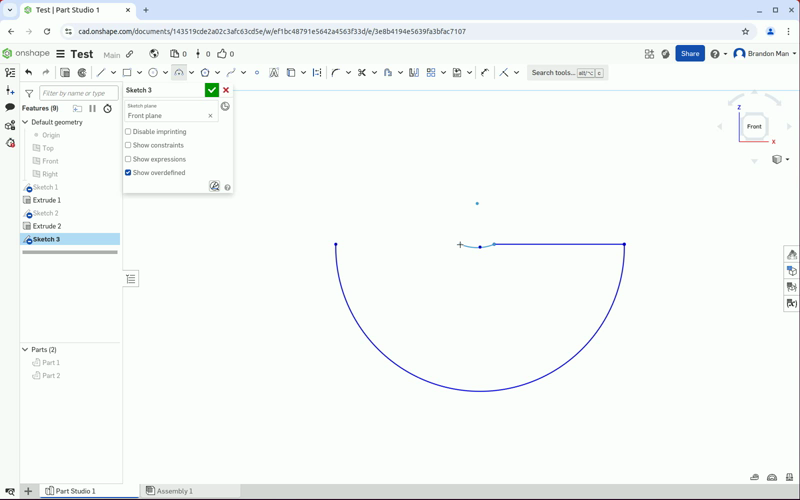
scroll(-6)
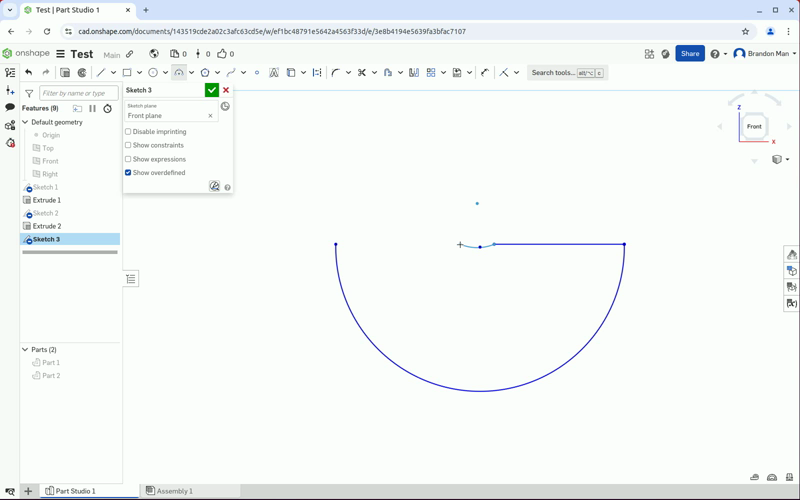
scroll(-6)
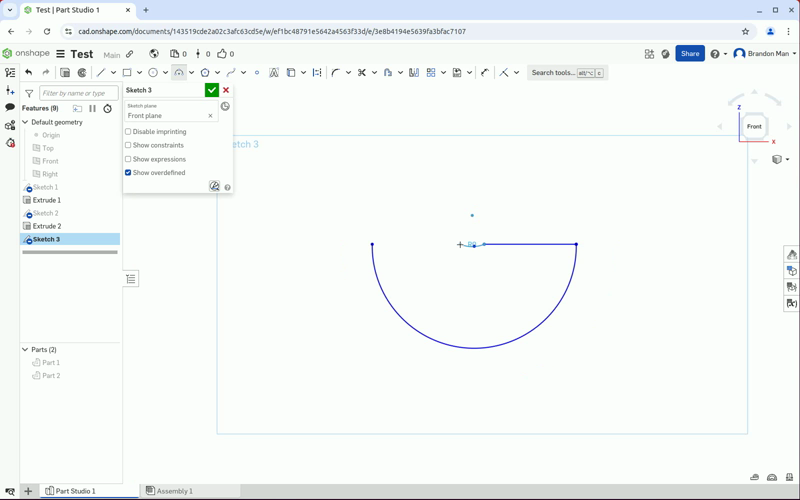
scroll(-6)
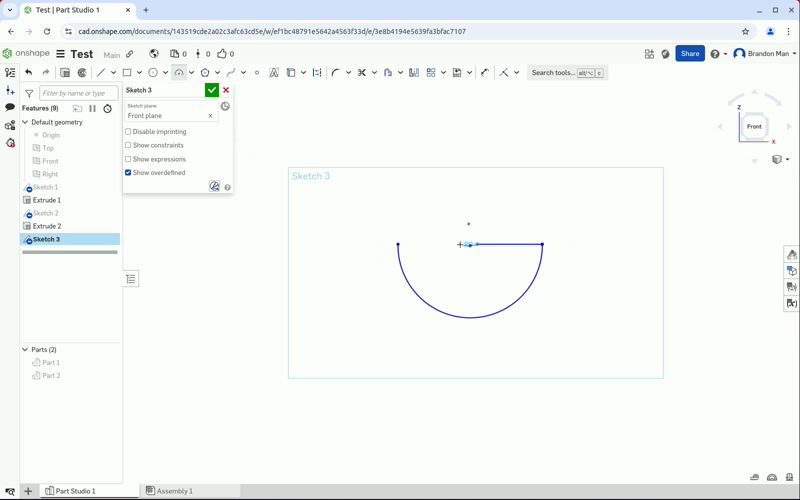
scroll(-6)
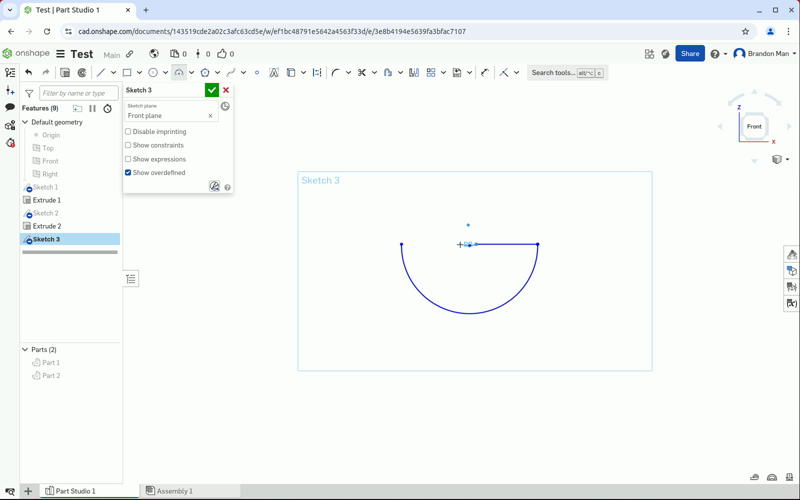
scroll(-6)
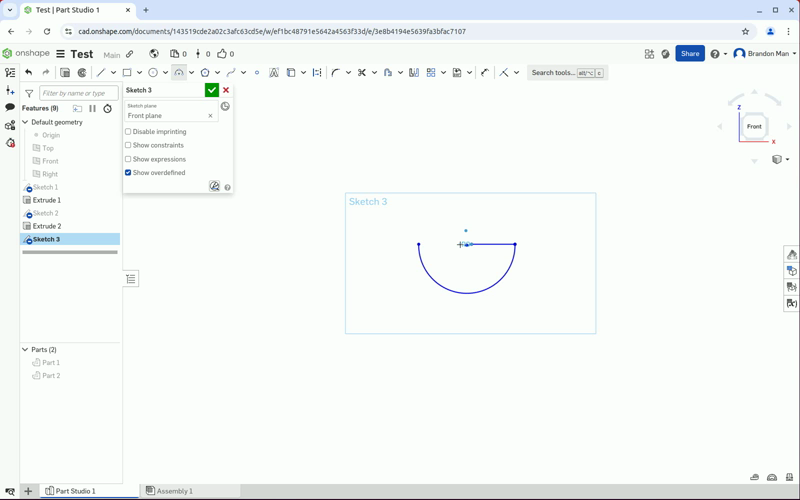
scroll(-6)
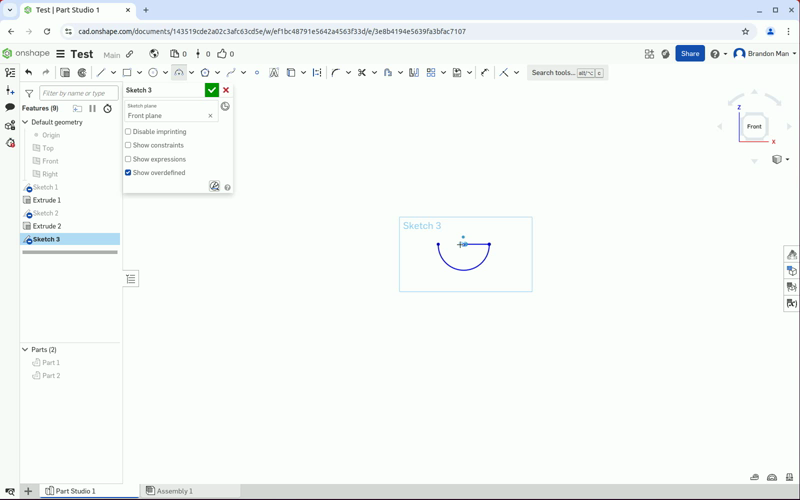
scroll(-6)
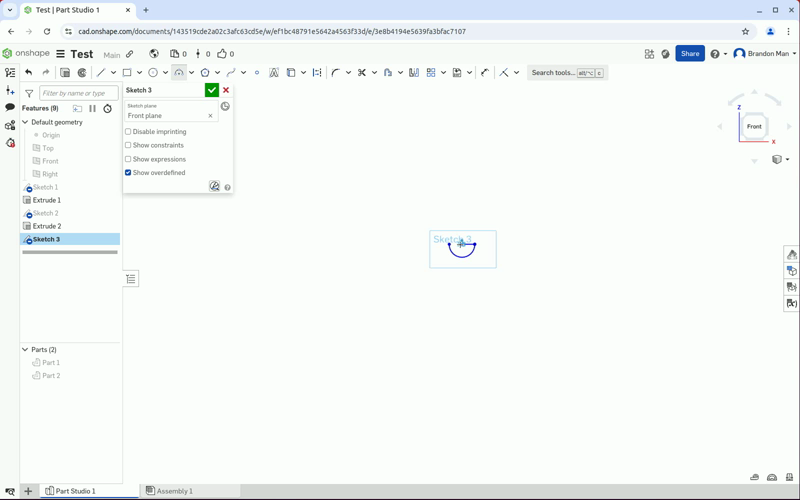
mouse_move(461, 246)
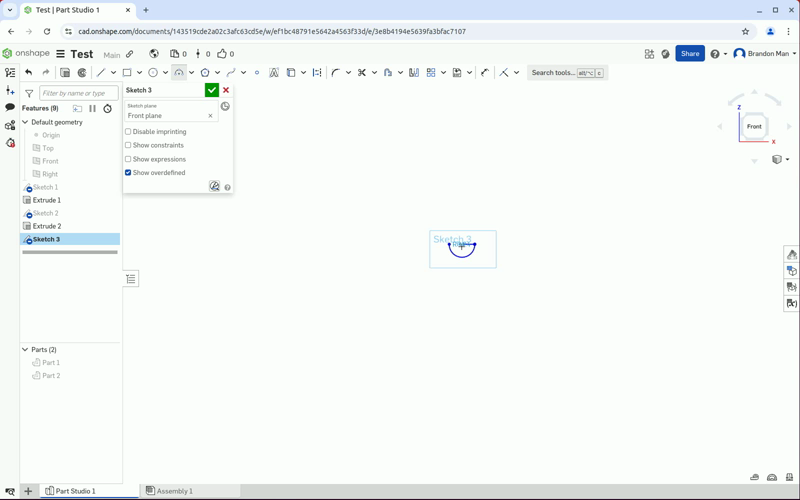
scroll(6)
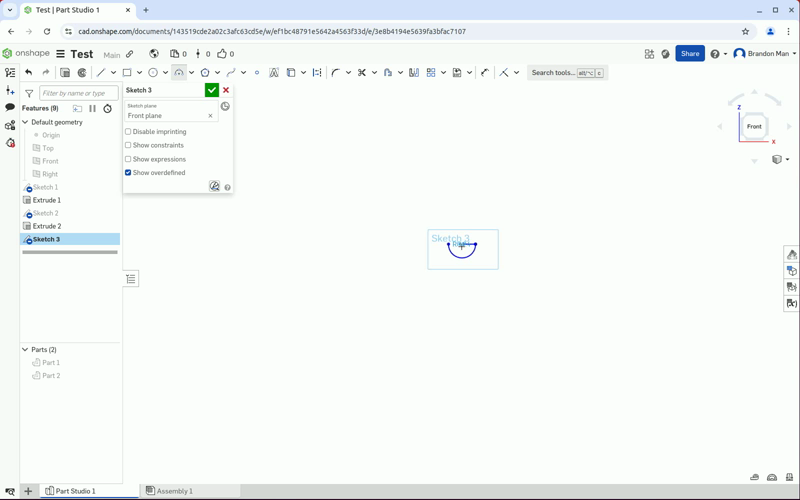
scroll(6)
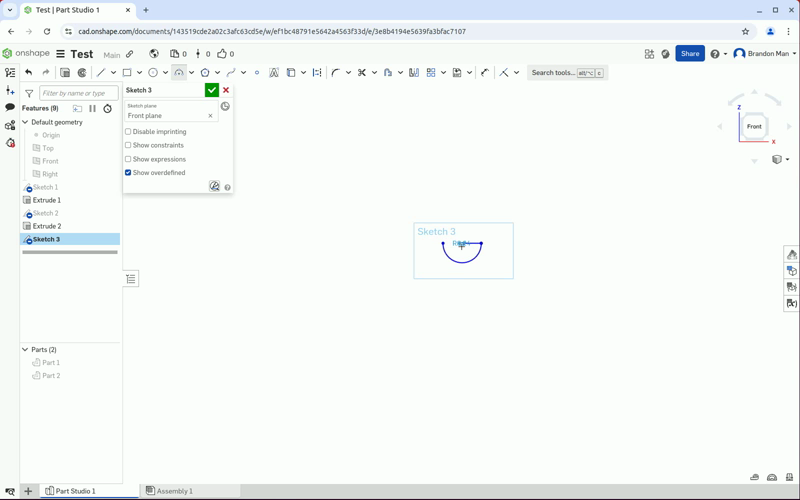
scroll(6)
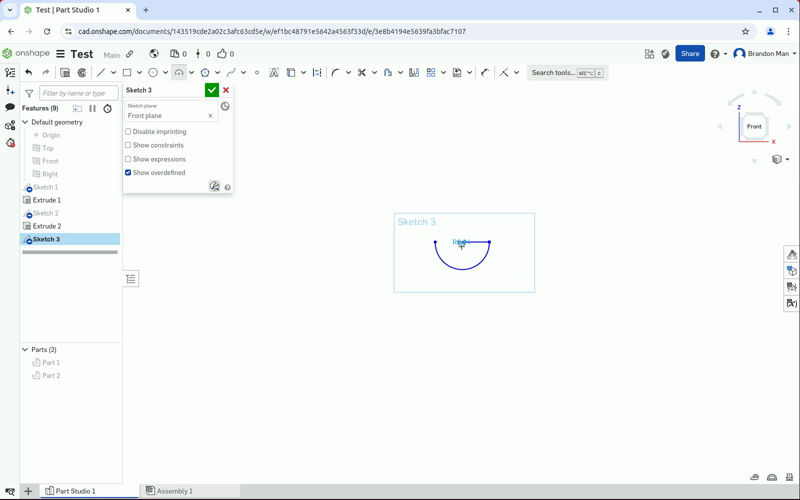
scroll(6)
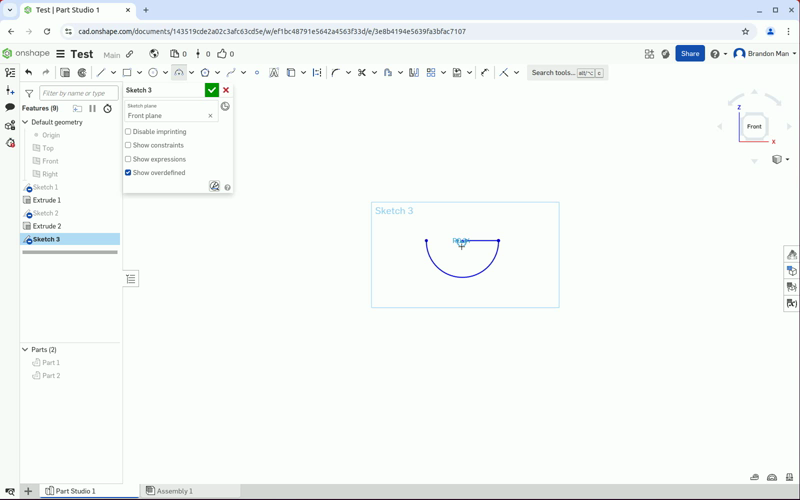
scroll(6)
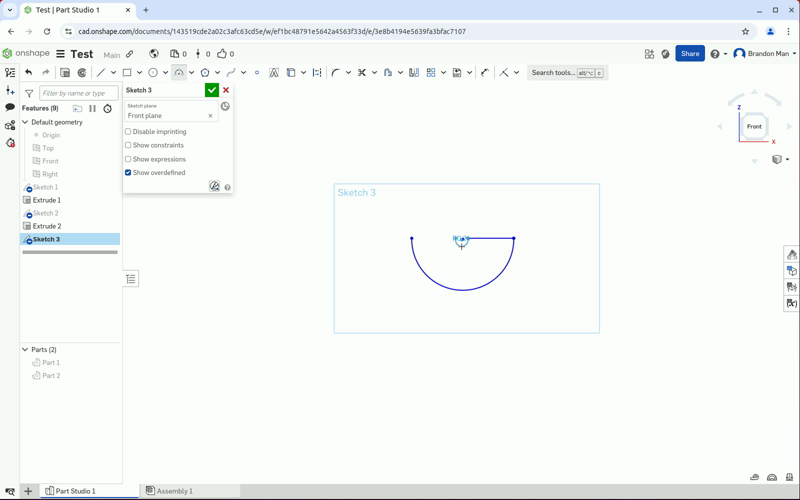
scroll(6)
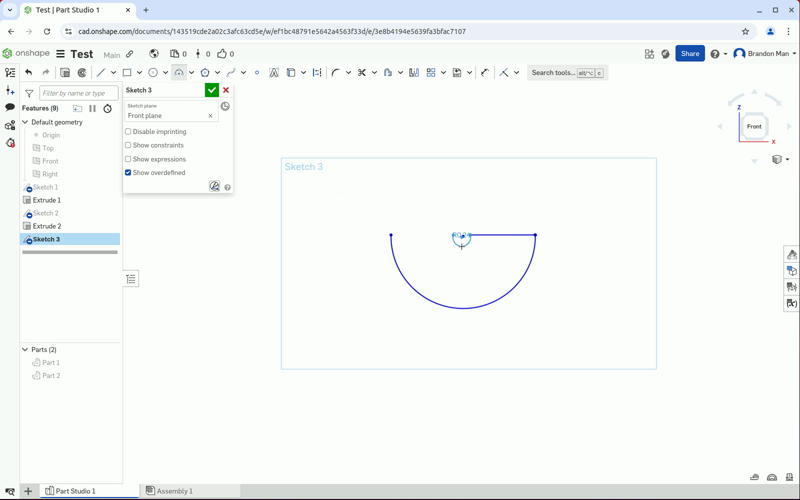
scroll(6)
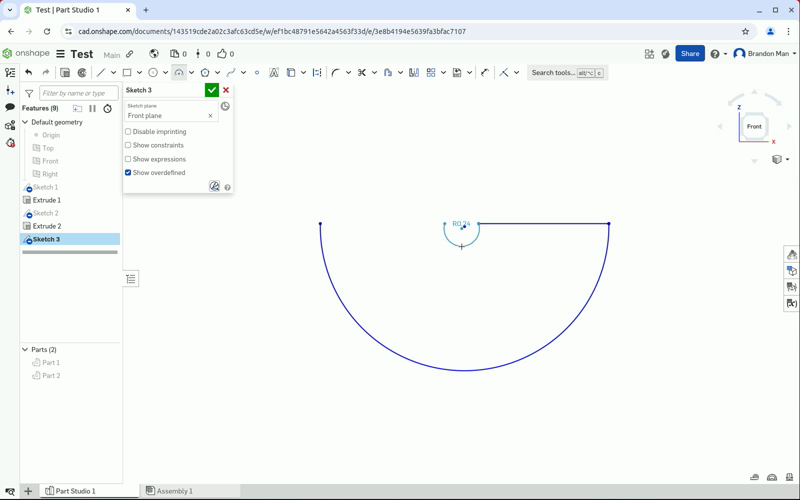
click(461, 246)
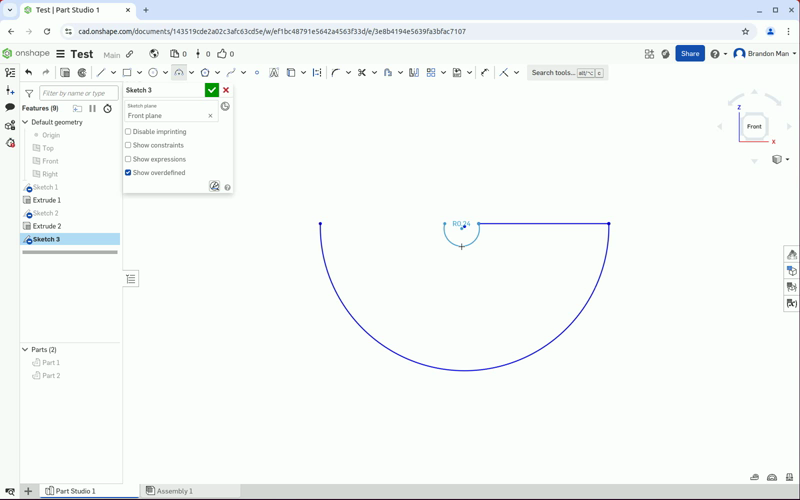
scroll(-6)
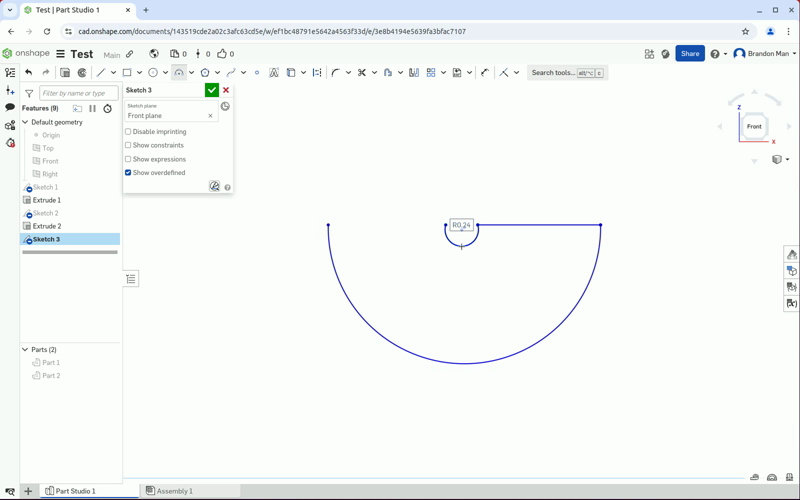
scroll(-6)
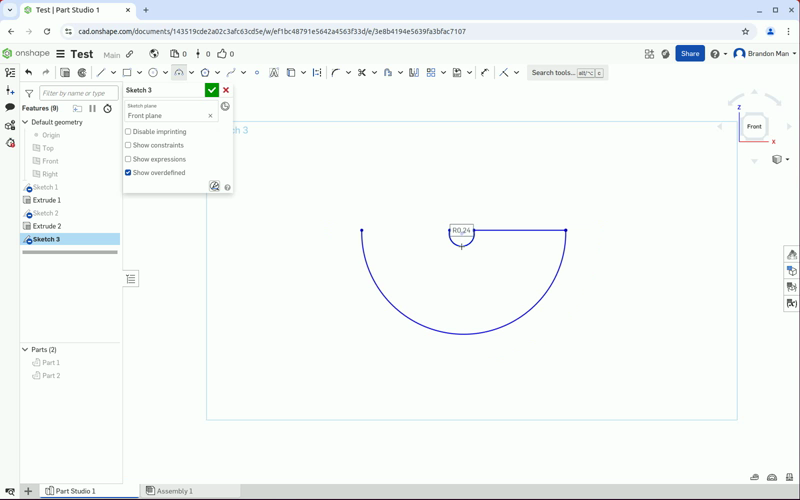
scroll(-6)
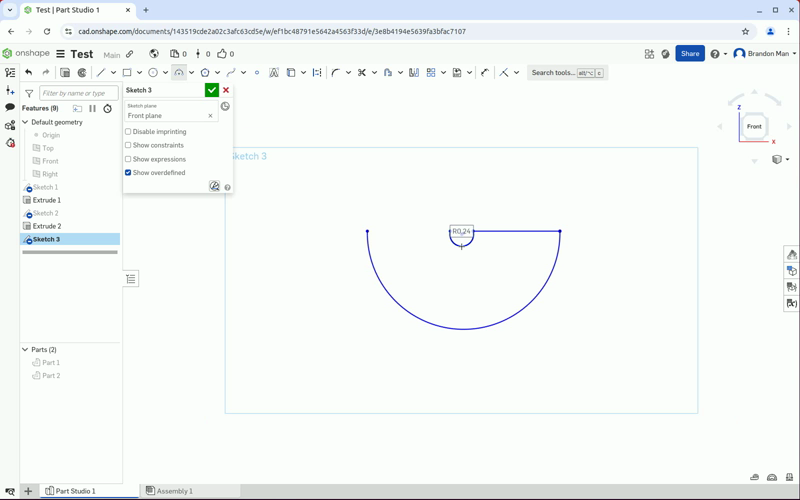
scroll(-6)
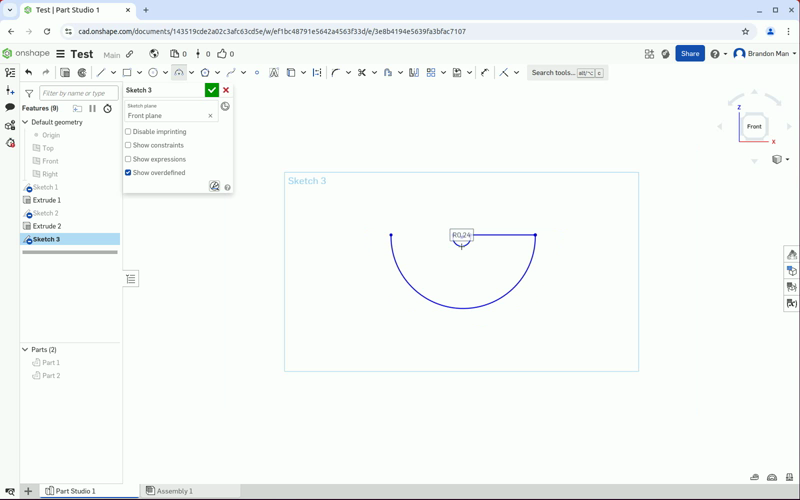
scroll(-6)
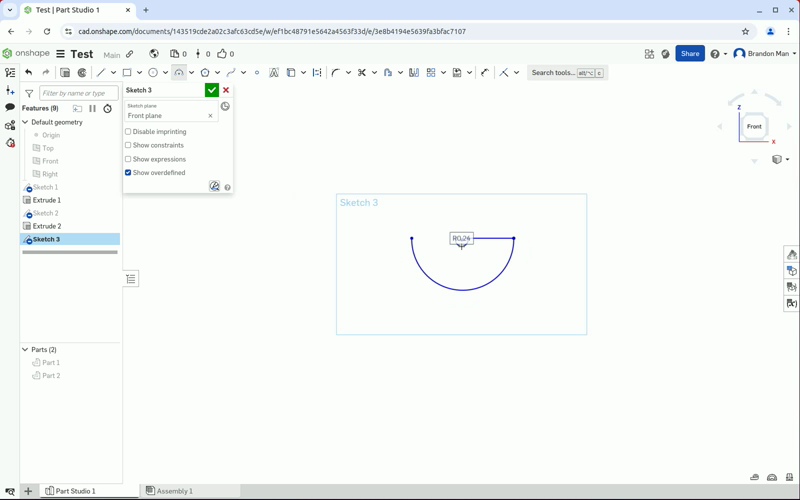
scroll(-6)
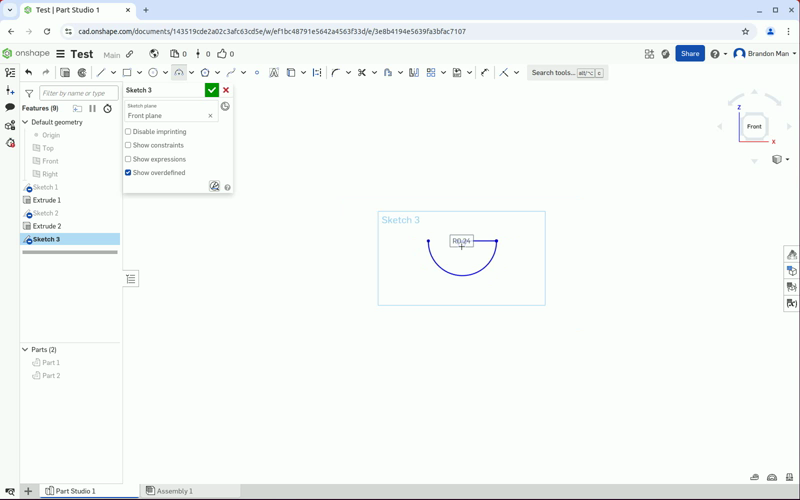
scroll(-6)
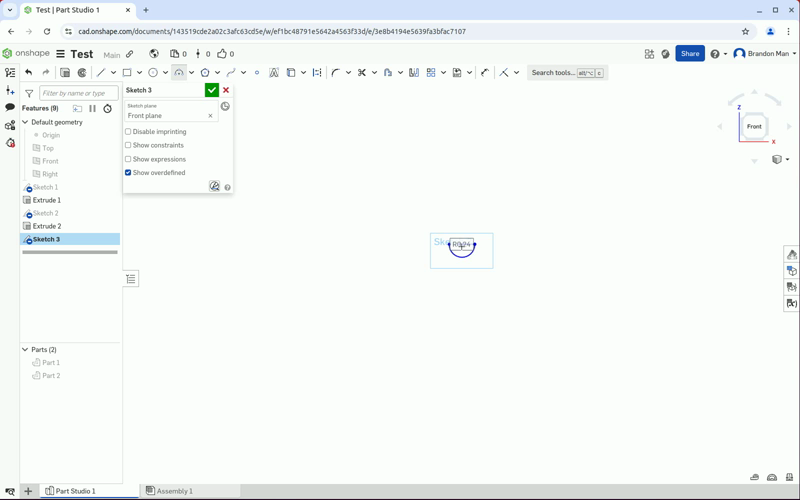
key_up(shift)
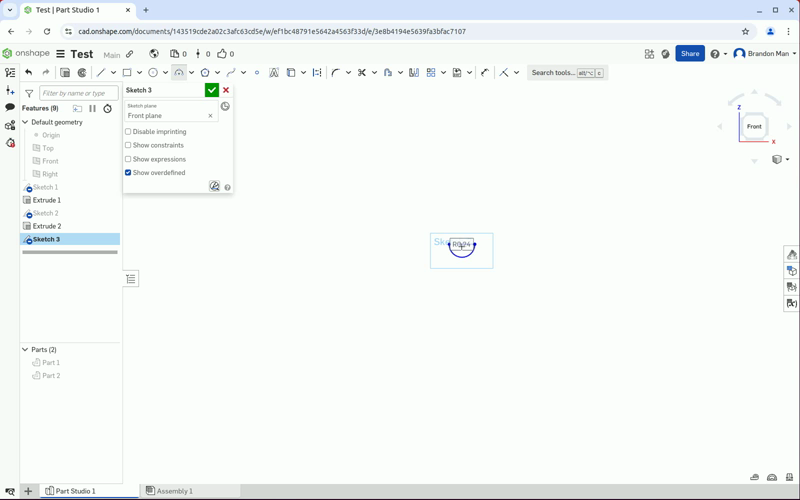
key(esc)
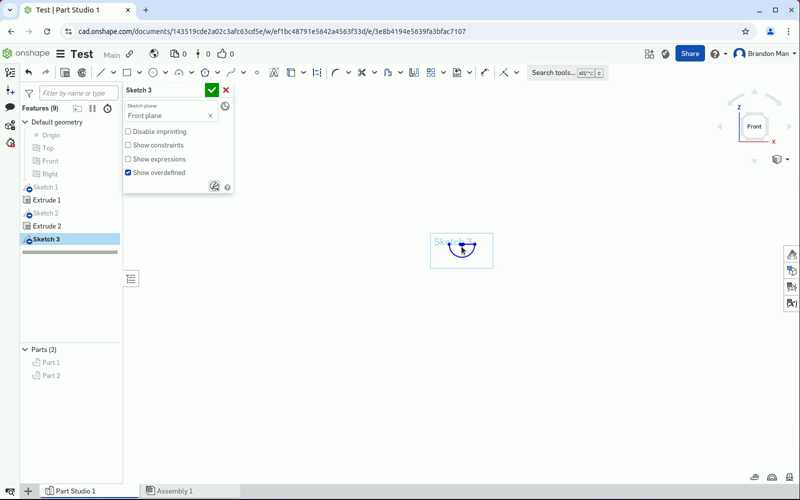
key(l)
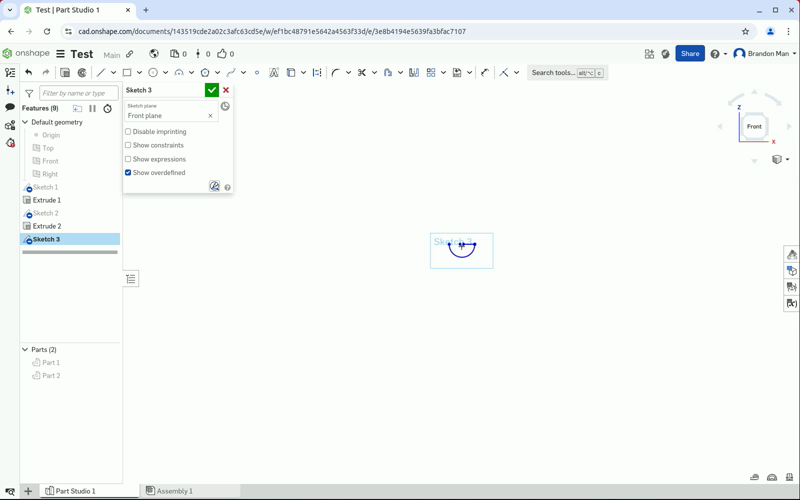
mouse_move(460, 244)
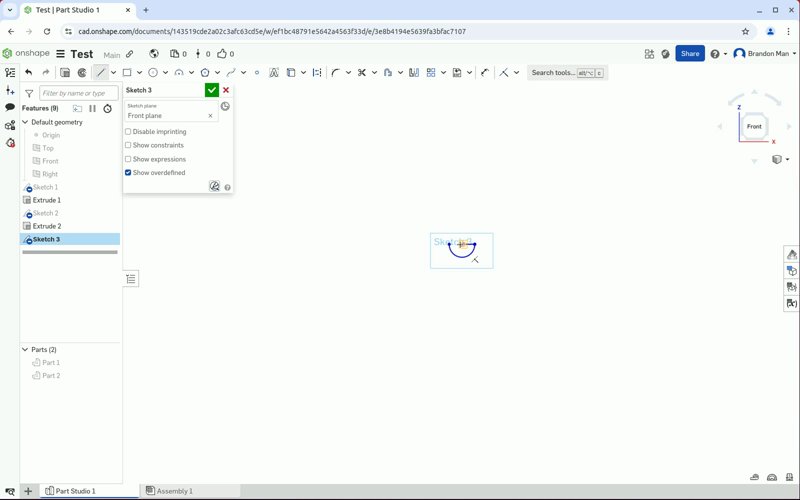
scroll(6)
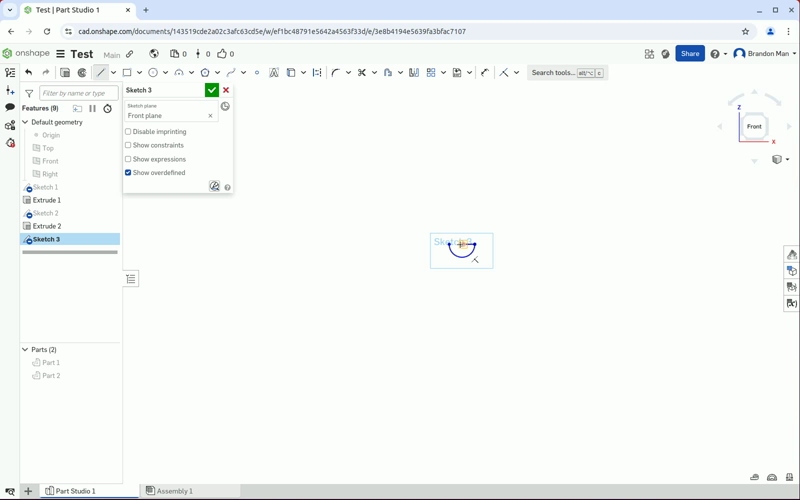
scroll(6)
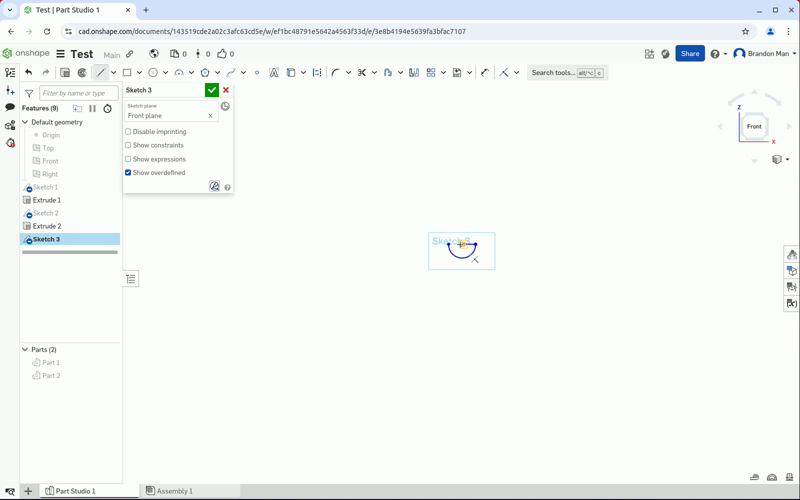
scroll(6)
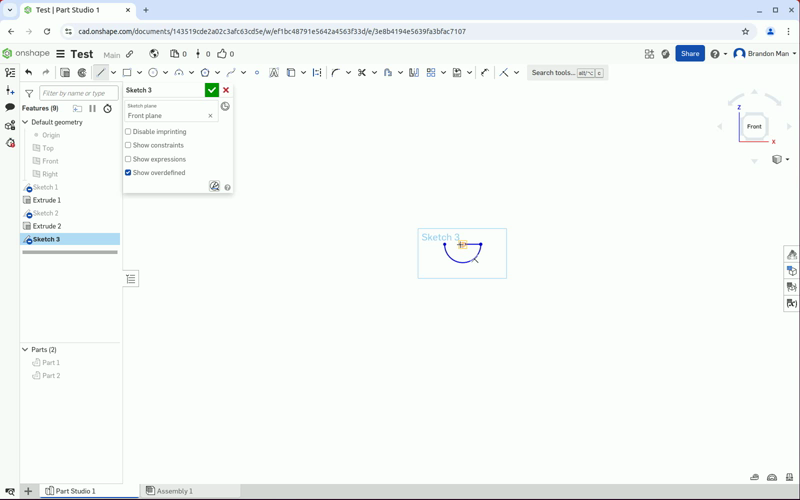
scroll(6)
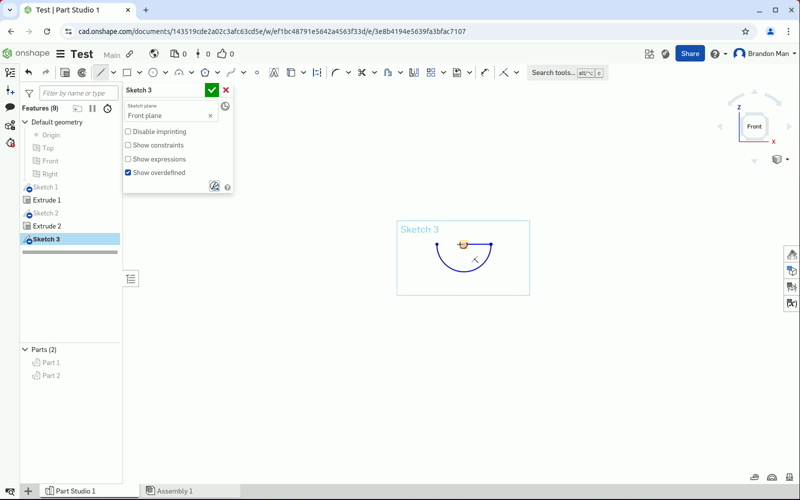
scroll(6)
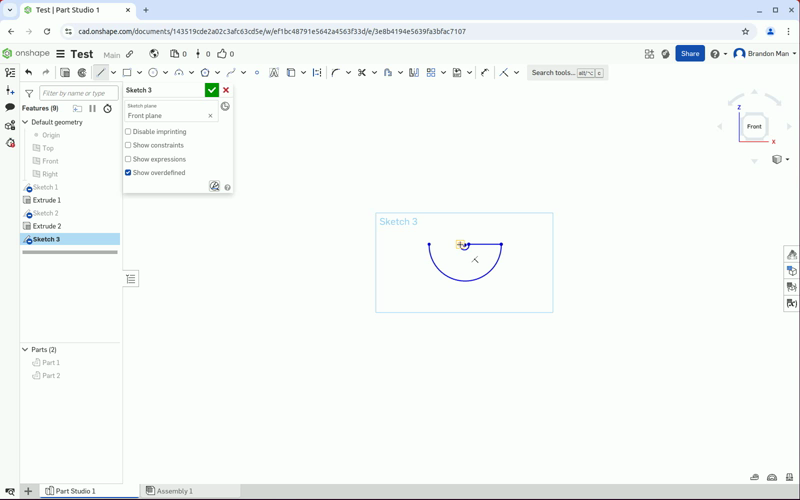
scroll(6)
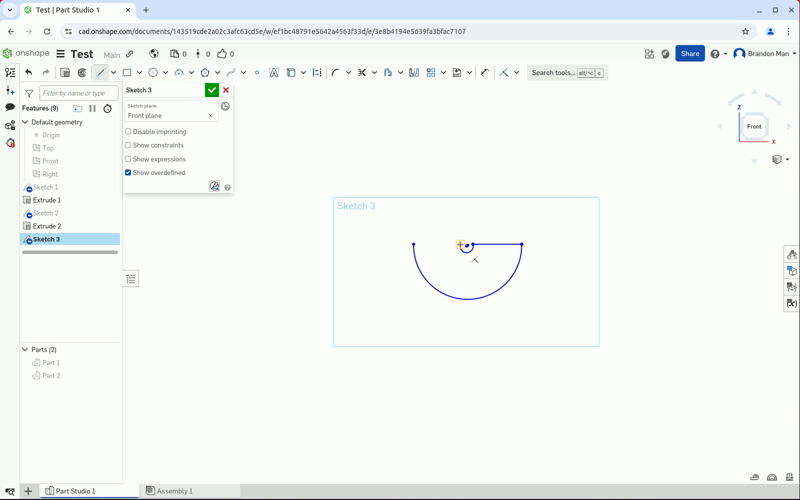
scroll(6)
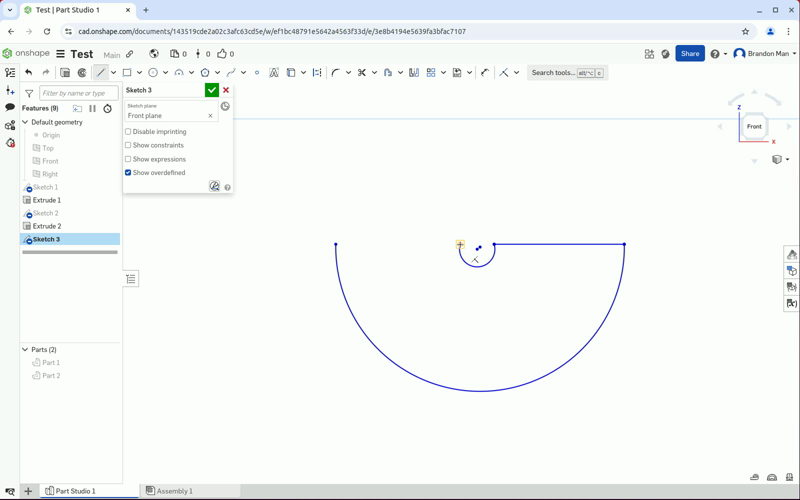
click(460, 244)
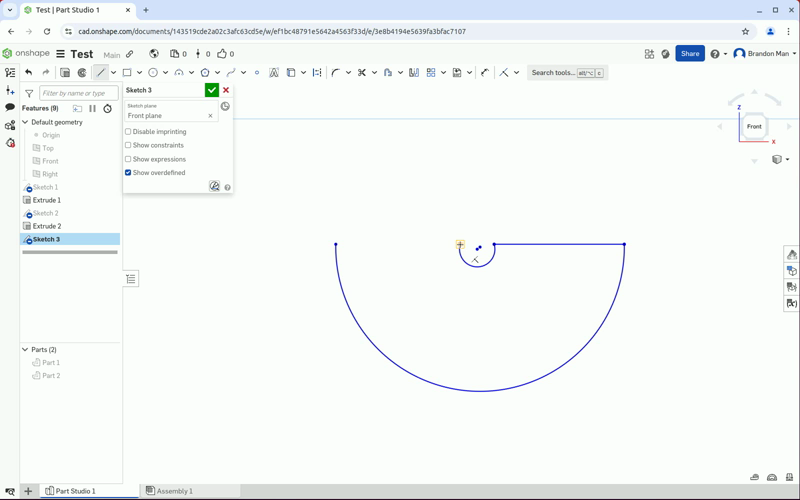
scroll(-6)
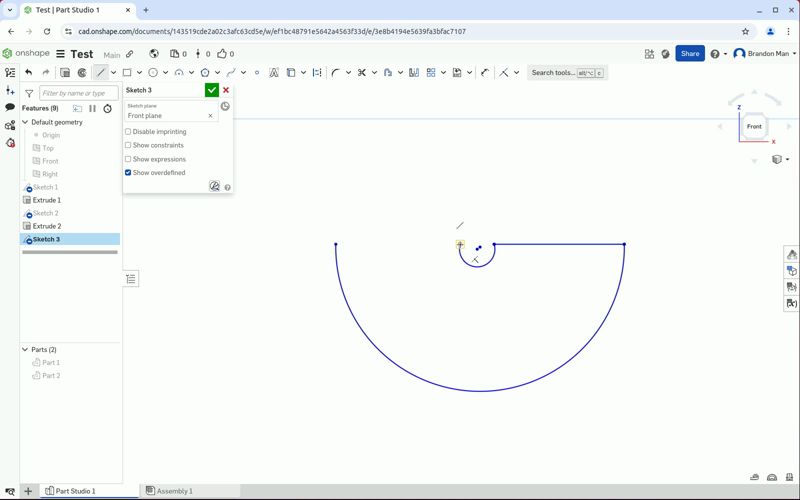
scroll(-6)
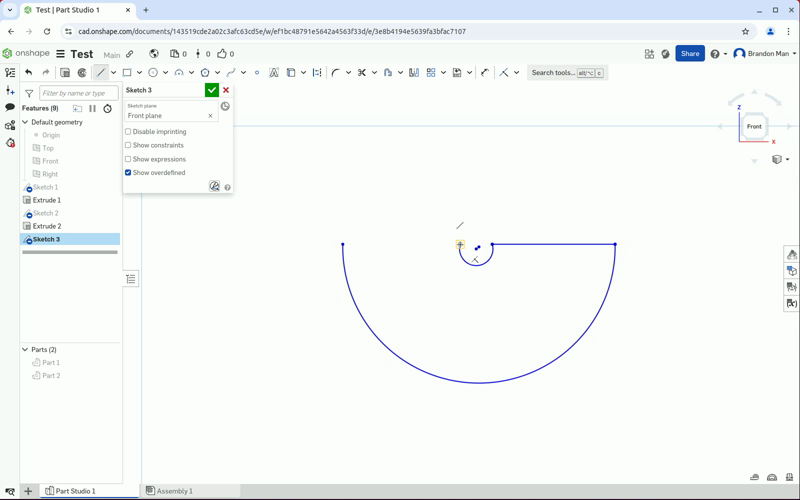
scroll(-6)
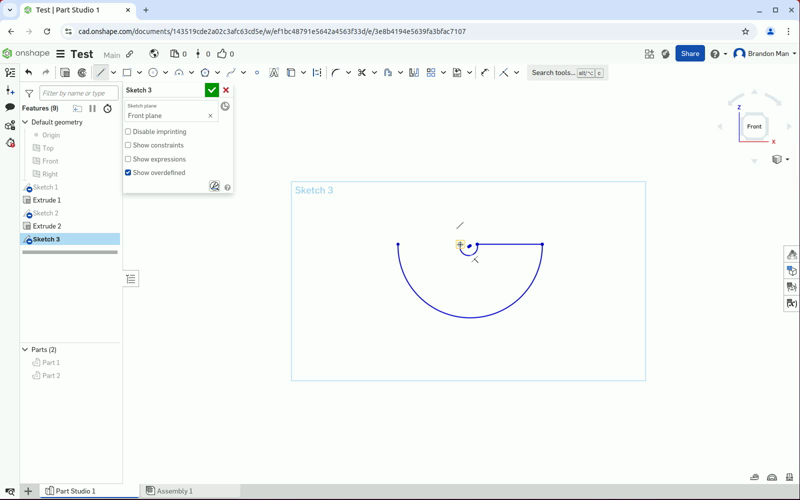
scroll(-6)
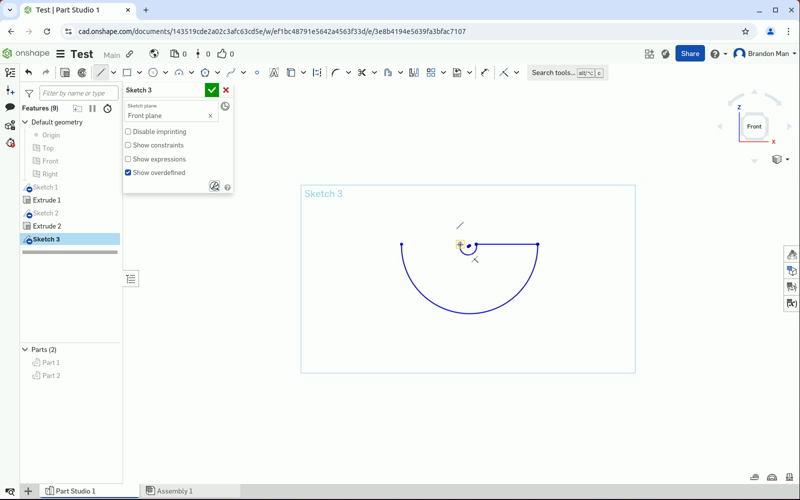
scroll(-6)
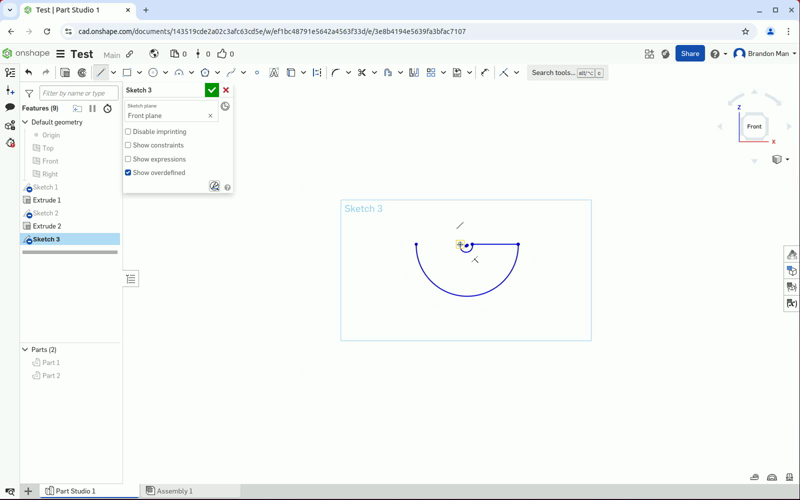
scroll(-6)
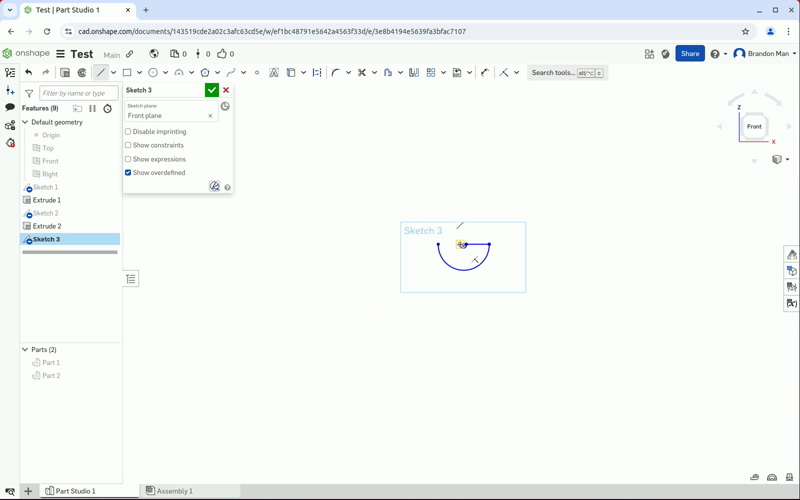
scroll(-6)
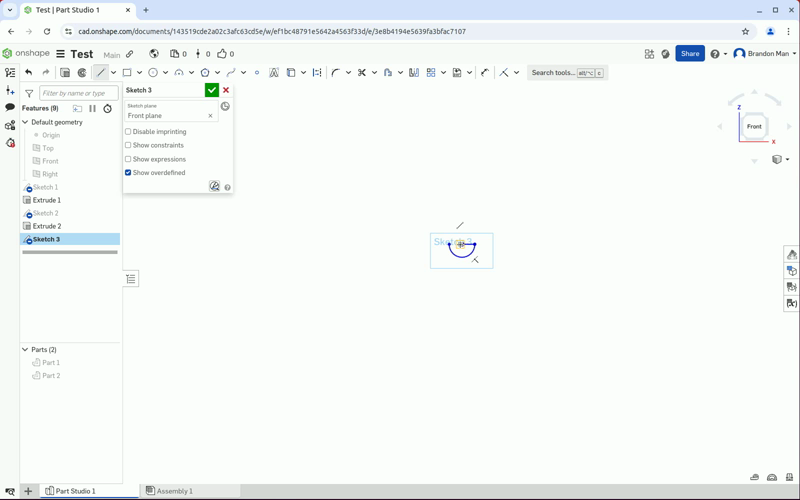
mouse_move(490, 244)
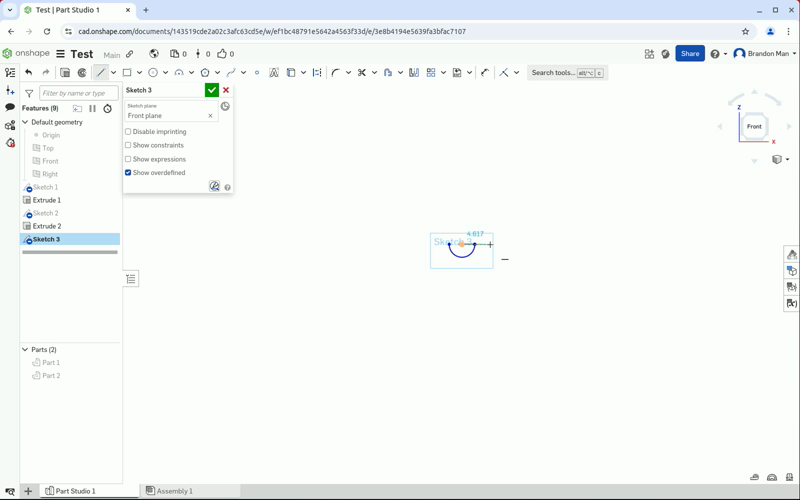
key_down(shift)
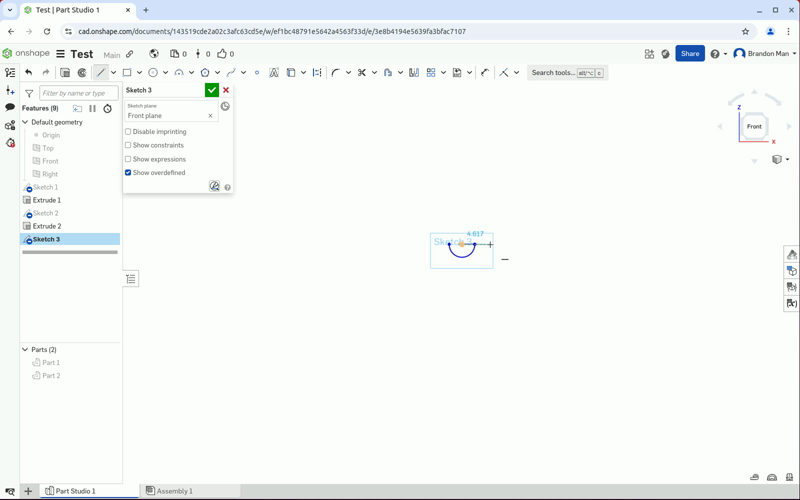
mouse_move(449, 244)
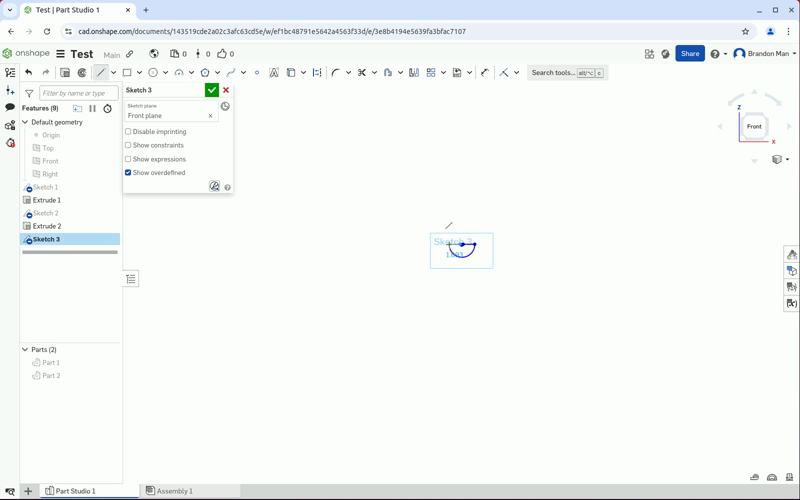
key_up(shift)
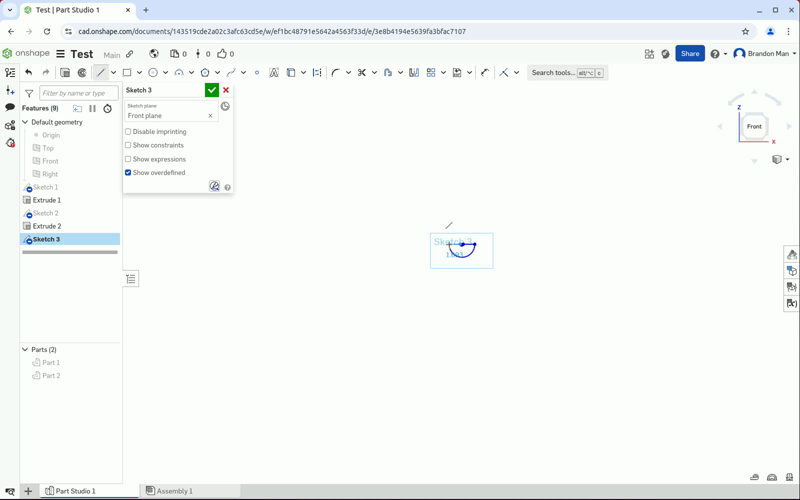
click(449, 244)
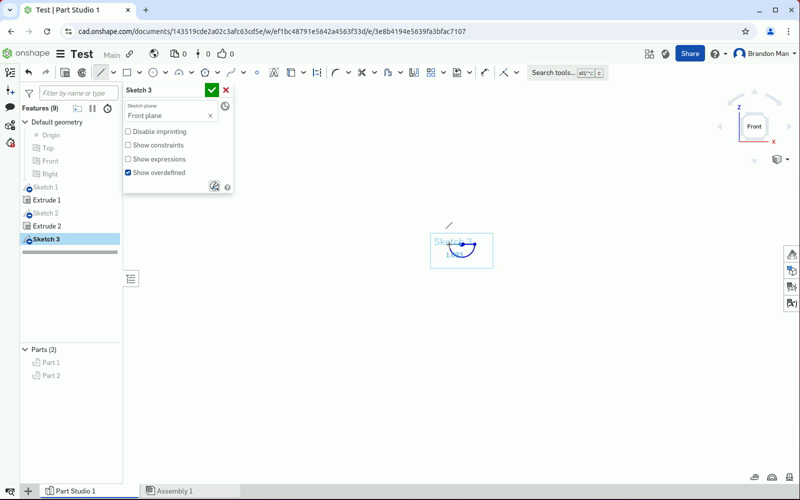
key(esc)
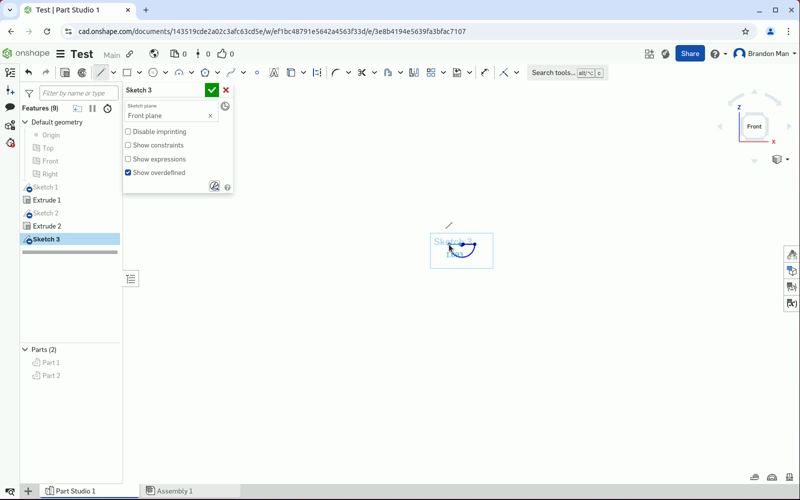
mouse_move(459, 254)
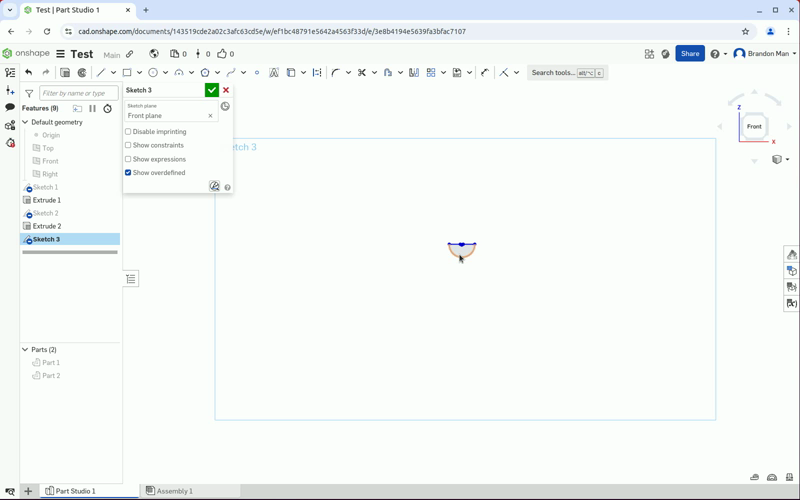
scroll(6)
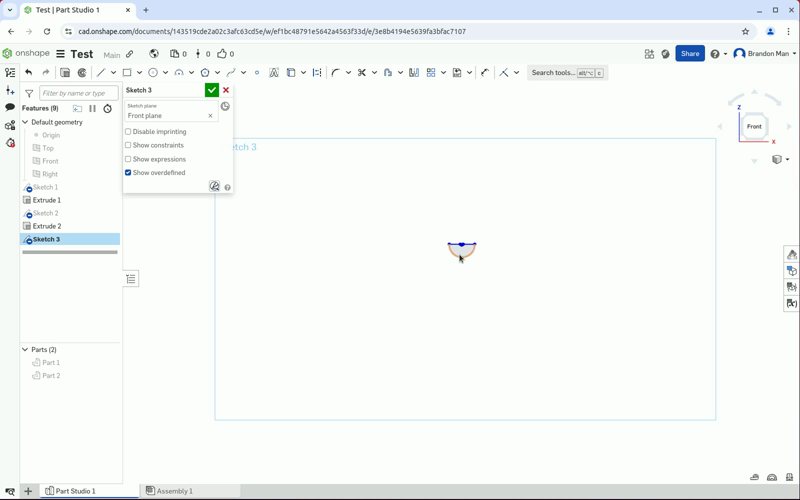
scroll(6)
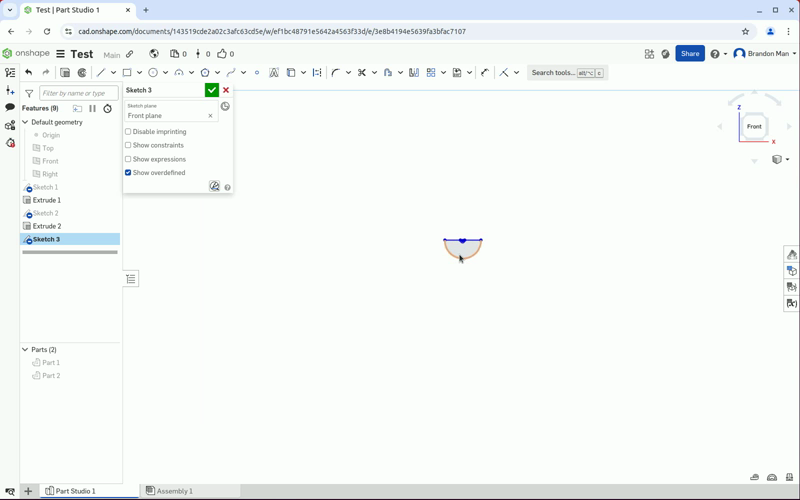
scroll(6)
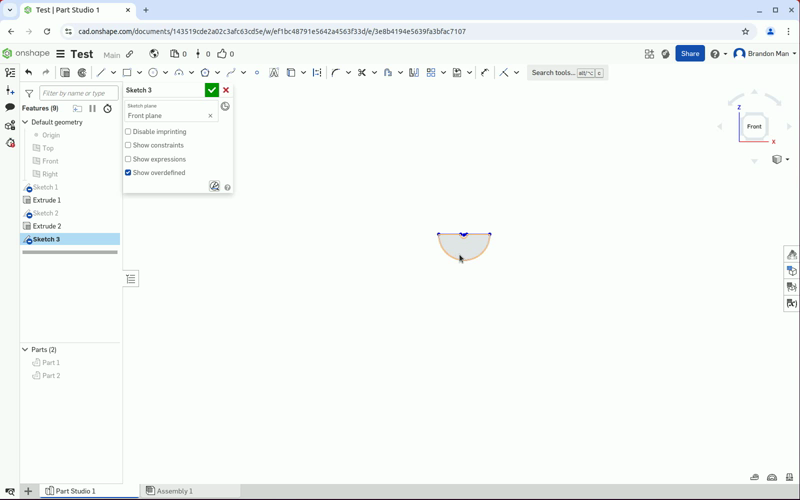
scroll(6)
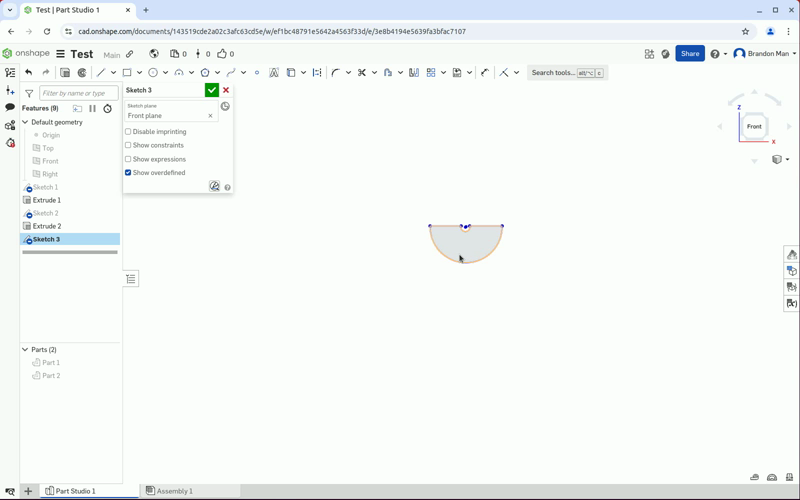
scroll(6)
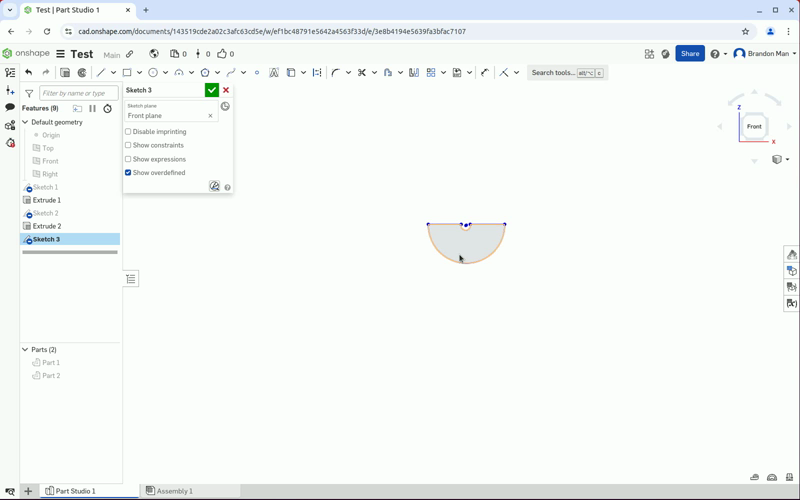
scroll(6)
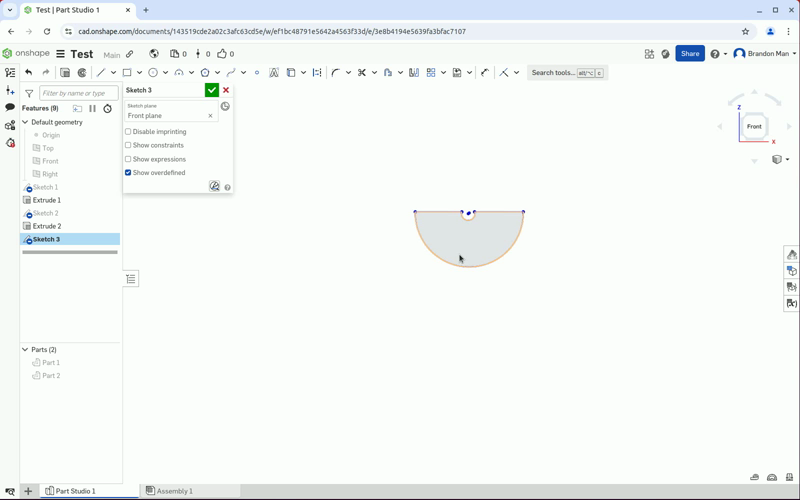
scroll(6)
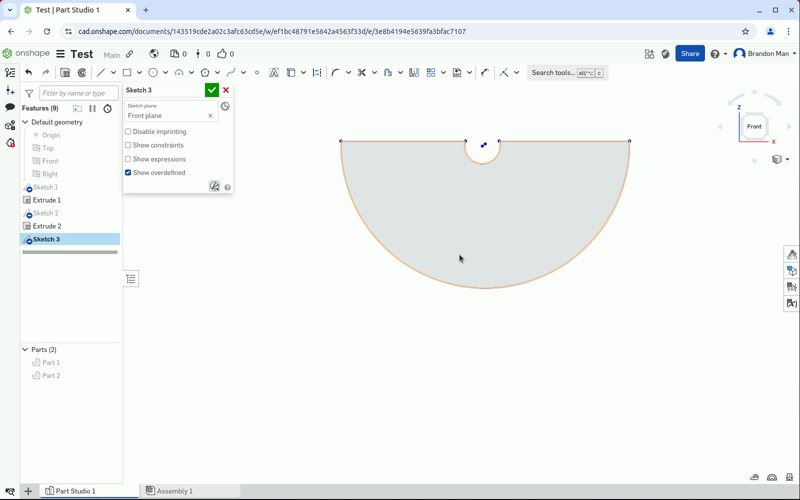
click(459, 254)
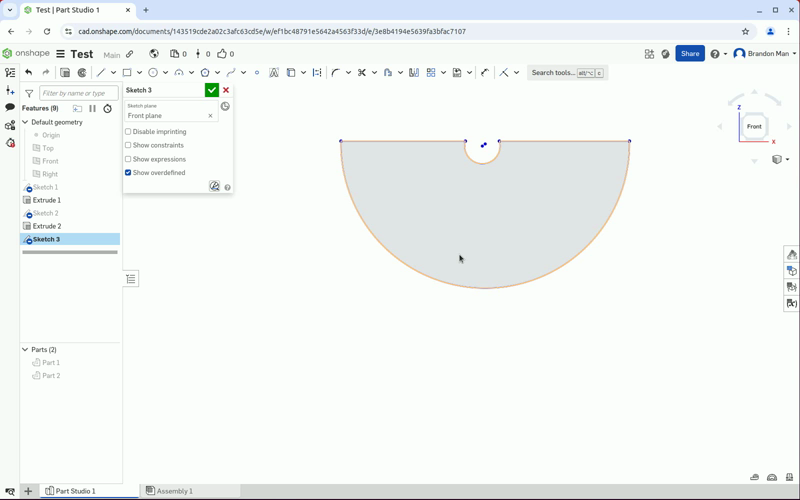
scroll(-6)
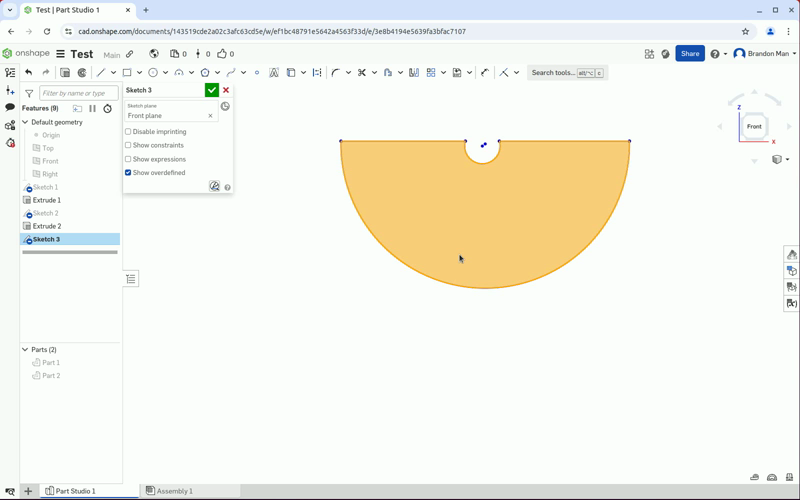
scroll(-6)
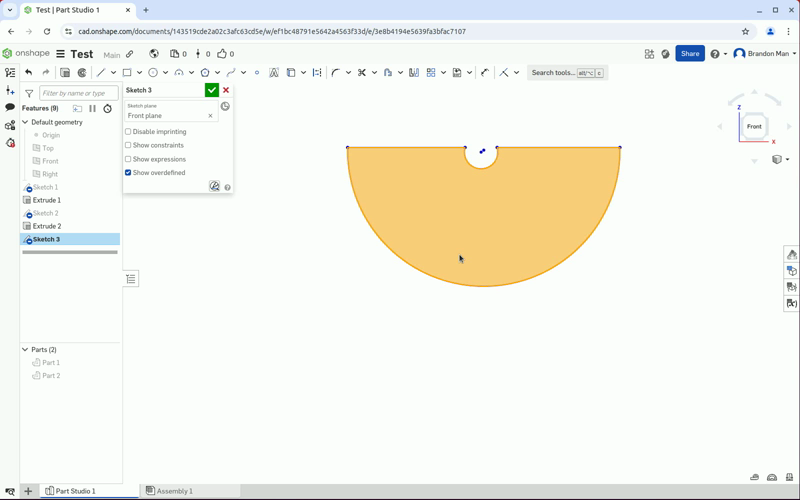
scroll(-6)
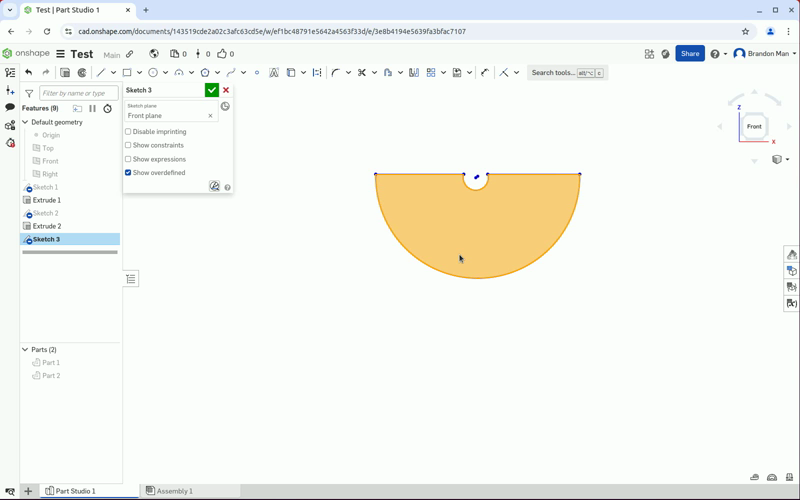
scroll(-6)
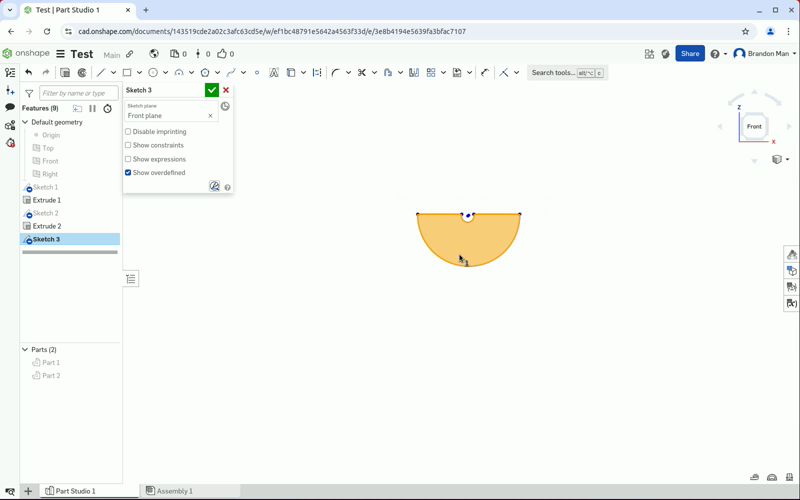
scroll(-6)
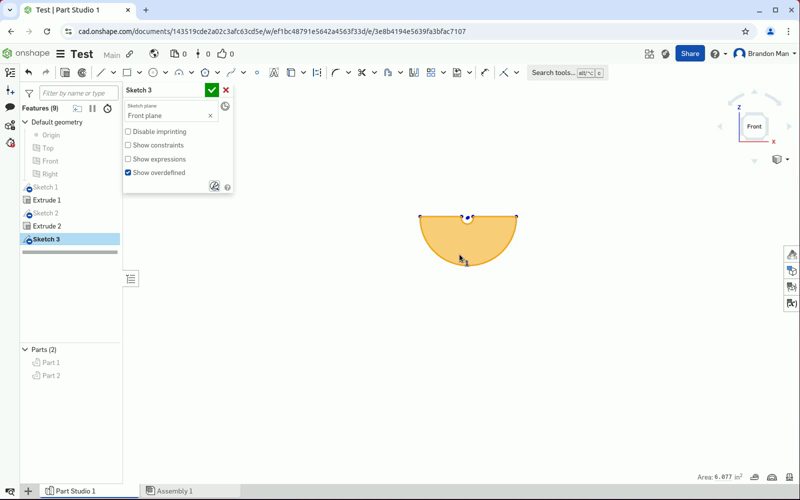
scroll(-6)
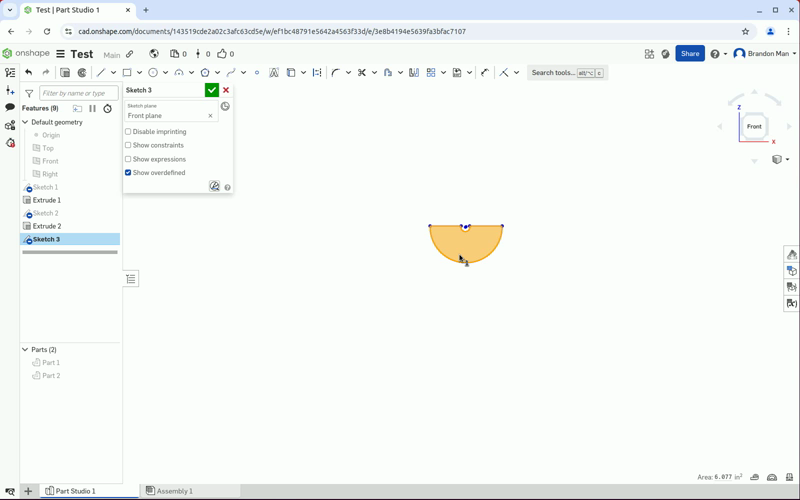
scroll(-6)
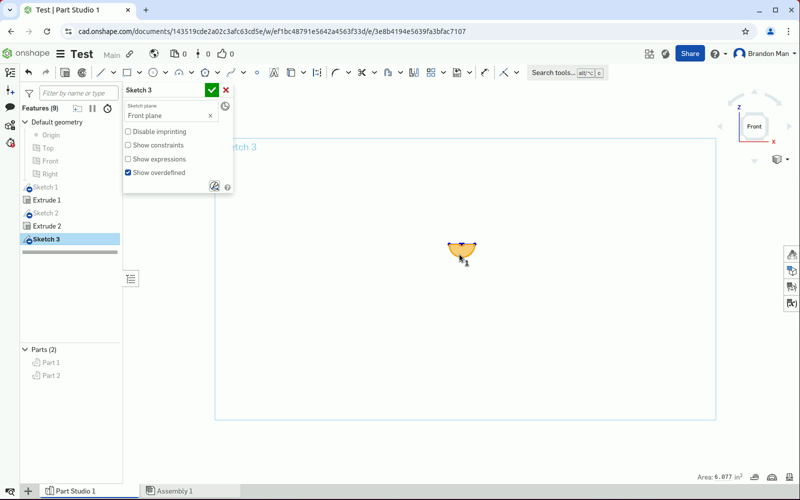
mouse_move(73, 352)
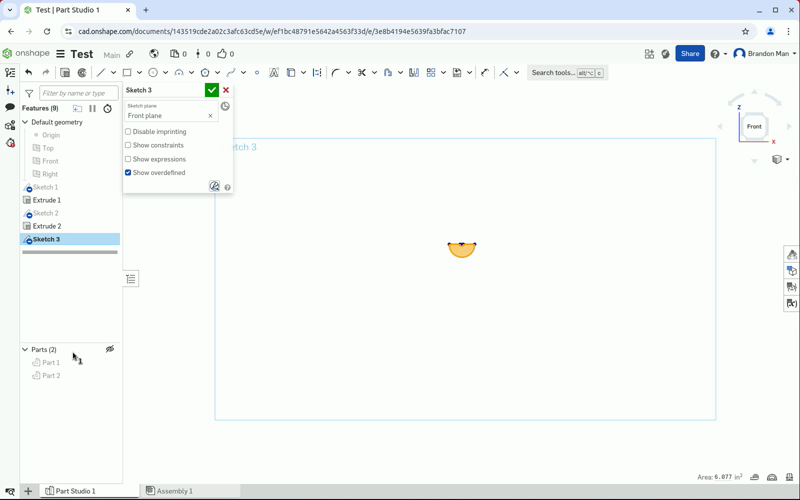
key(shift+y)
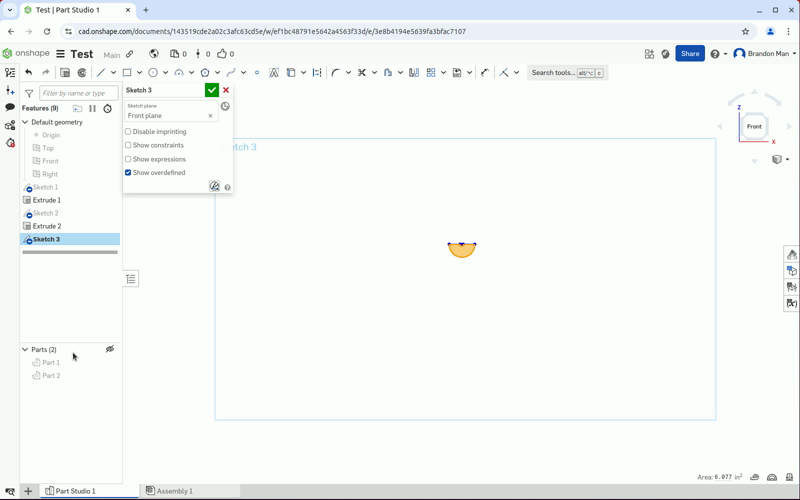
key(shift+e)
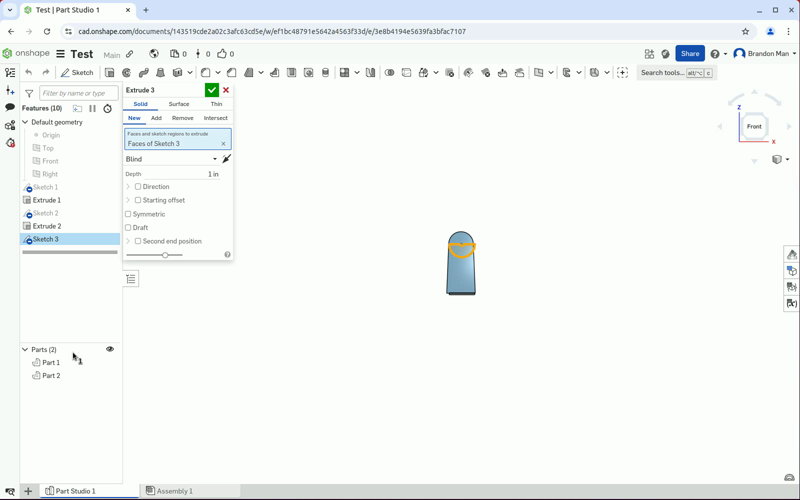
mouse_move(143, 106)
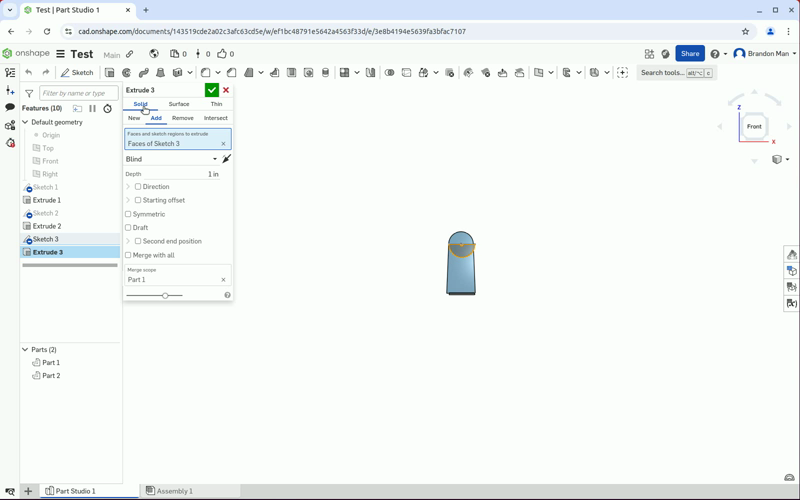
click(143, 106)
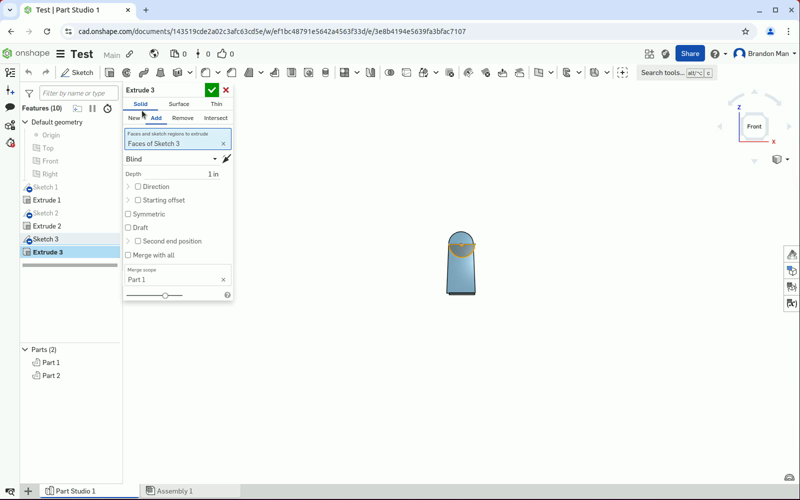
mouse_move(137, 120)
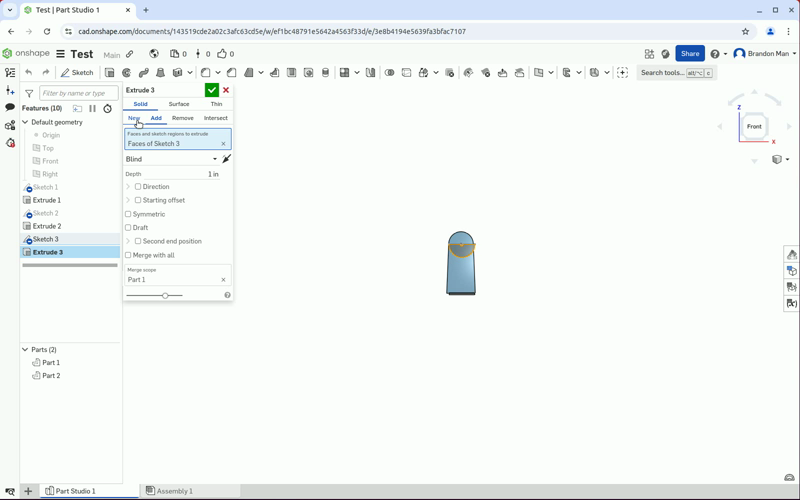
click(137, 120)
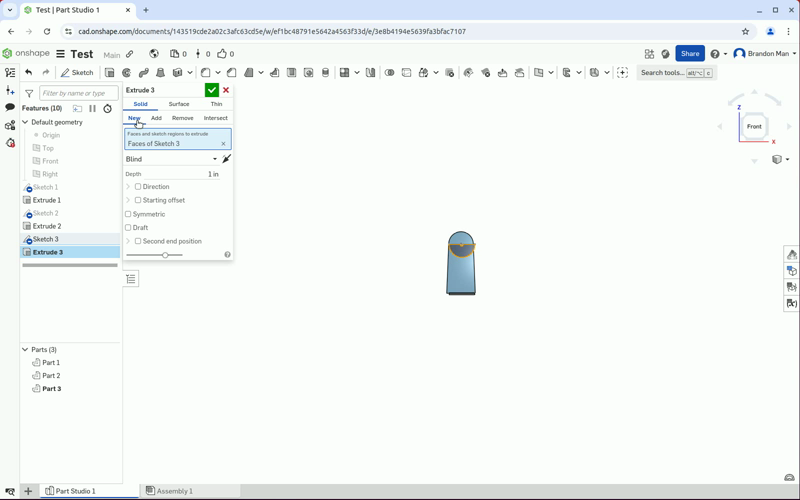
key(tab, 4)
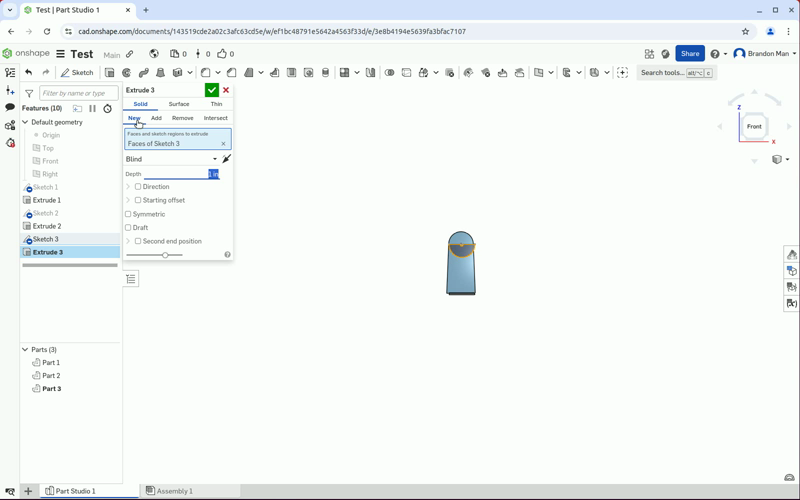
text(0.481)
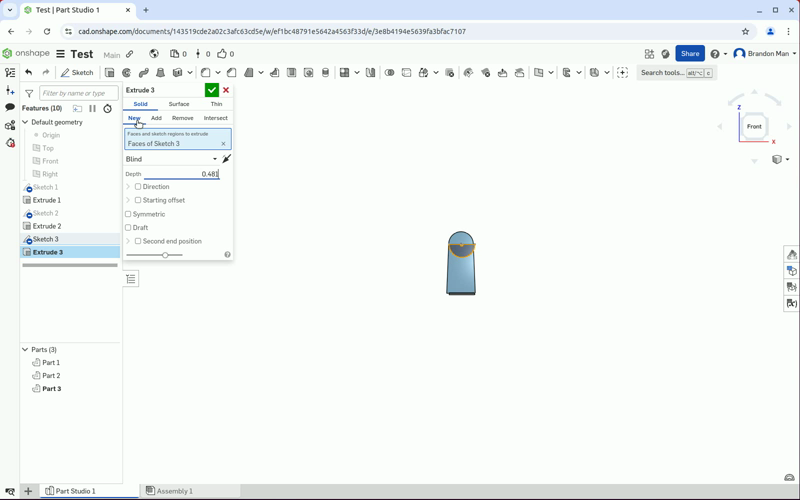
key(enter)
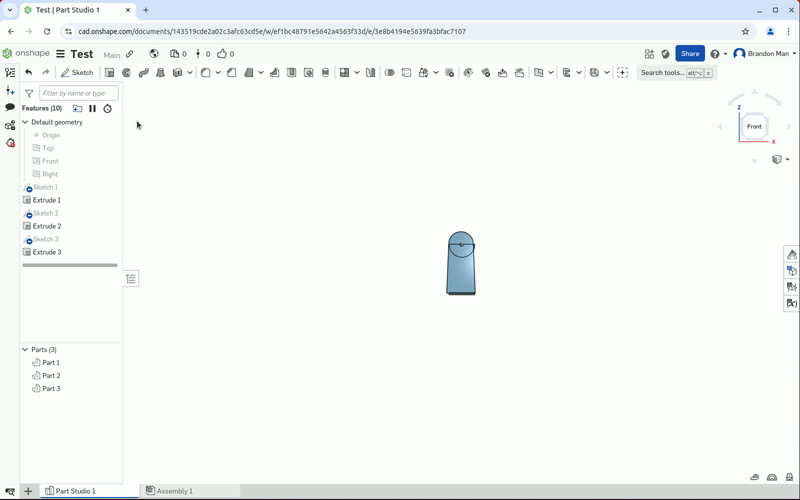
key(shift+h)
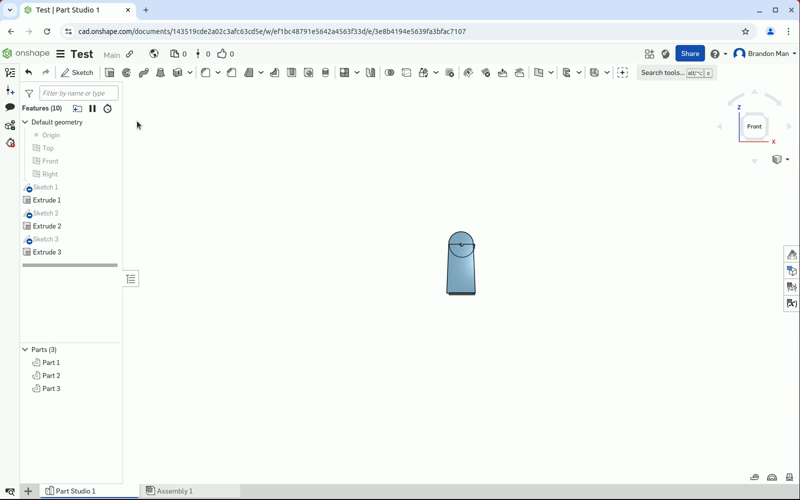
key(shift+h)
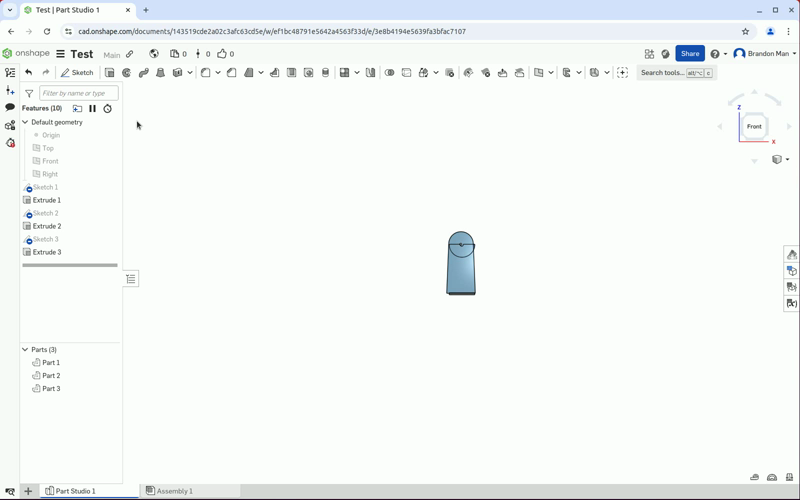
mouse_move(73, 189)
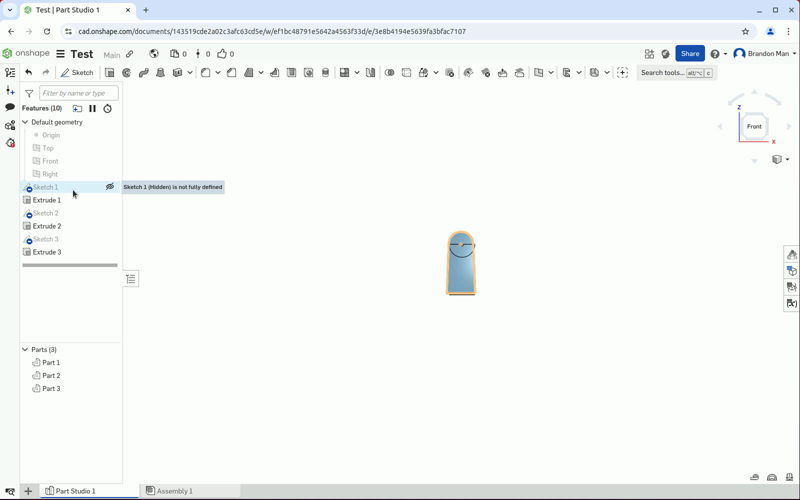
click(73, 189)
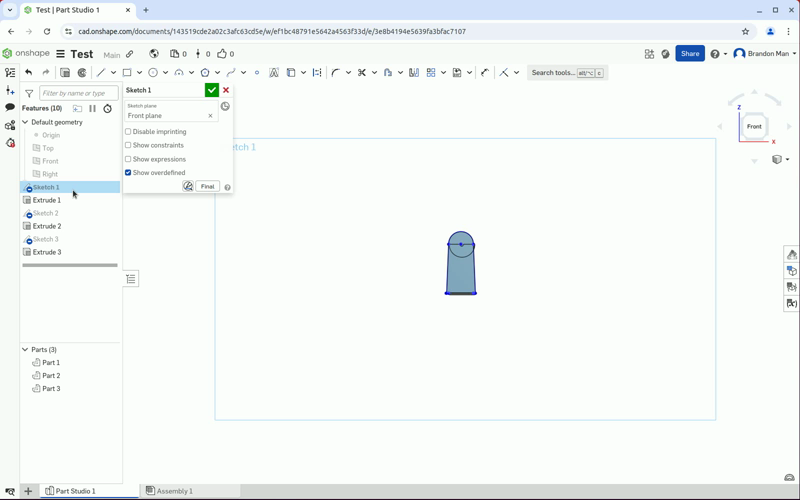
mouse_move(229, 92)
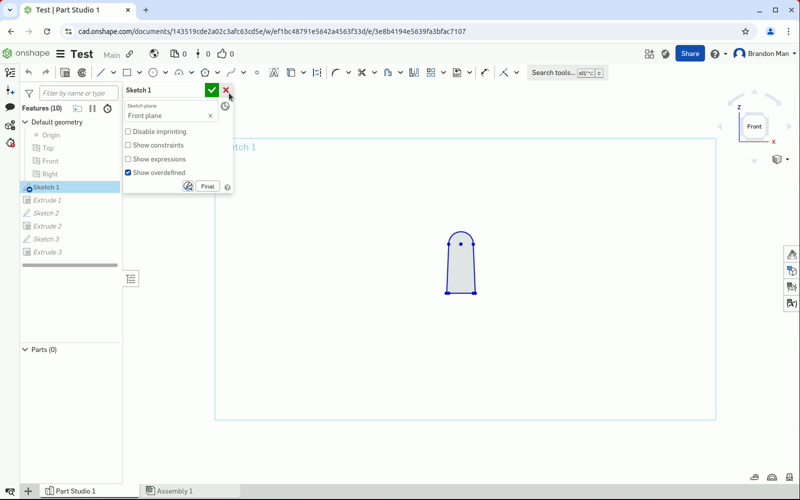
click(229, 92)
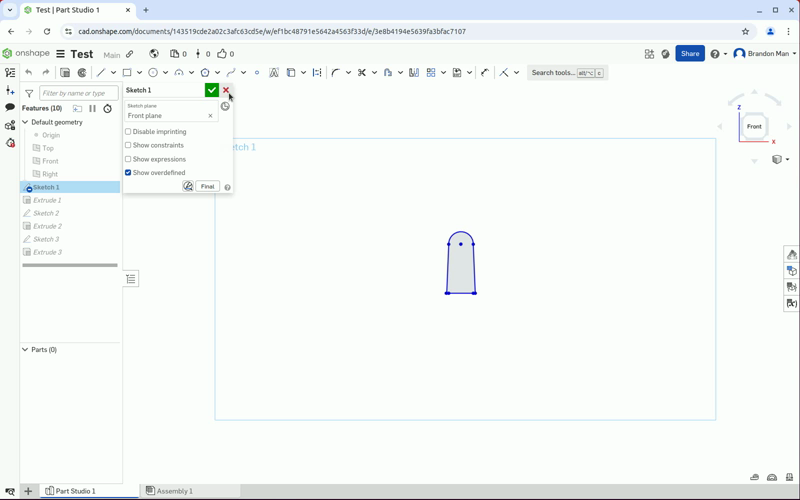
key(shift+s)
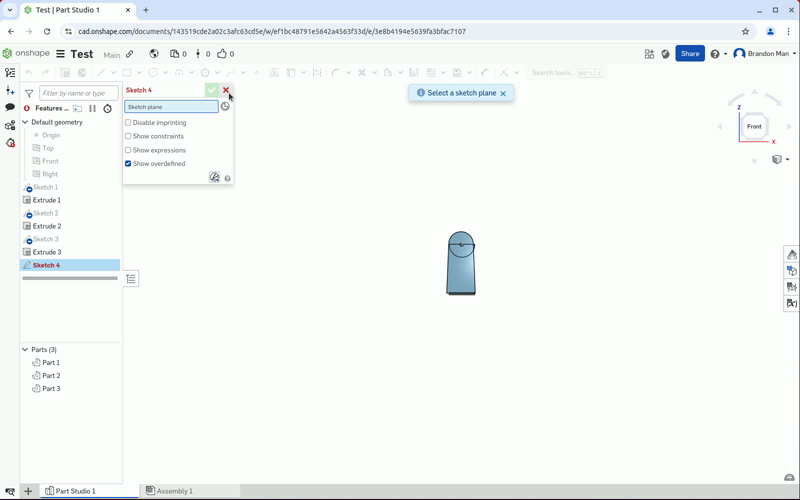
mouse_move(73, 163)
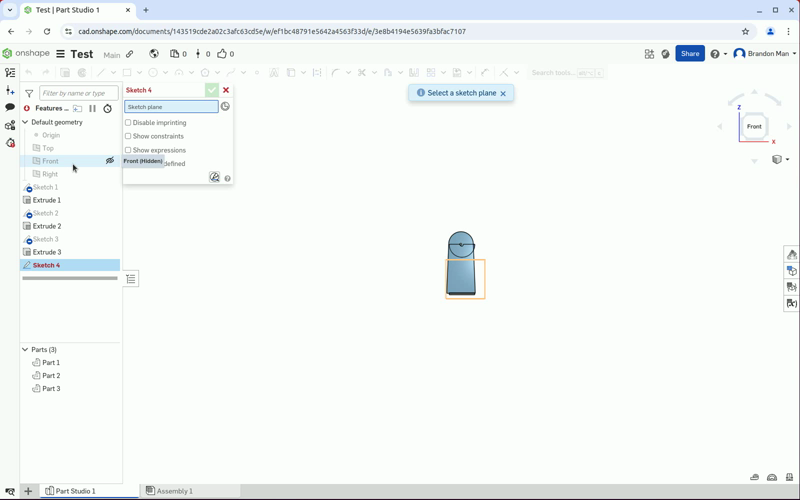
click(73, 163)
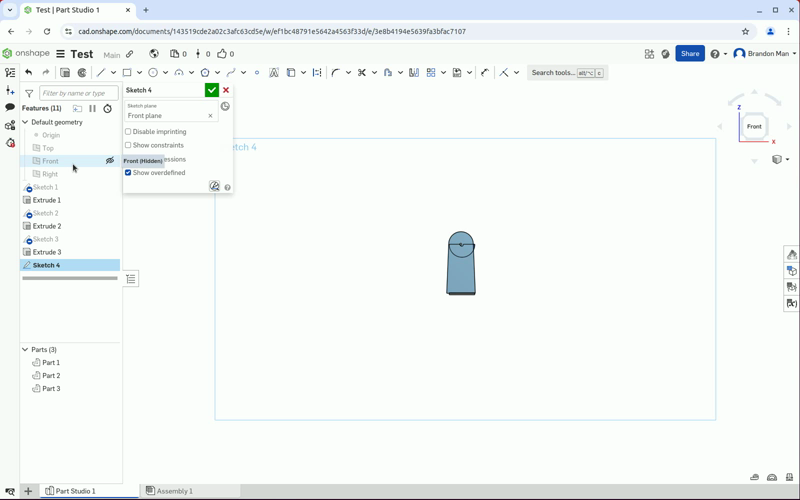
mouse_move(73, 352)
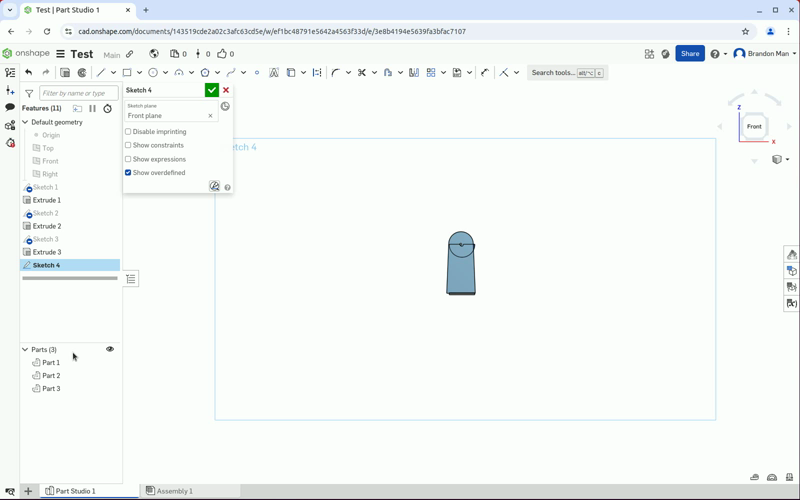
key(y)
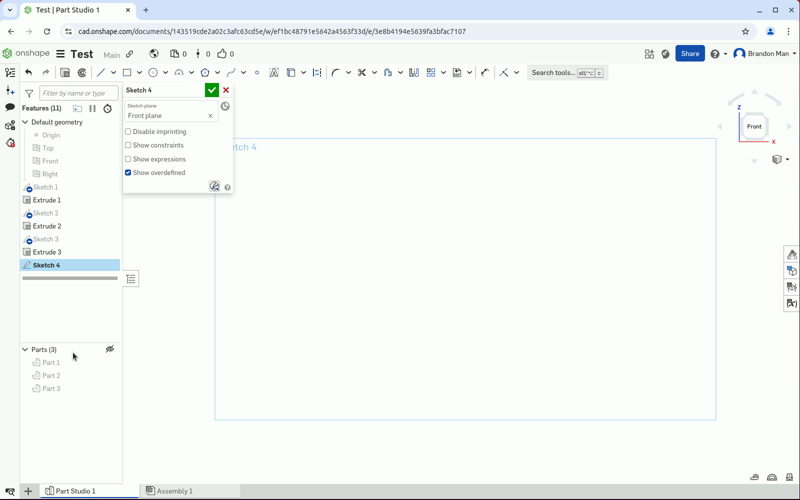
key(l)
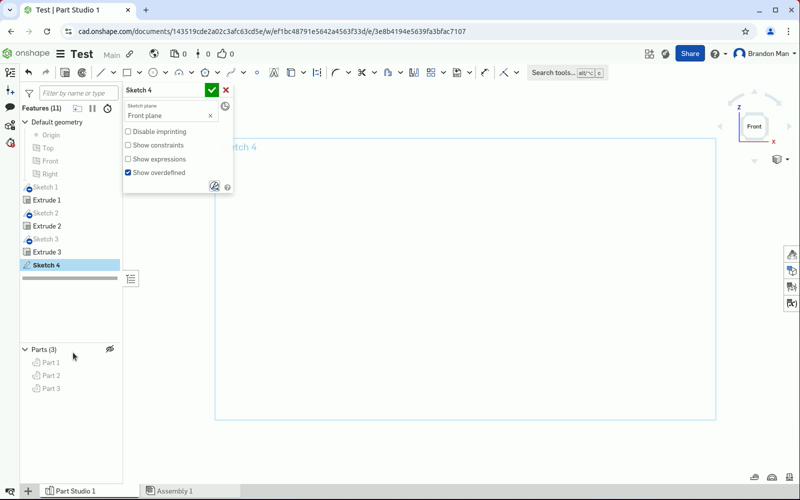
key_down(shift)
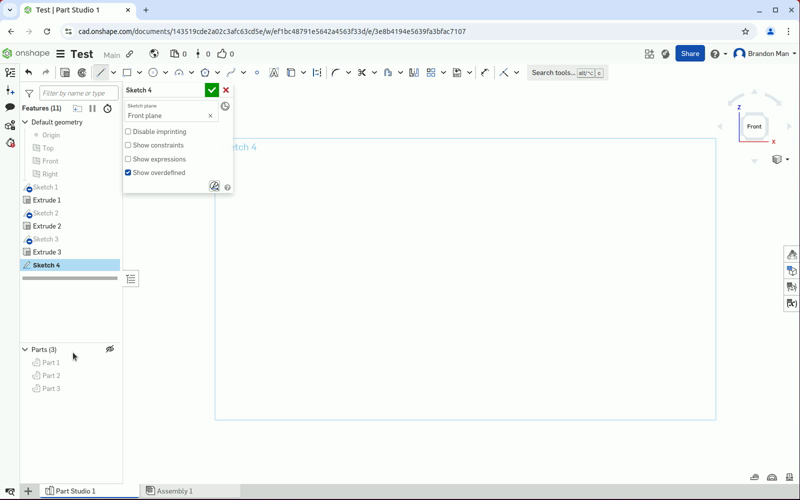
mouse_move(449, 244)
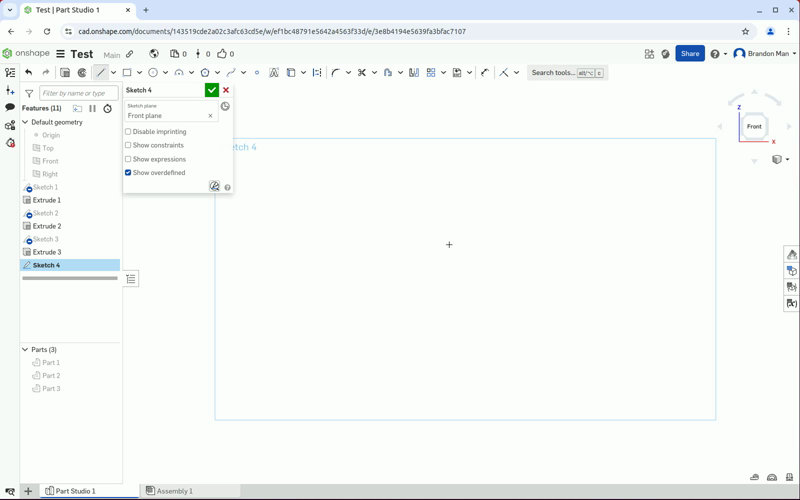
click(449, 244)
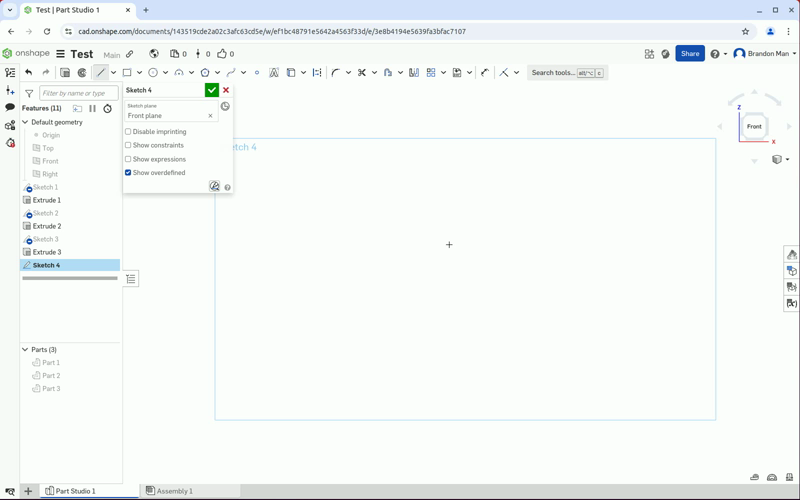
key_up(shift)
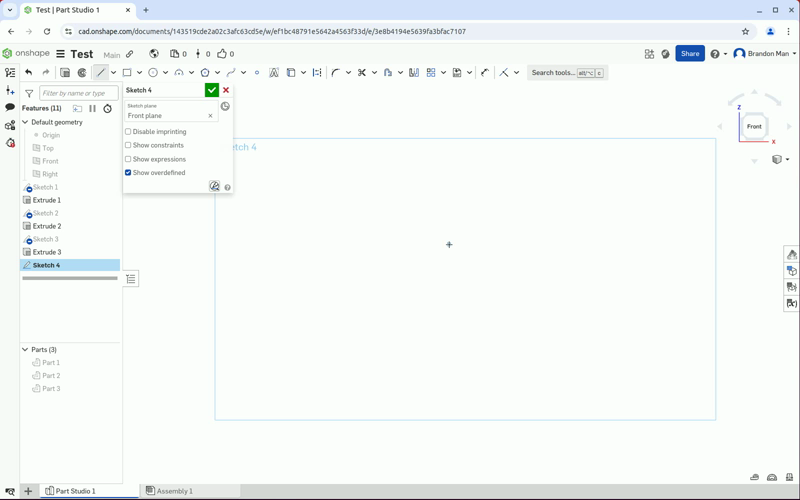
key_down(shift)
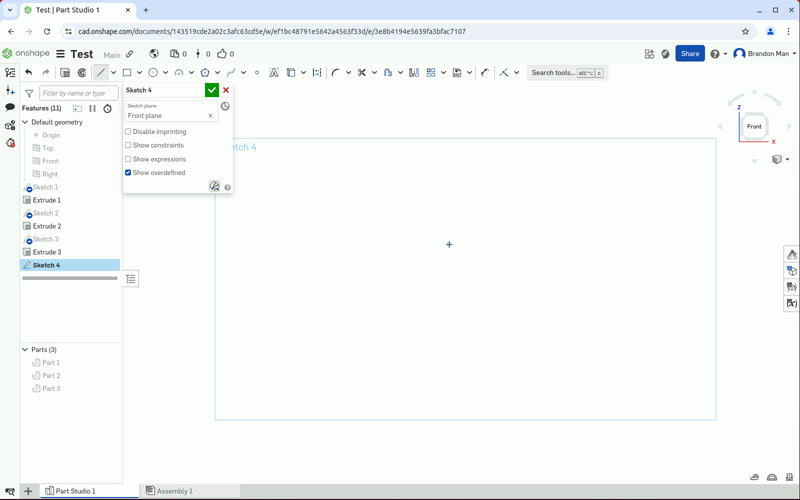
mouse_move(479, 244)
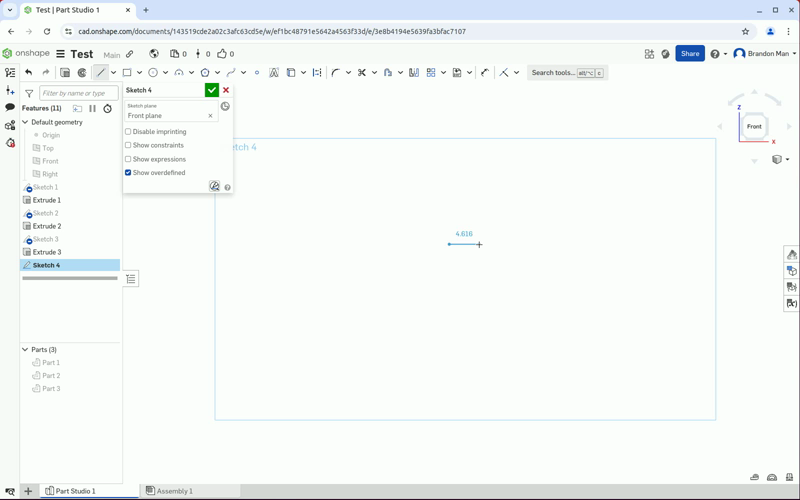
mouse_move(459, 244)
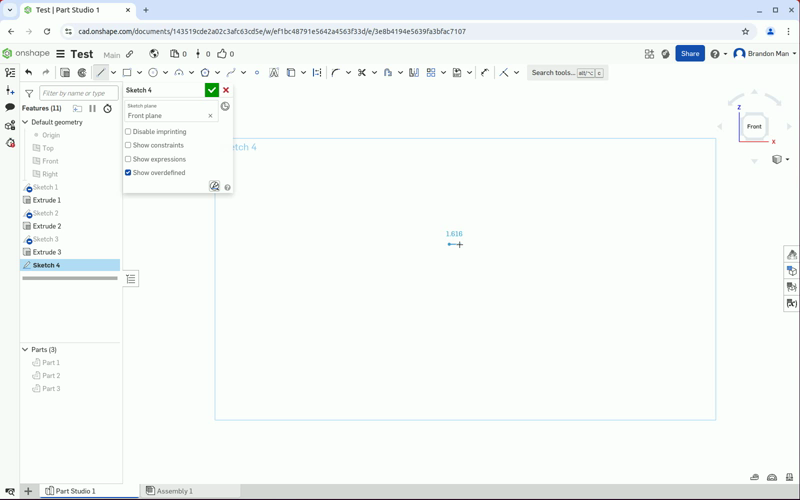
click(459, 244)
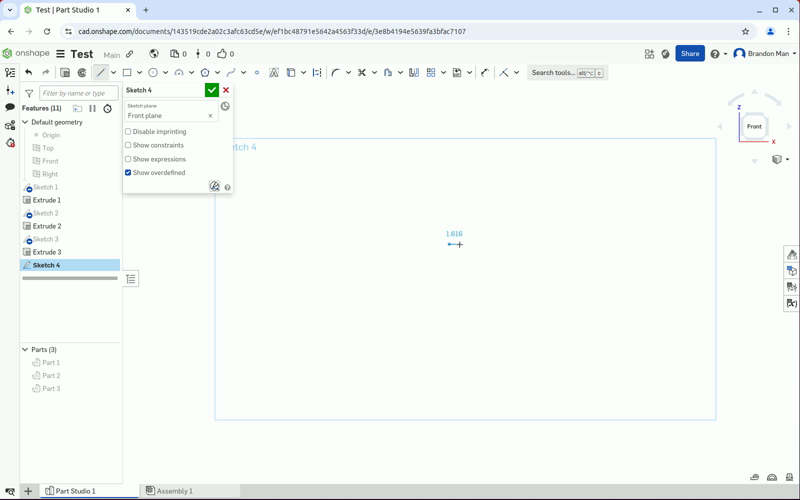
key_up(shift)
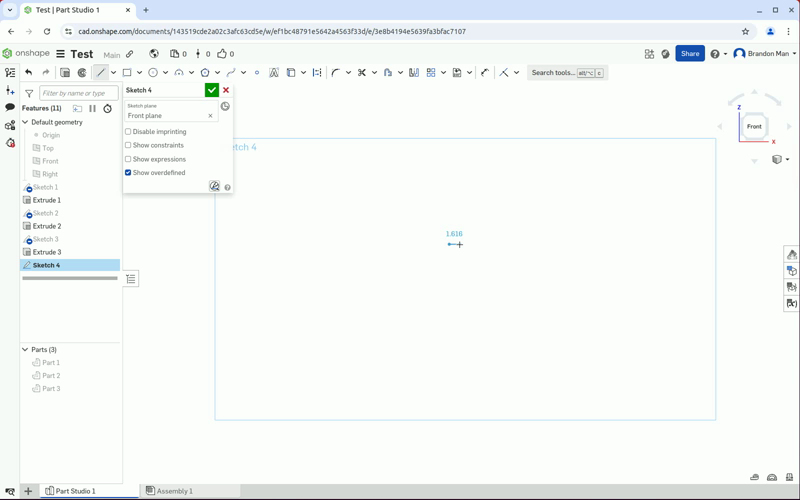
key(esc)
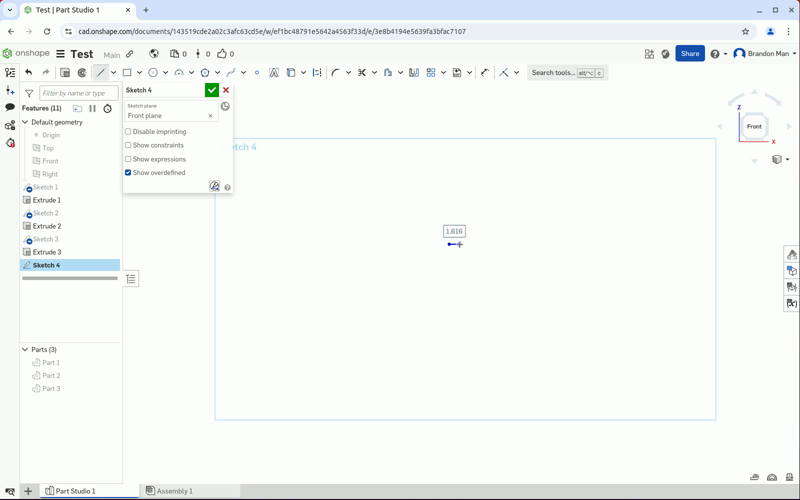
key(a)
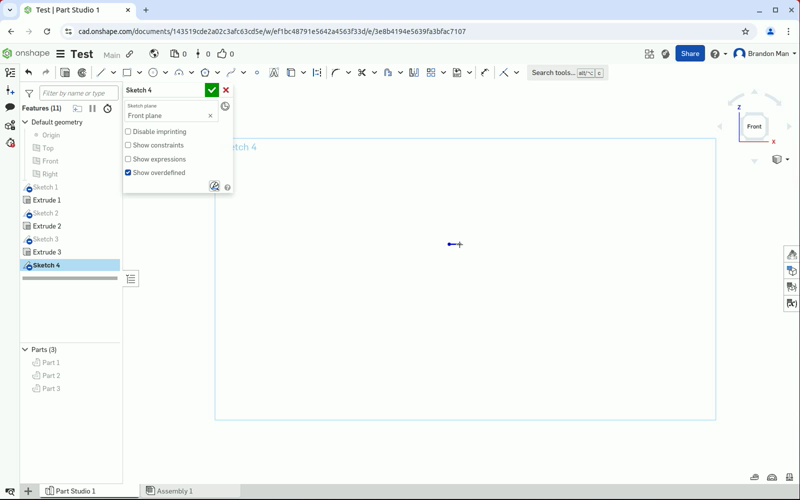
mouse_move(459, 244)
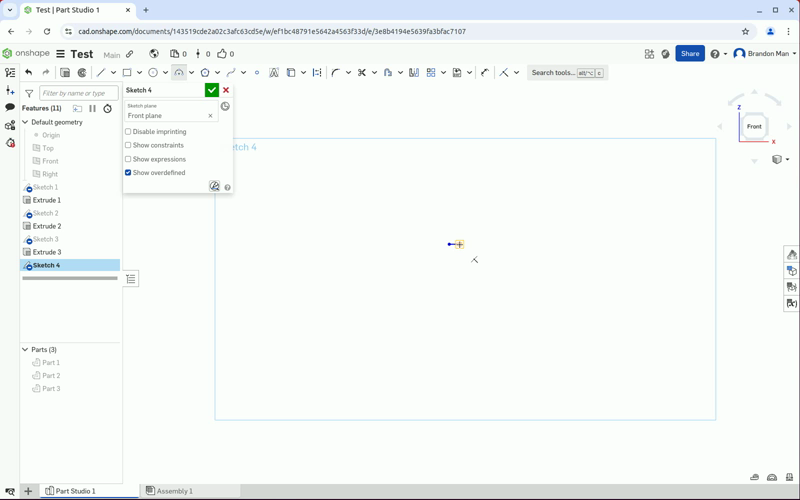
click(459, 244)
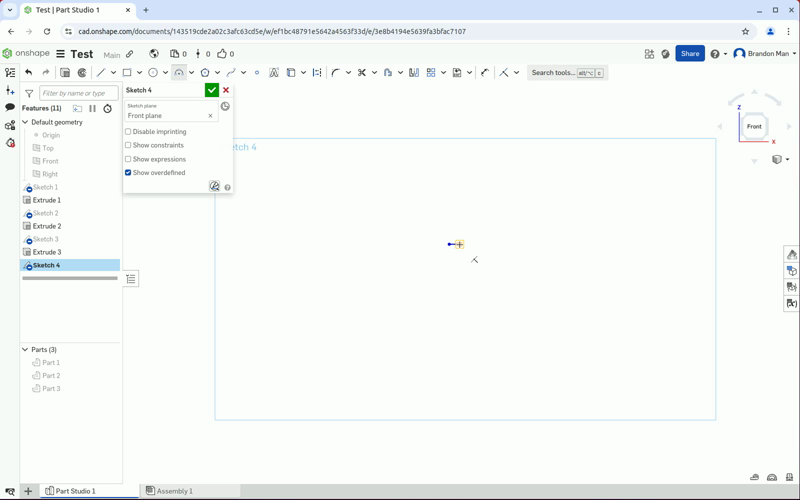
key_down(shift)
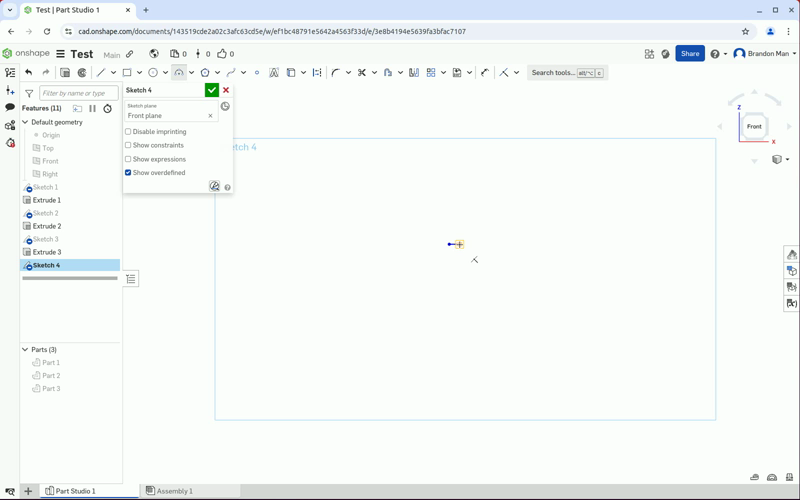
mouse_move(463, 244)
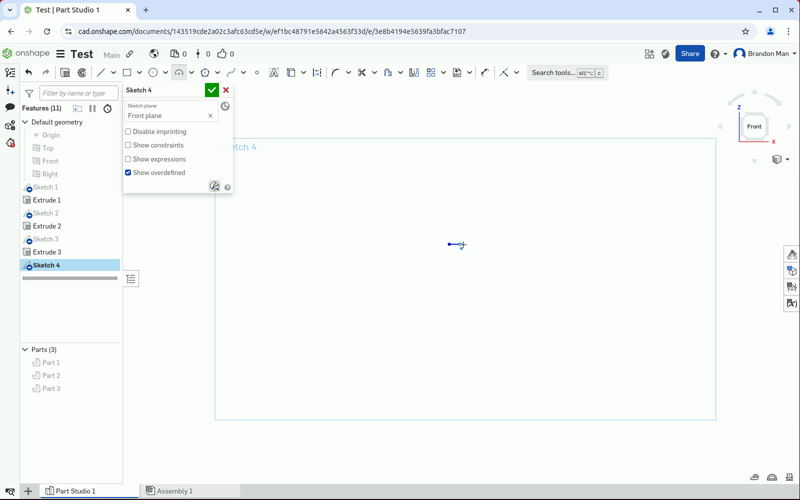
scroll(6)
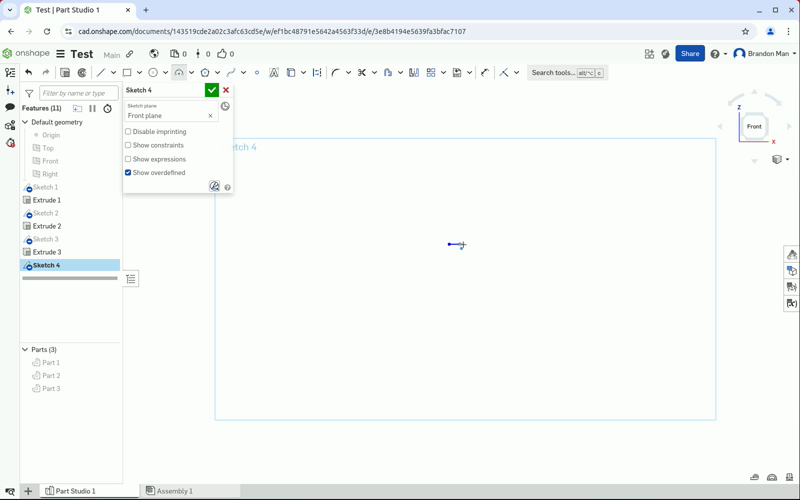
scroll(6)
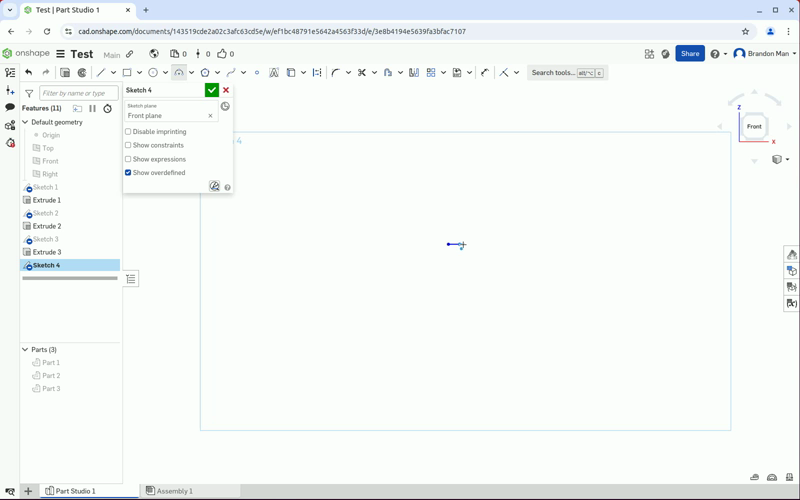
scroll(6)
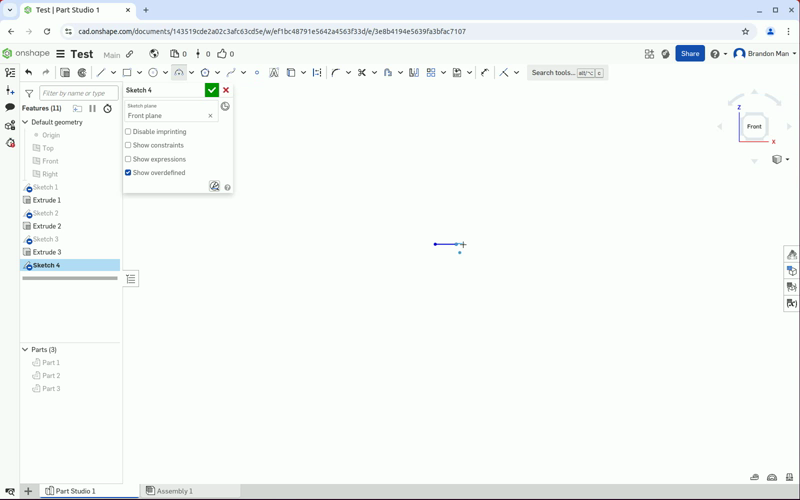
scroll(6)
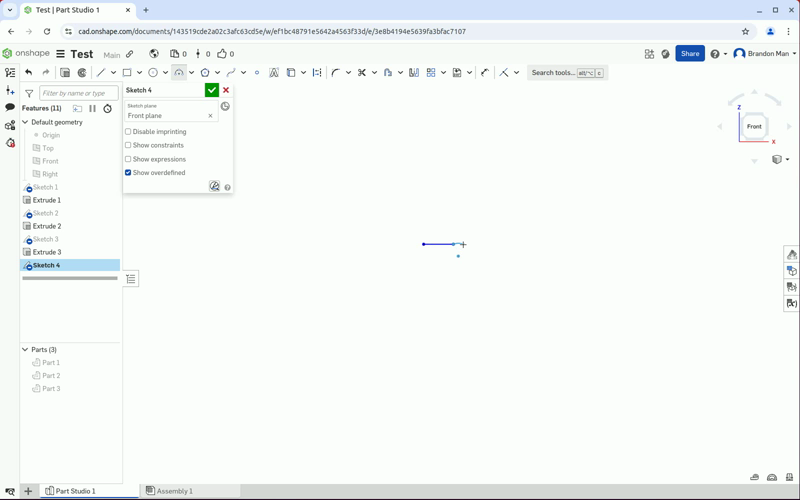
scroll(6)
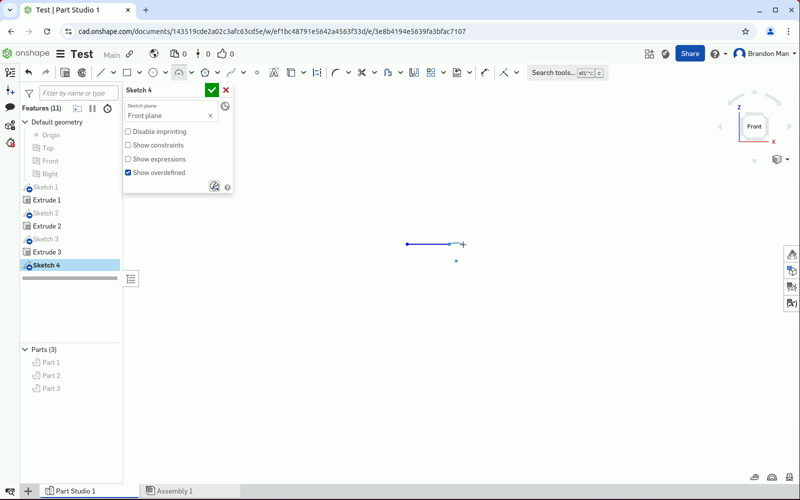
scroll(6)
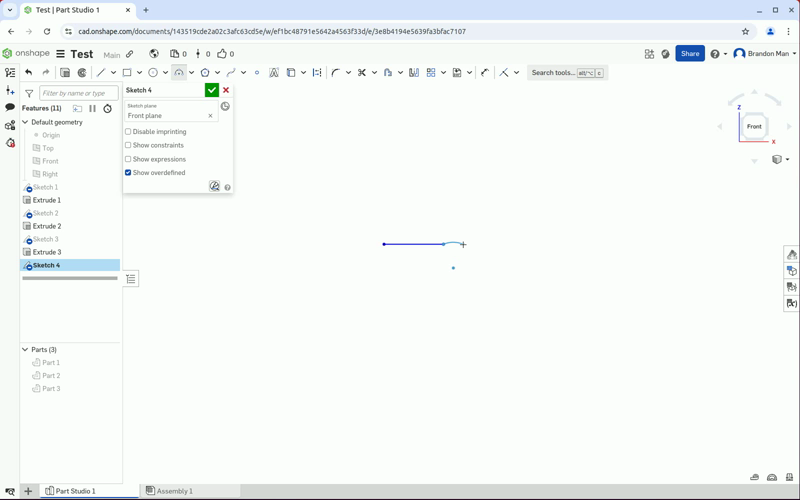
scroll(6)
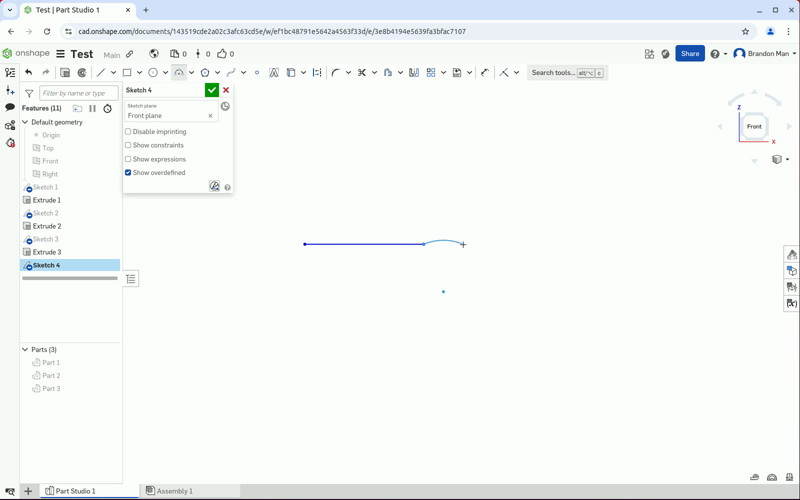
click(463, 244)
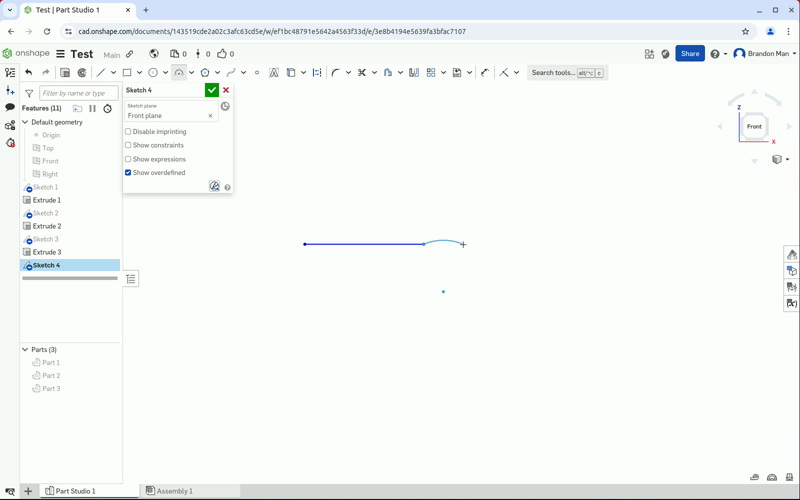
scroll(-6)
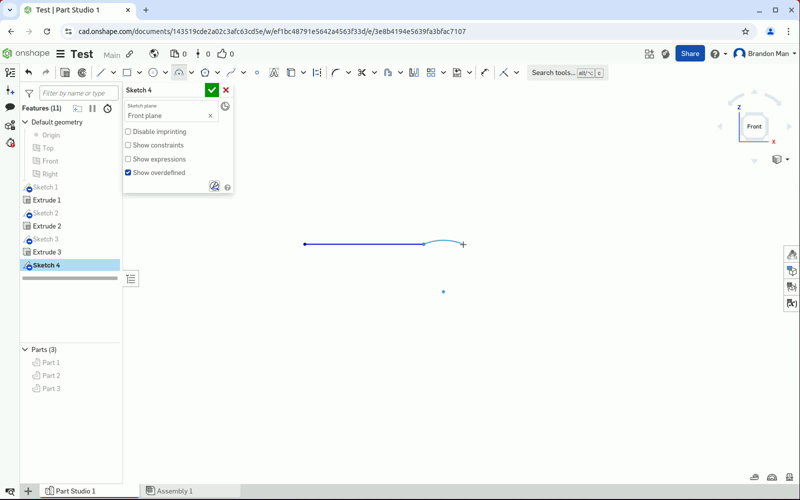
scroll(-6)
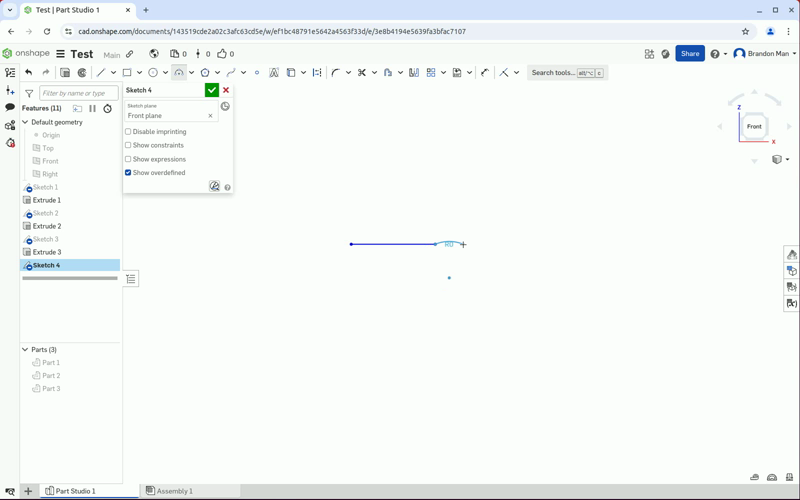
scroll(-6)
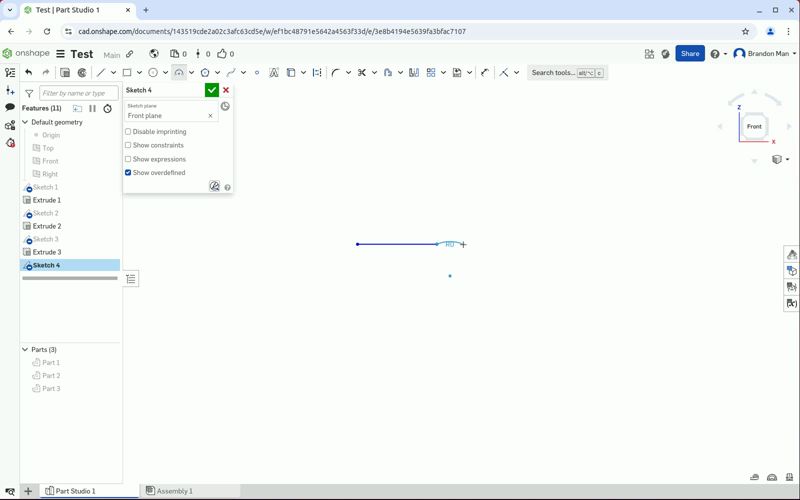
scroll(-6)
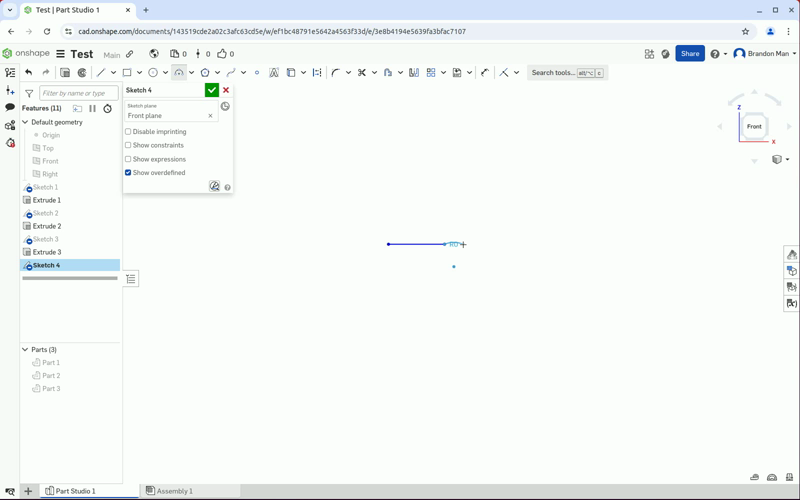
scroll(-6)
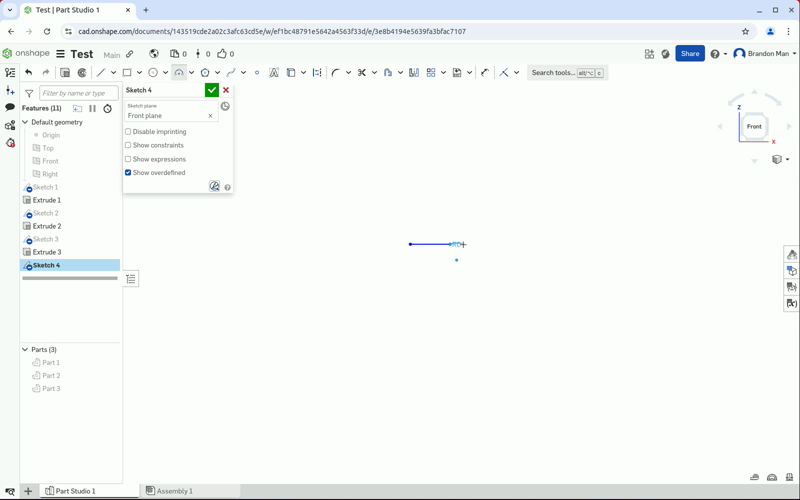
scroll(-6)
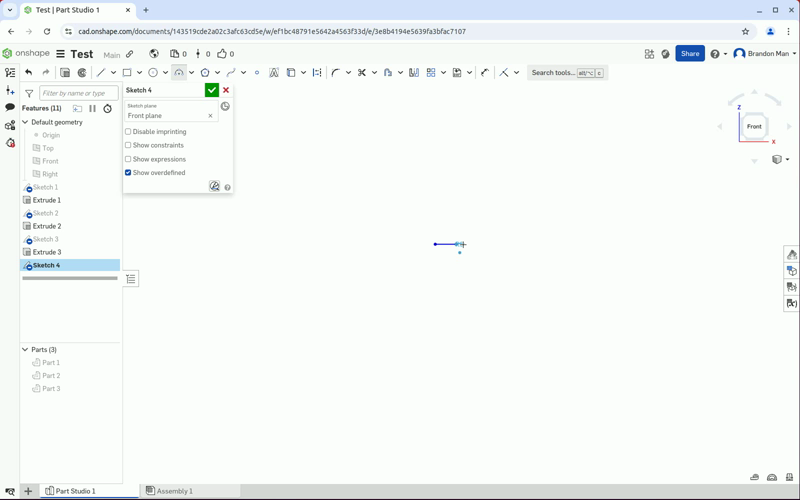
scroll(-6)
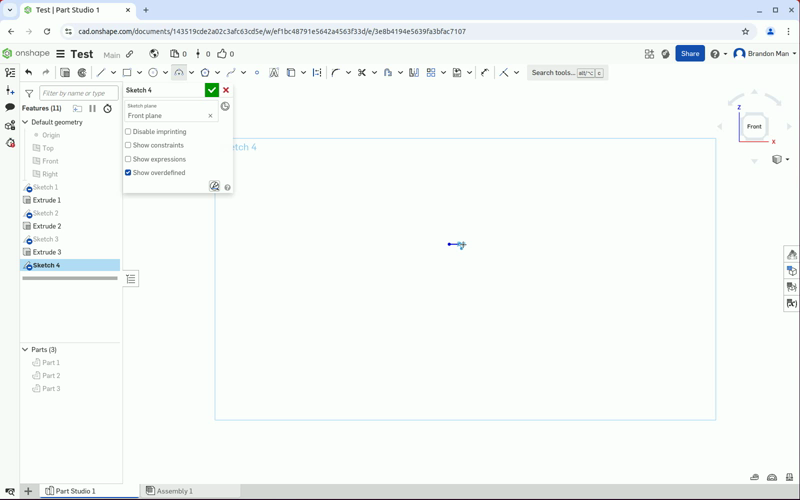
mouse_move(461, 242)
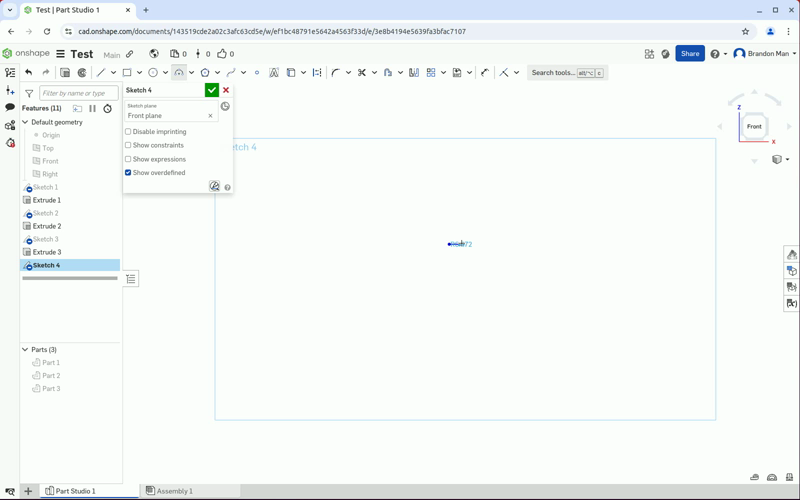
scroll(6)
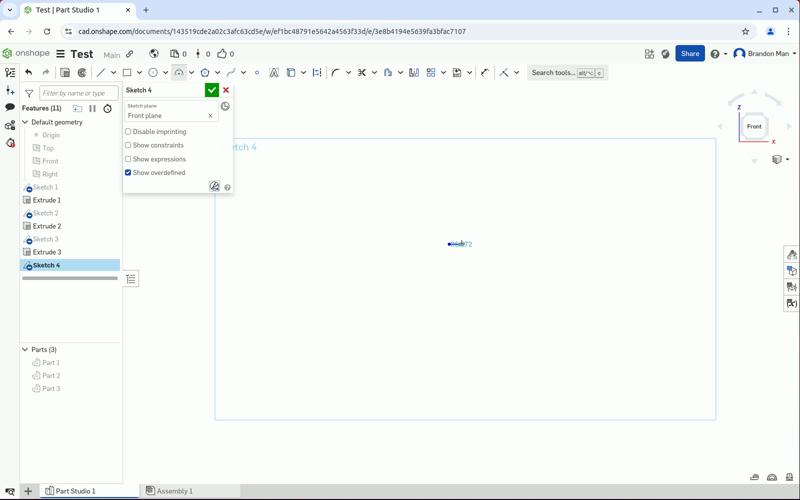
scroll(6)
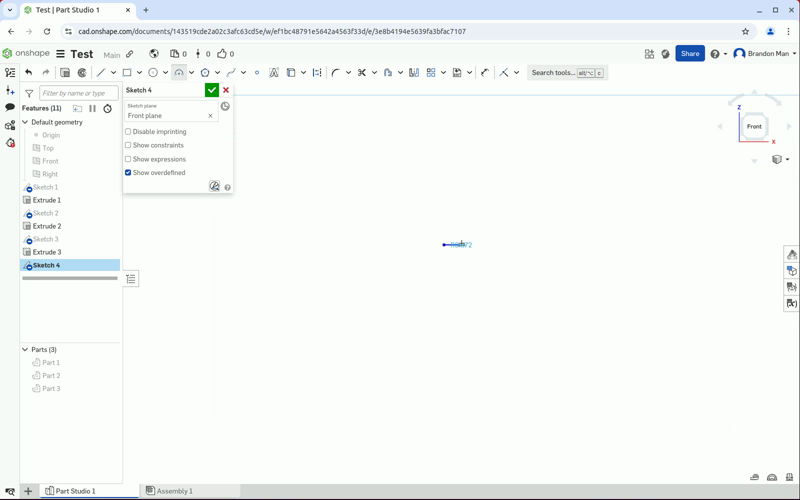
scroll(6)
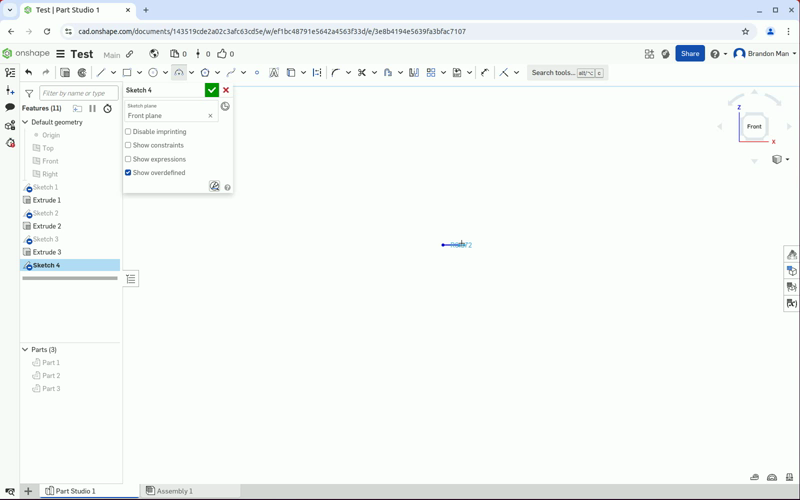
scroll(6)
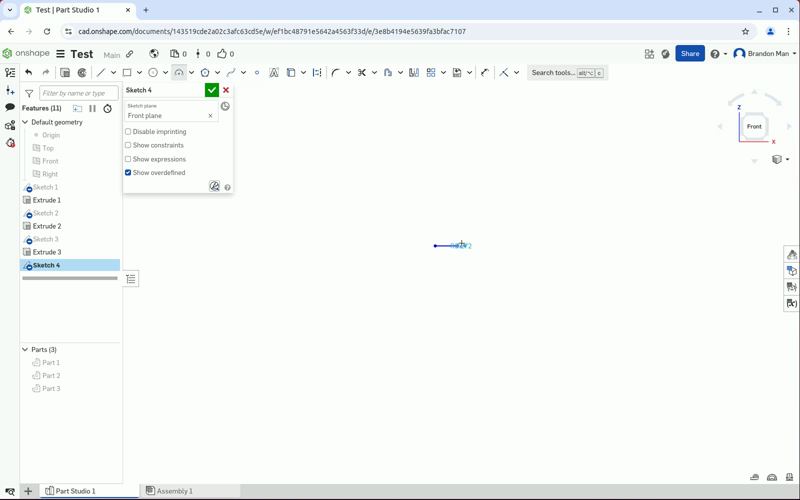
scroll(6)
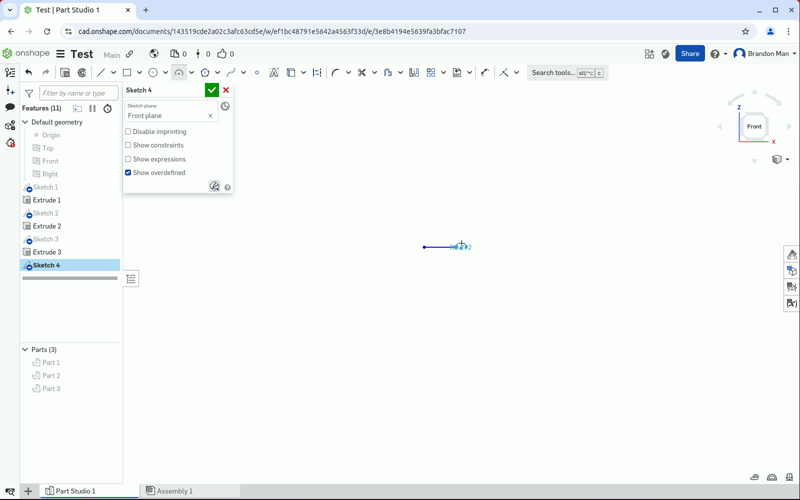
scroll(6)
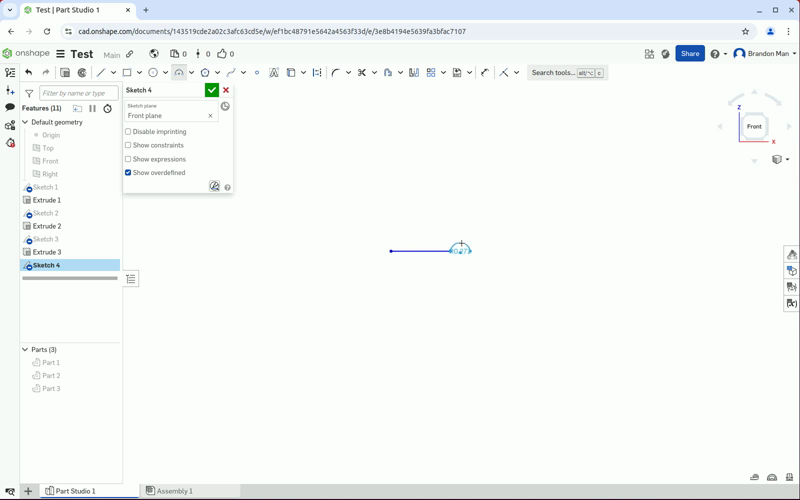
scroll(6)
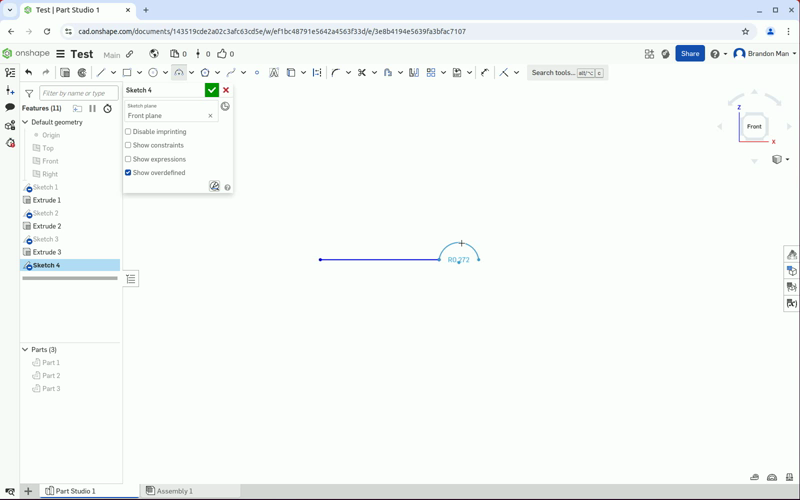
click(461, 242)
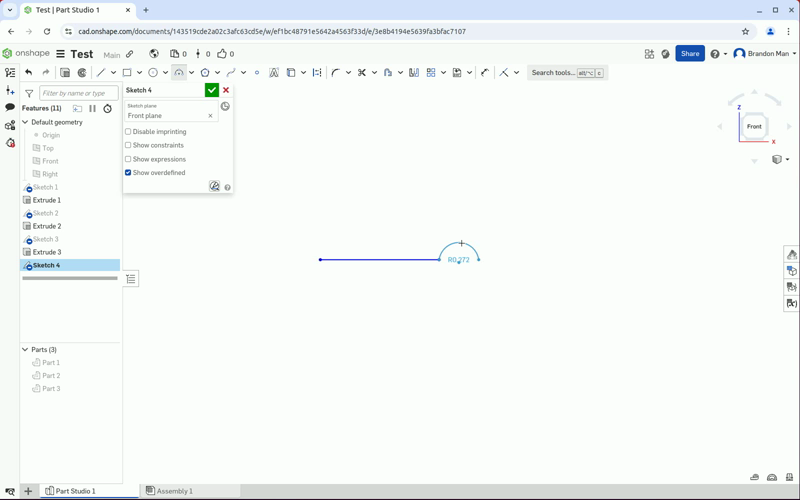
scroll(-6)
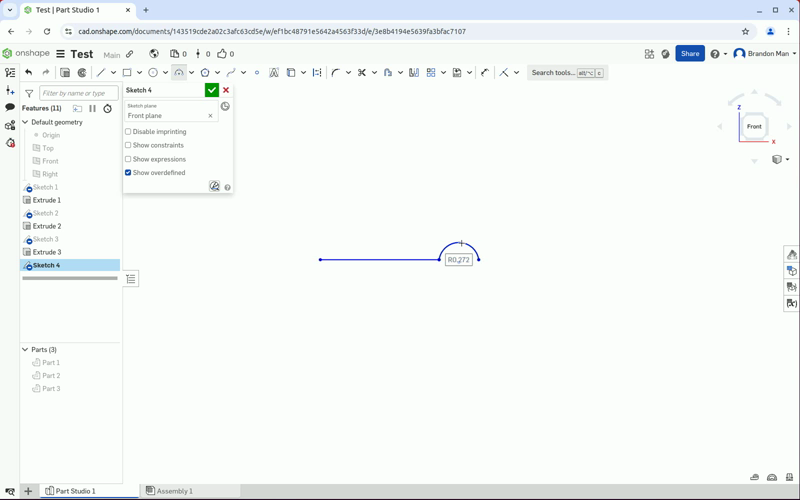
scroll(-6)
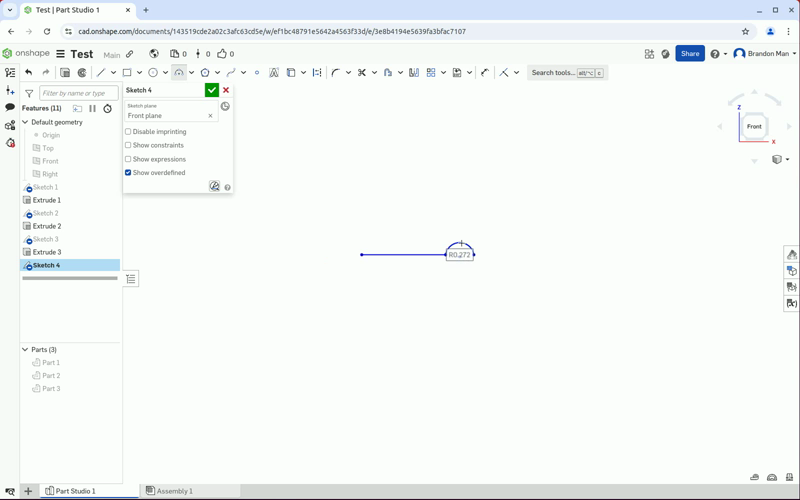
scroll(-6)
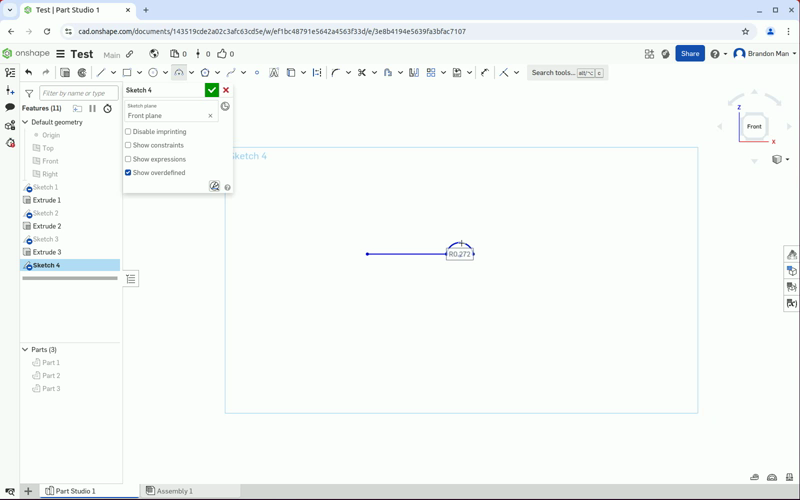
scroll(-6)
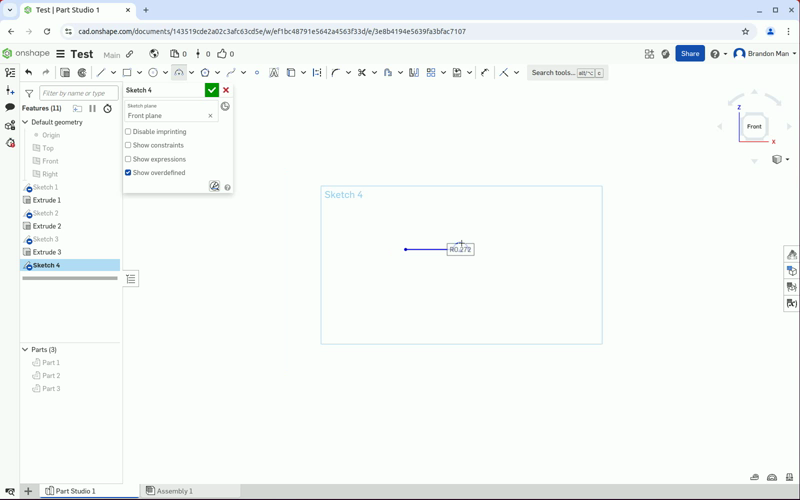
scroll(-6)
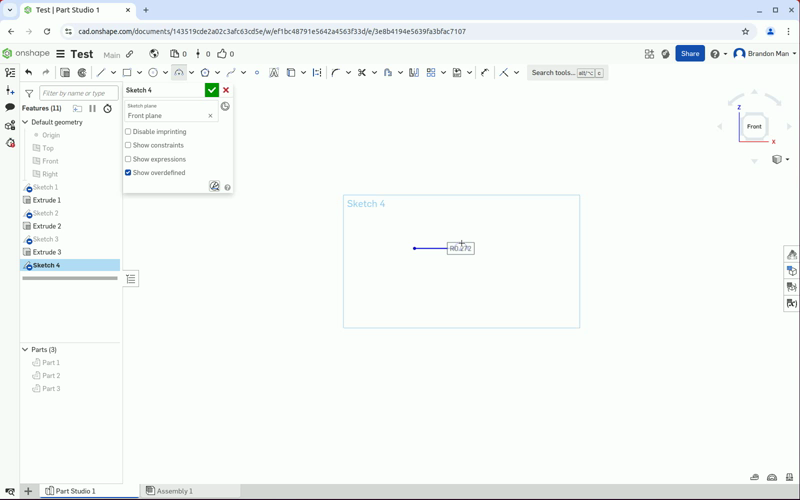
scroll(-6)
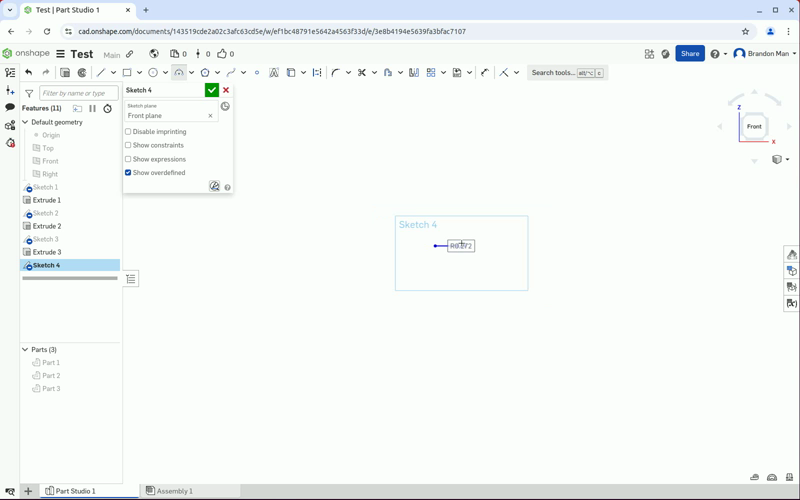
scroll(-6)
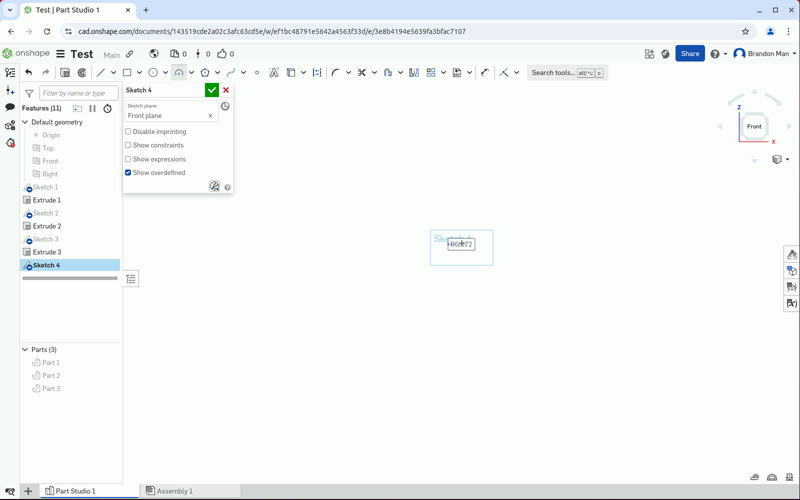
key_up(shift)
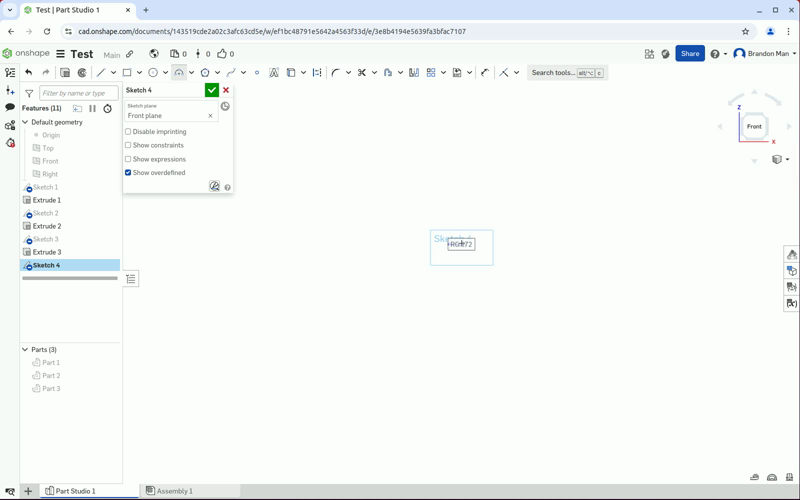
key(esc)
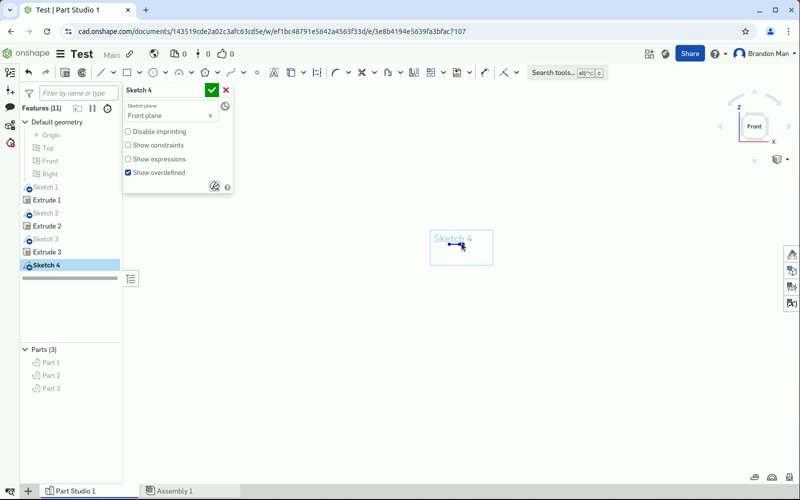
key(l)
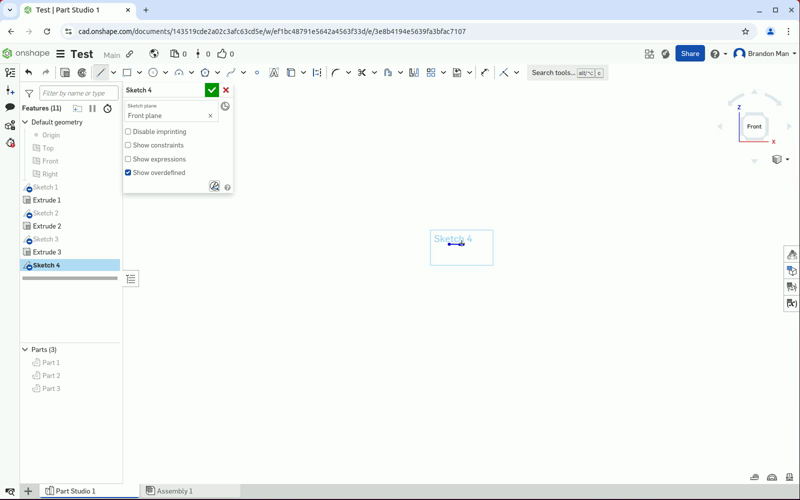
mouse_move(463, 244)
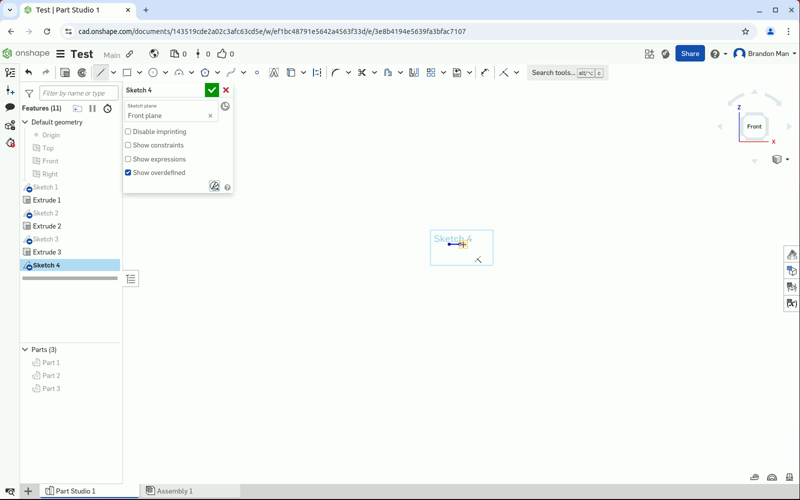
scroll(6)
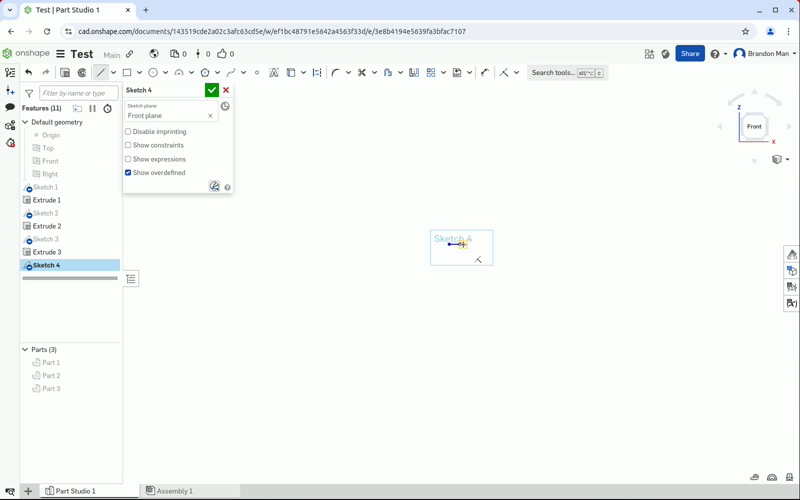
scroll(6)
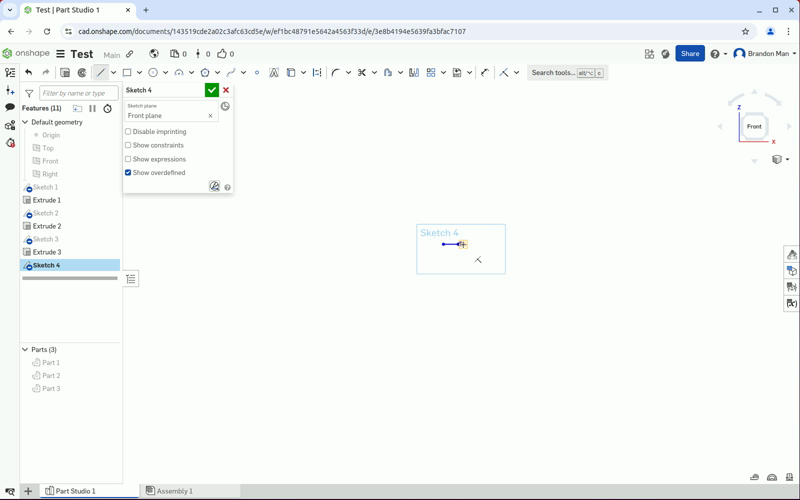
scroll(6)
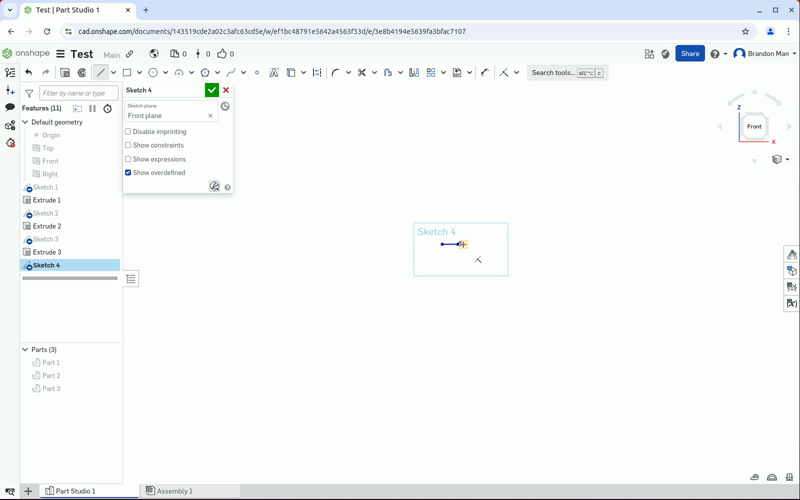
scroll(6)
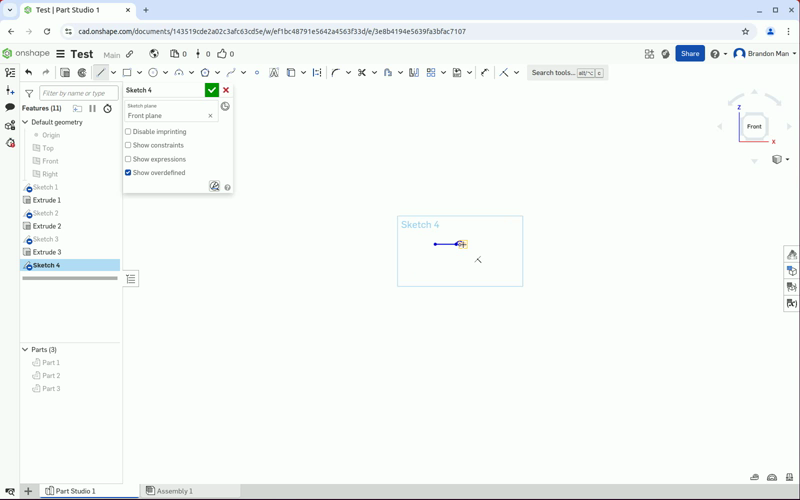
scroll(6)
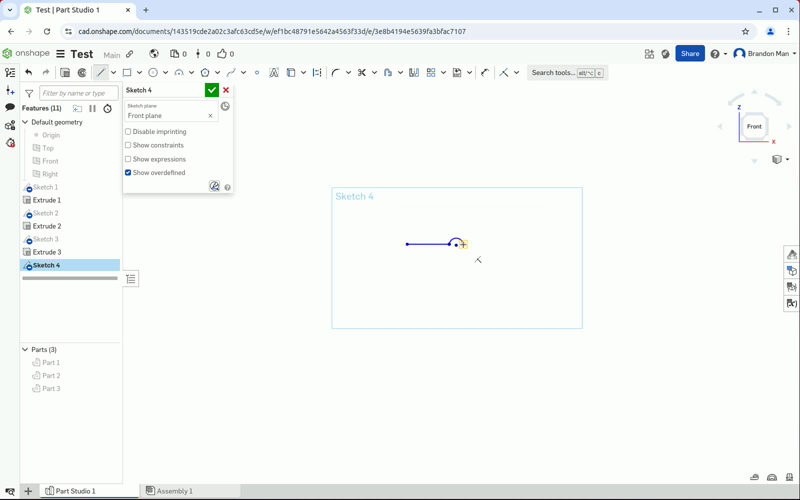
scroll(6)
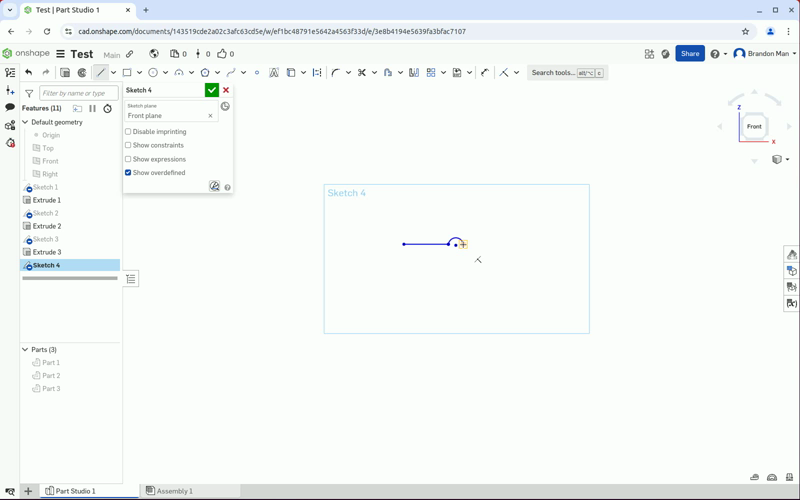
scroll(6)
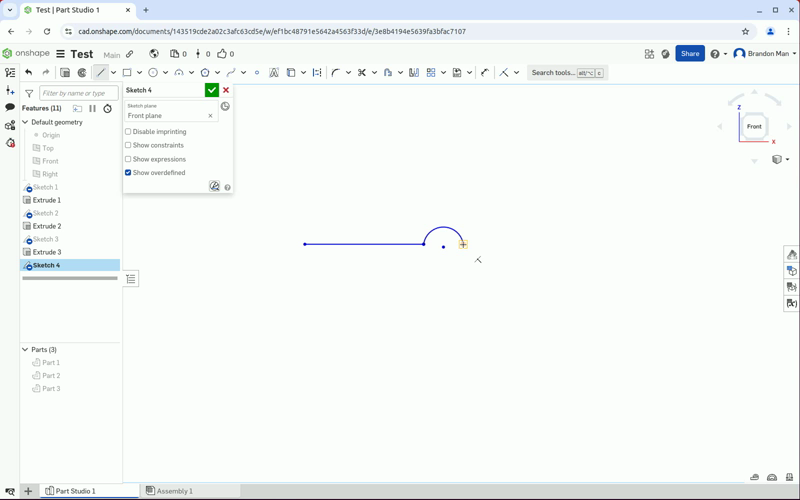
click(463, 244)
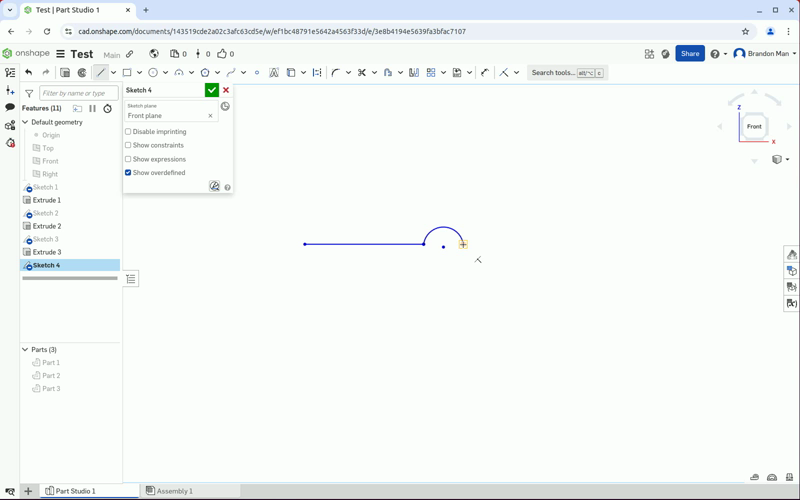
scroll(-6)
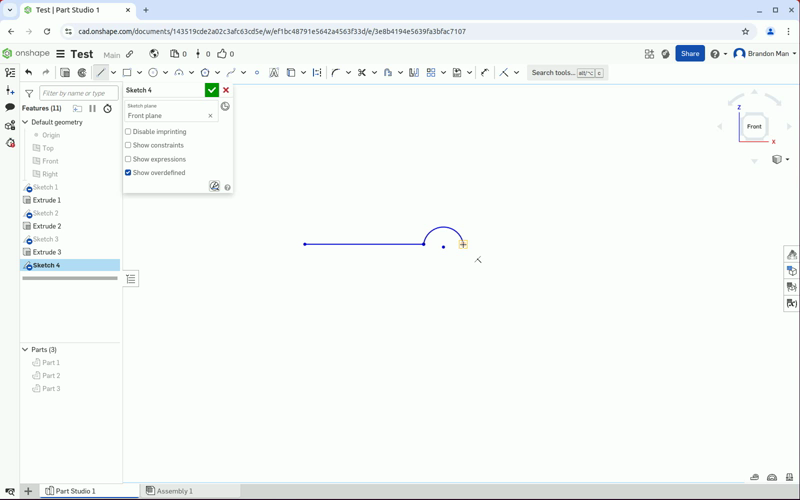
scroll(-6)
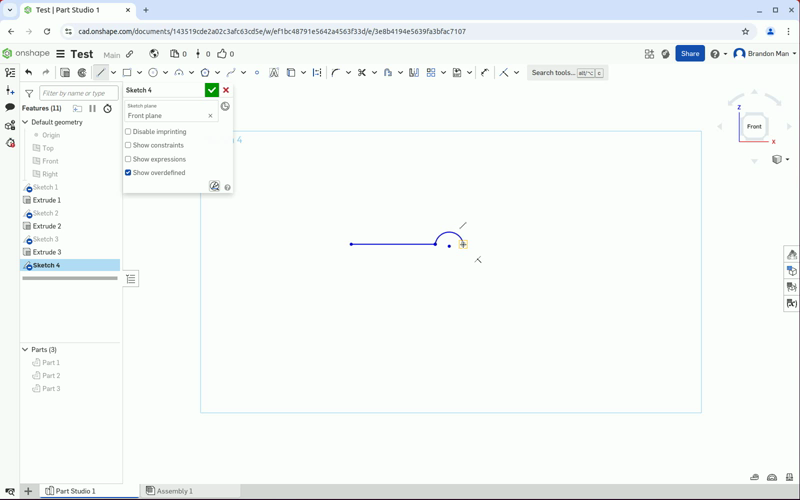
scroll(-6)
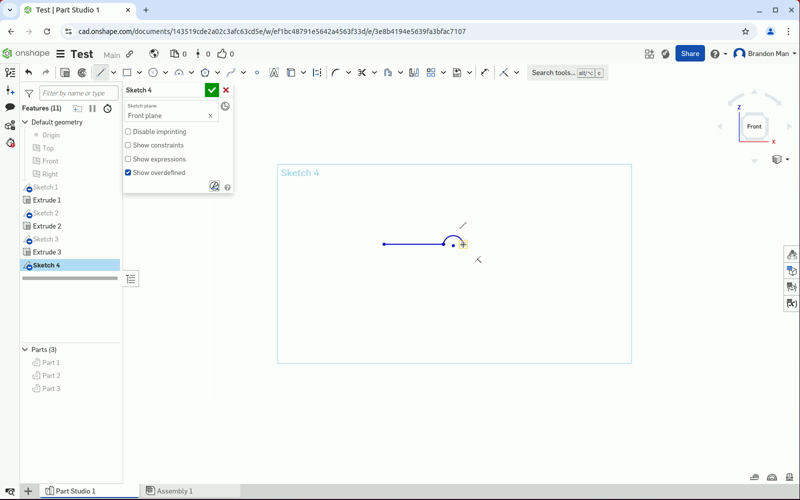
scroll(-6)
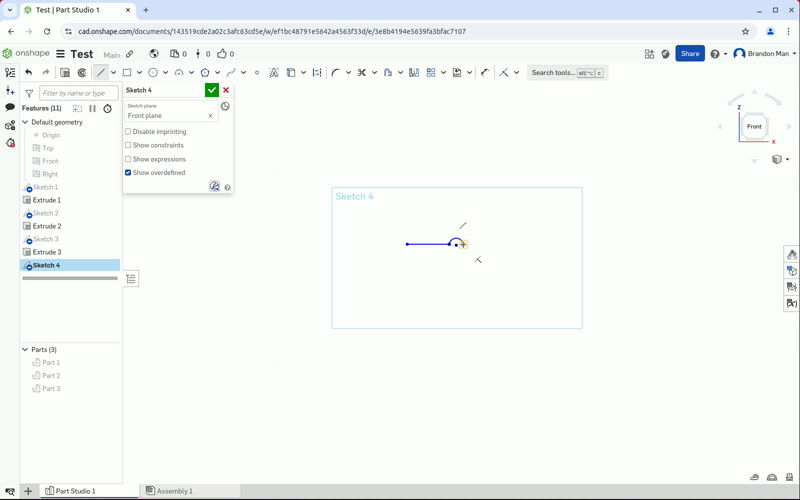
scroll(-6)
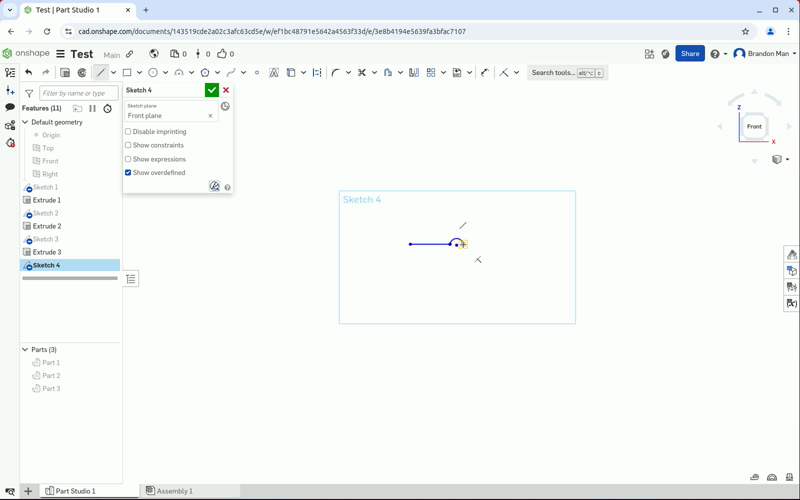
scroll(-6)
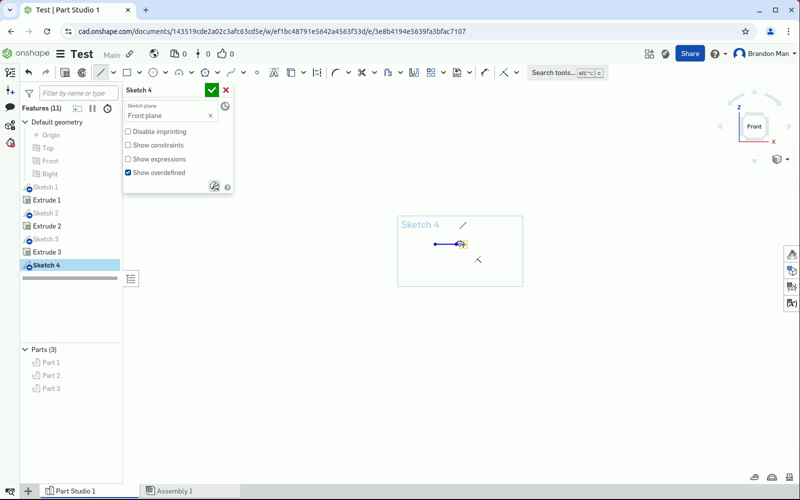
scroll(-6)
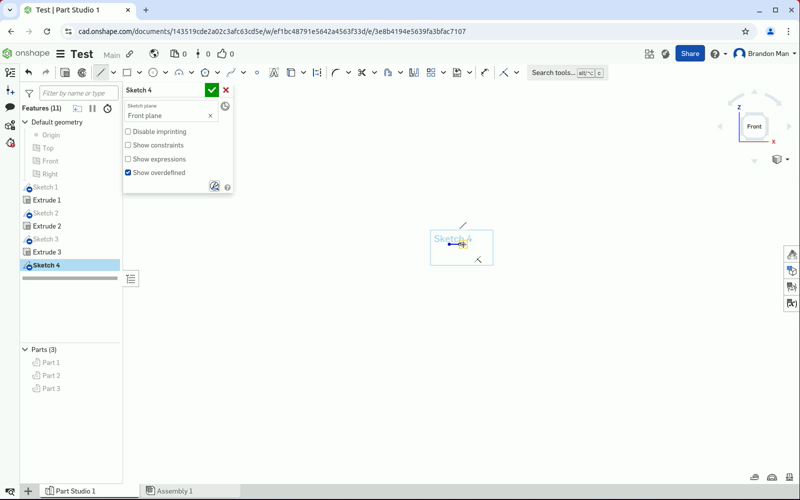
key_down(shift)
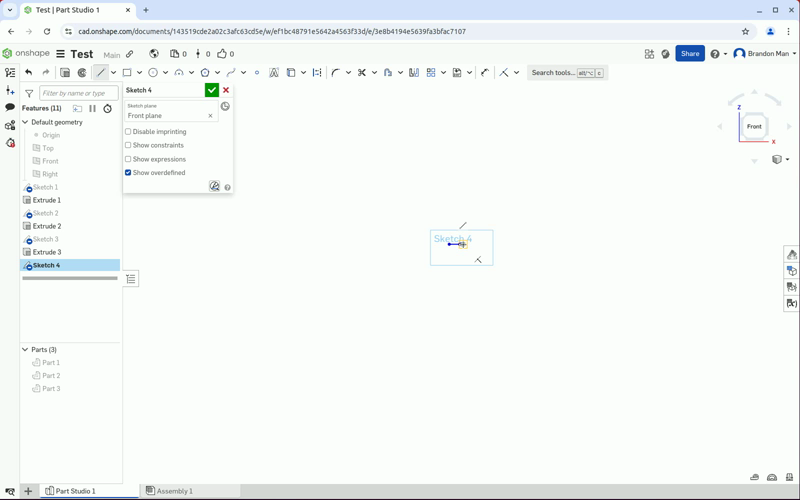
mouse_move(493, 244)
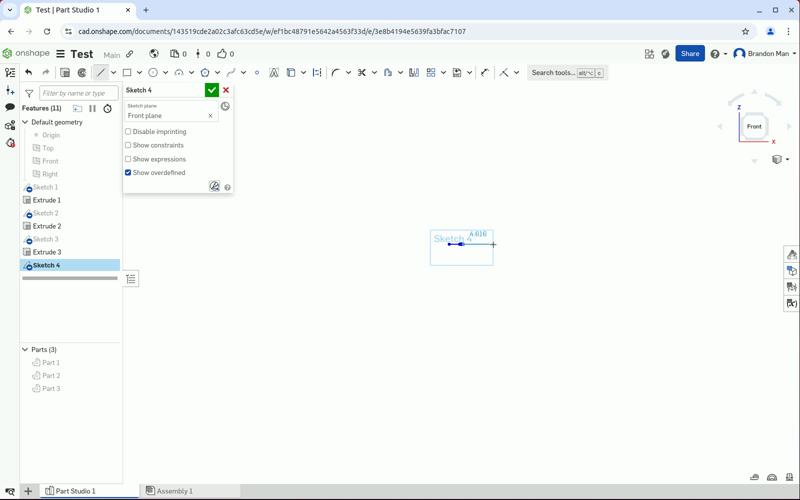
mouse_move(474, 244)
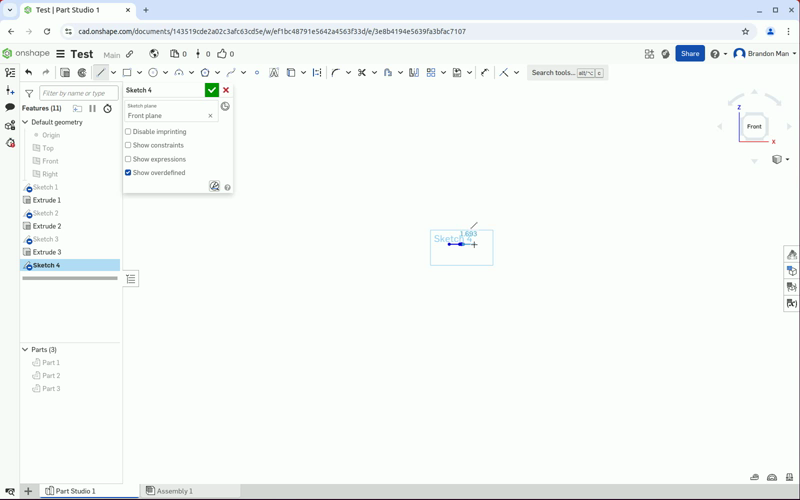
click(474, 244)
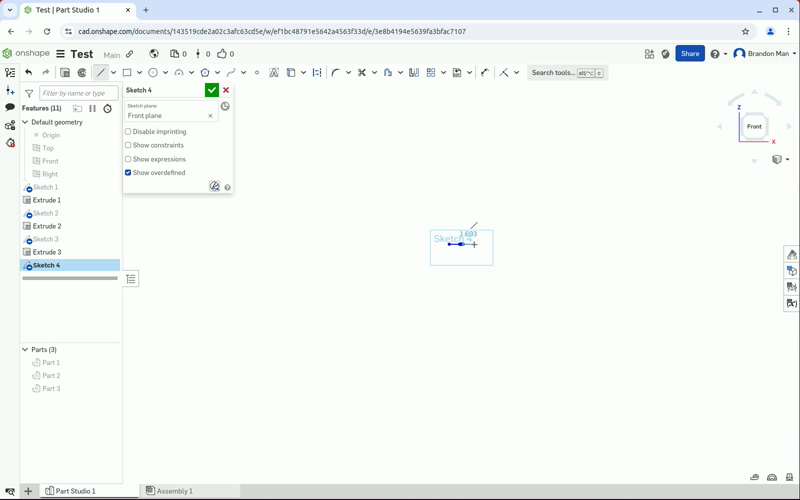
key_up(shift)
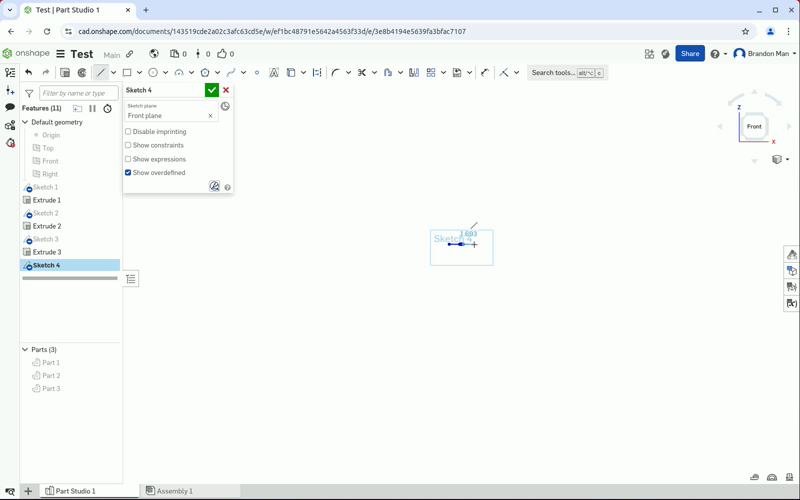
key_down(shift)
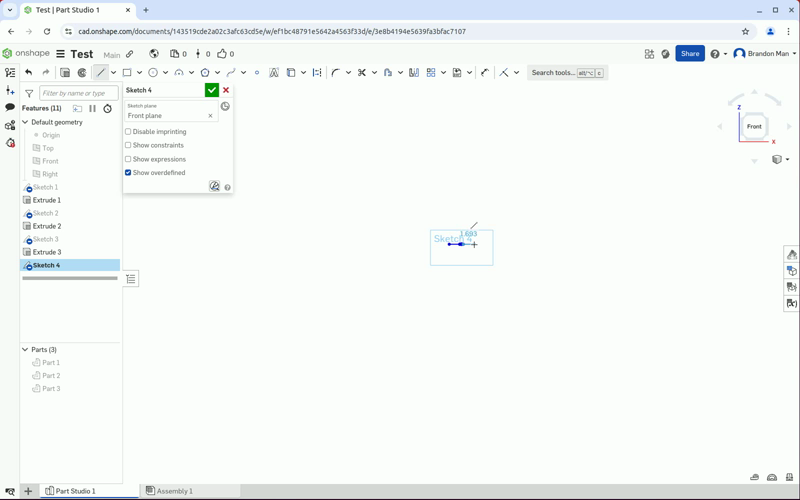
mouse_move(474, 182)
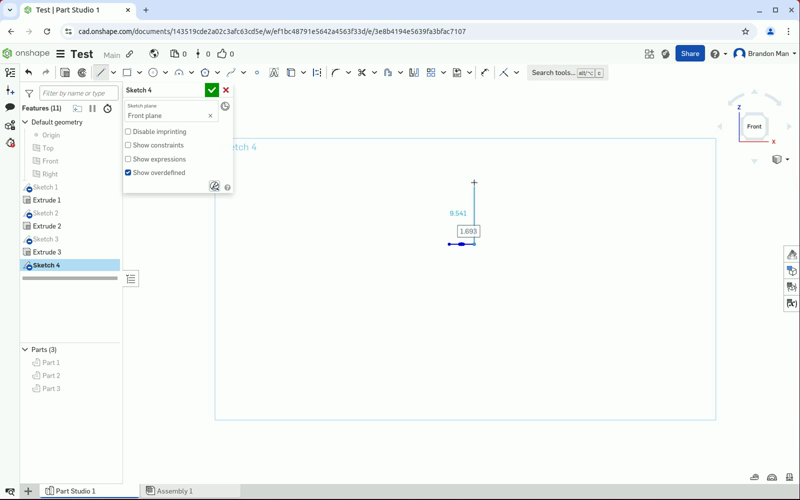
click(474, 182)
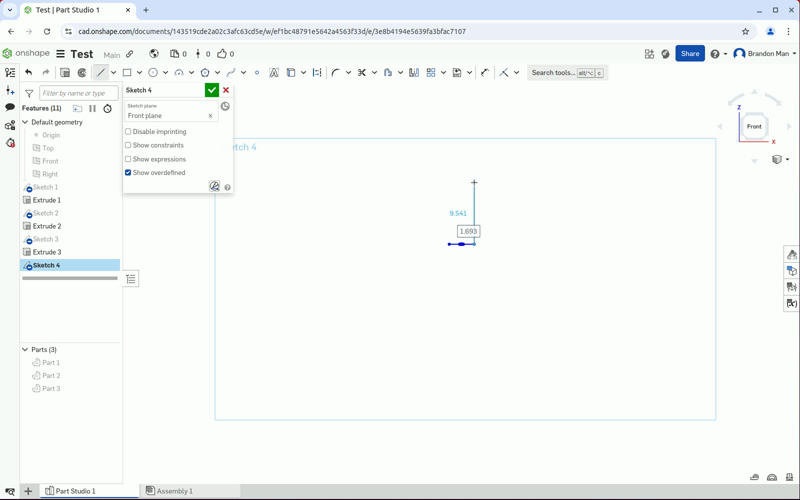
key_up(shift)
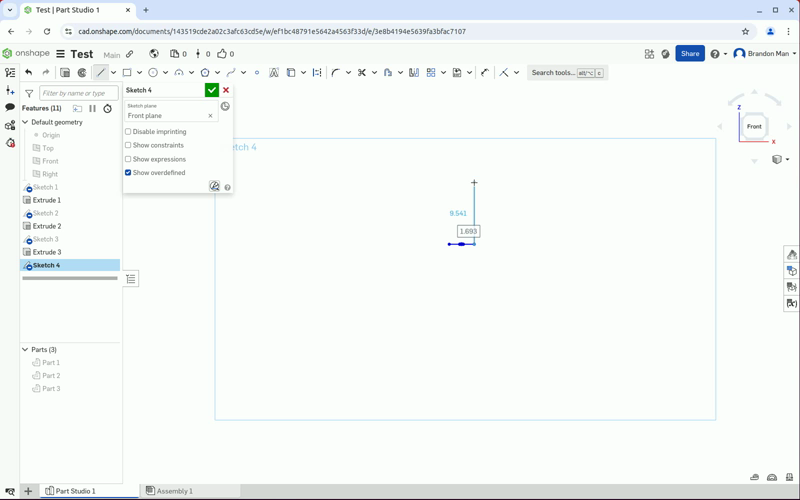
key(esc)
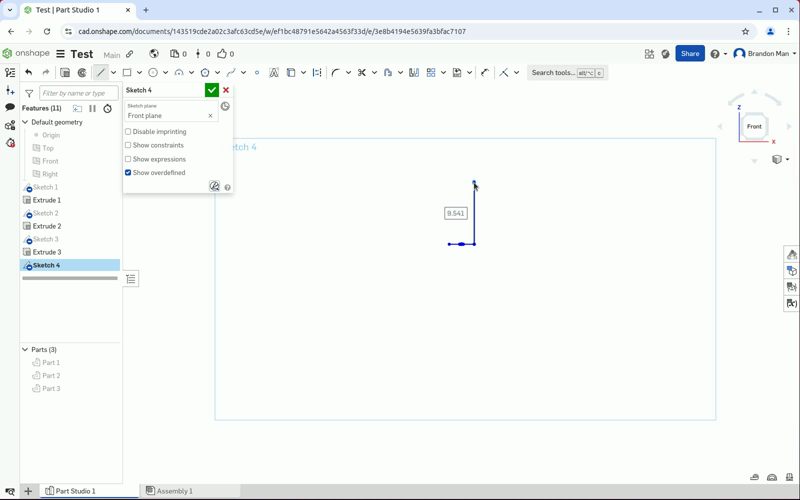
key(a)
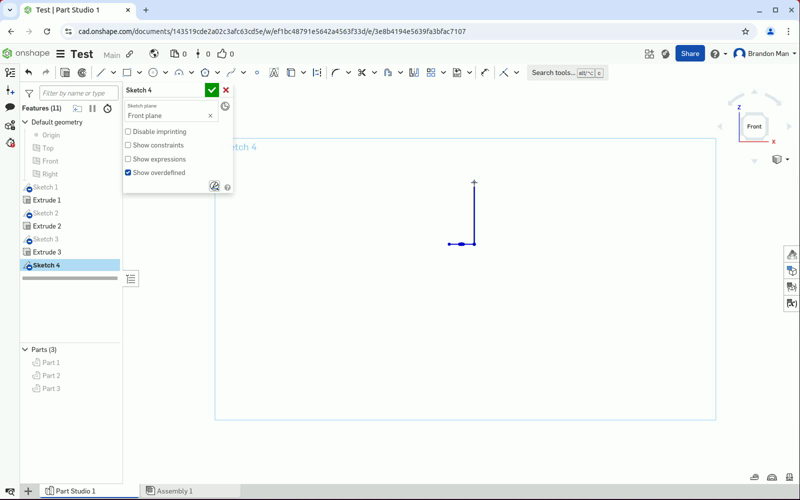
mouse_move(474, 182)
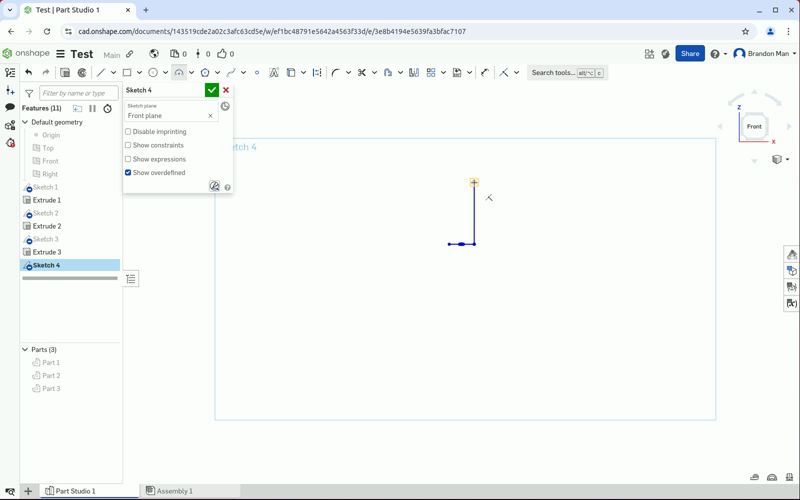
click(474, 182)
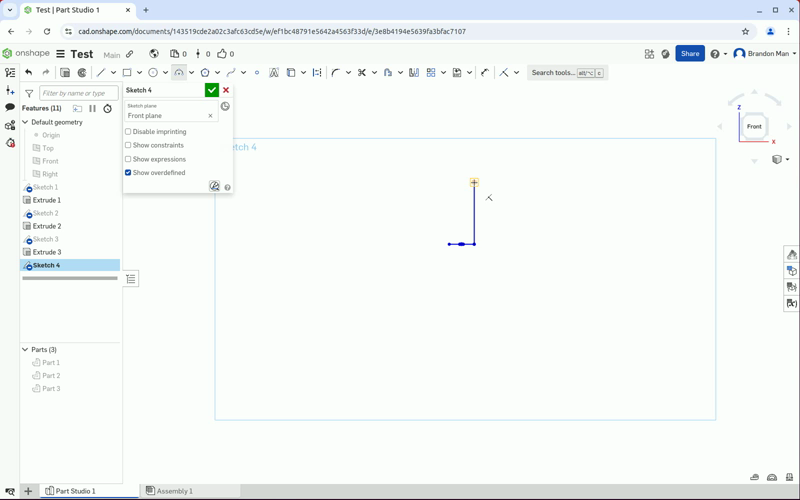
key_down(shift)
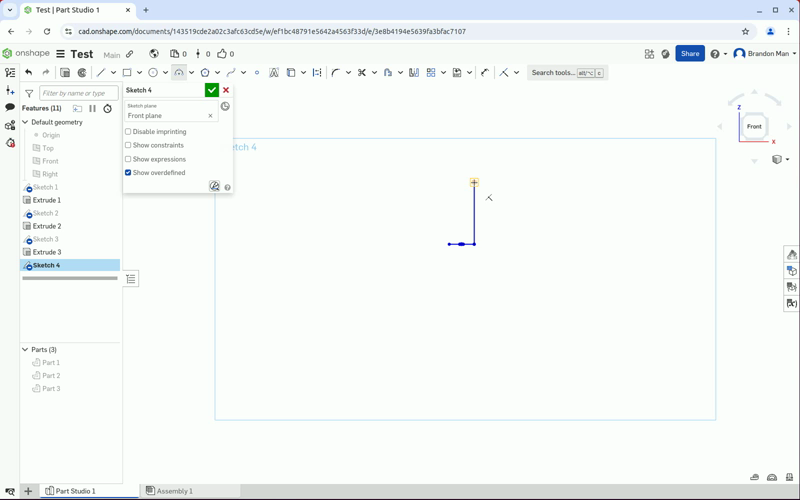
mouse_move(449, 182)
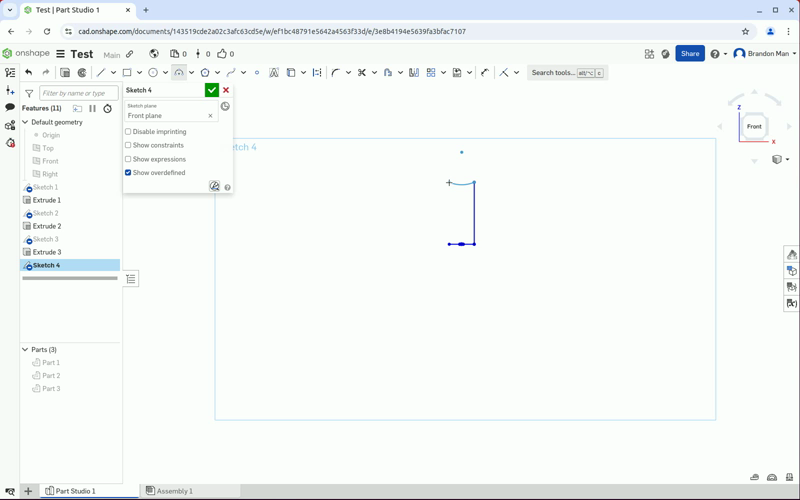
click(449, 182)
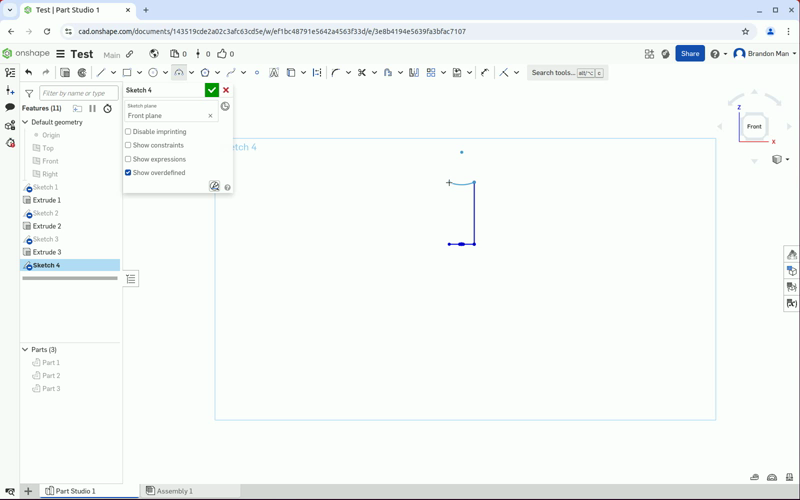
mouse_move(461, 170)
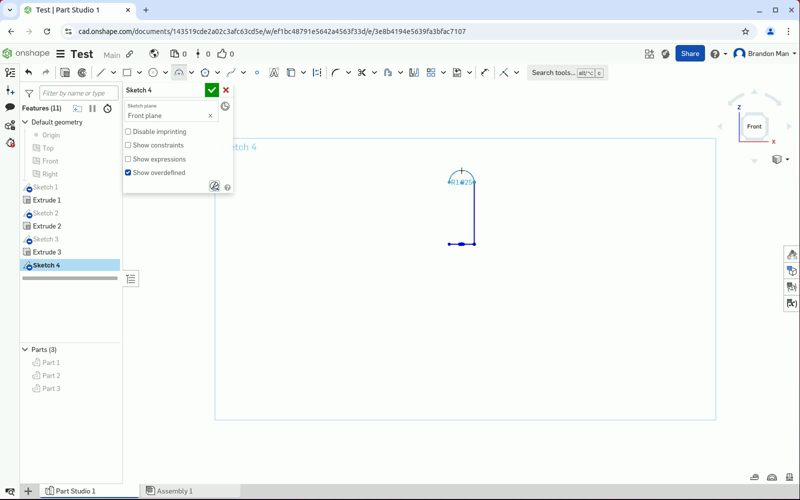
click(461, 170)
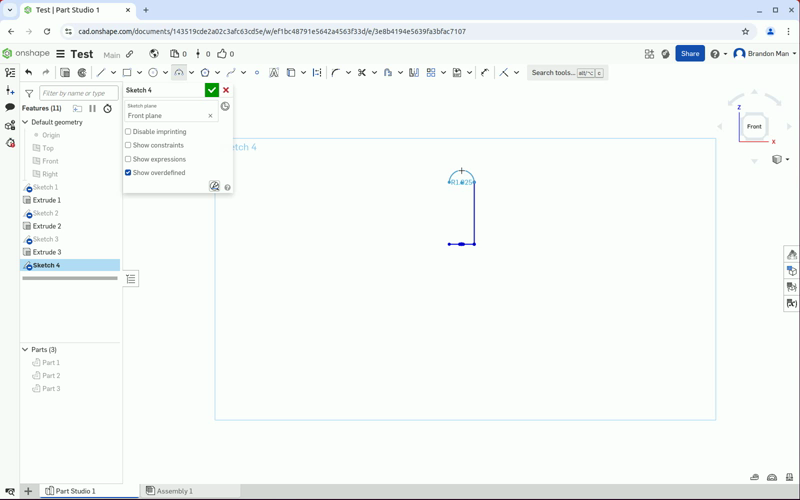
key_up(shift)
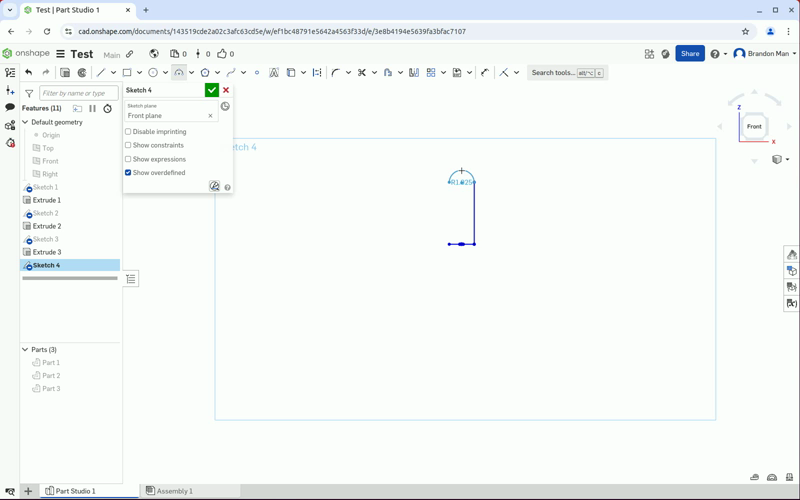
key(esc)
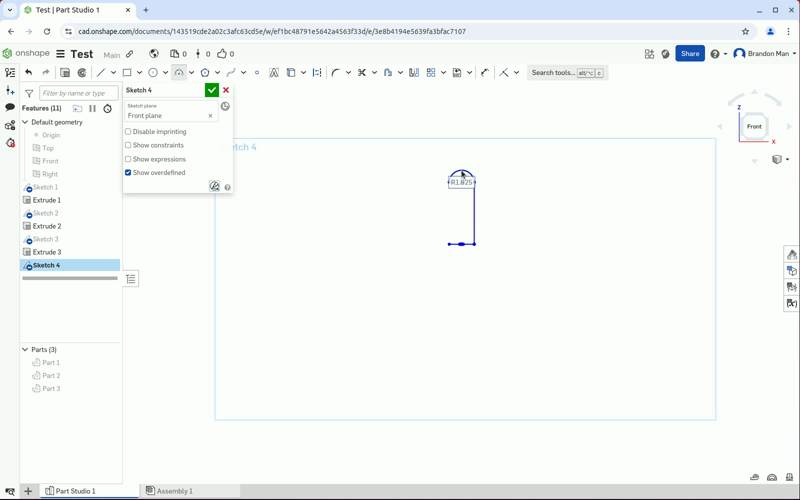
key(l)
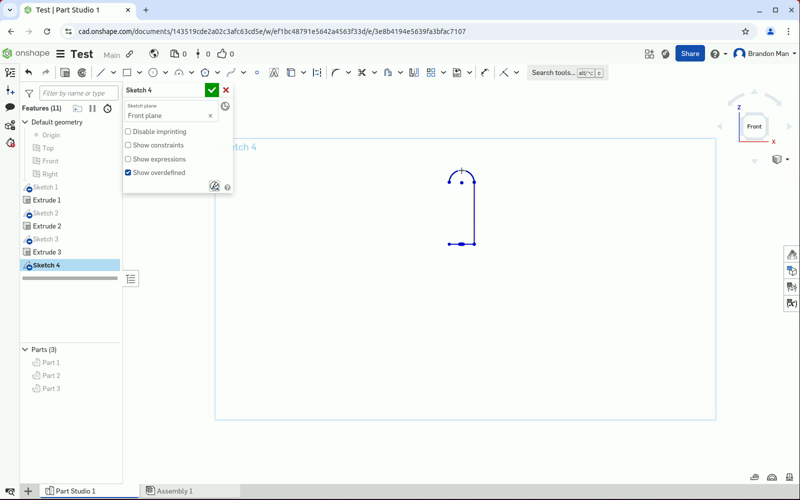
mouse_move(449, 182)
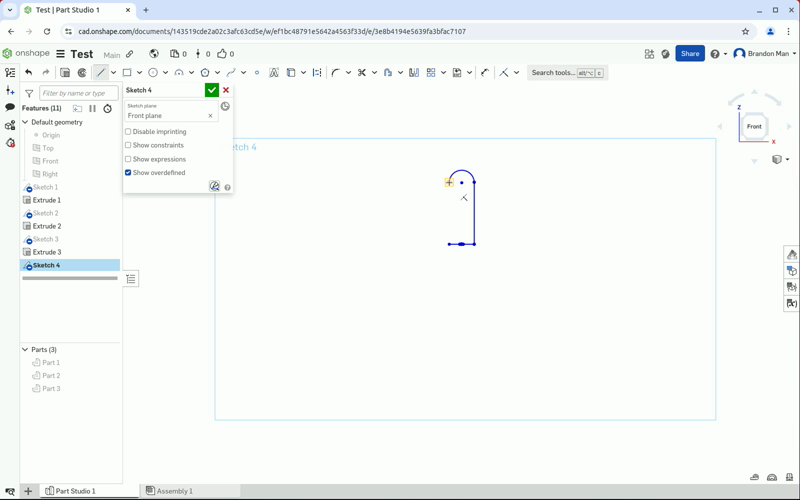
click(449, 182)
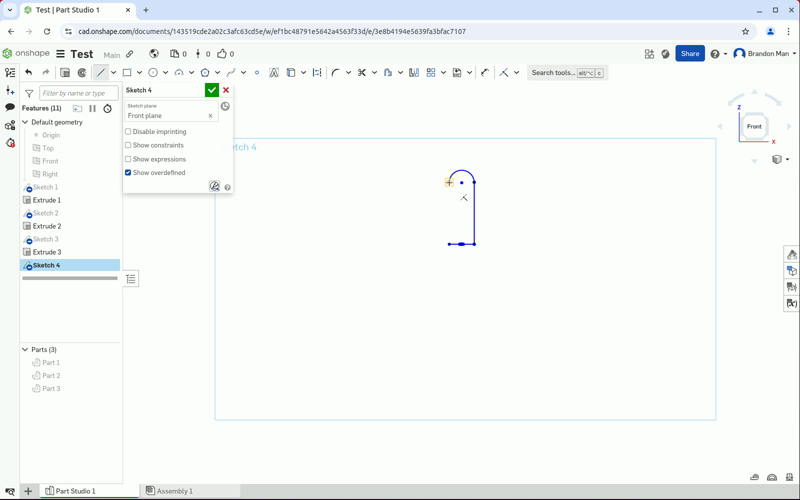
key_down(shift)
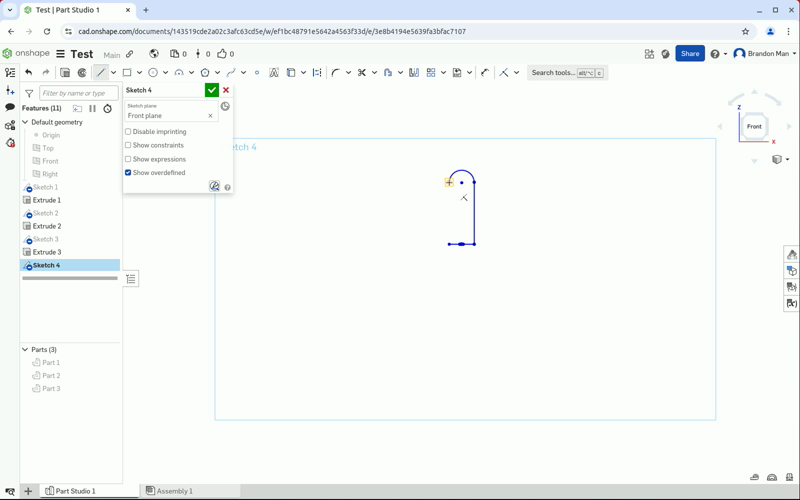
mouse_move(449, 244)
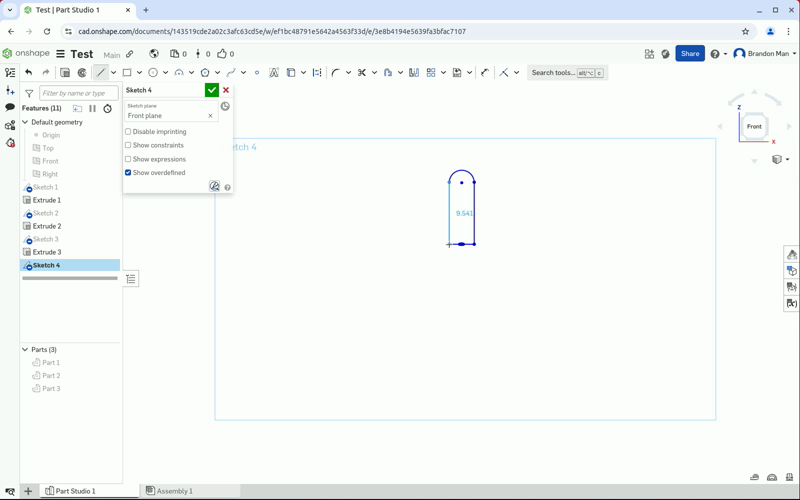
key_up(shift)
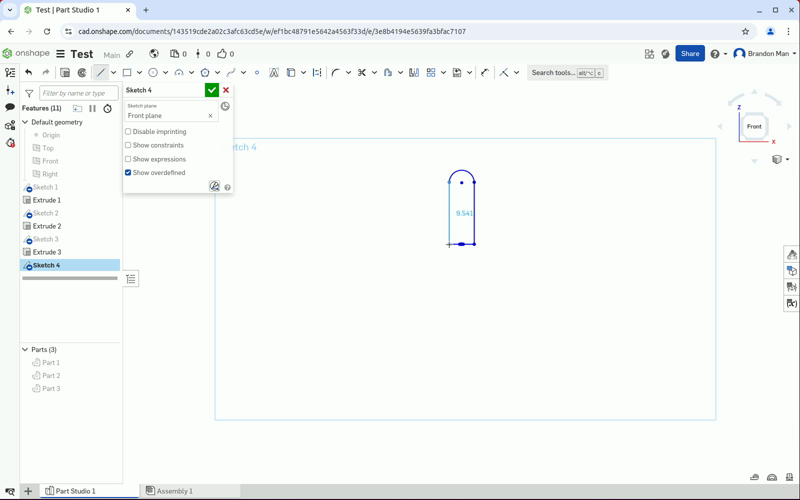
click(449, 244)
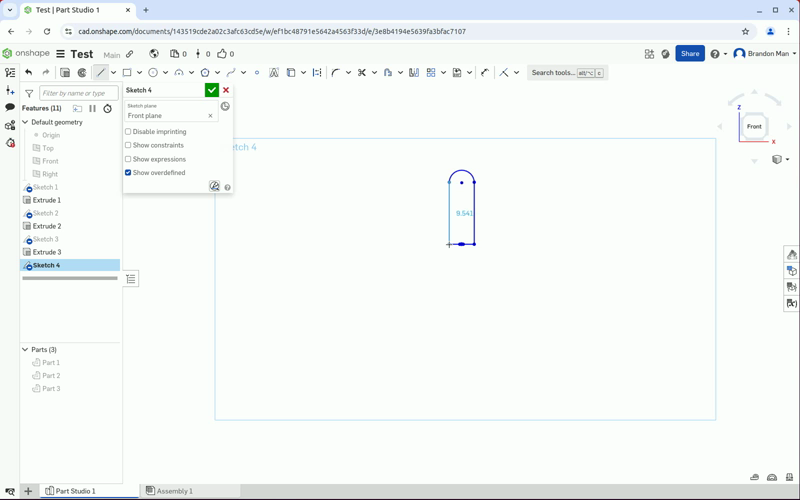
key(esc)
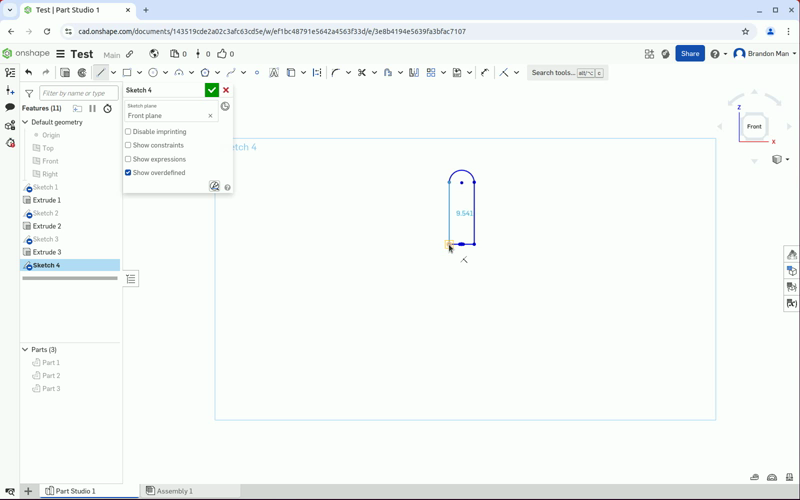
key(c)
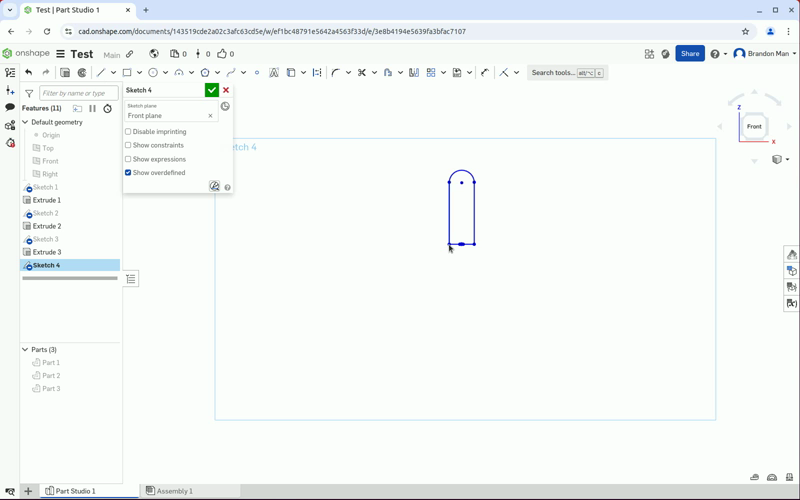
key_down(shift)
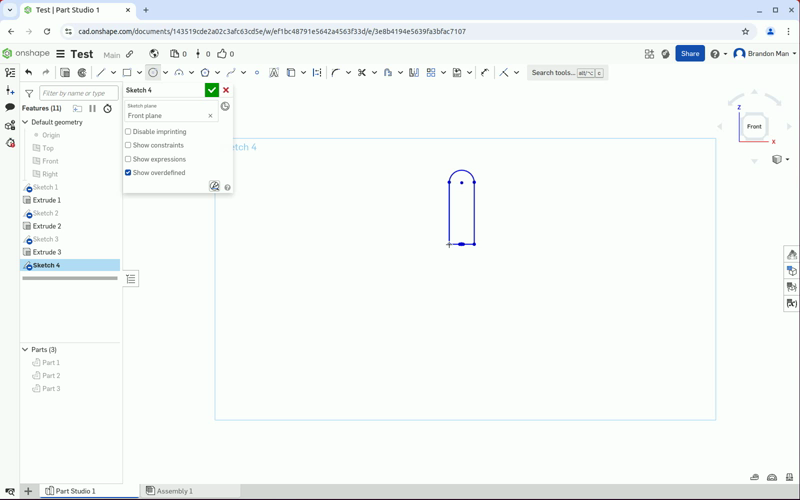
mouse_move(461, 213)
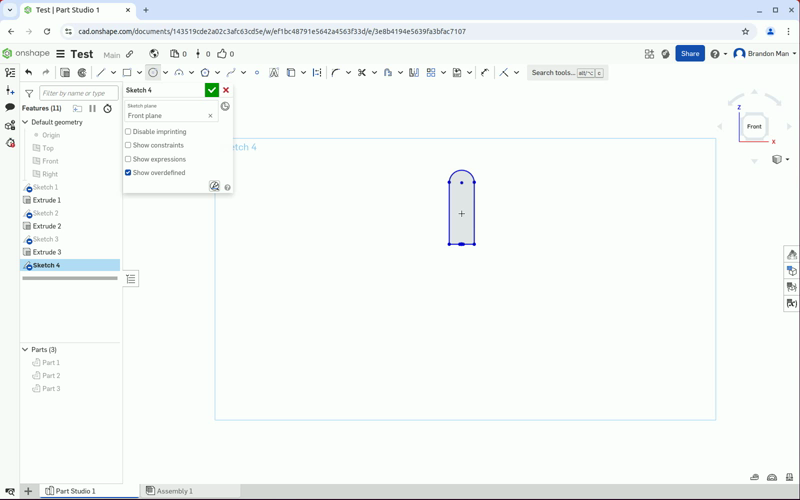
click(461, 213)
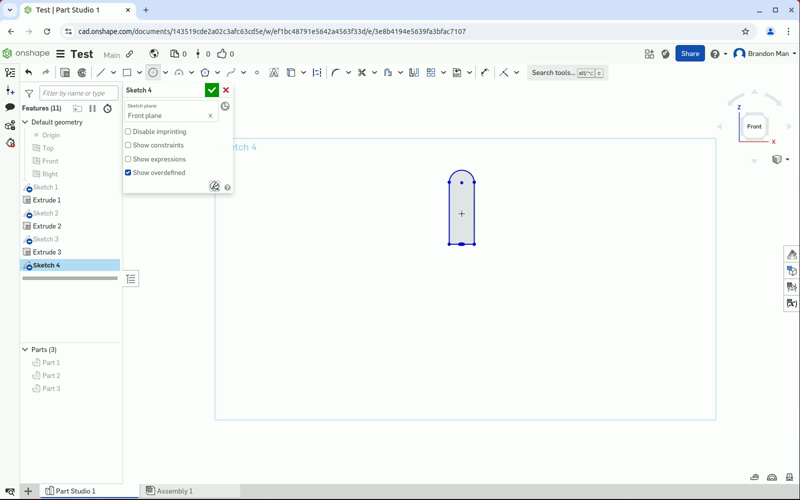
key_up(shift)
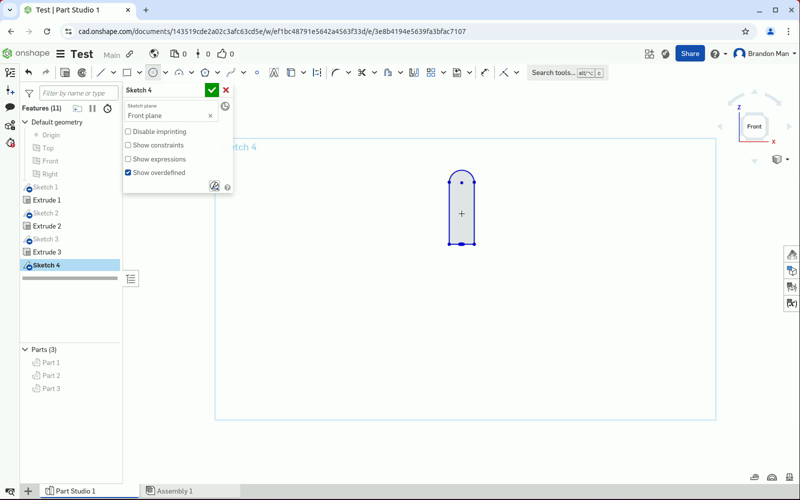
mouse_move(463, 213)
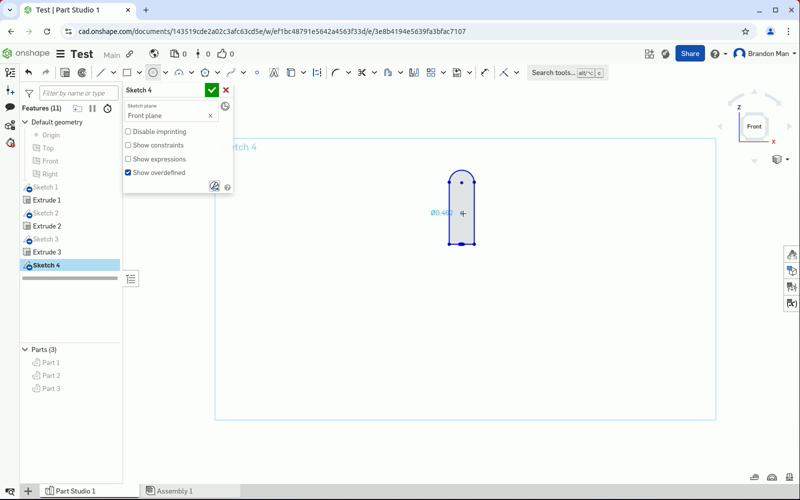
scroll(6)
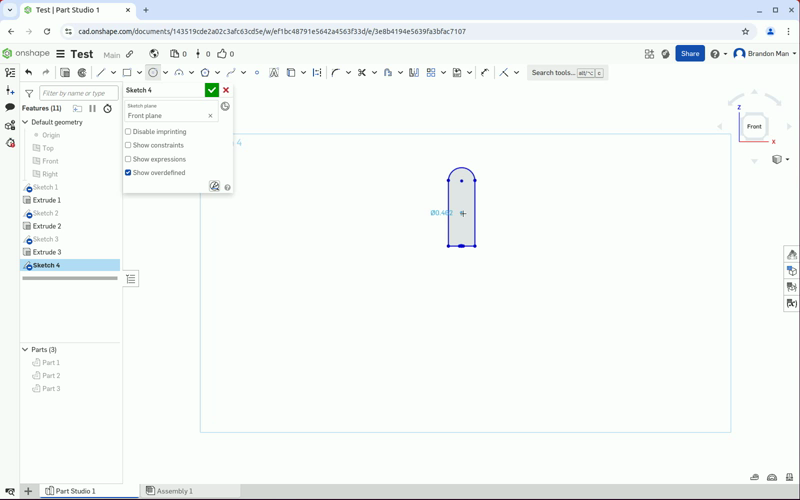
scroll(6)
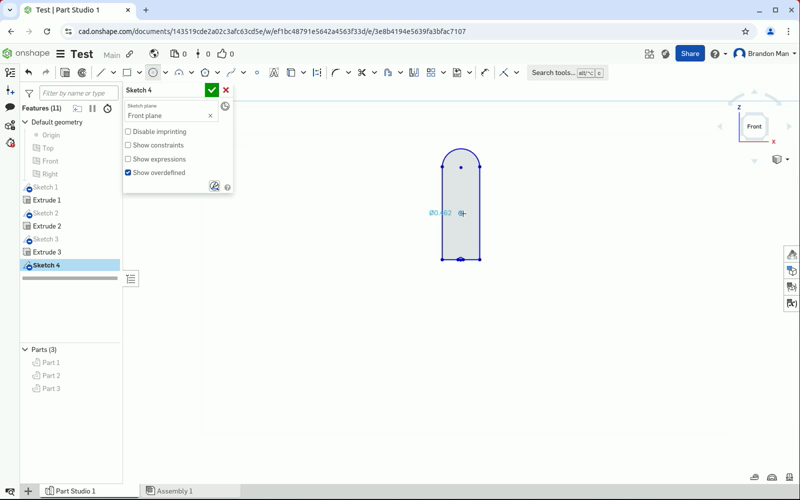
scroll(6)
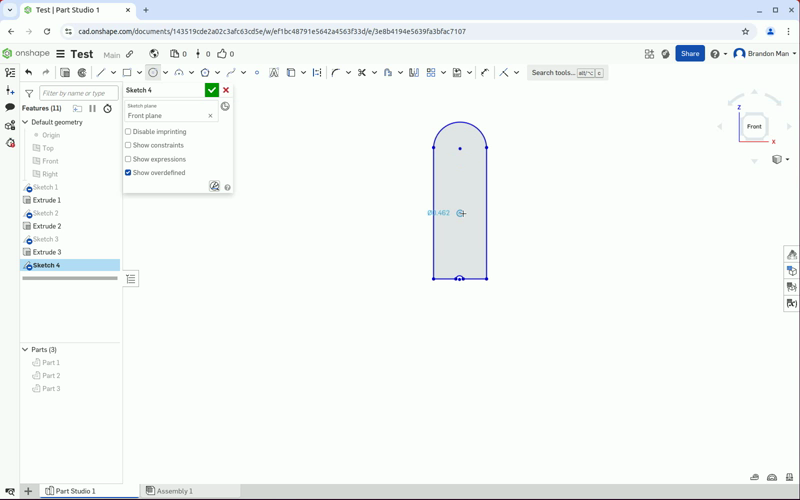
scroll(6)
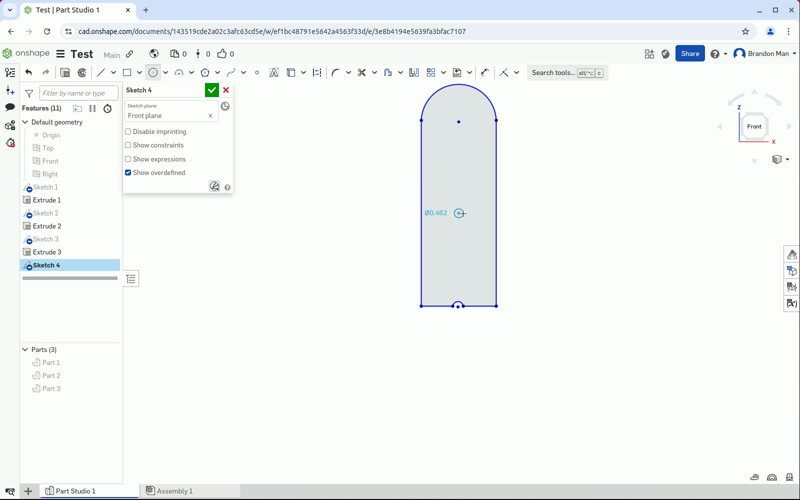
scroll(6)
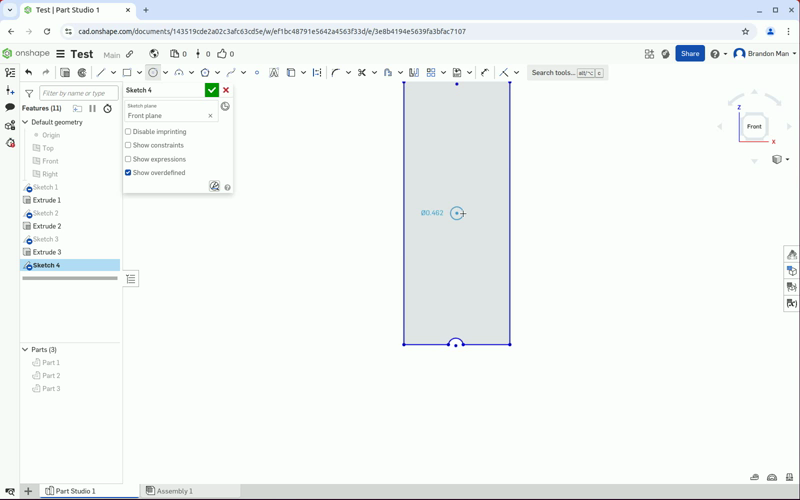
scroll(6)
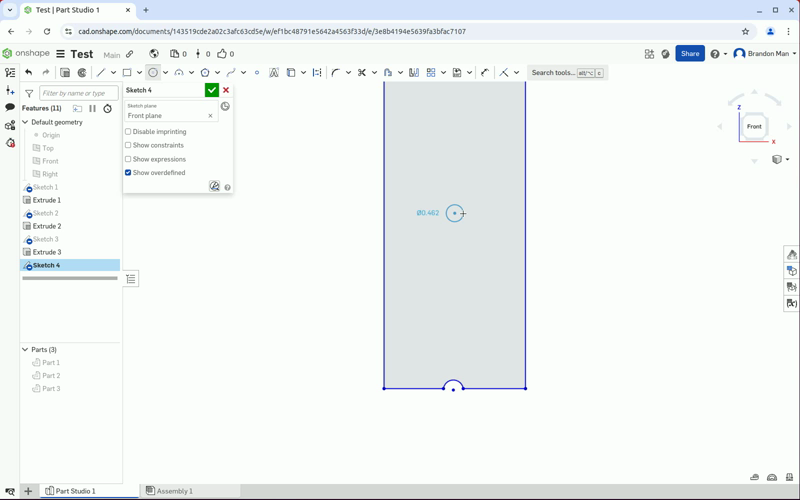
scroll(6)
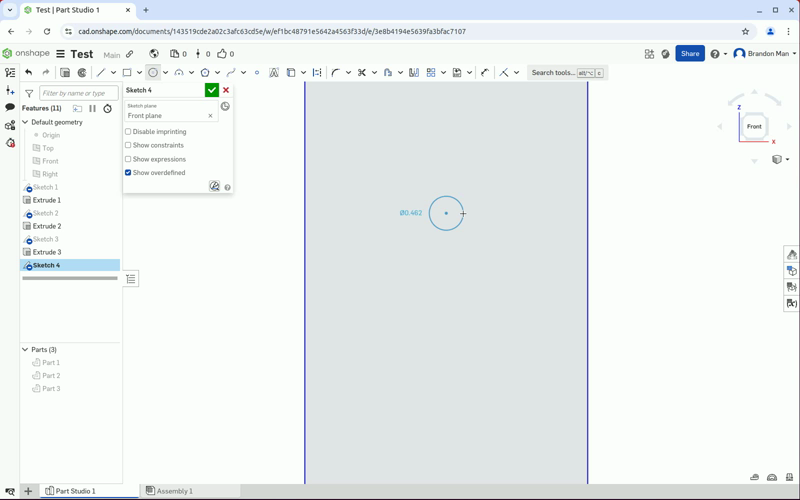
click(463, 213)
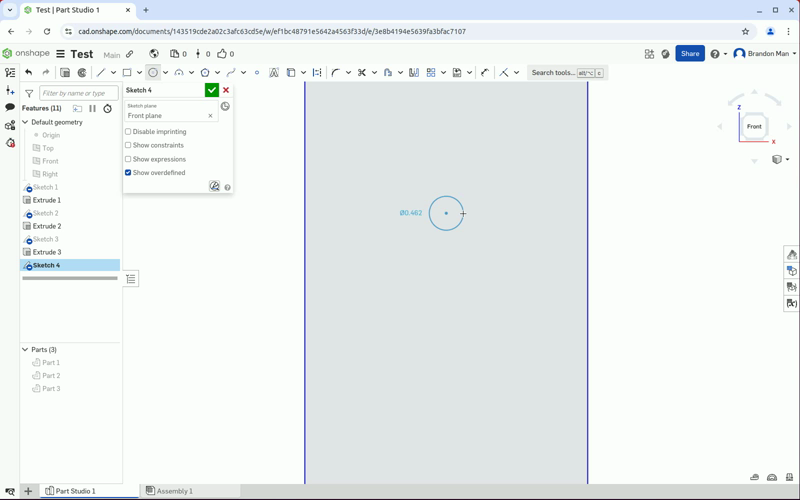
scroll(-6)
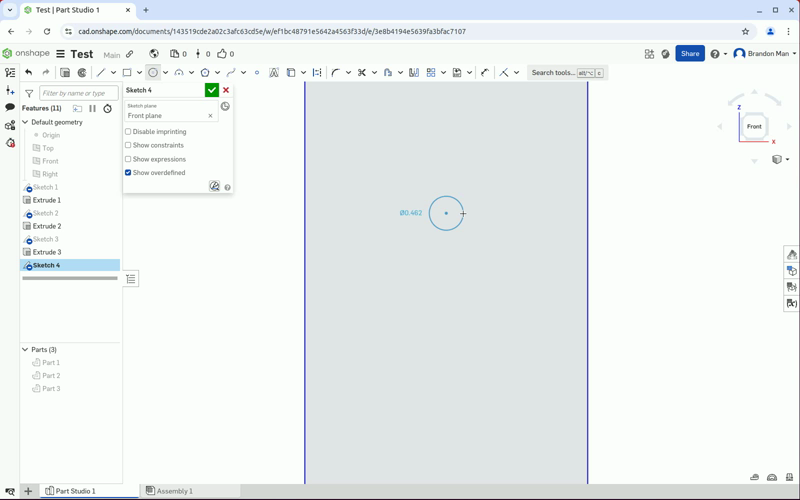
scroll(-6)
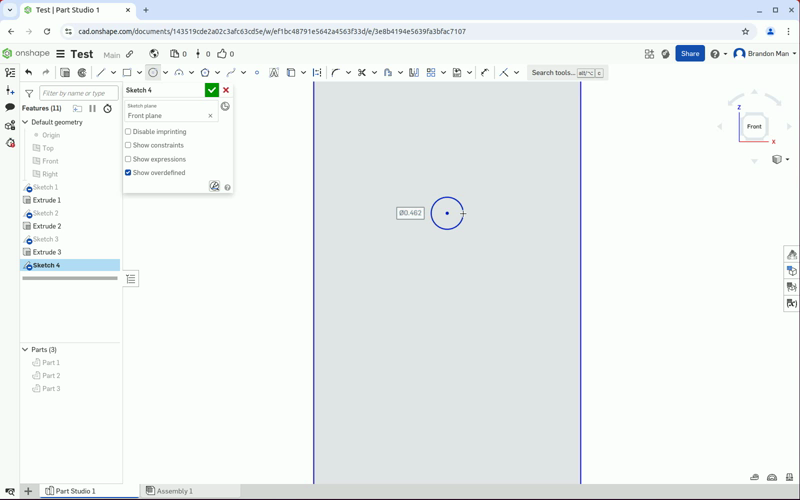
scroll(-6)
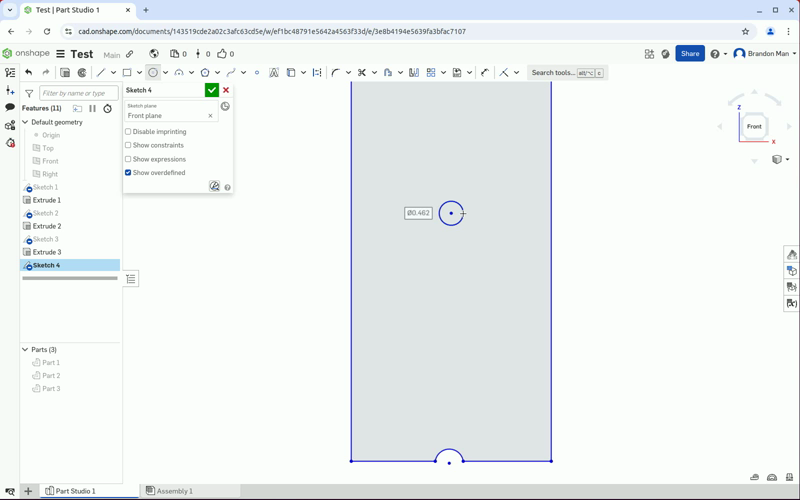
scroll(-6)
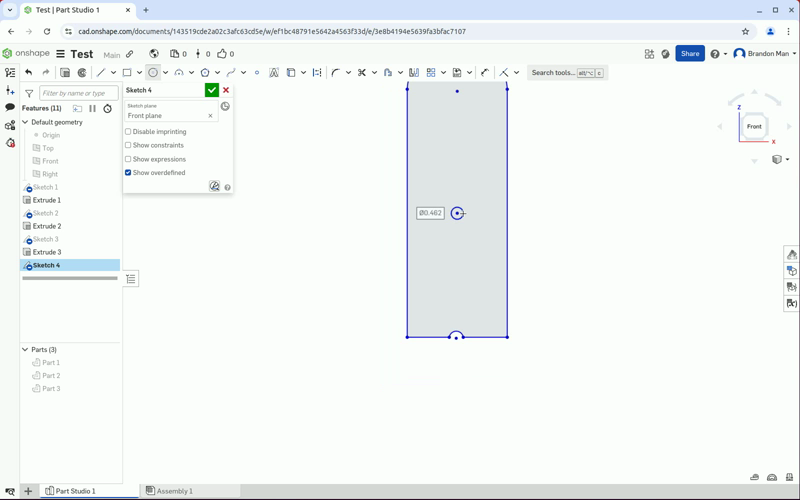
scroll(-6)
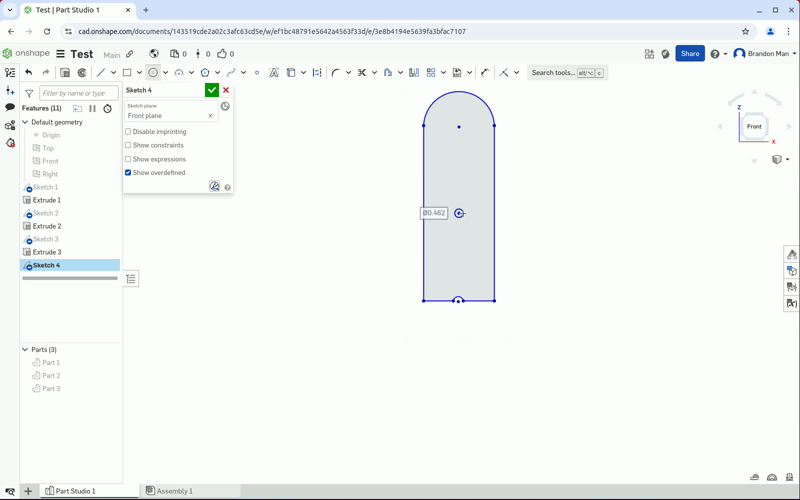
scroll(-6)
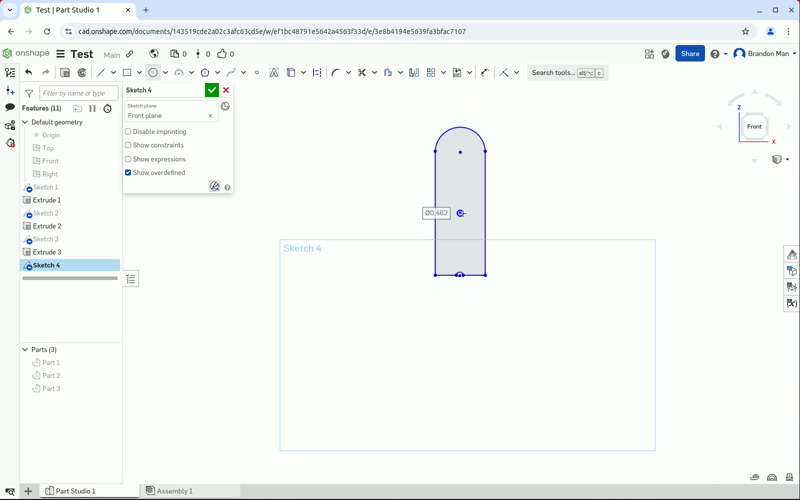
scroll(-6)
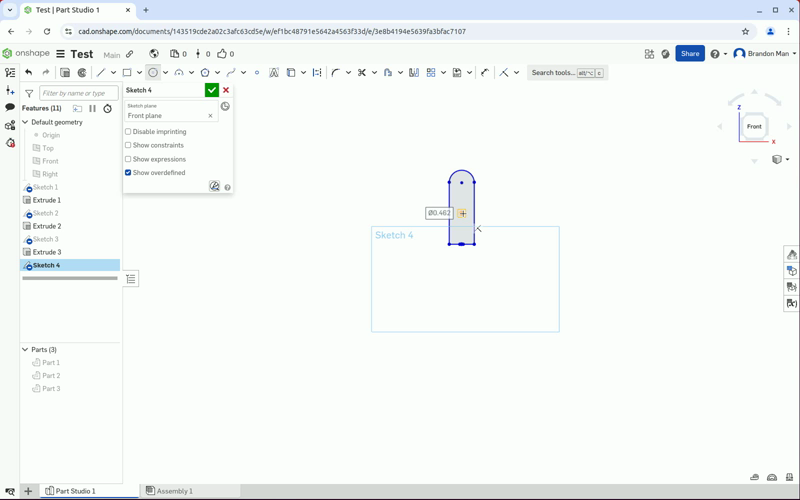
key(esc)
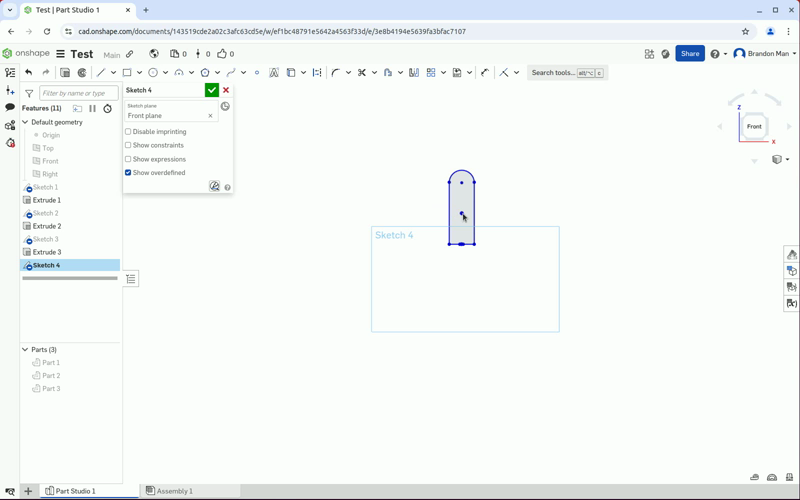
key(c)
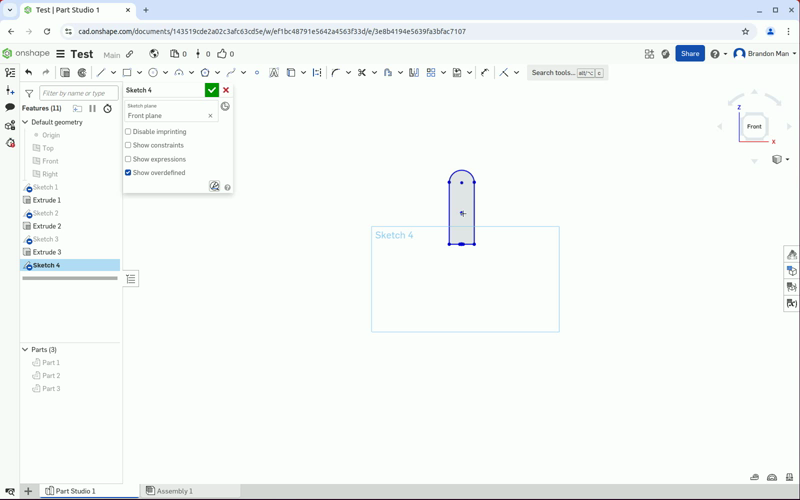
key_down(shift)
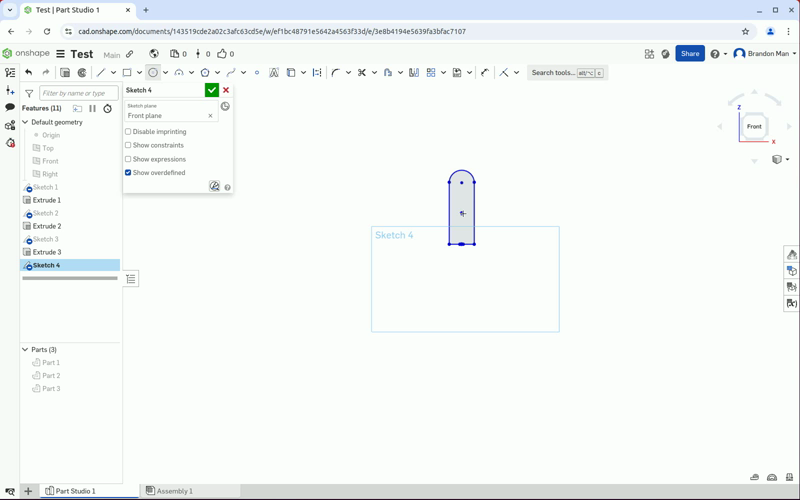
mouse_move(461, 182)
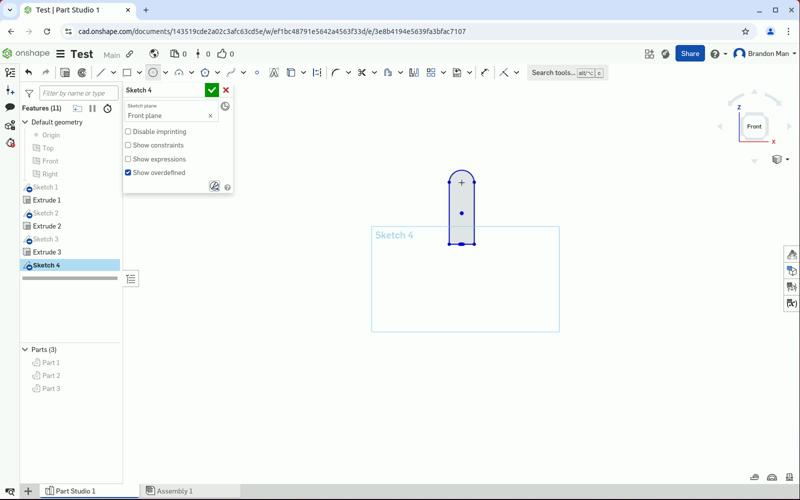
click(461, 182)
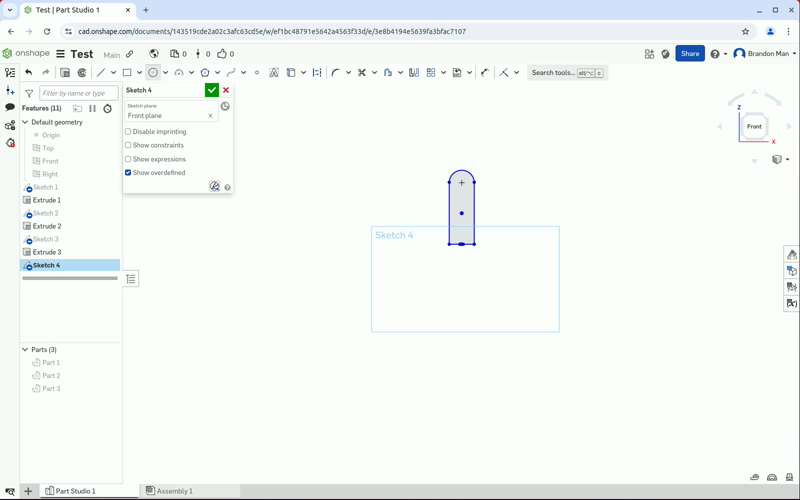
key_up(shift)
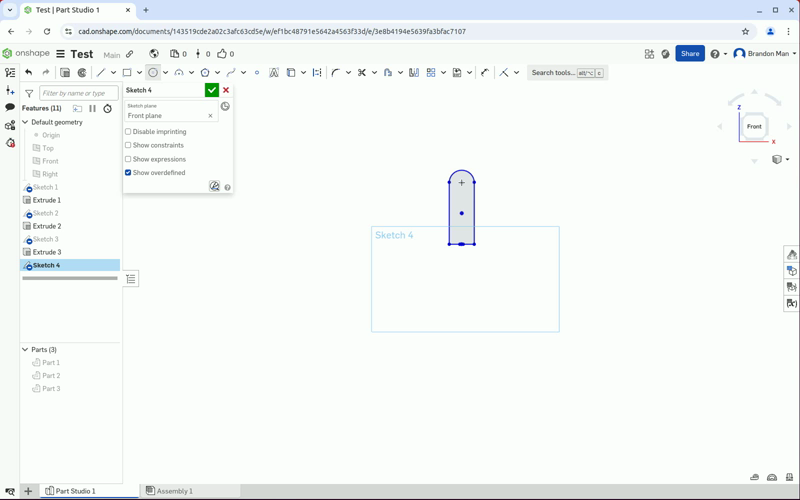
mouse_move(463, 182)
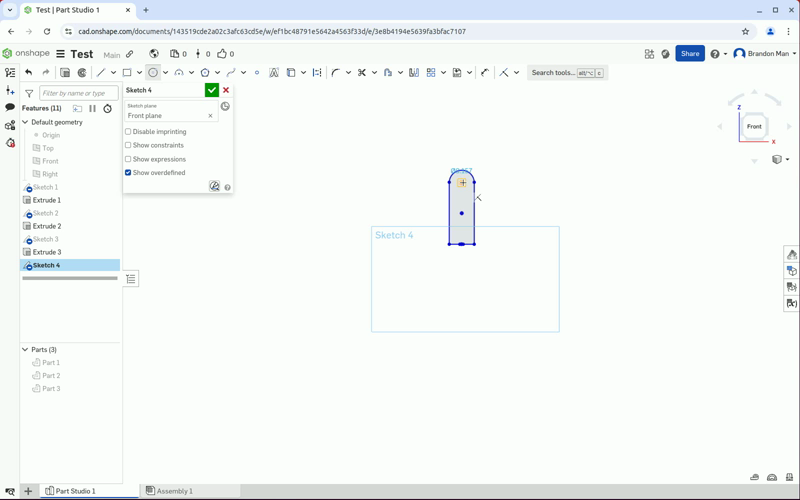
scroll(6)
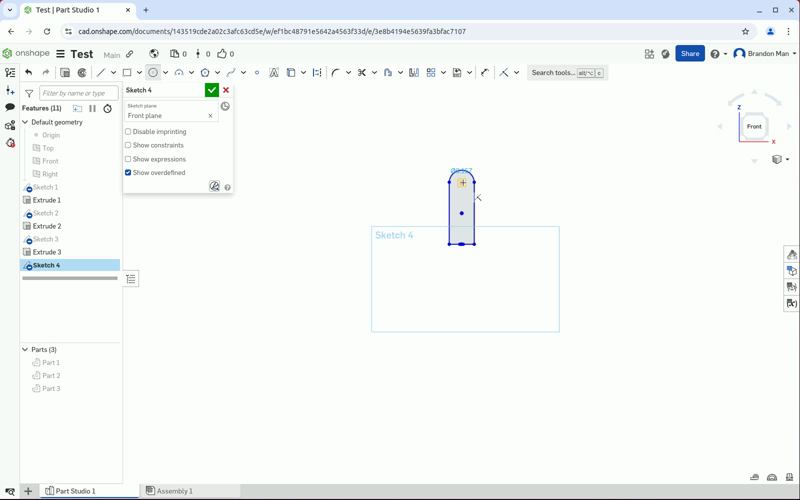
scroll(6)
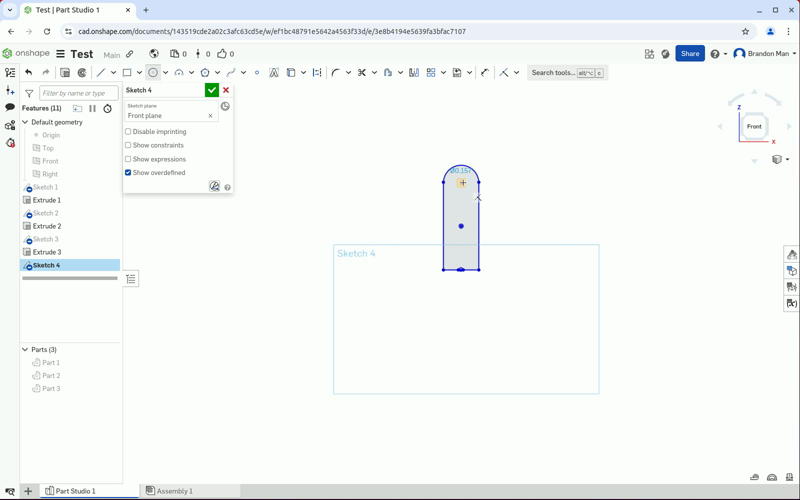
scroll(6)
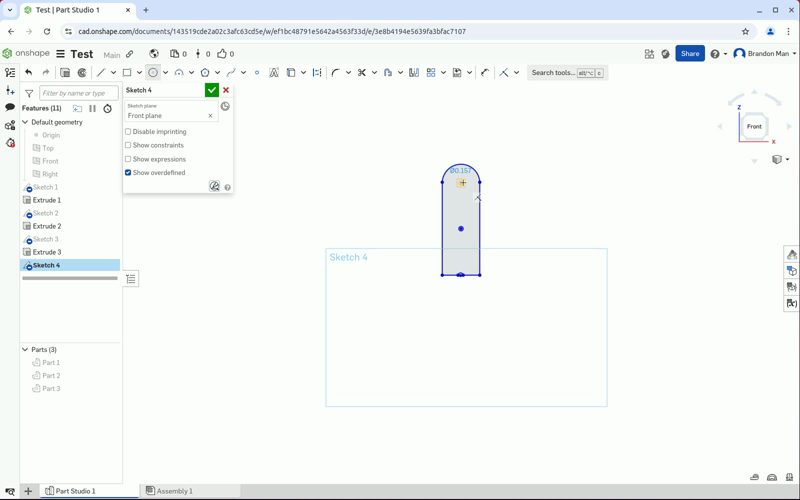
scroll(6)
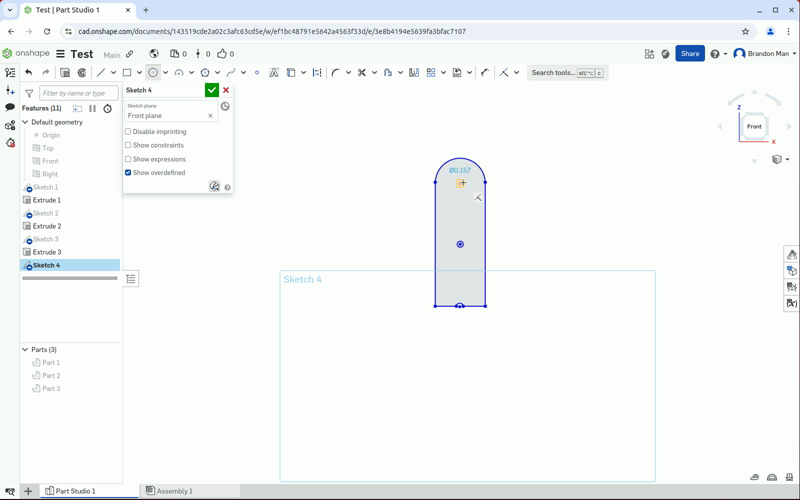
scroll(6)
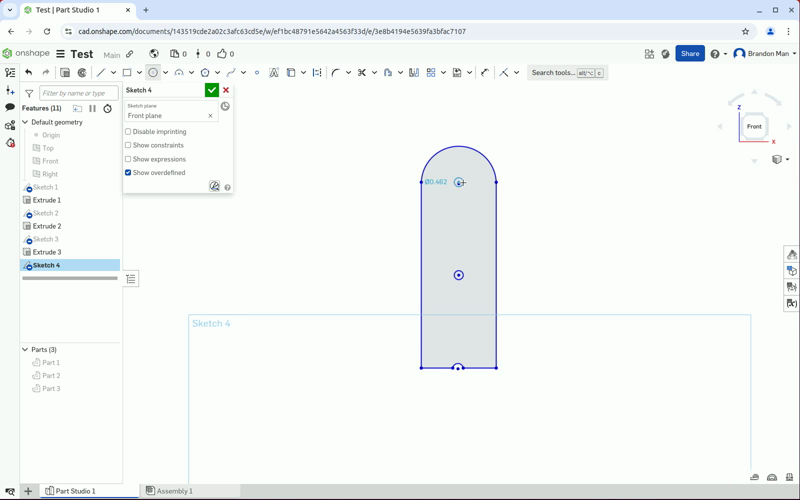
scroll(6)
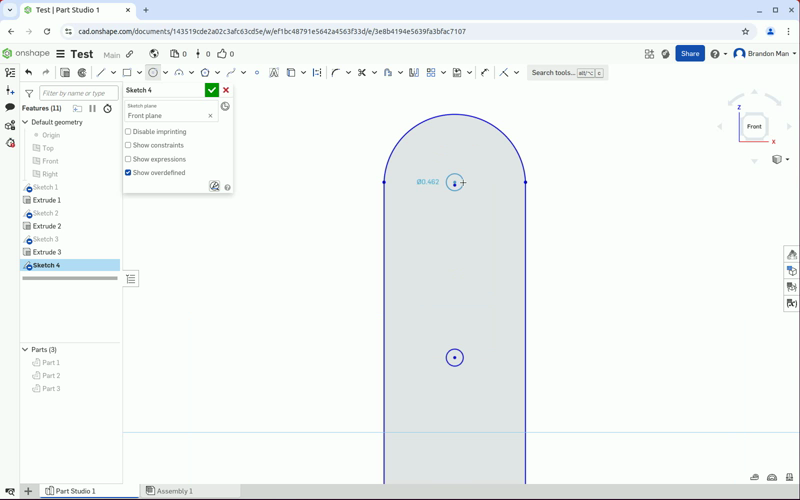
scroll(6)
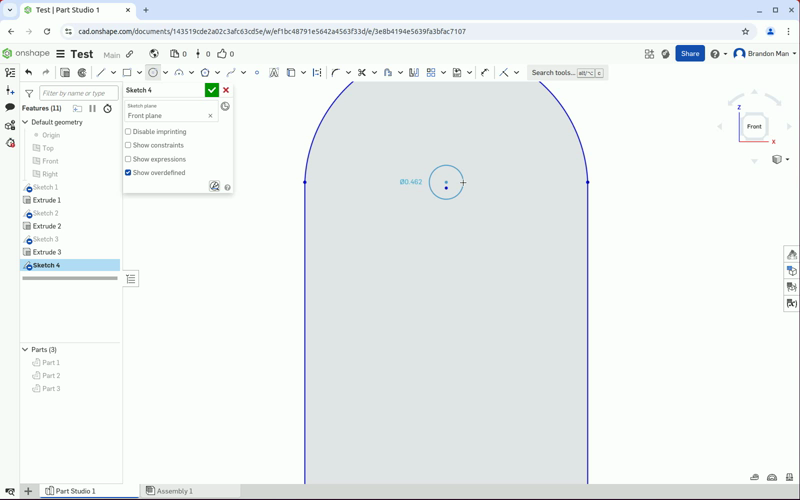
click(463, 182)
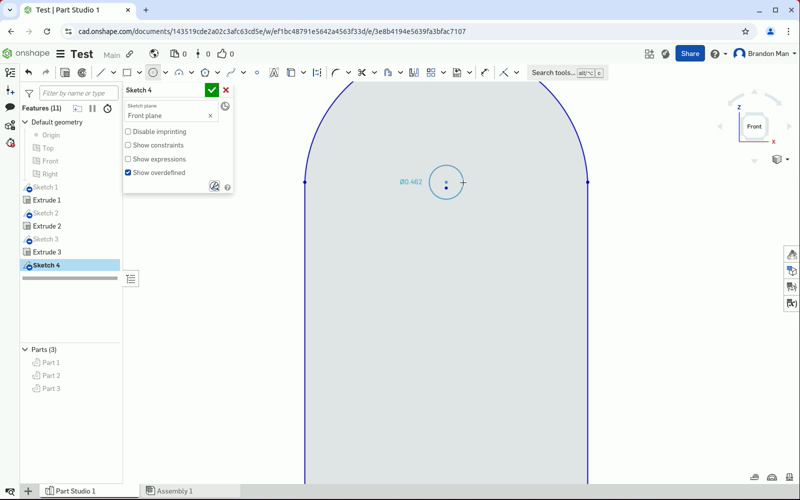
scroll(-6)
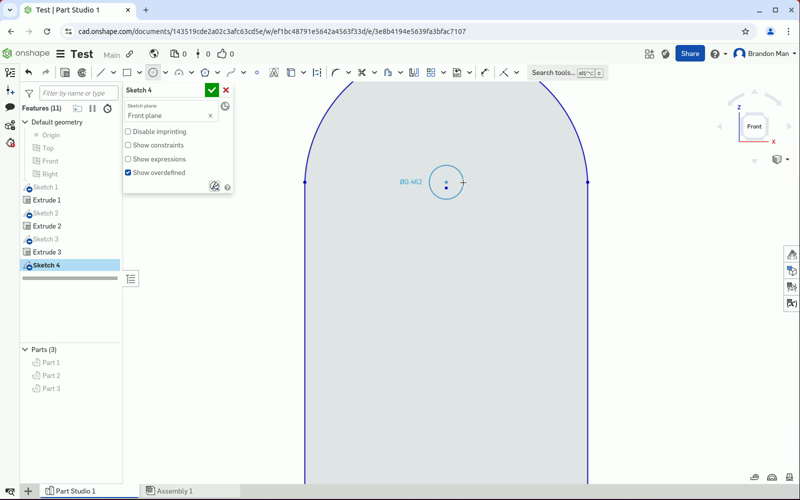
scroll(-6)
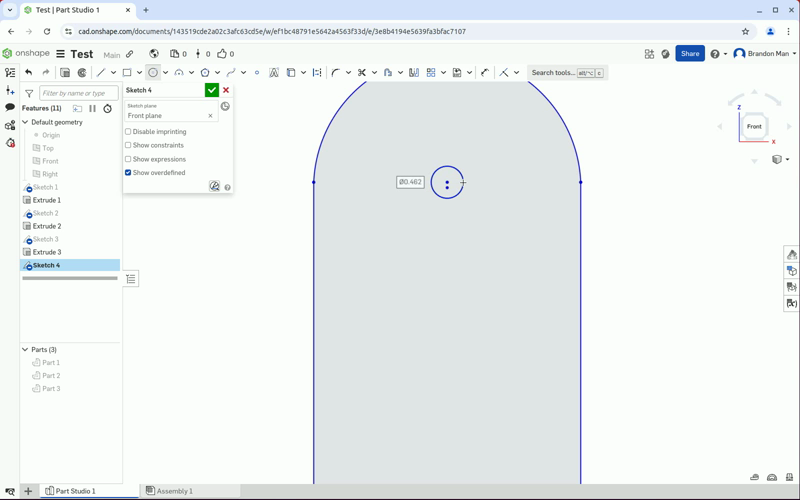
scroll(-6)
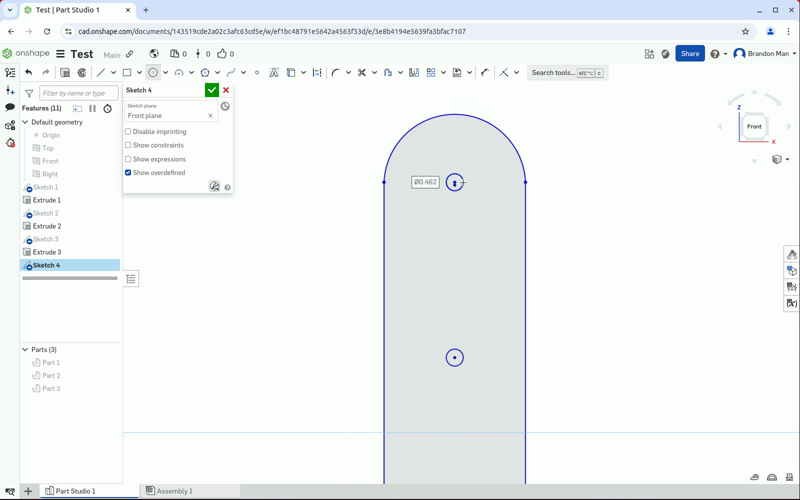
scroll(-6)
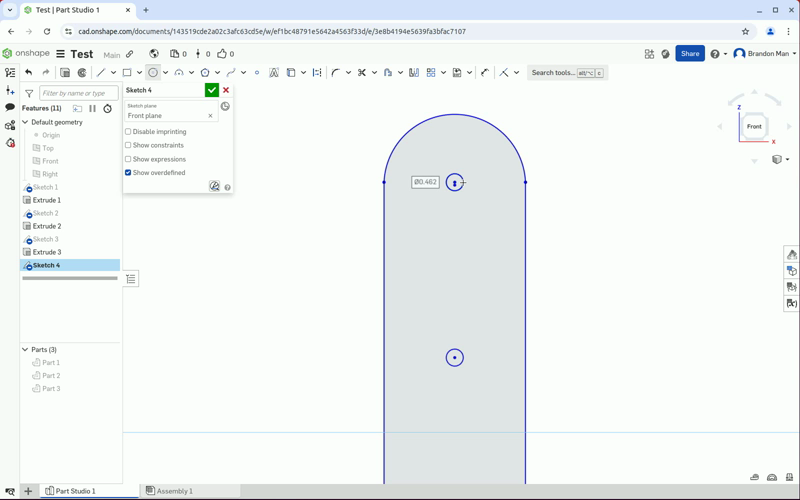
scroll(-6)
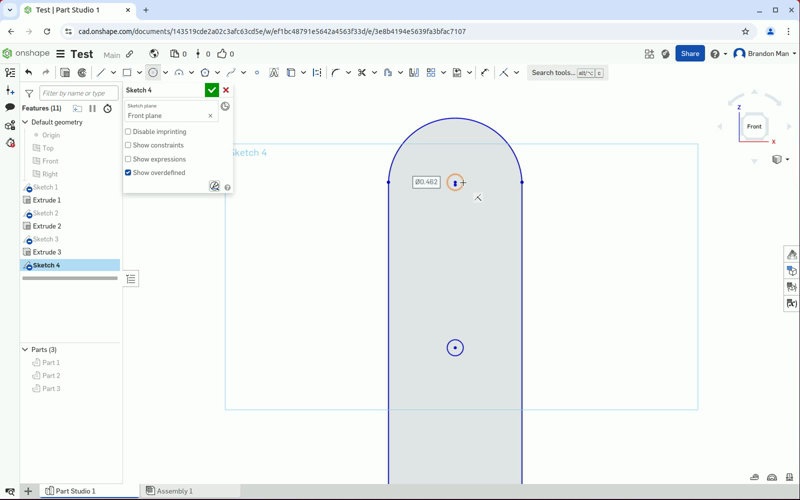
scroll(-6)
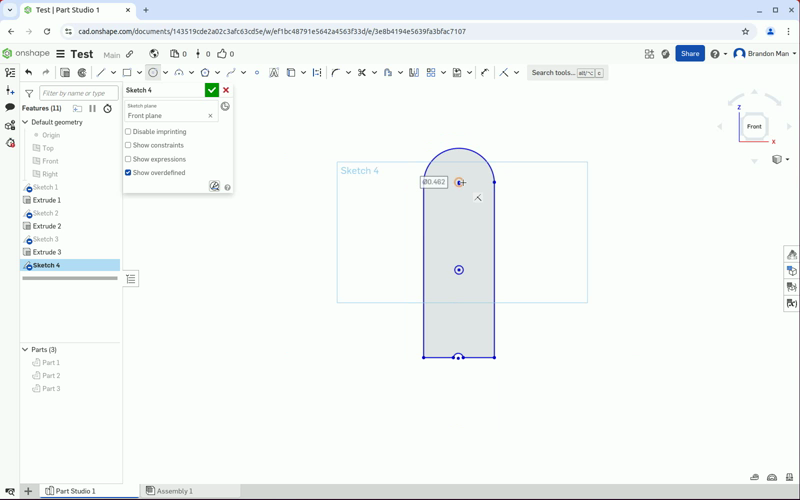
scroll(-6)
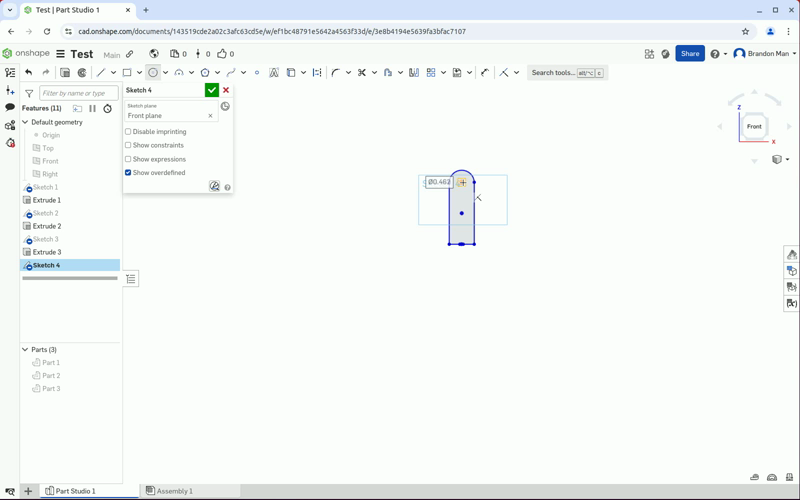
key(esc)
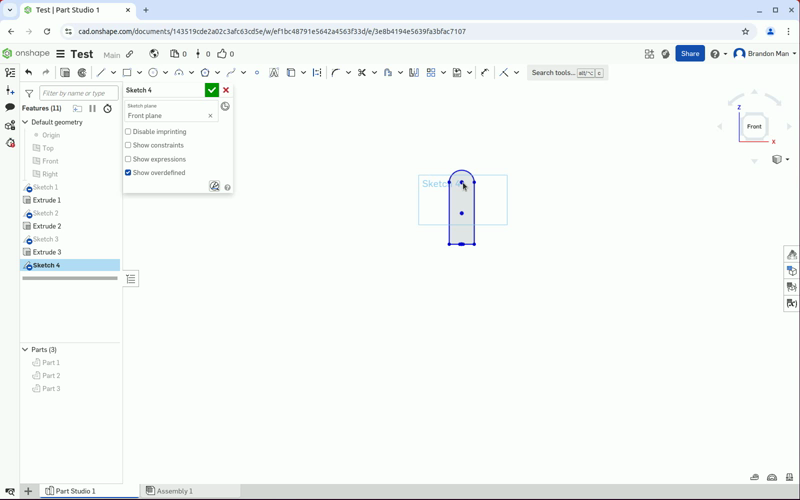
mouse_move(467, 187)
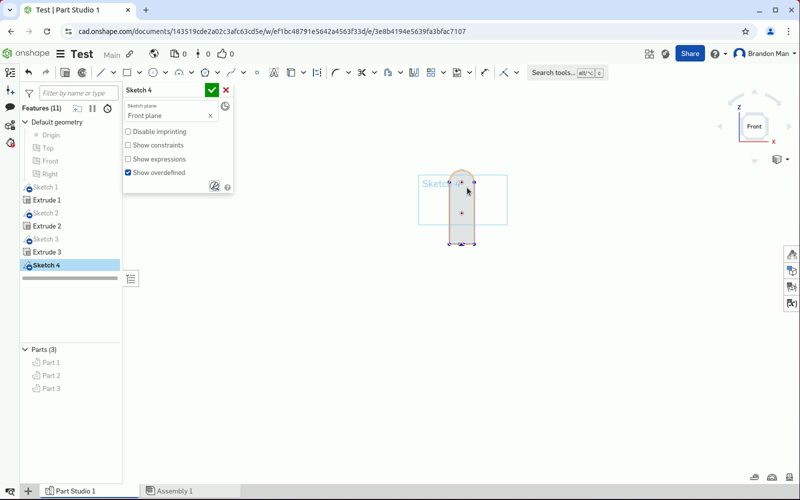
scroll(6)
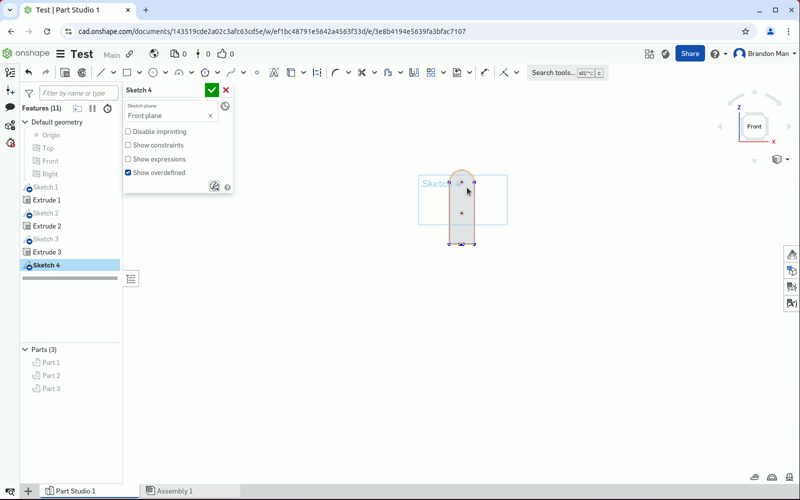
scroll(6)
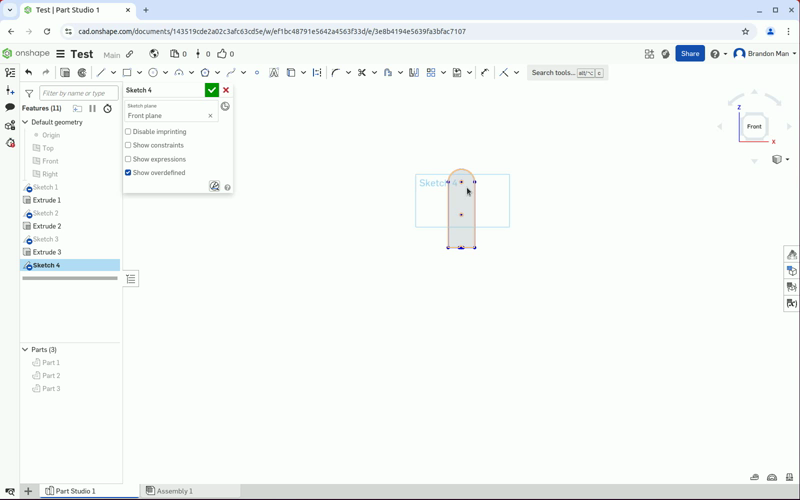
scroll(6)
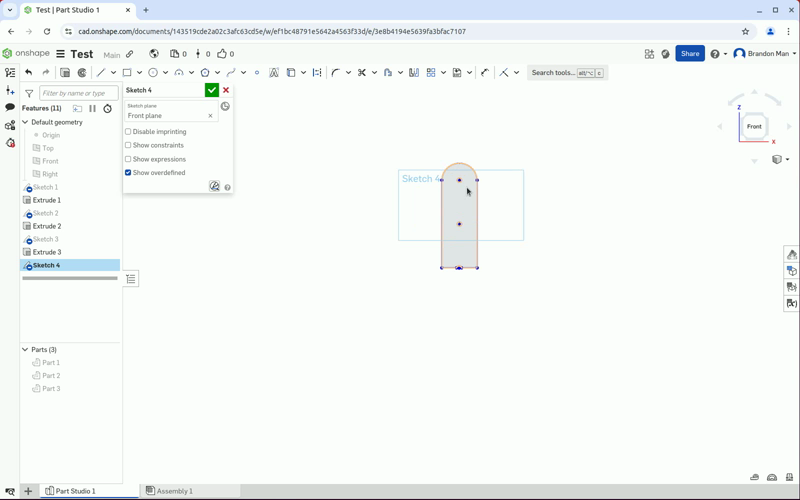
scroll(6)
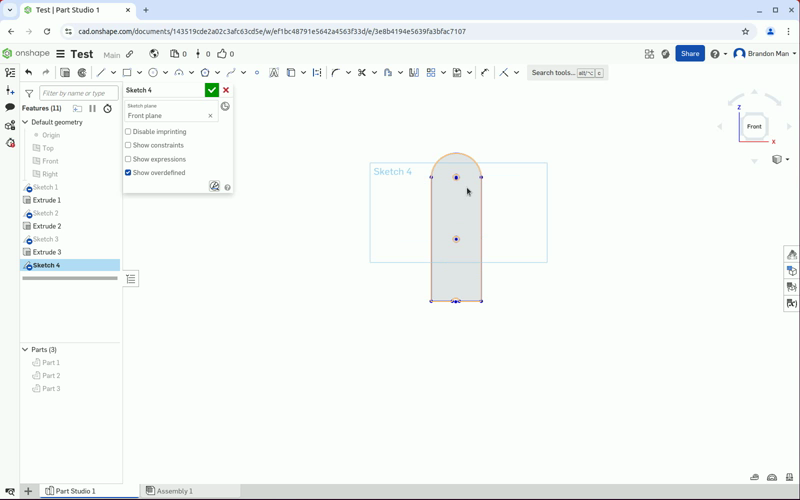
scroll(6)
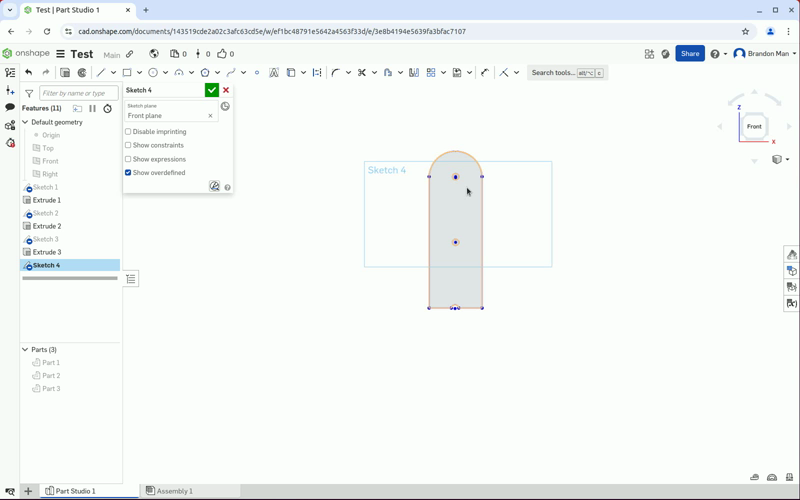
scroll(6)
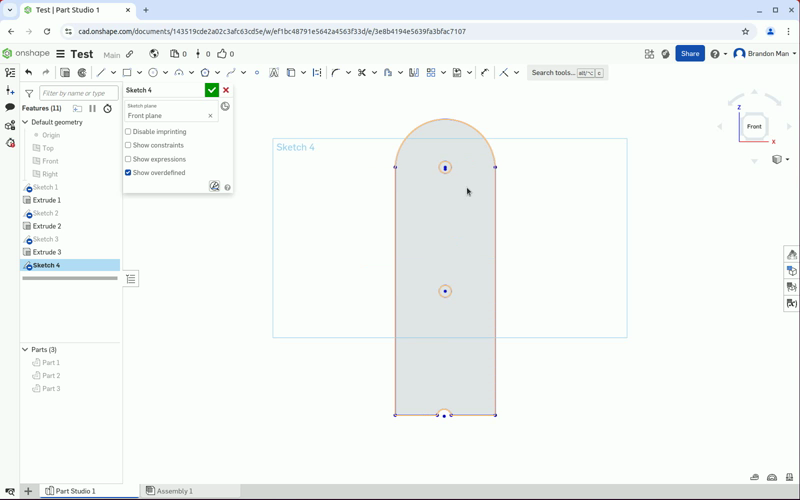
scroll(6)
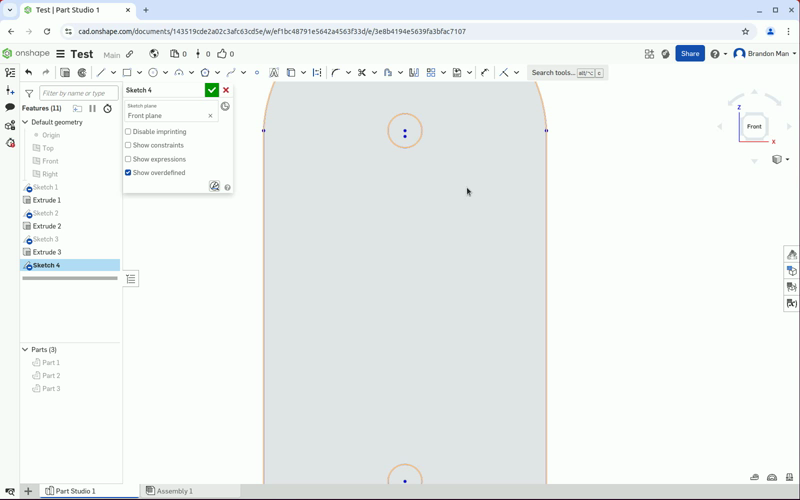
click(467, 187)
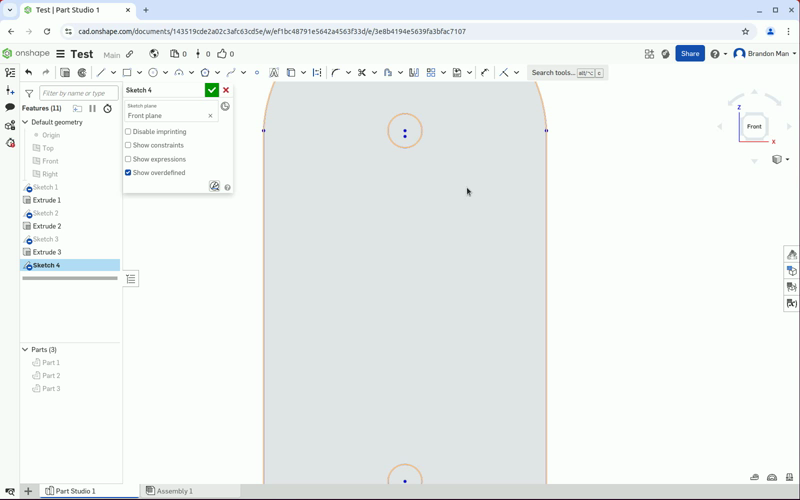
scroll(-6)
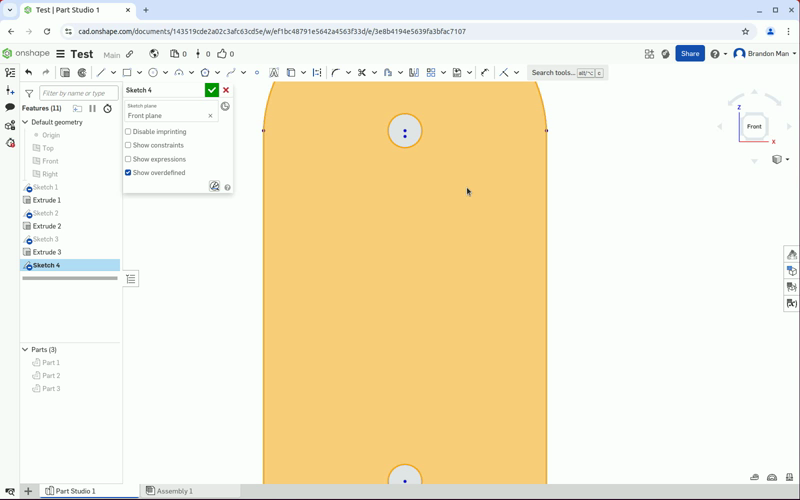
scroll(-6)
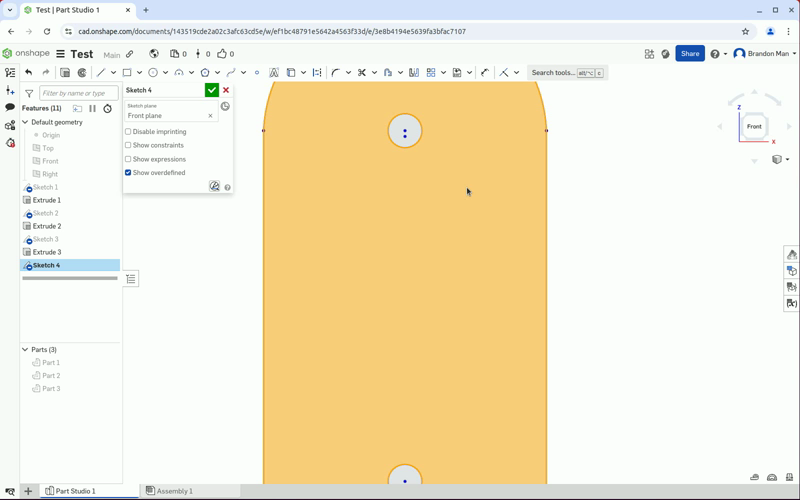
scroll(-6)
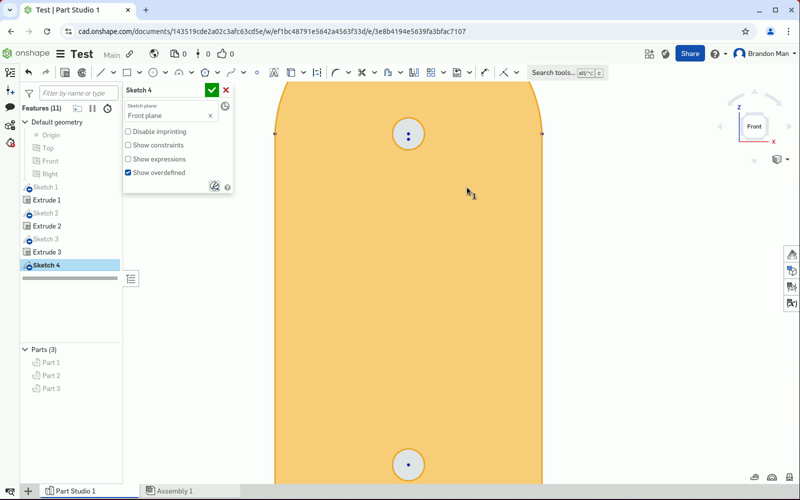
scroll(-6)
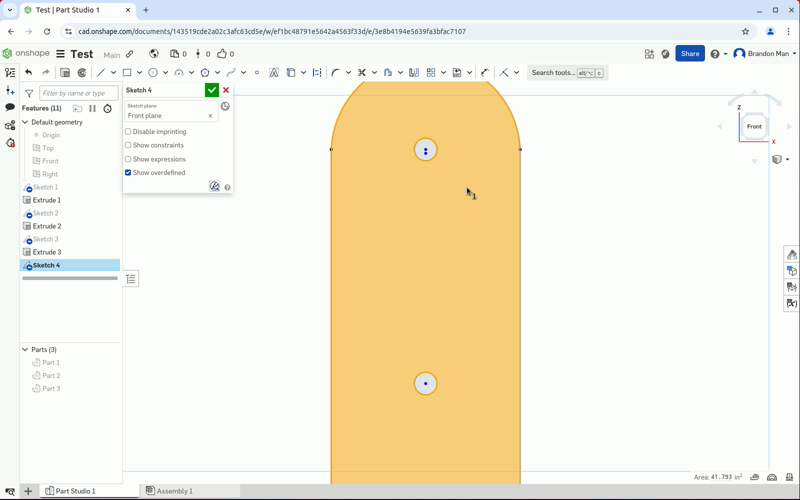
scroll(-6)
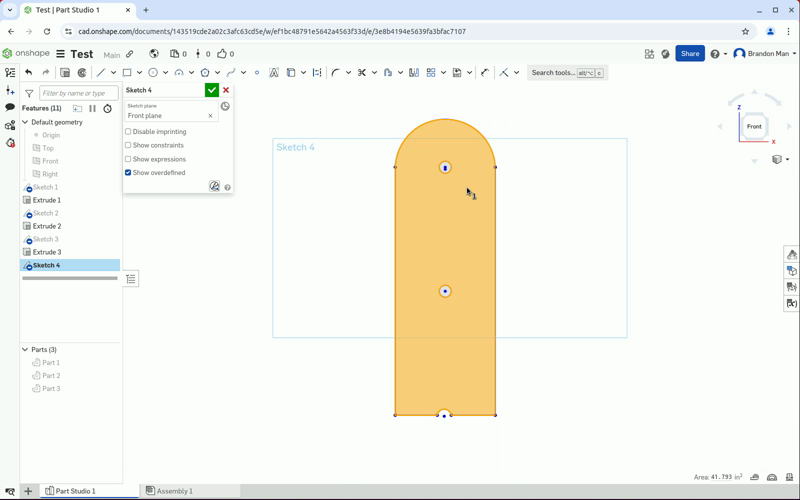
scroll(-6)
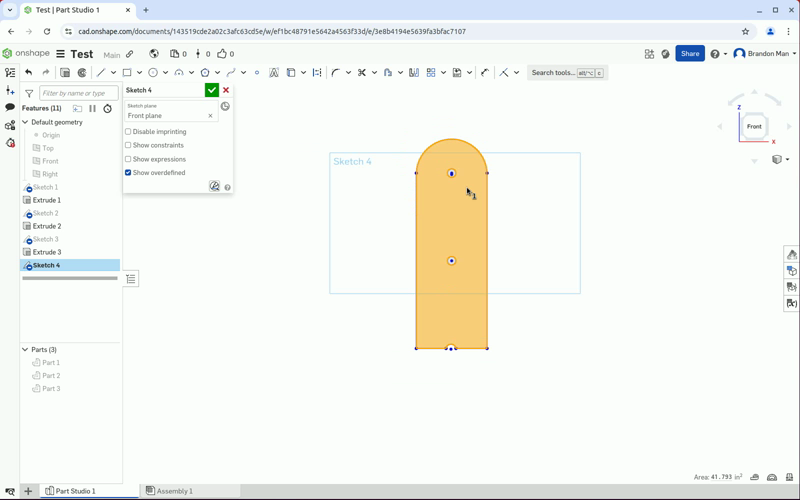
scroll(-6)
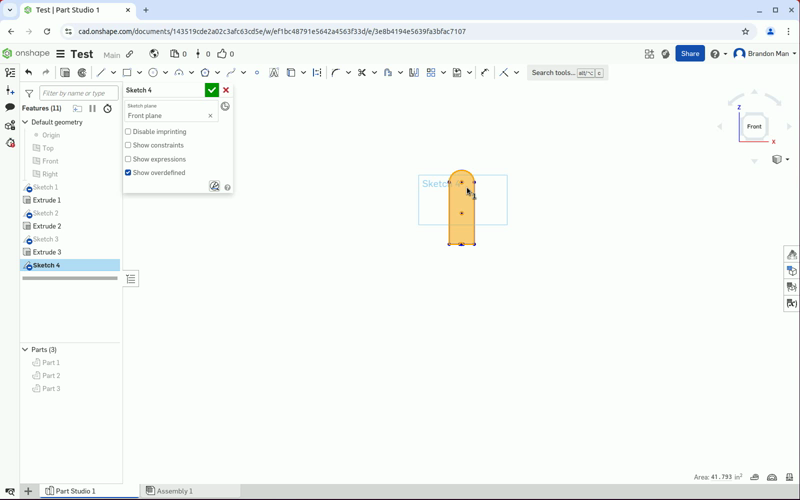
mouse_move(73, 352)
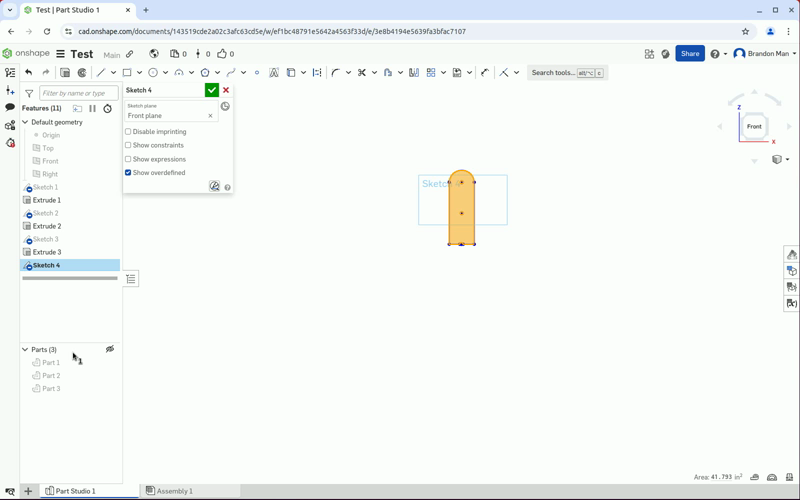
key(shift+y)
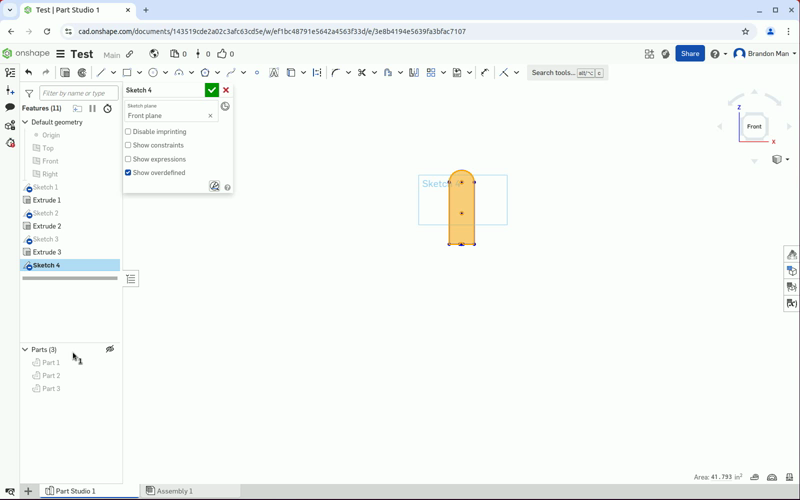
key(shift+e)
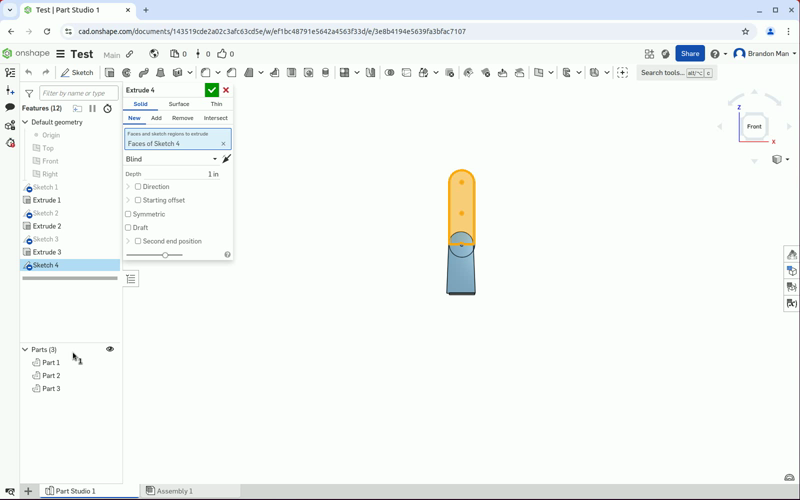
mouse_move(143, 106)
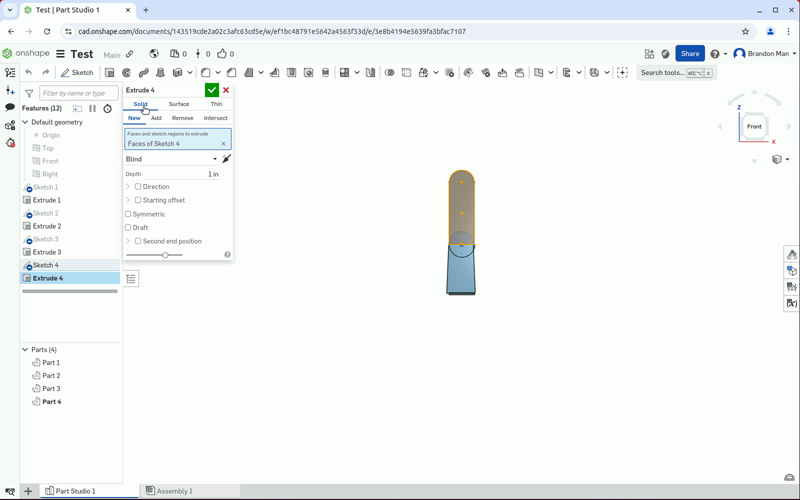
click(143, 106)
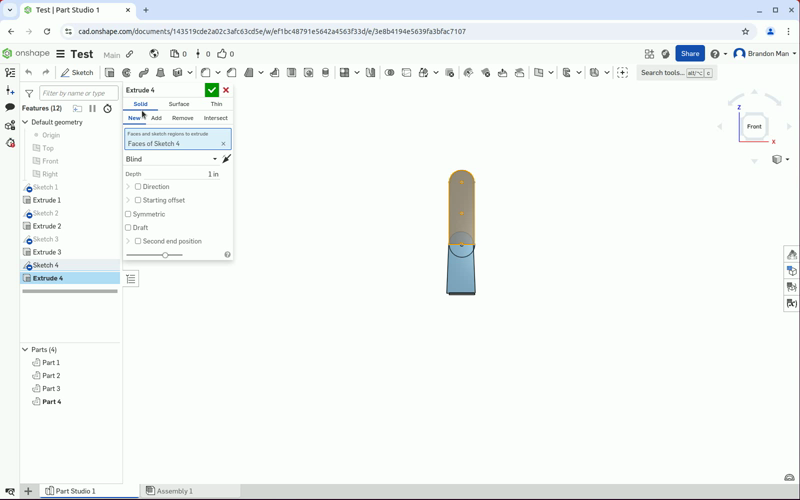
mouse_move(137, 120)
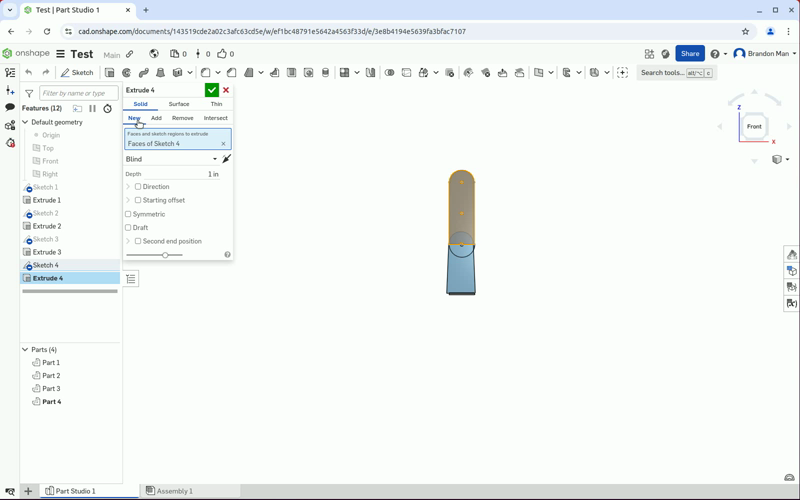
click(137, 120)
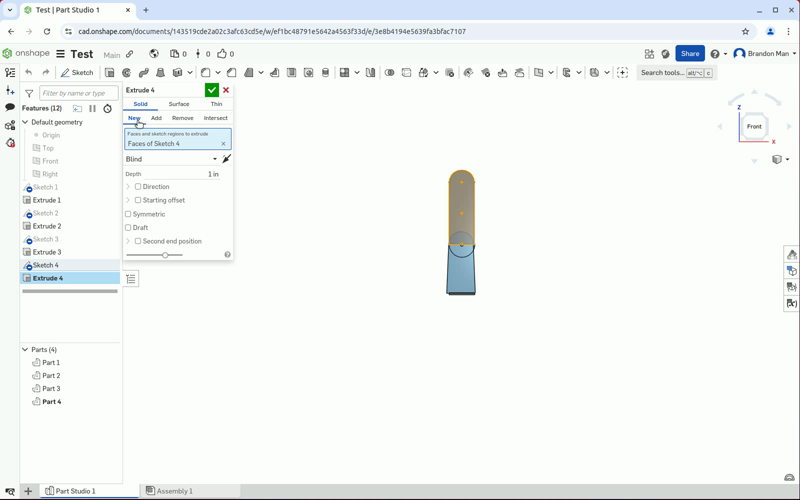
key(tab, 4)
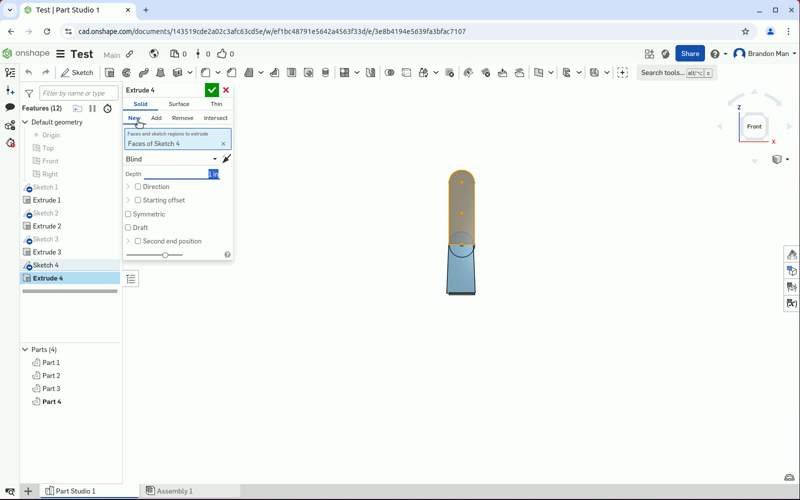
text(0.481)
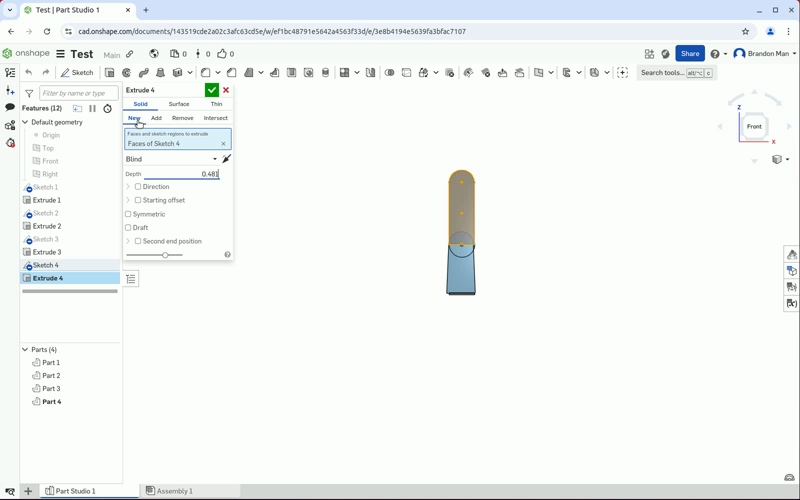
key(enter)
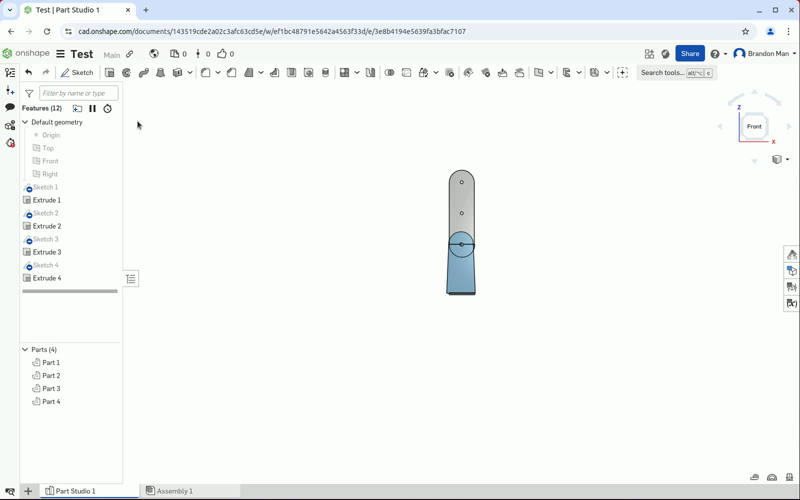
key(shift+h)
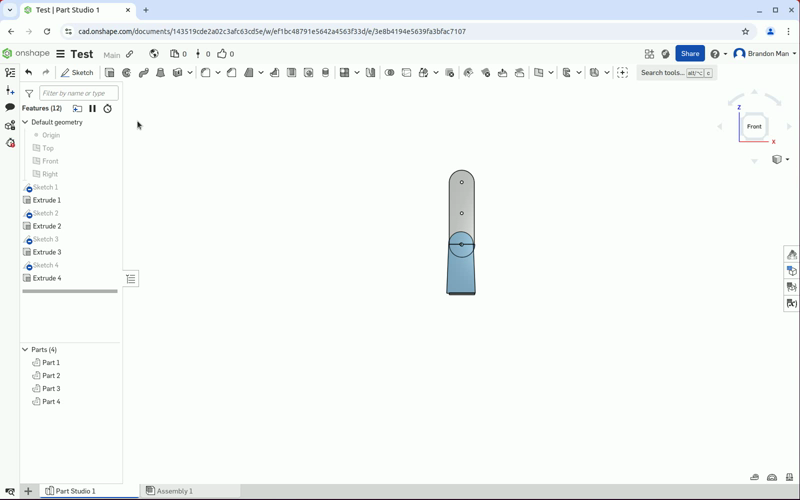
key(shift+h)
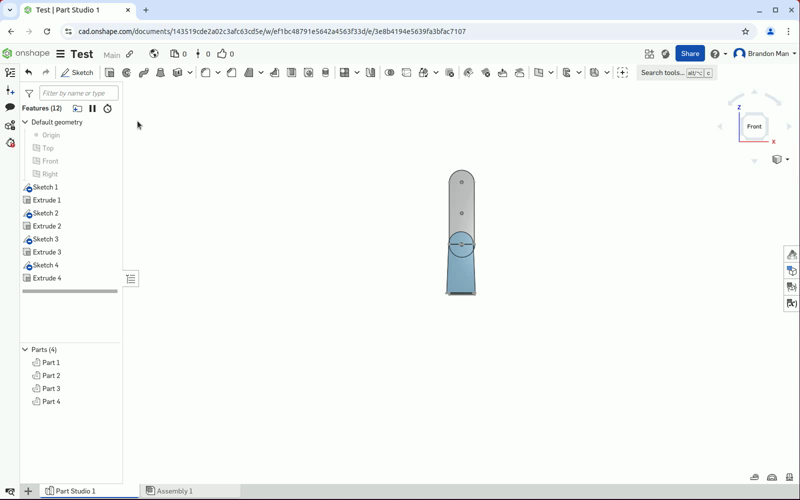
key(shift+7)
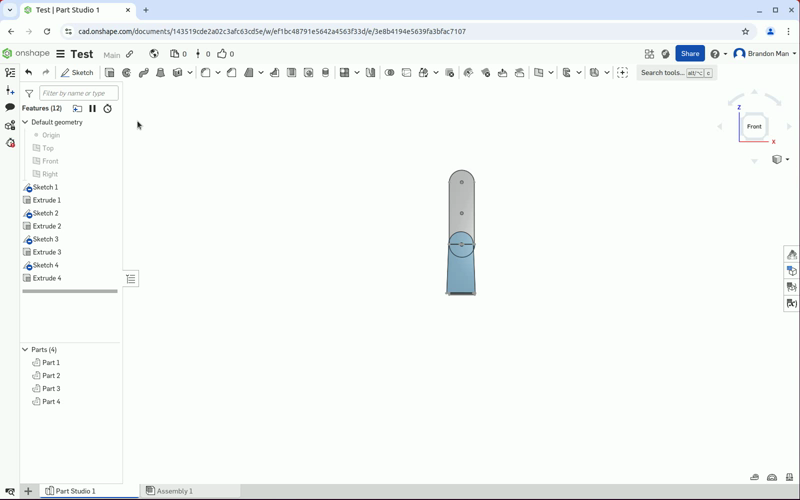
key(left, 2)
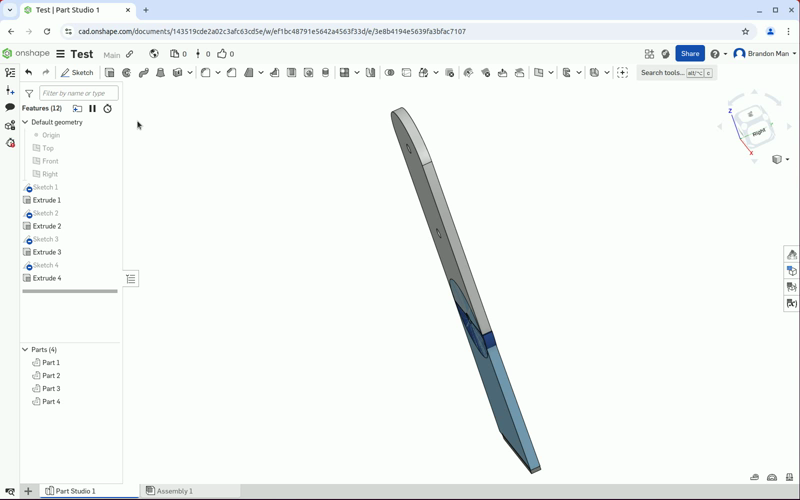
key(down, 2)
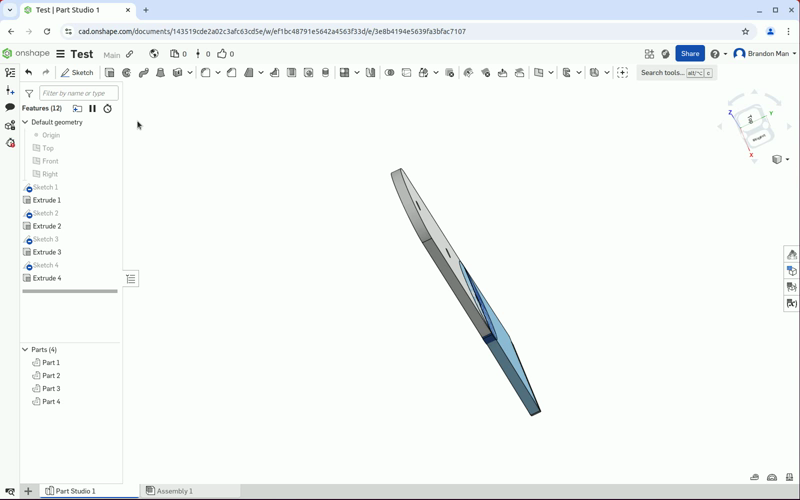
key(up, 2)
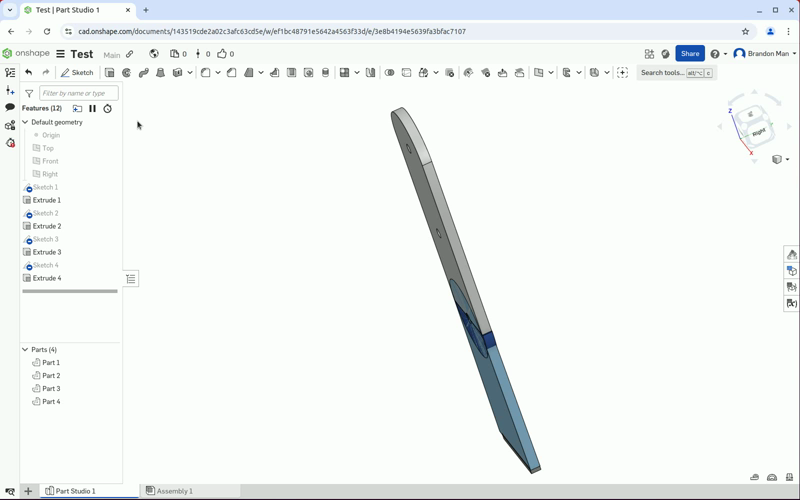
key(right, 2)
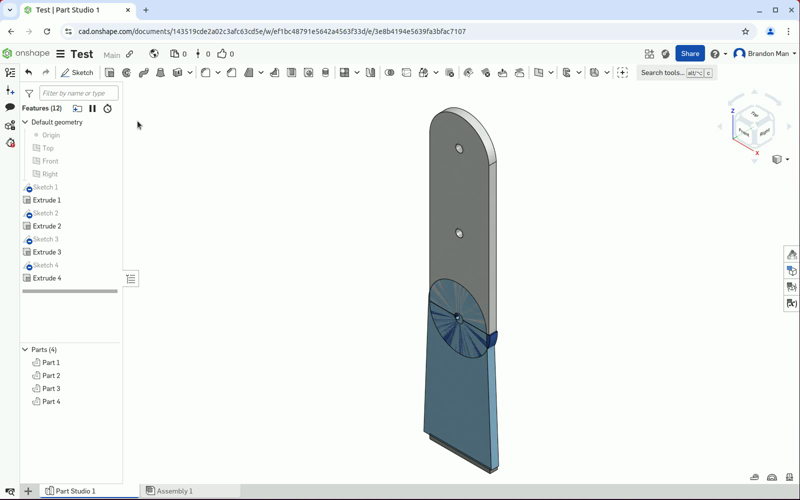
mouse_move(73, 189)
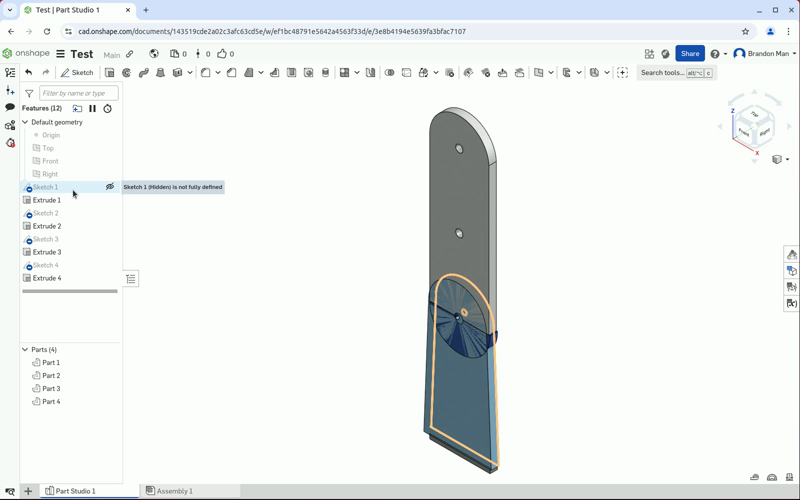
click(73, 189)